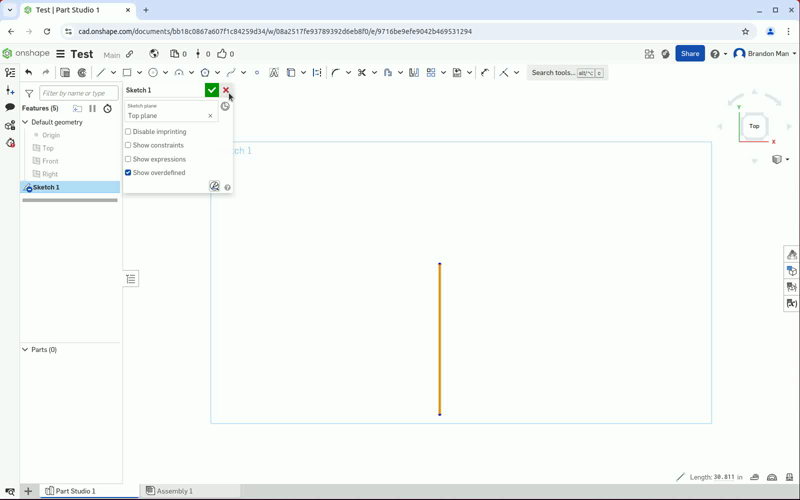
key(shift+h)
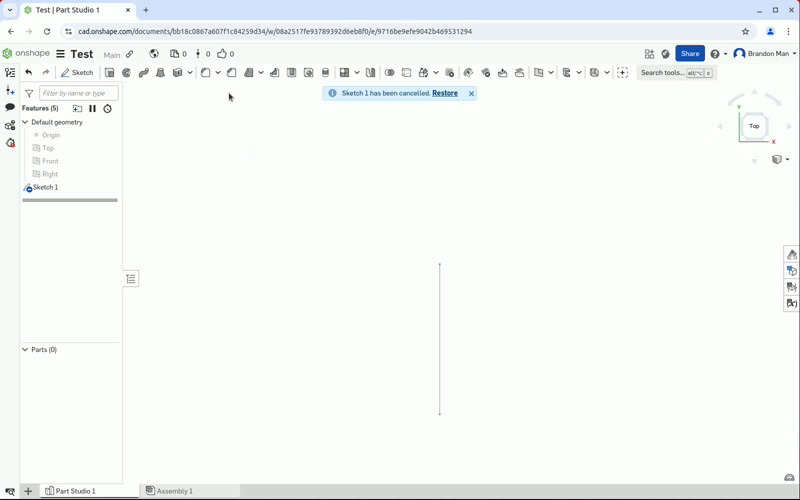
mouse_move(73, 352)
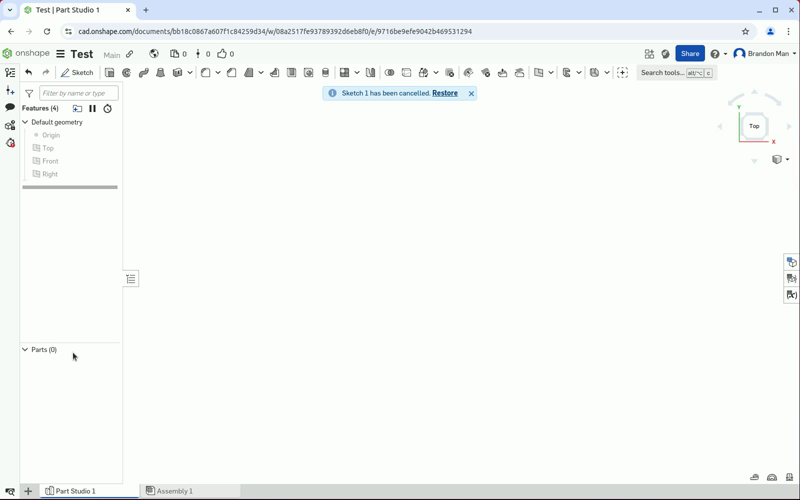
key(y)
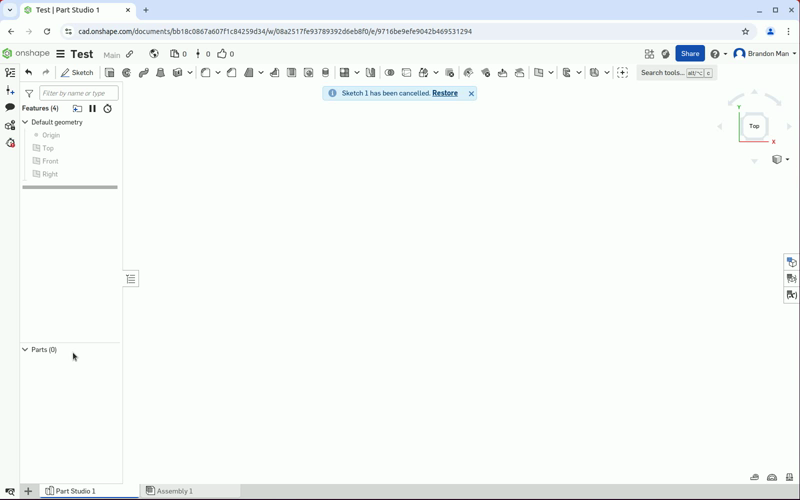
key(shift+p)
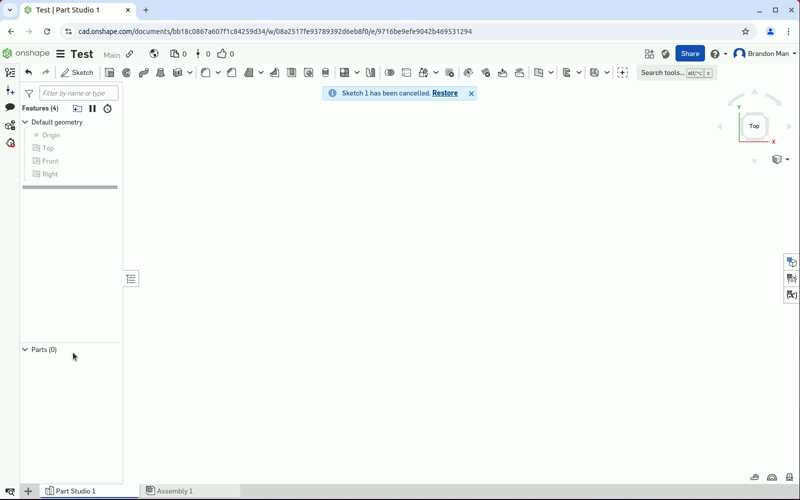
key(space)
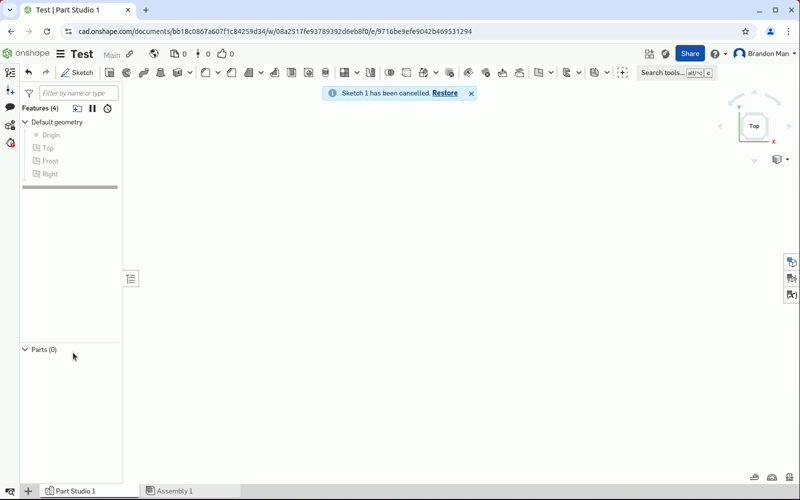
key_down(shift)
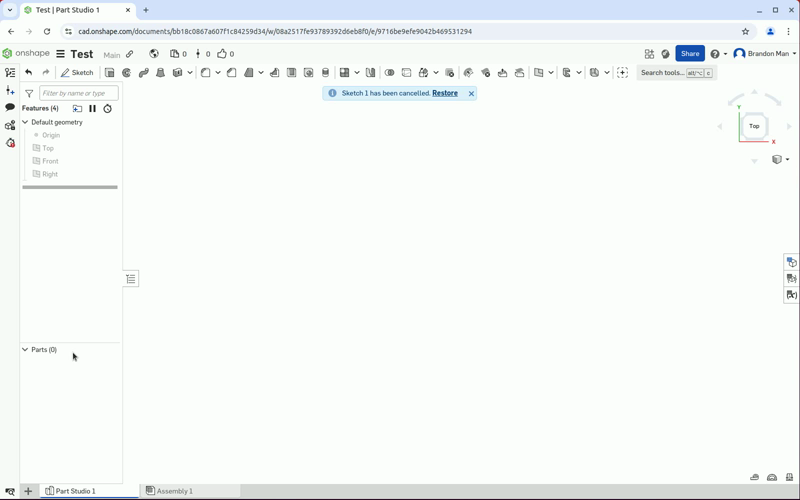
key(up)
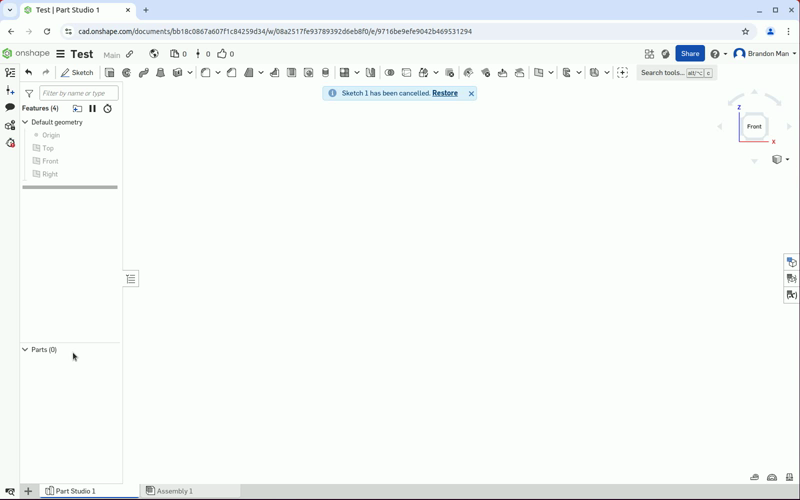
key_up(shift)
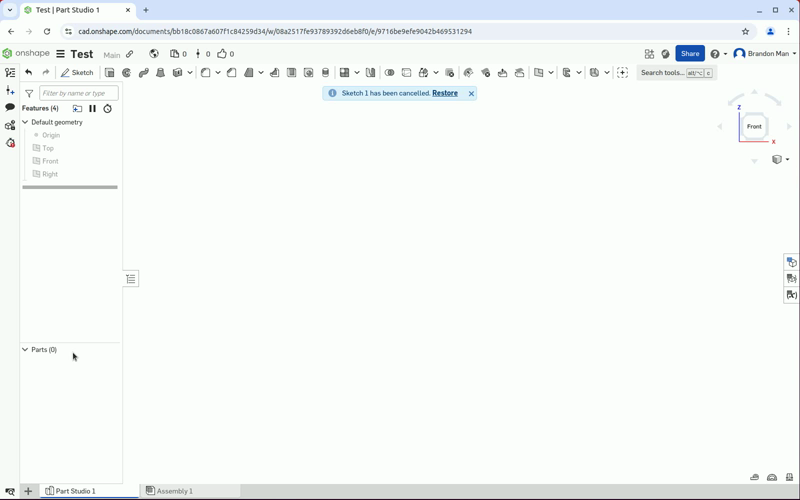
mouse_move(73, 352)
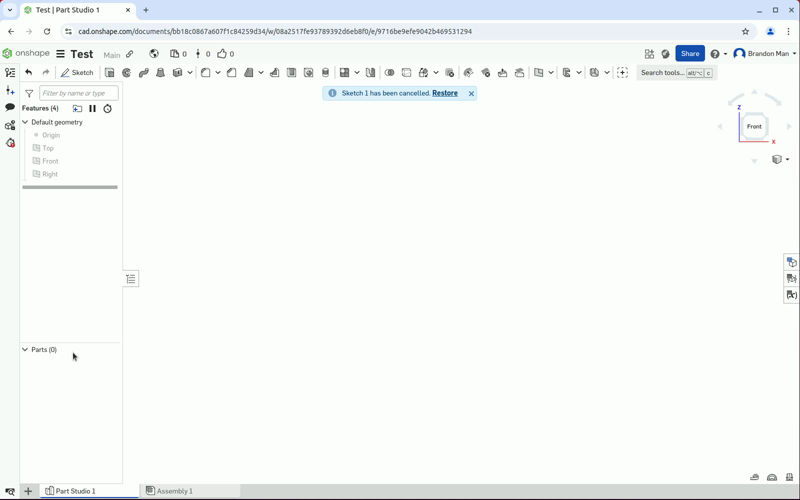
key(shift+y)
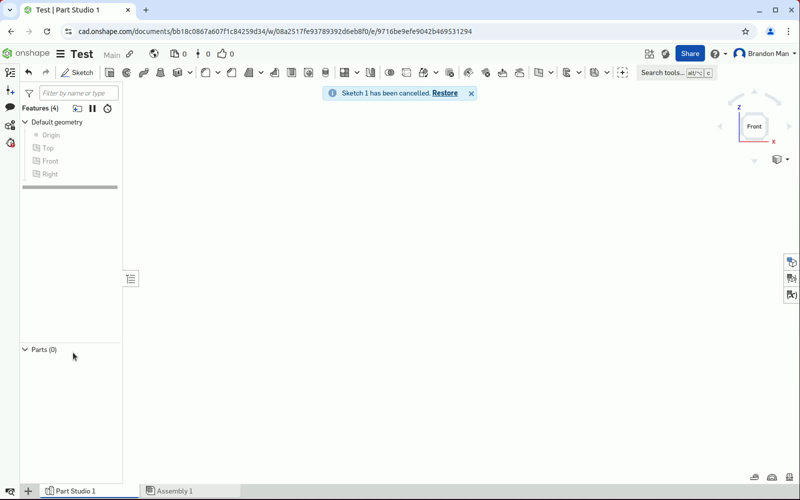
key(shift+s)
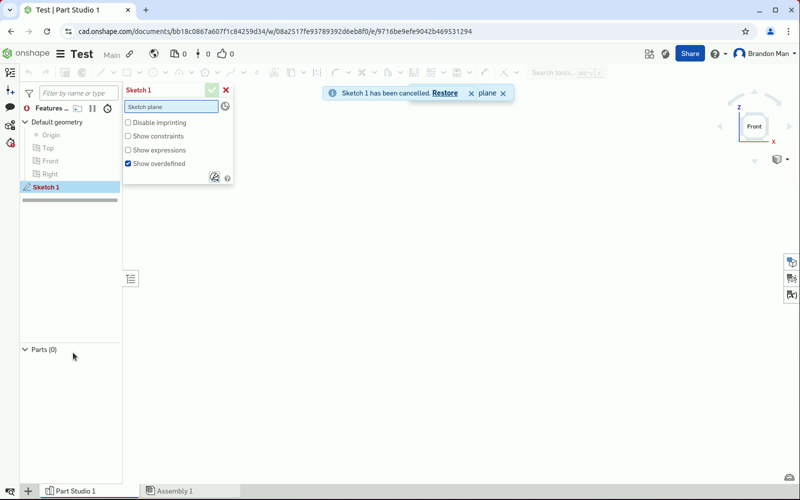
mouse_move(73, 163)
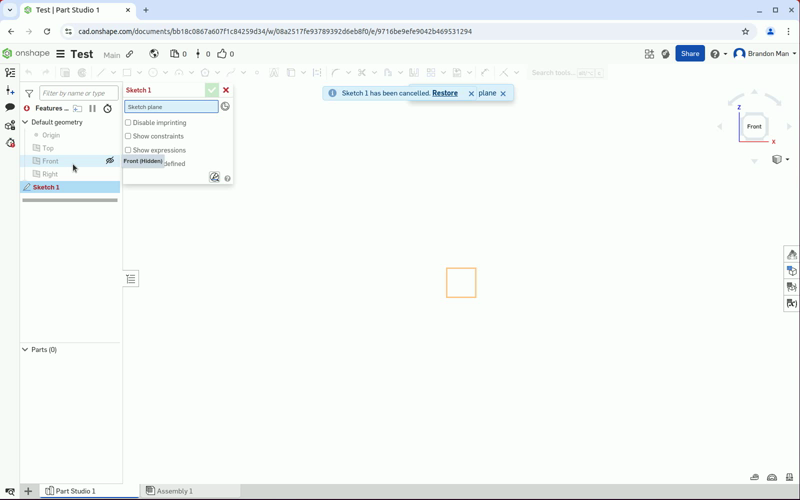
click(73, 163)
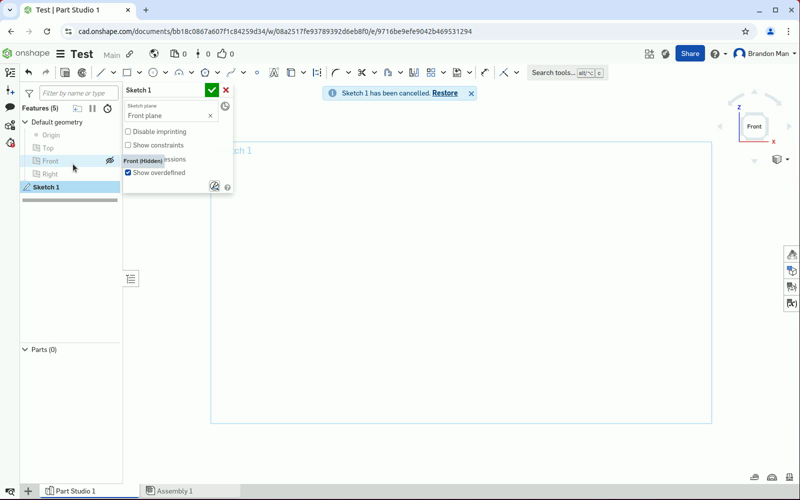
mouse_move(73, 352)
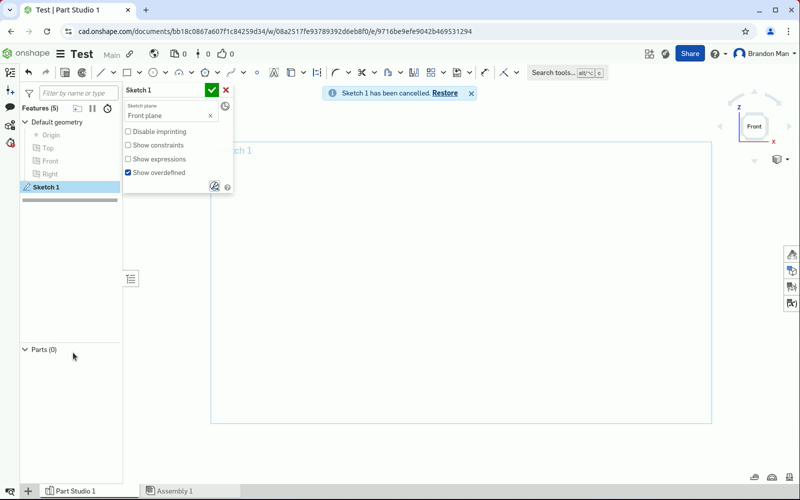
key(y)
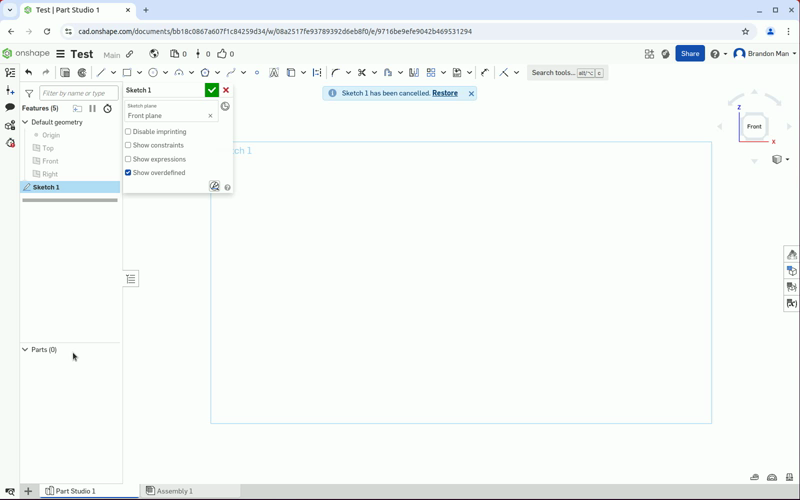
key(l)
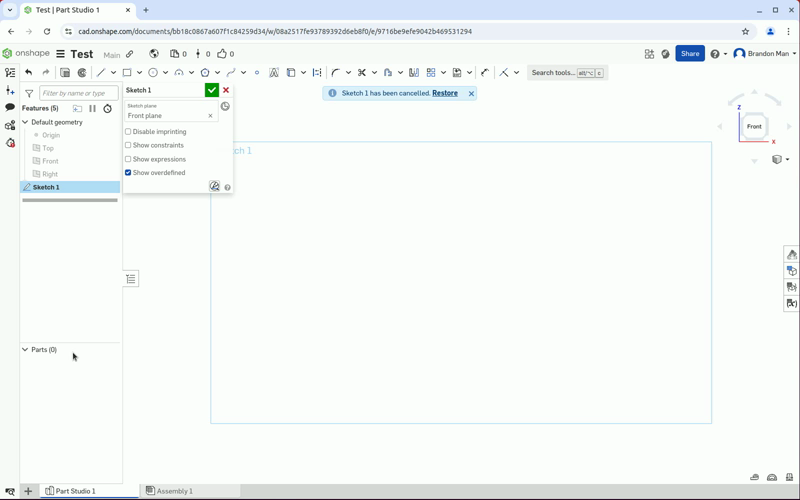
key_down(shift)
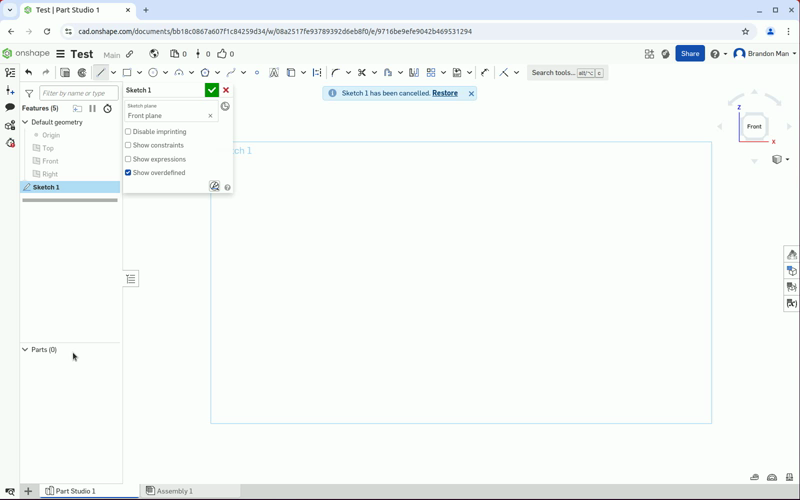
mouse_move(438, 293)
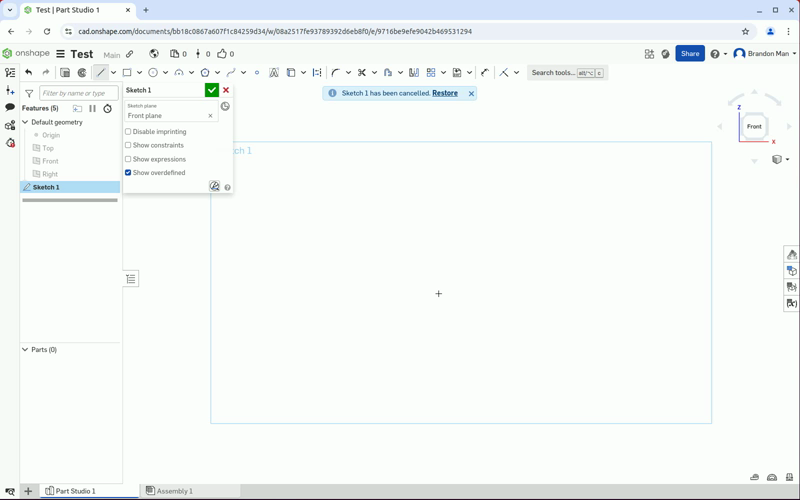
click(438, 293)
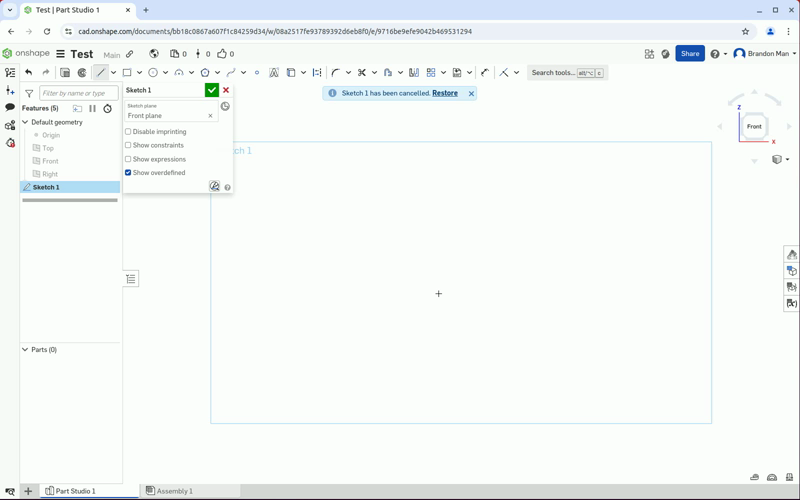
key_up(shift)
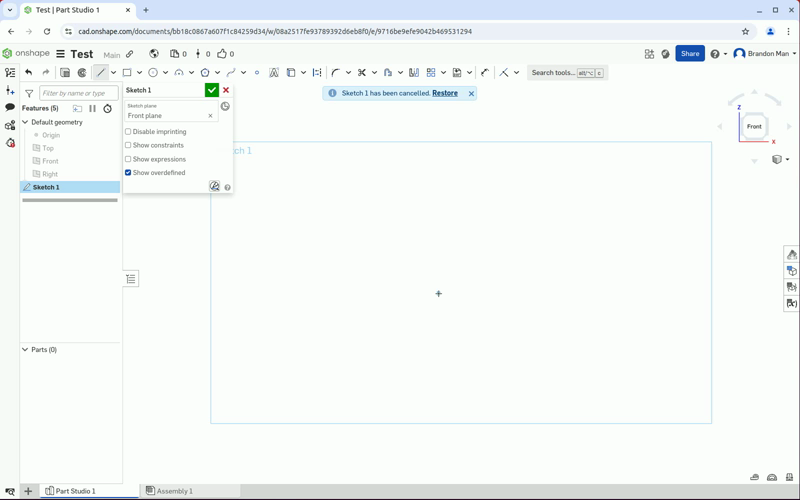
key_down(shift)
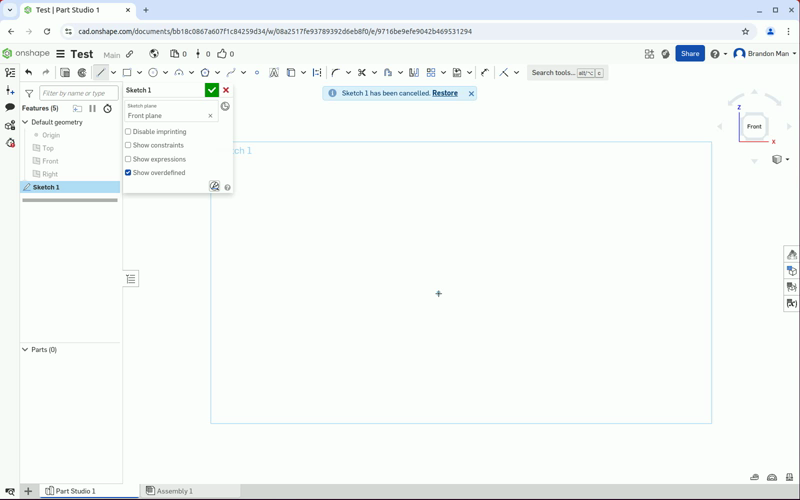
mouse_move(468, 293)
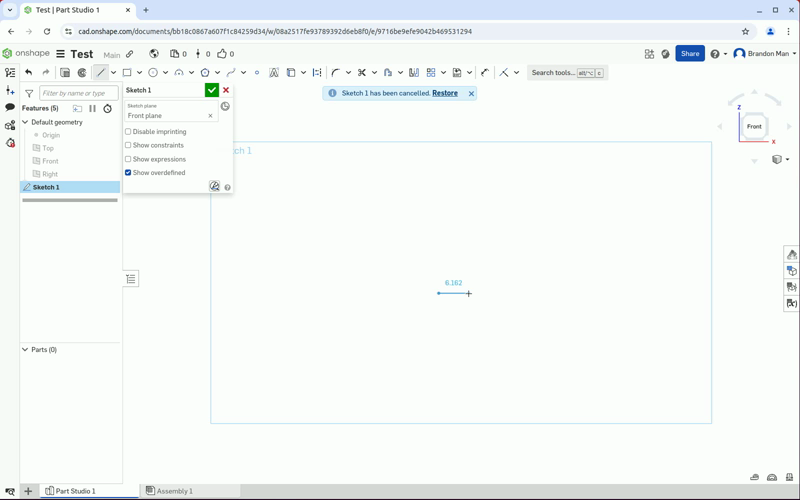
mouse_move(447, 293)
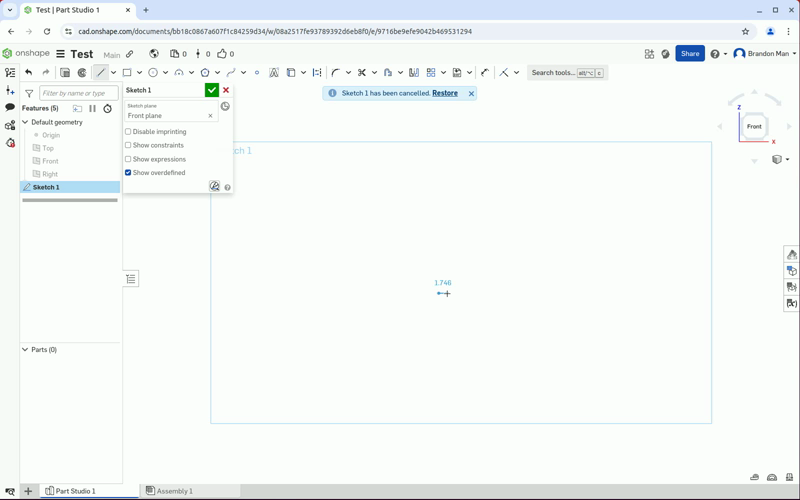
click(447, 293)
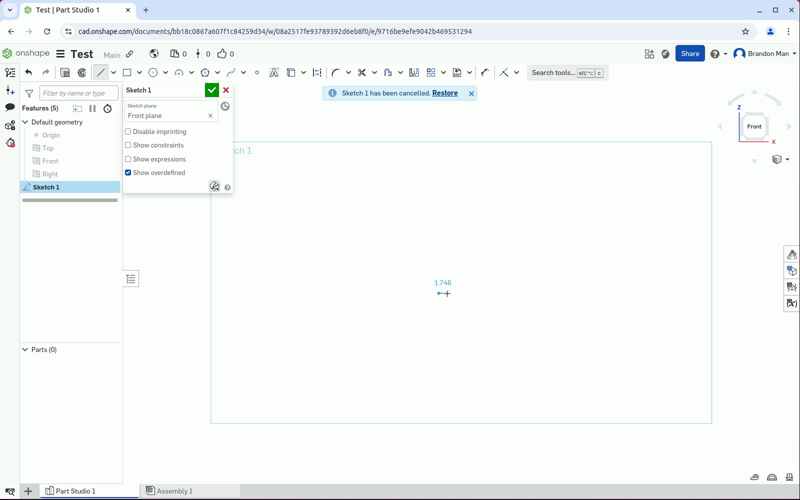
key_up(shift)
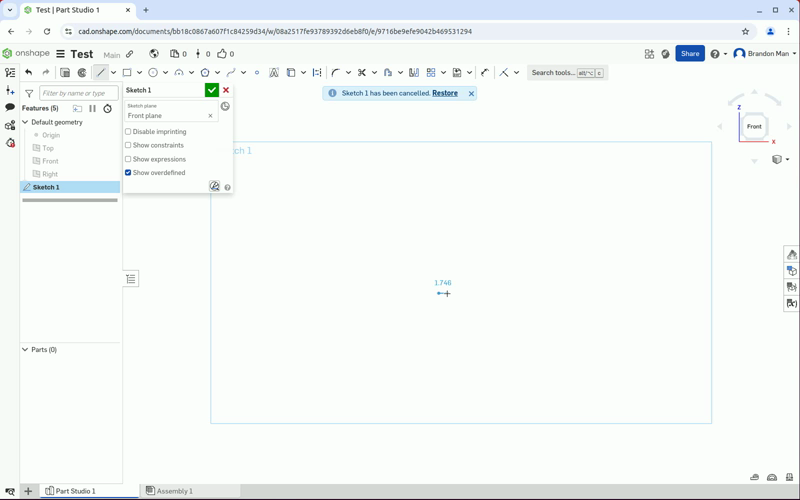
key_down(shift)
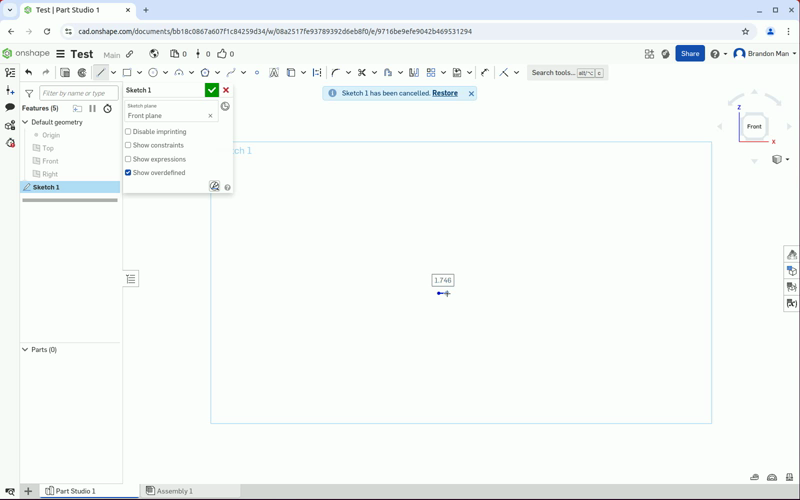
mouse_move(477, 293)
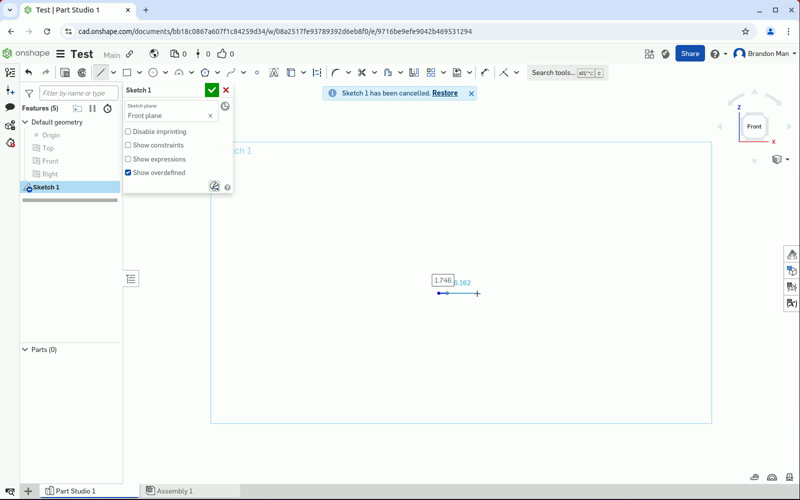
mouse_move(447, 282)
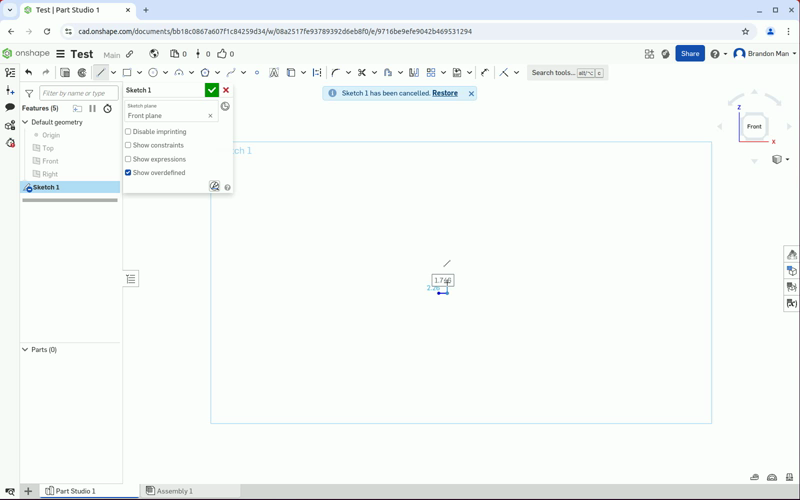
click(447, 282)
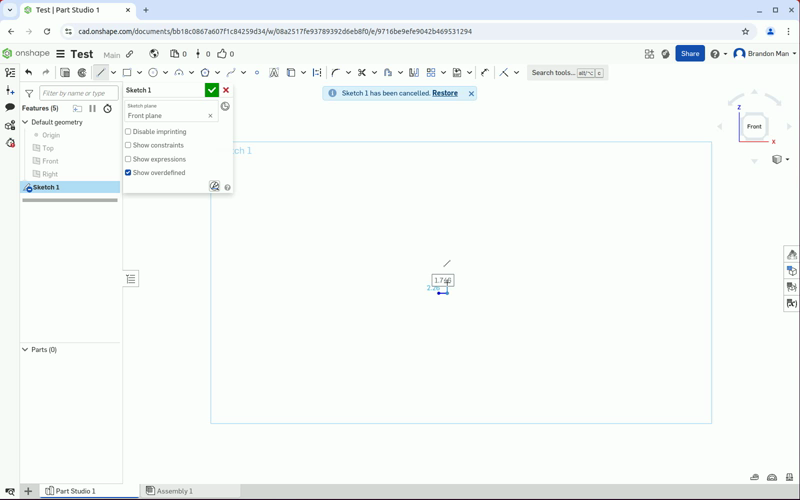
key_up(shift)
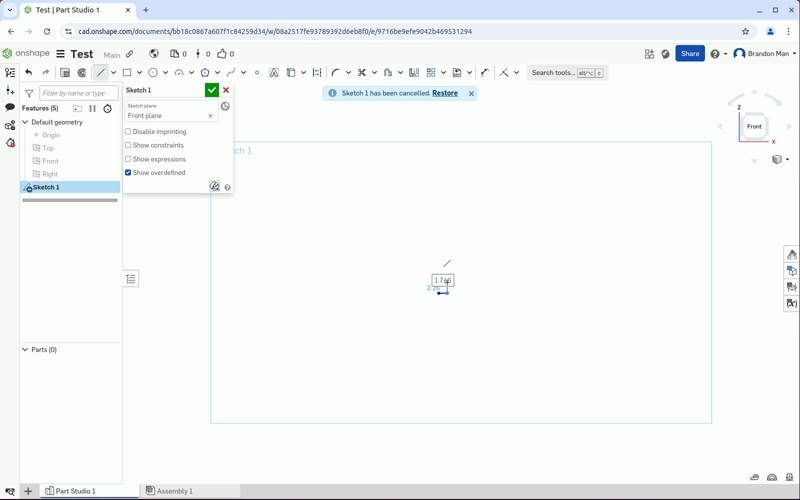
key_down(shift)
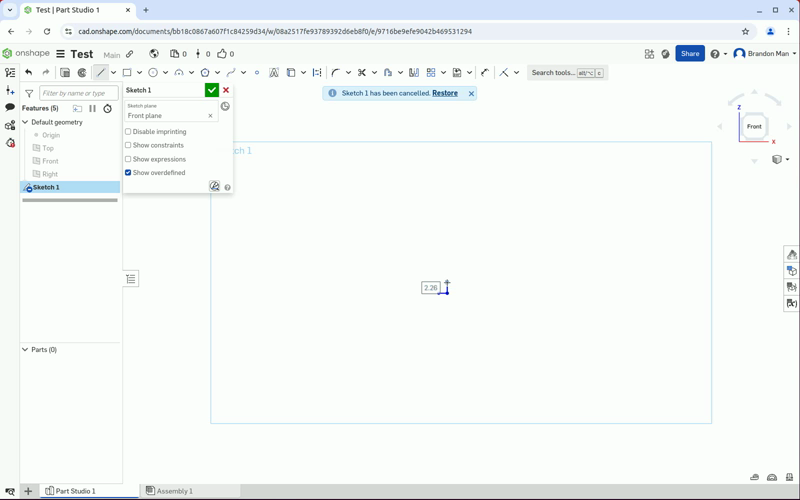
mouse_move(477, 282)
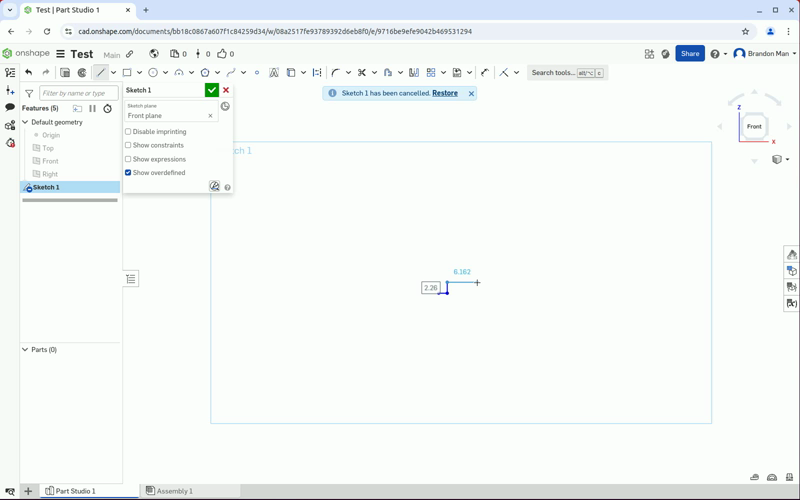
mouse_move(475, 282)
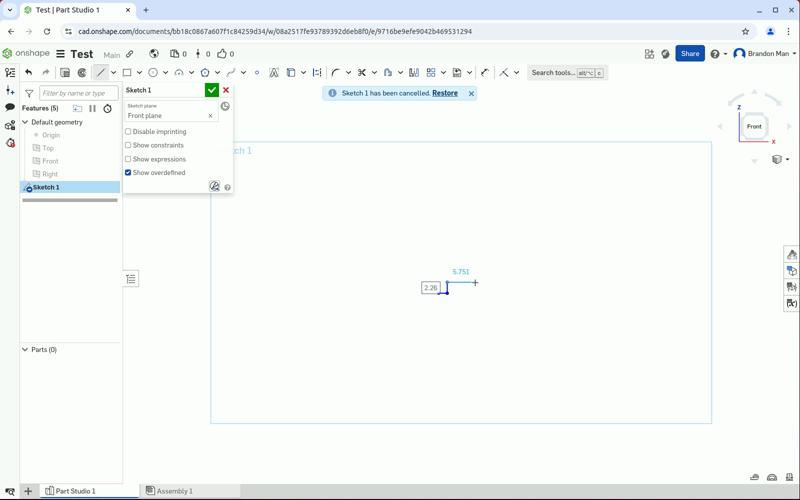
click(475, 282)
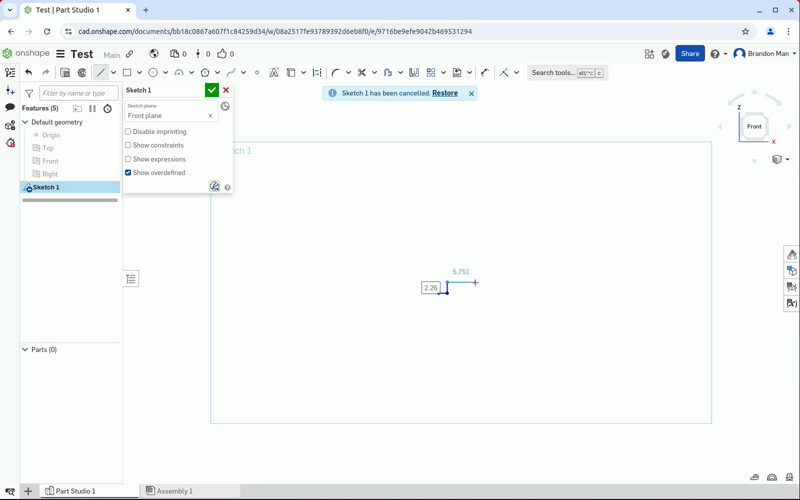
key_up(shift)
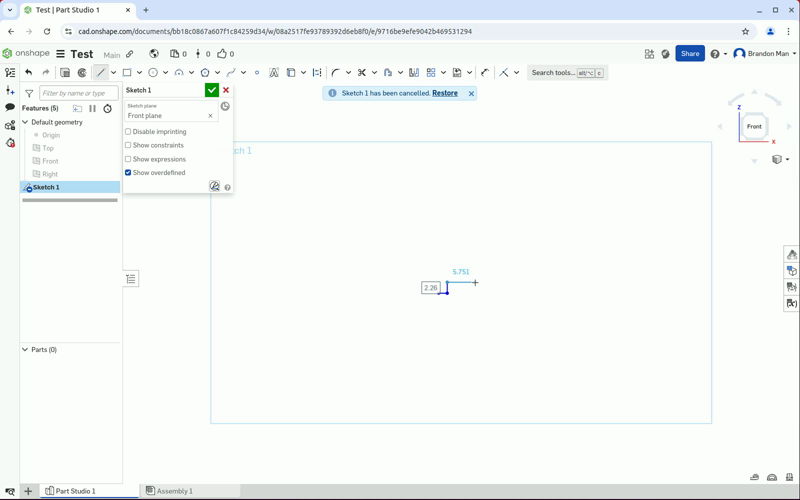
key_down(shift)
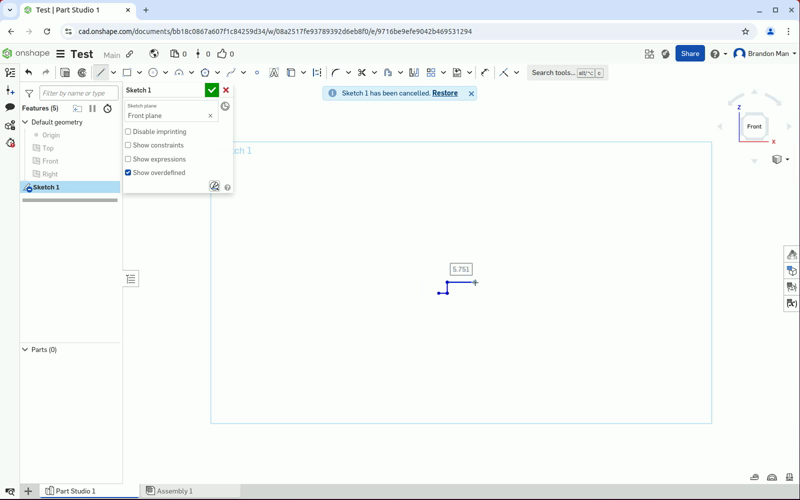
mouse_move(505, 282)
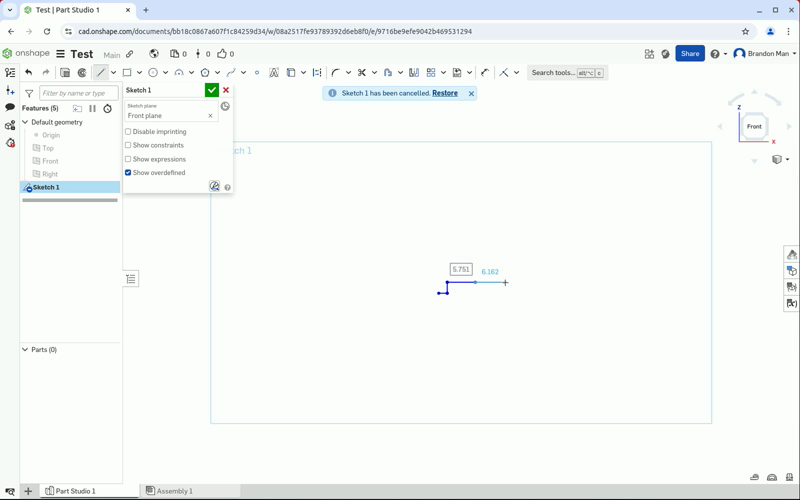
mouse_move(475, 293)
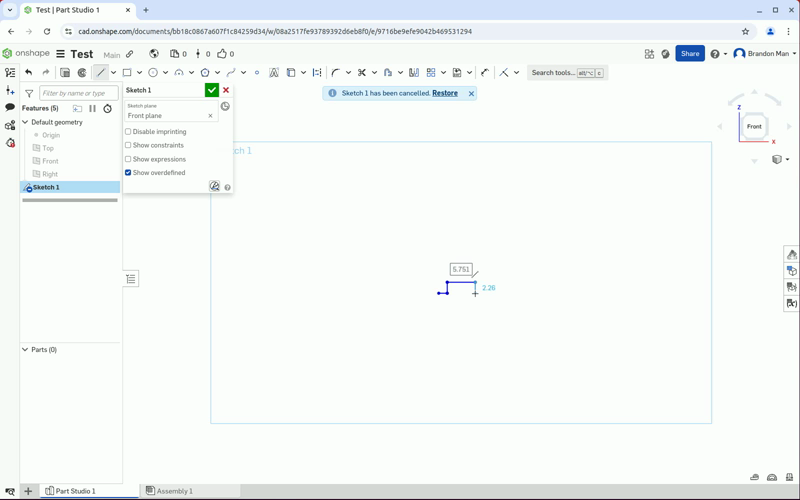
click(475, 293)
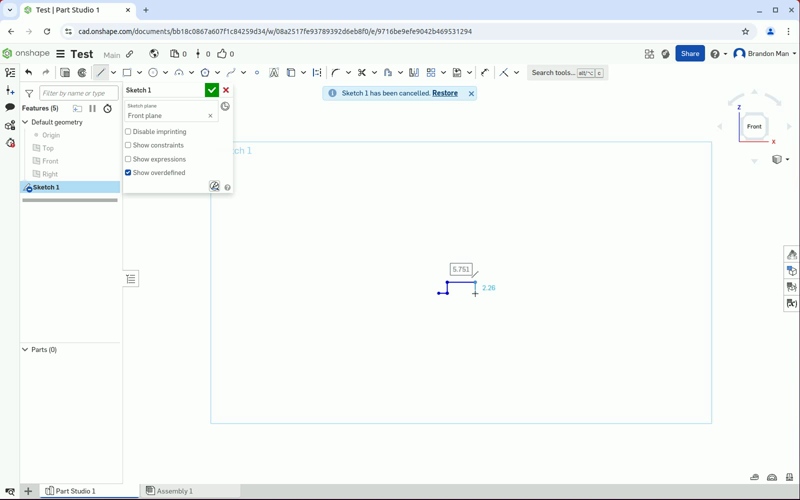
key_up(shift)
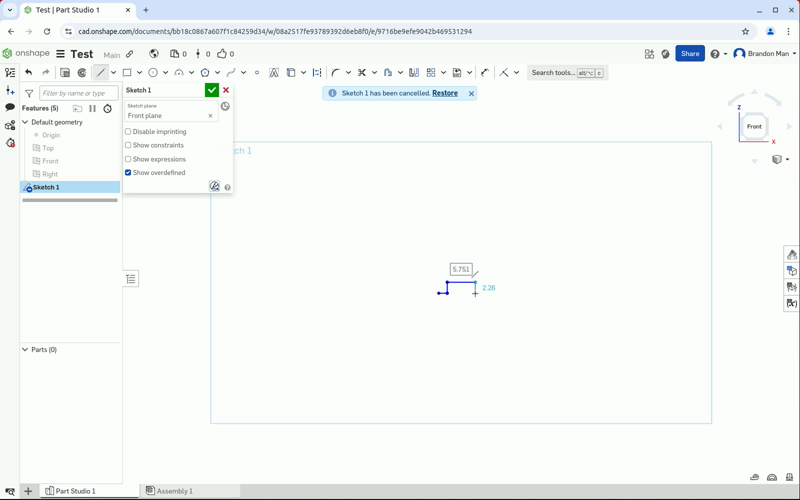
key_down(shift)
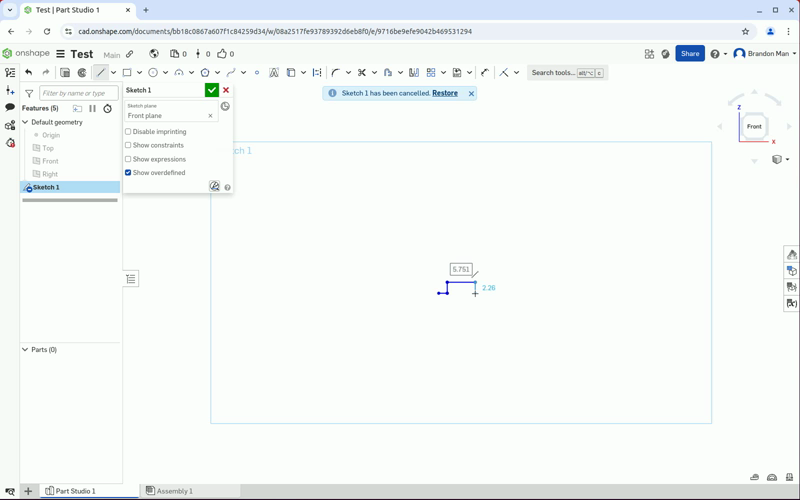
mouse_move(505, 293)
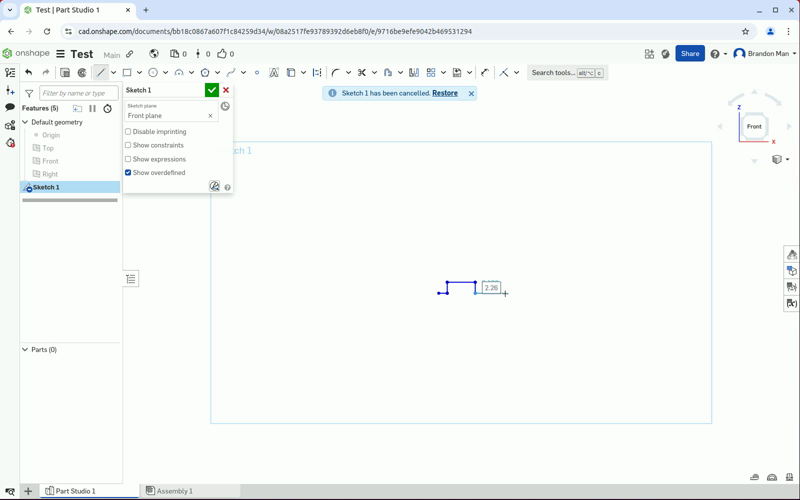
mouse_move(483, 293)
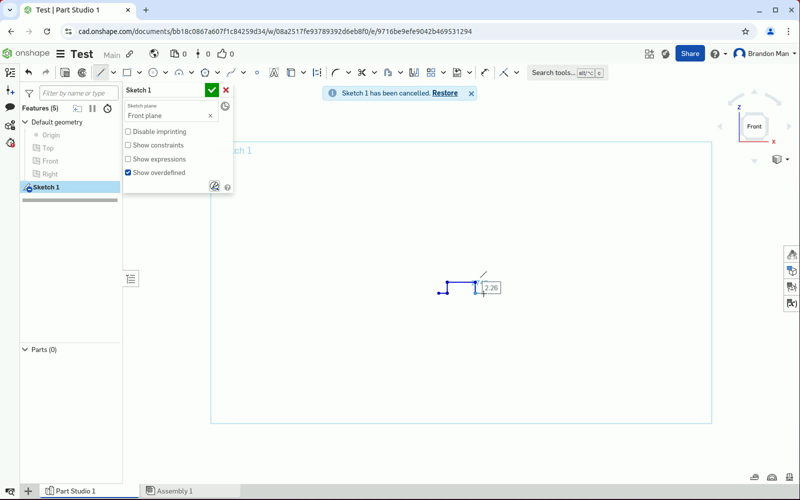
click(483, 293)
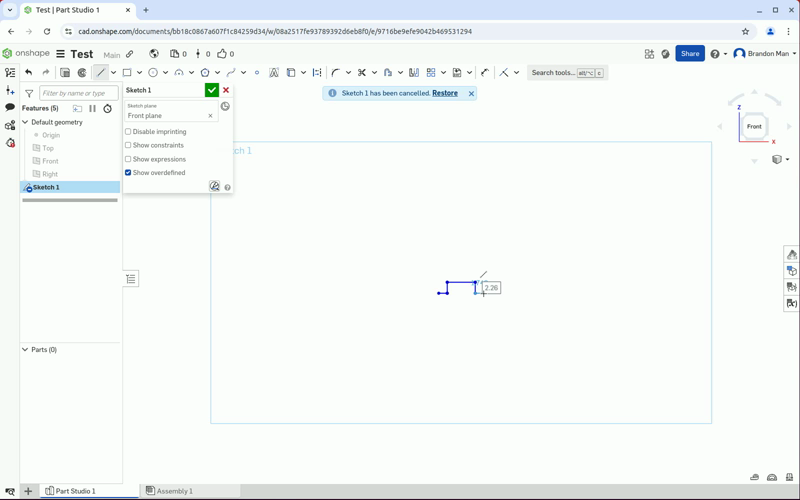
key_up(shift)
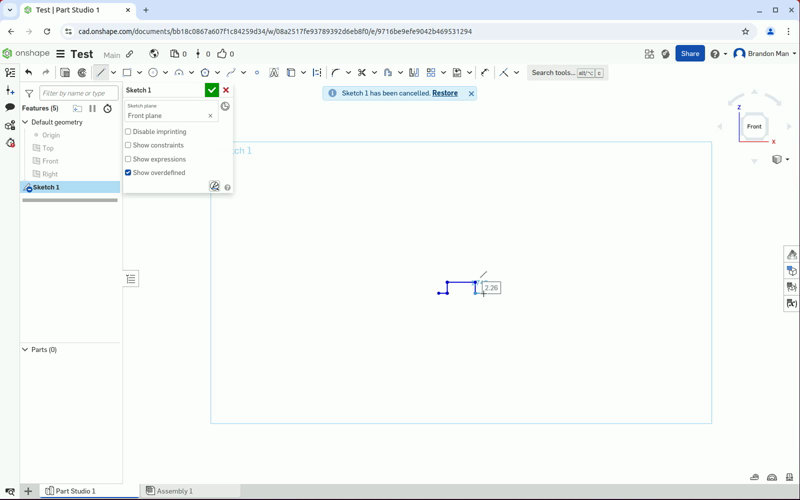
key_down(shift)
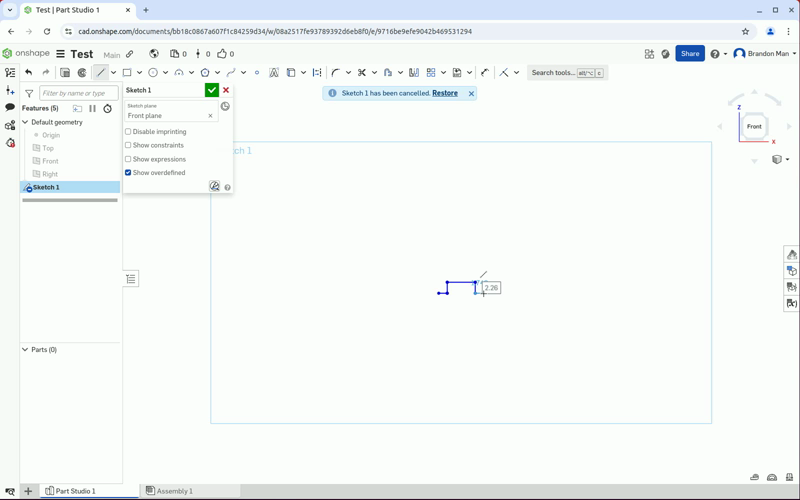
mouse_move(513, 293)
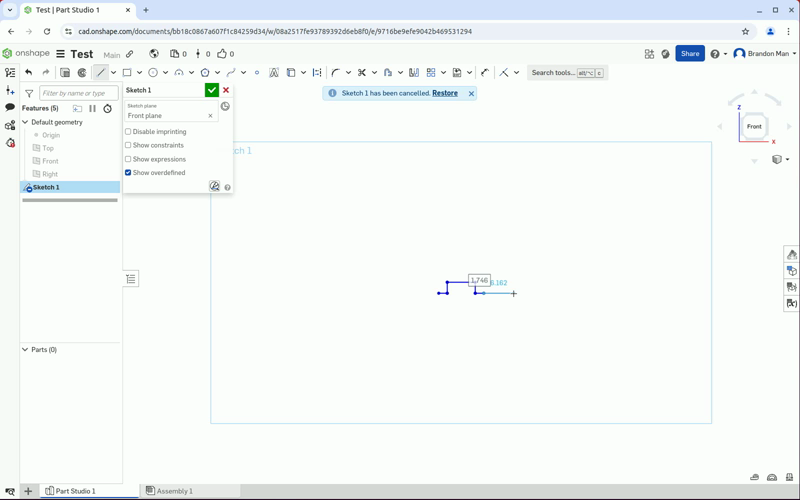
mouse_move(483, 273)
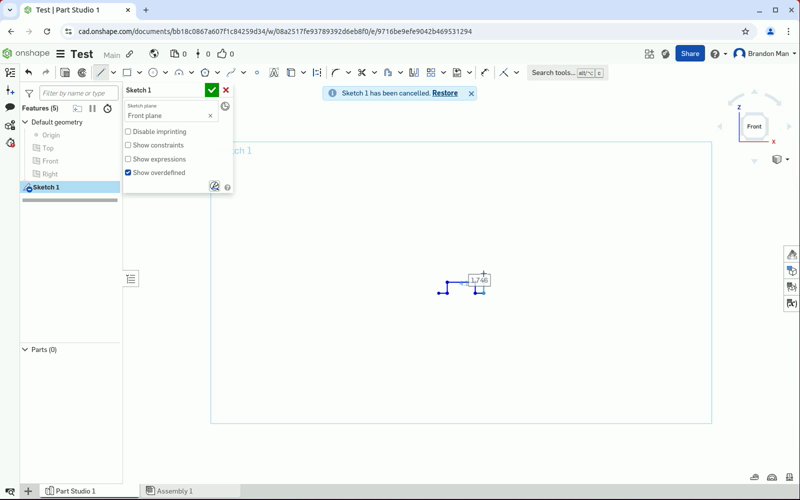
click(483, 273)
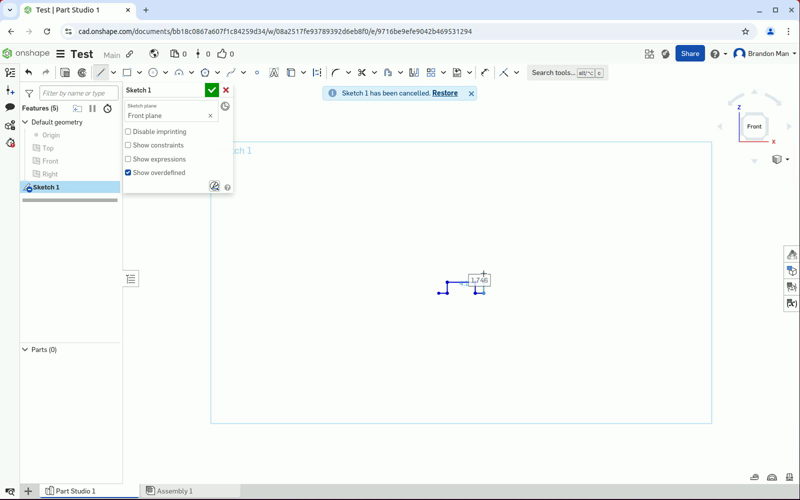
key_up(shift)
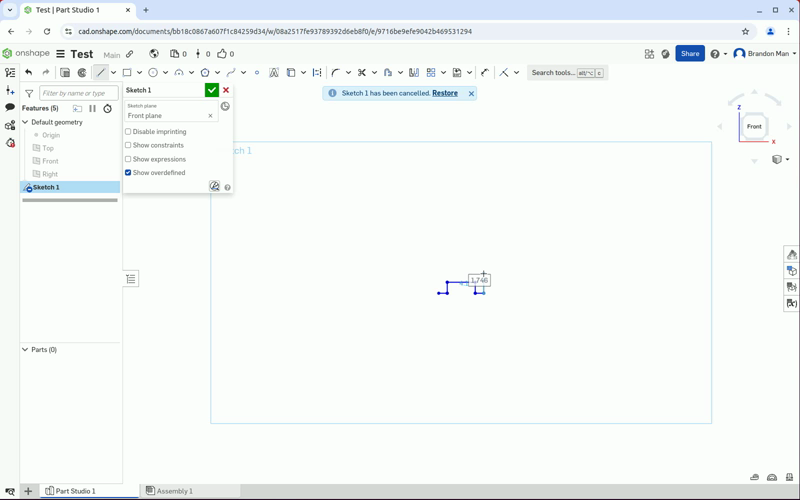
key_down(shift)
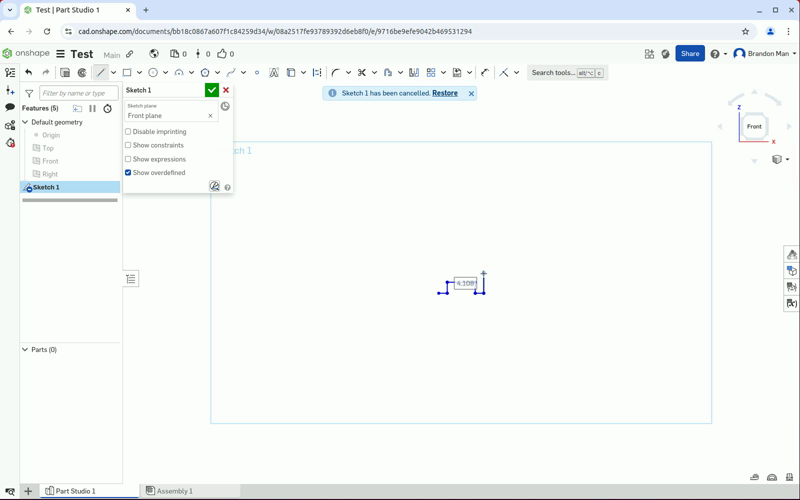
mouse_move(513, 273)
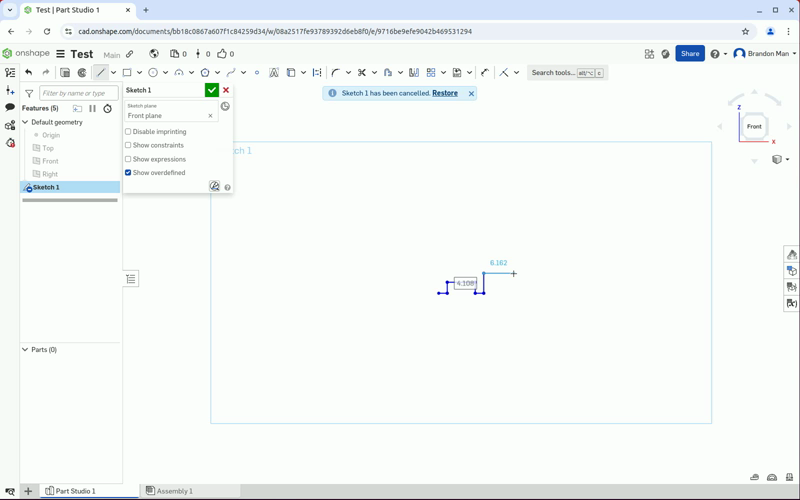
mouse_move(438, 273)
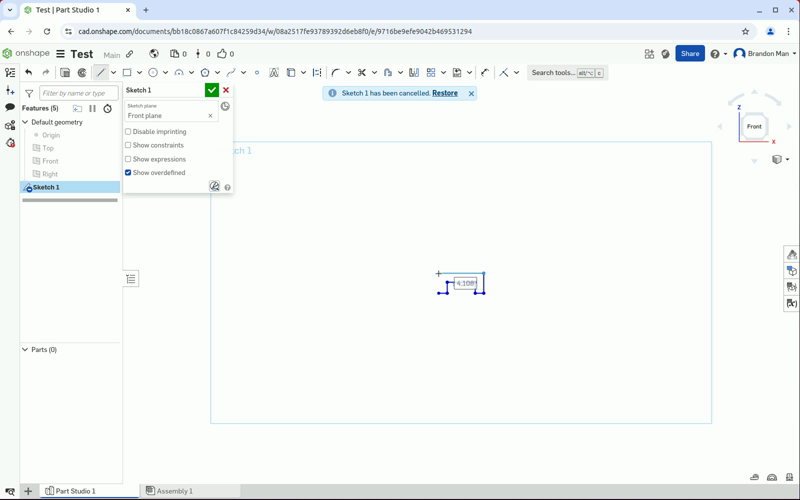
click(438, 273)
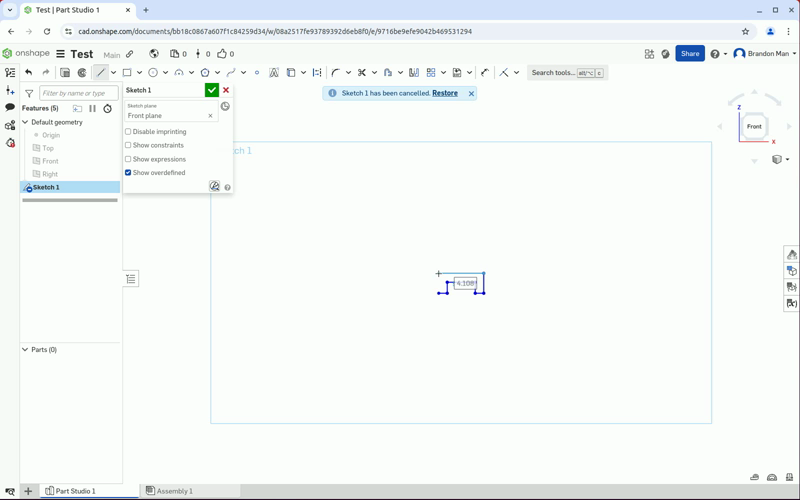
key_up(shift)
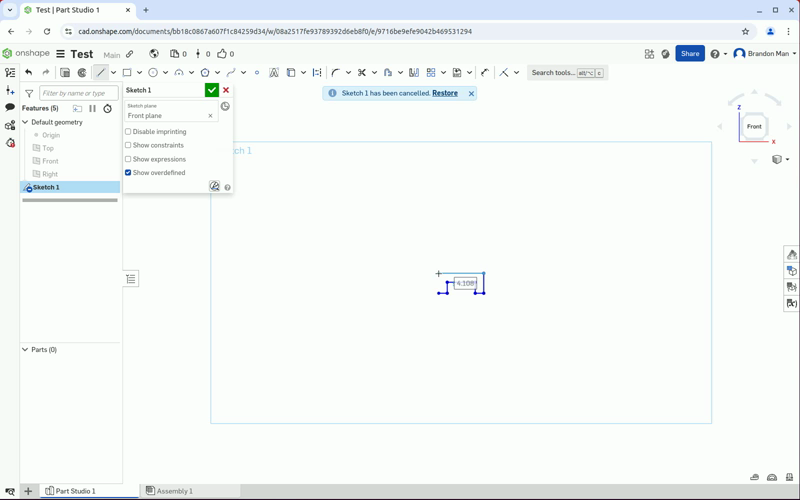
mouse_move(468, 273)
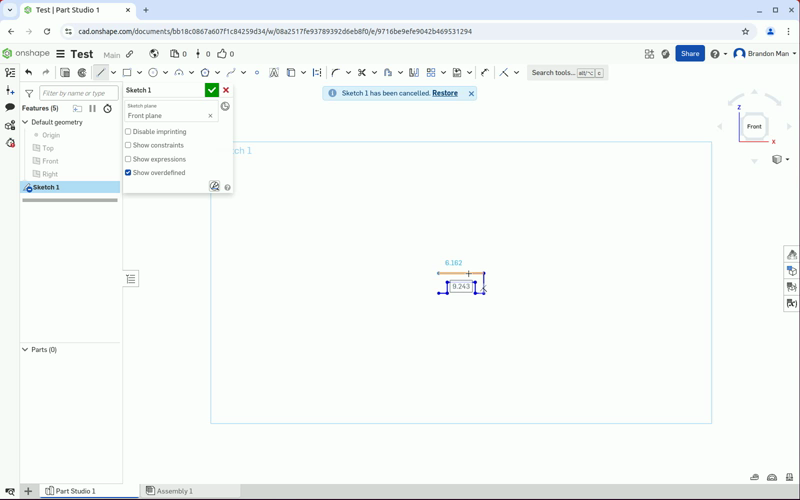
key_down(shift)
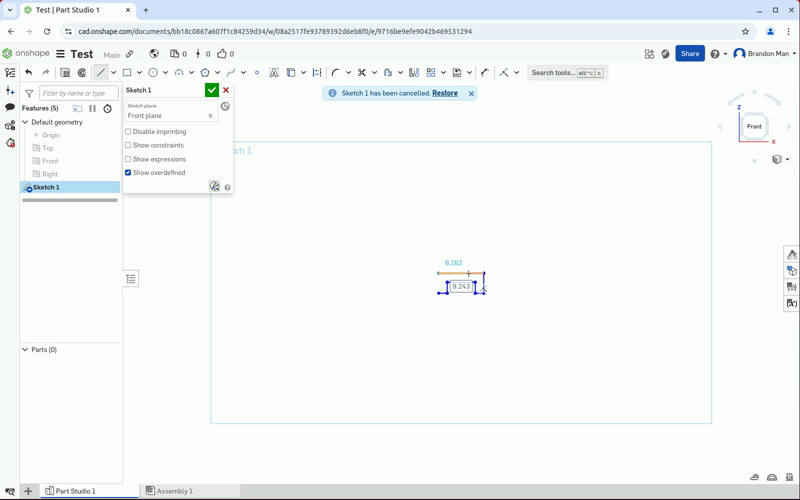
mouse_move(438, 293)
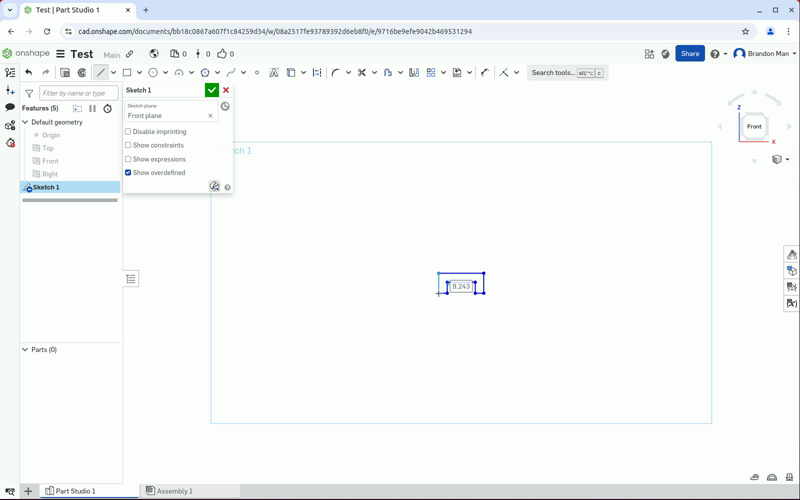
key_up(shift)
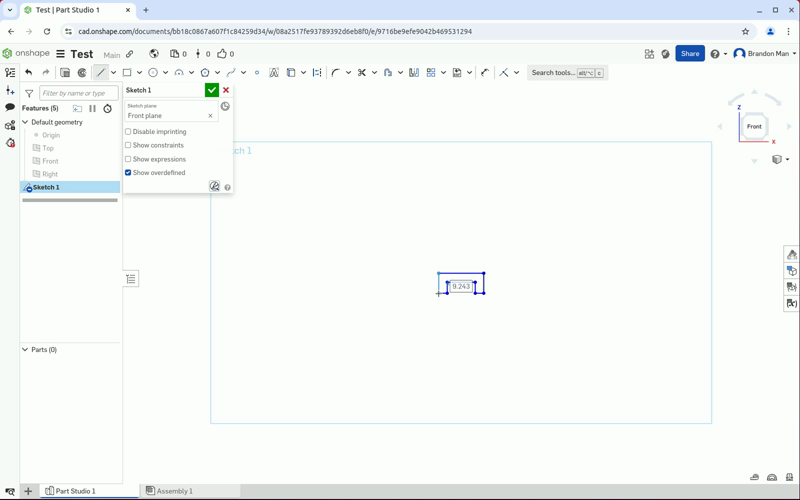
click(438, 293)
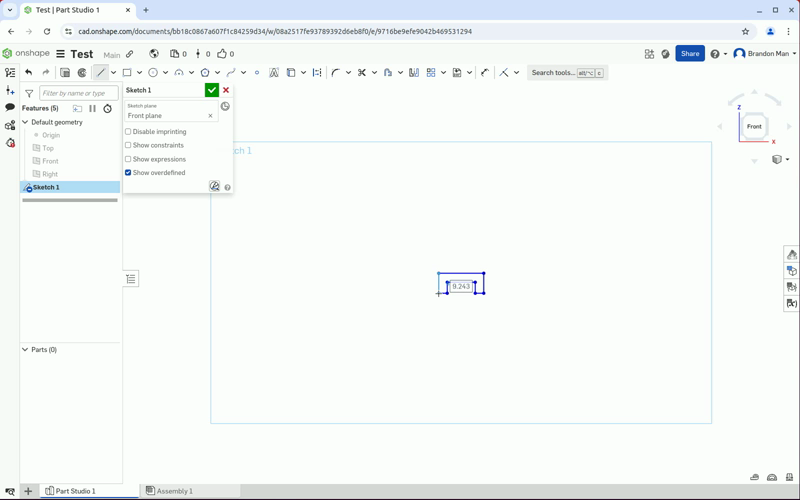
key(esc)
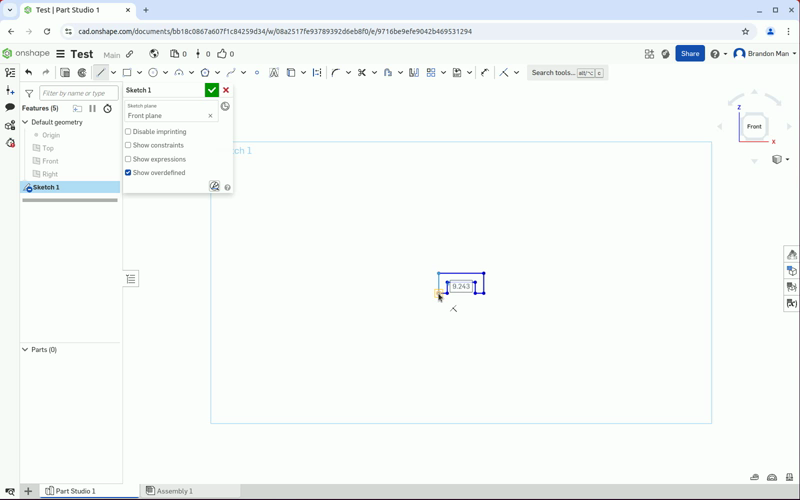
mouse_move(477, 285)
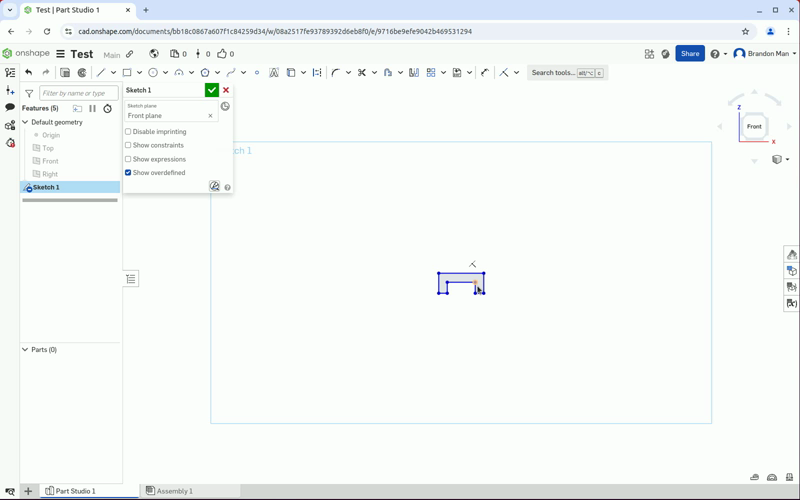
scroll(6)
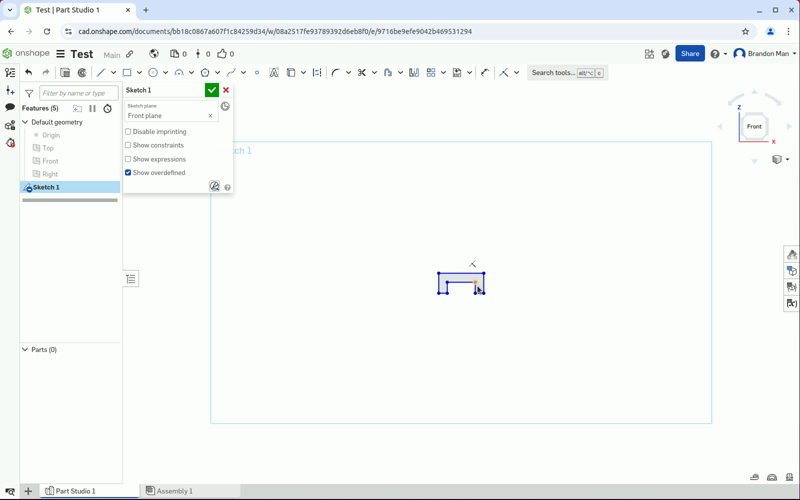
scroll(6)
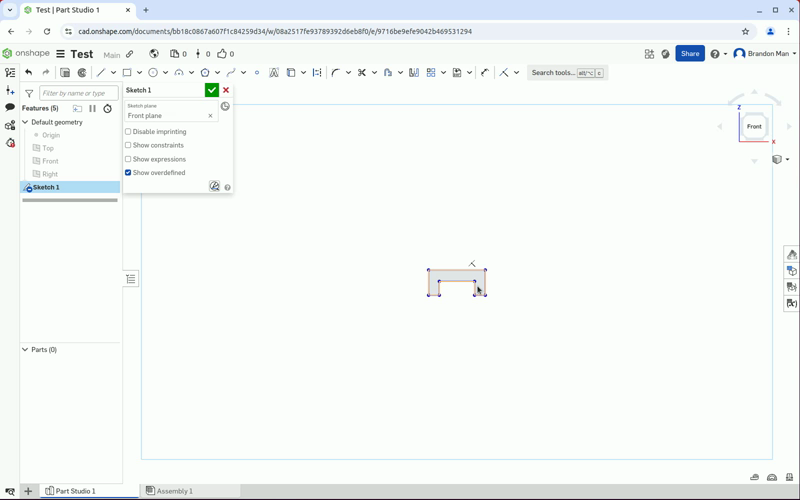
scroll(6)
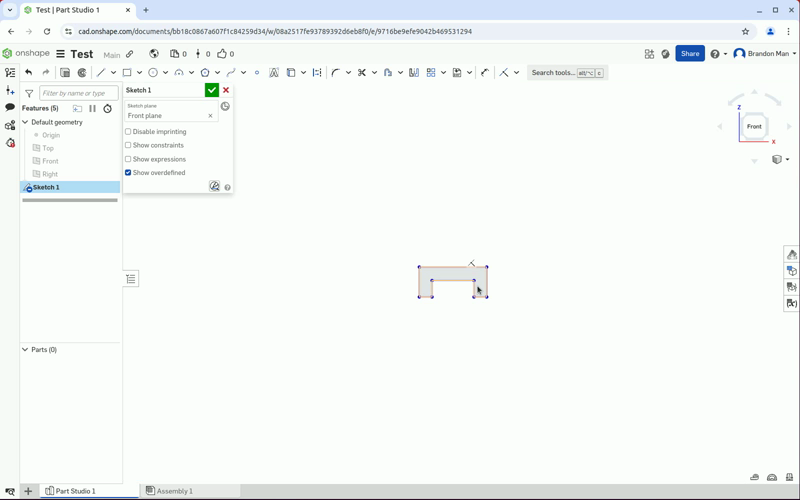
scroll(6)
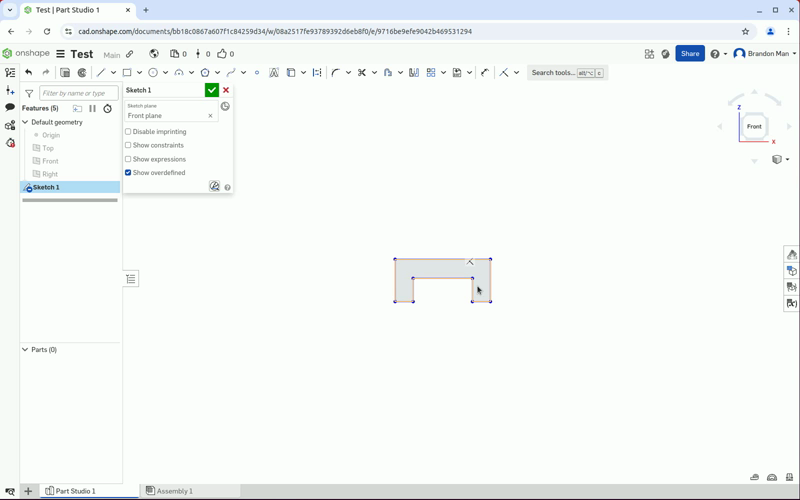
scroll(6)
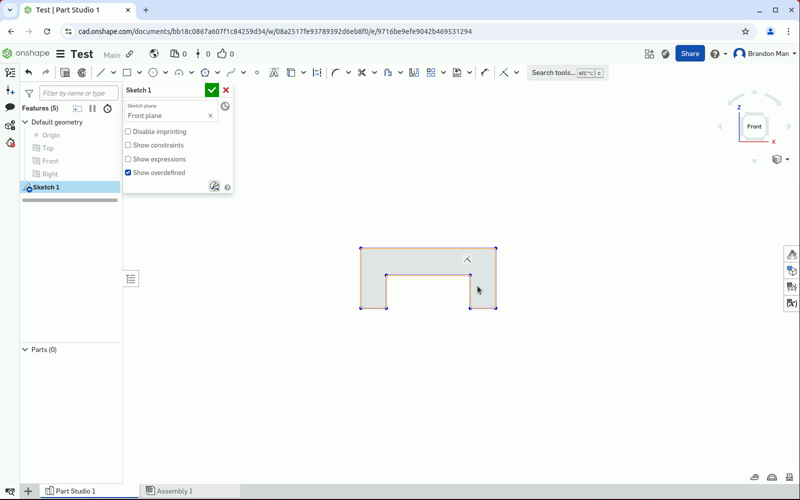
scroll(6)
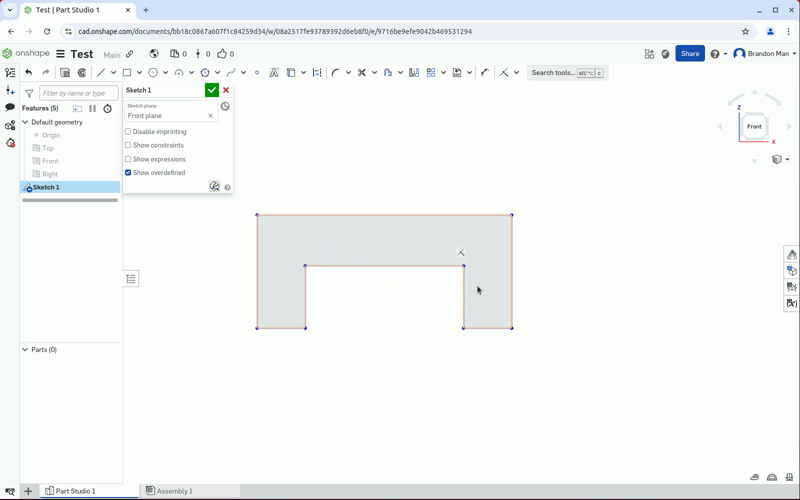
scroll(6)
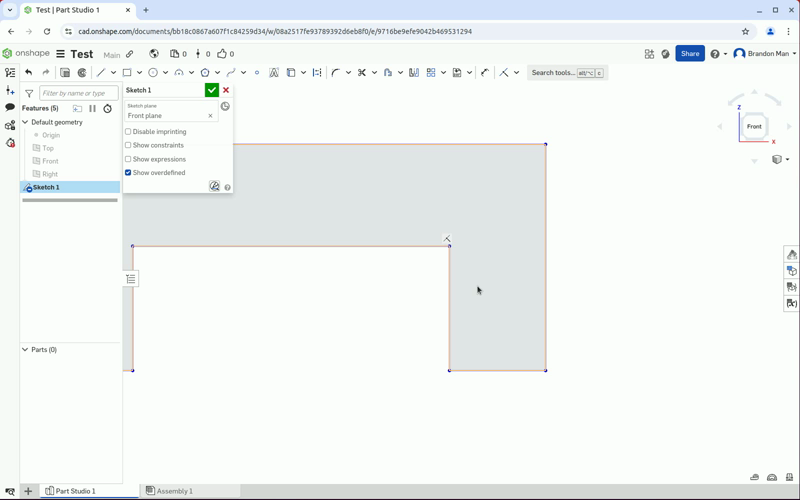
click(477, 285)
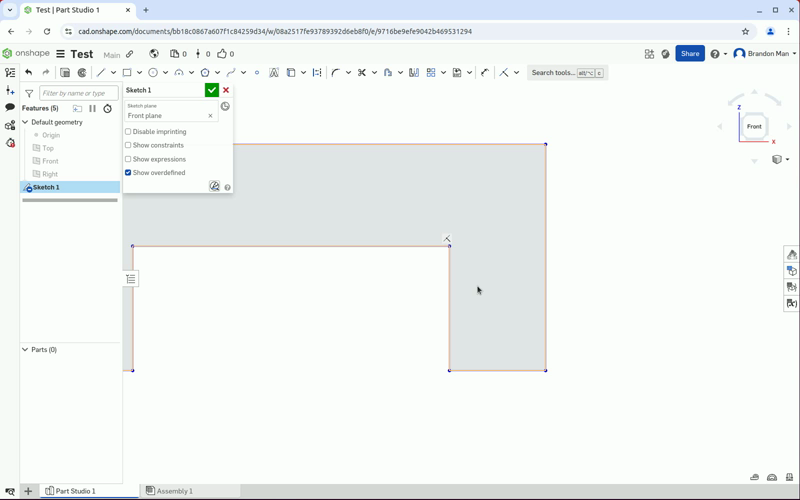
scroll(-6)
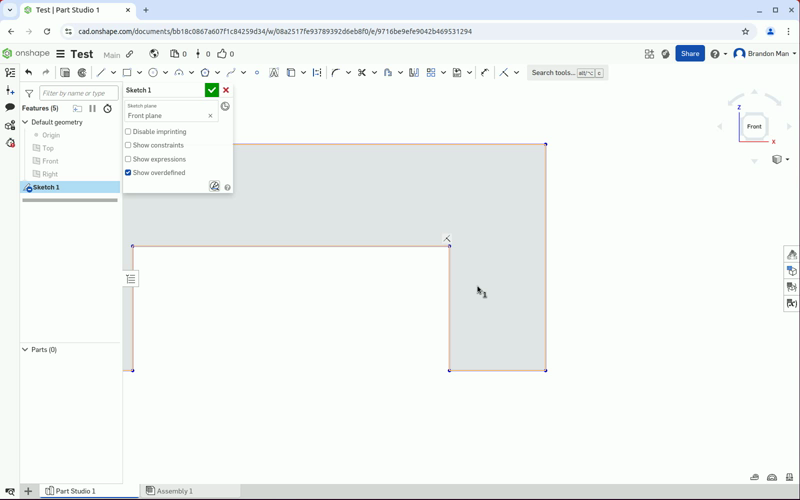
scroll(-6)
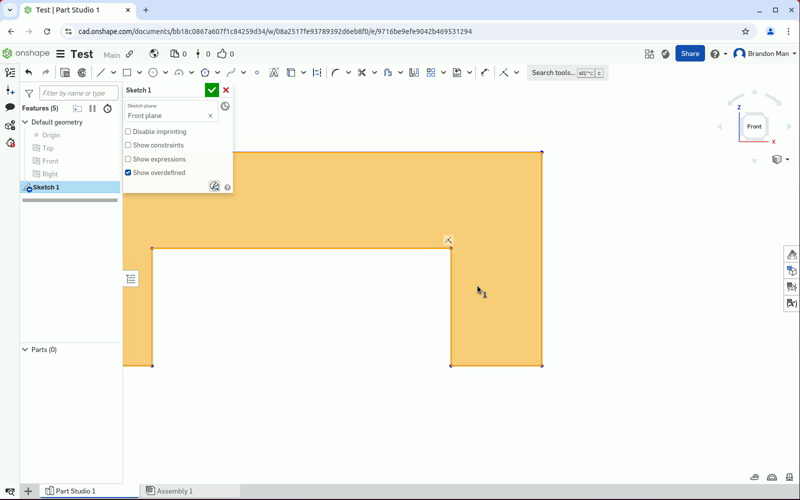
scroll(-6)
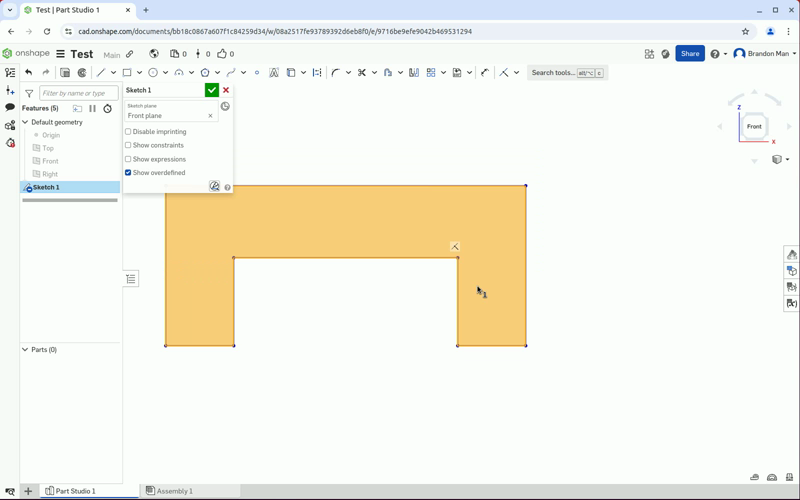
scroll(-6)
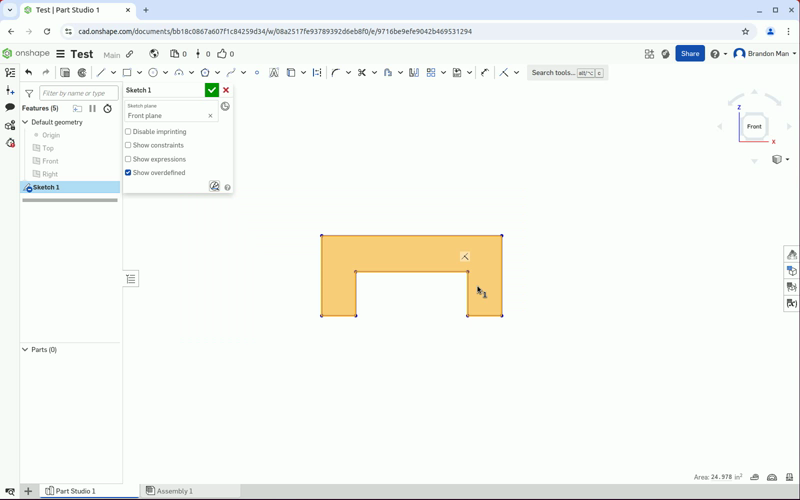
scroll(-6)
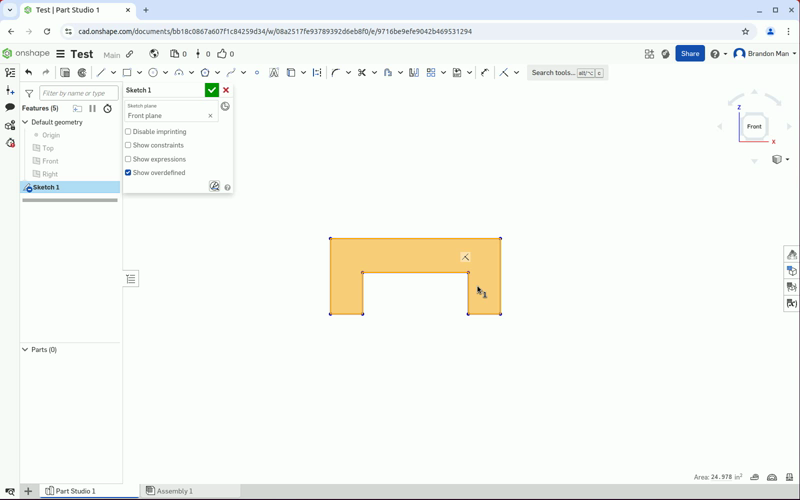
scroll(-6)
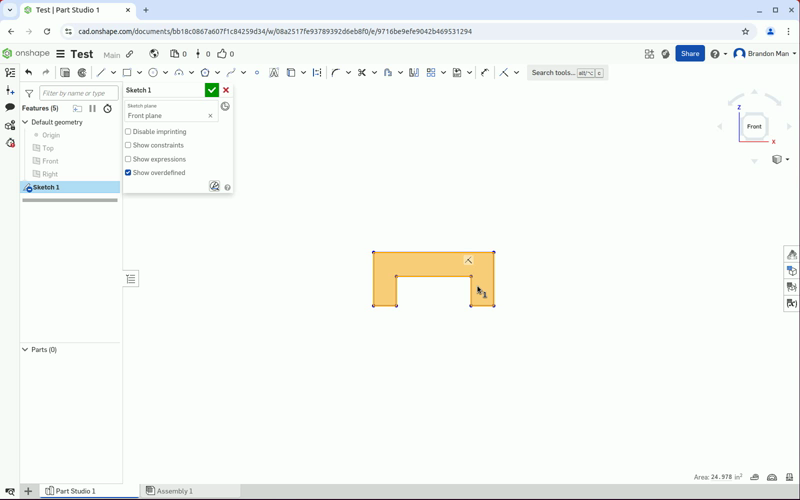
scroll(-6)
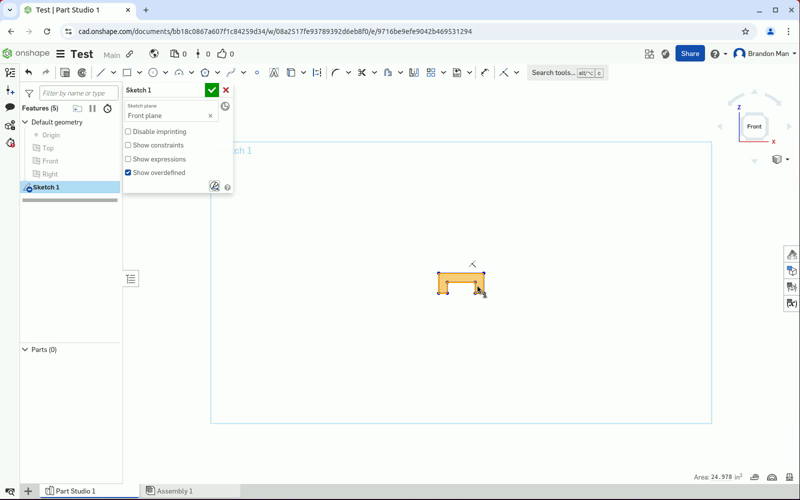
mouse_move(73, 352)
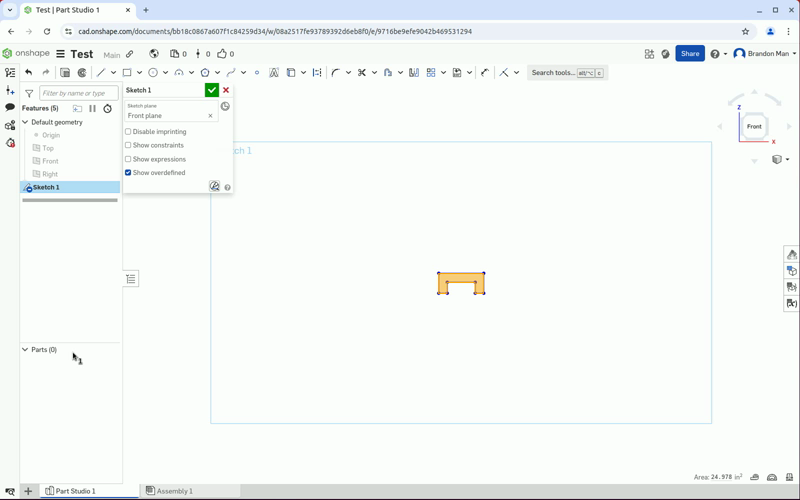
key(shift+y)
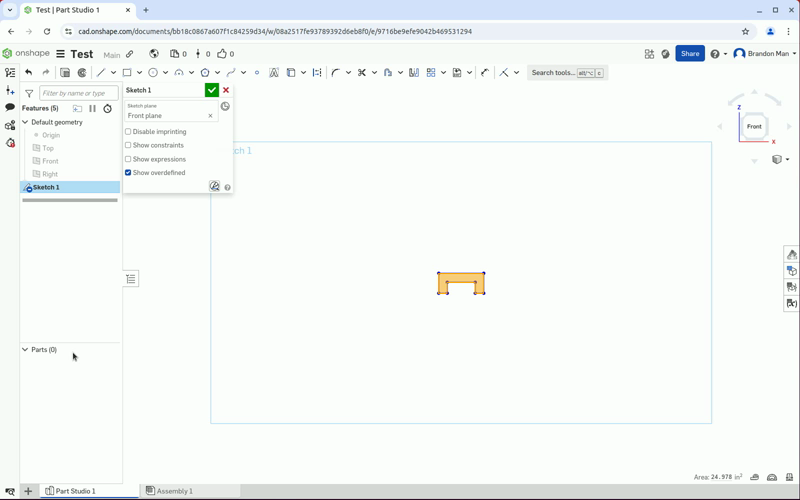
key(shift+e)
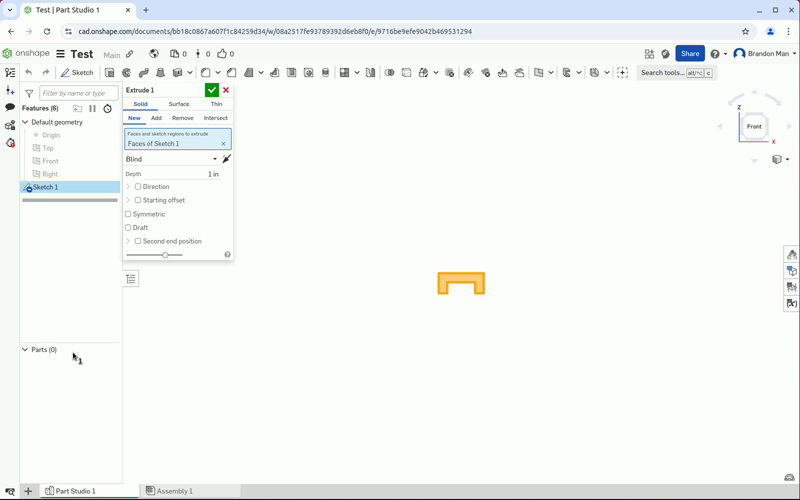
mouse_move(143, 106)
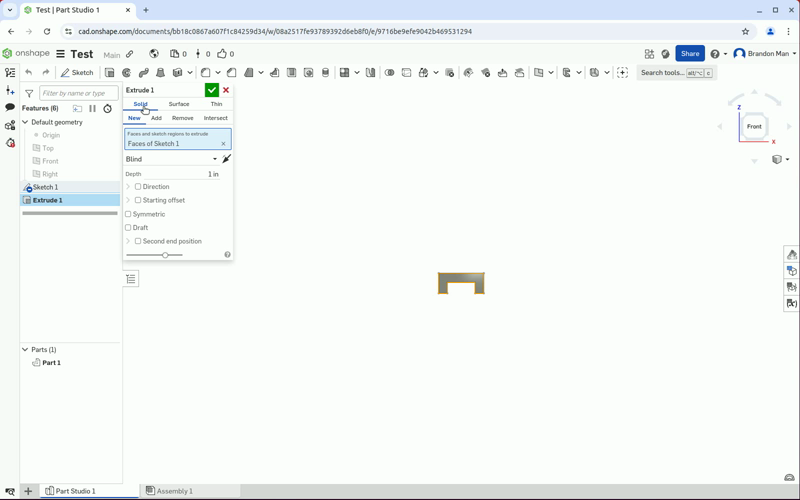
click(143, 106)
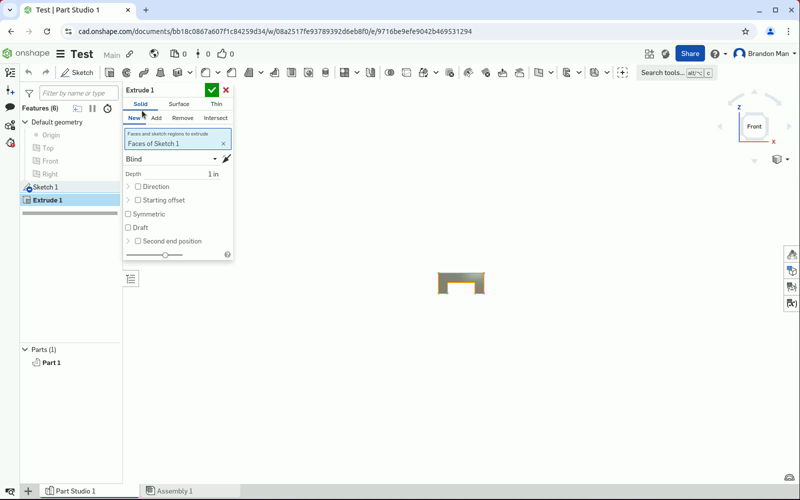
mouse_move(137, 120)
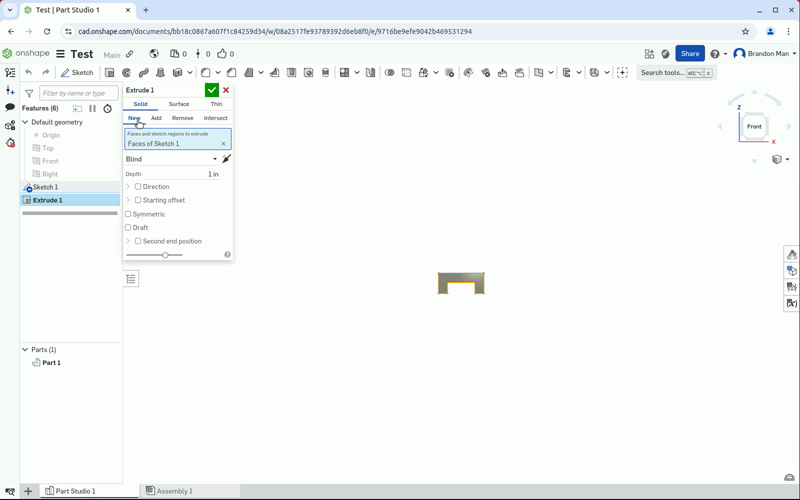
click(137, 120)
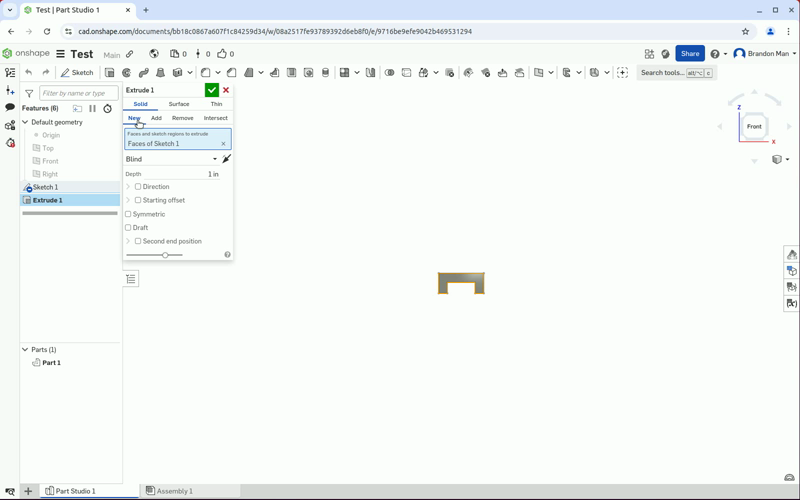
key(tab, 4)
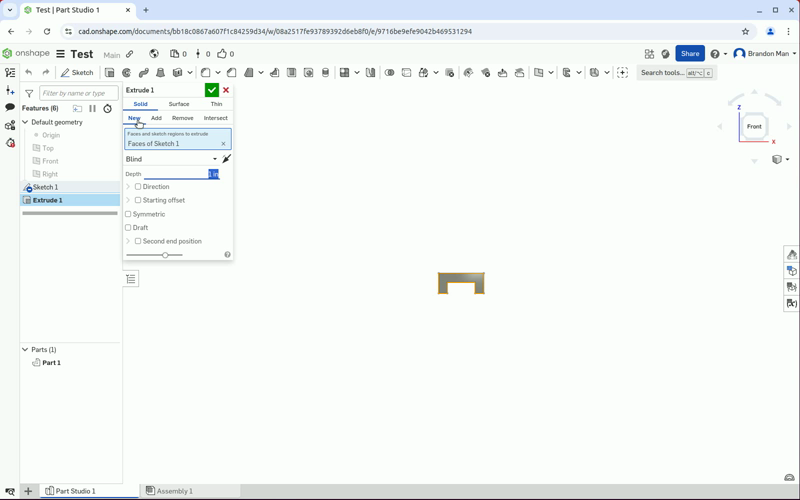
text(7.222)
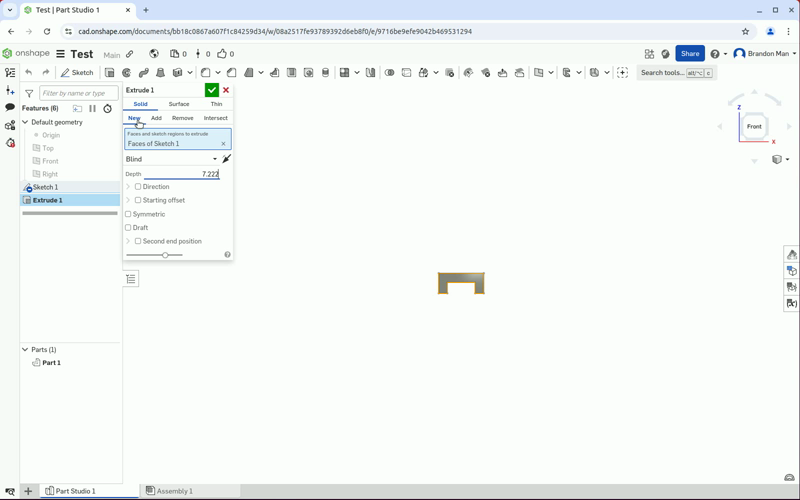
key(tab, 3)
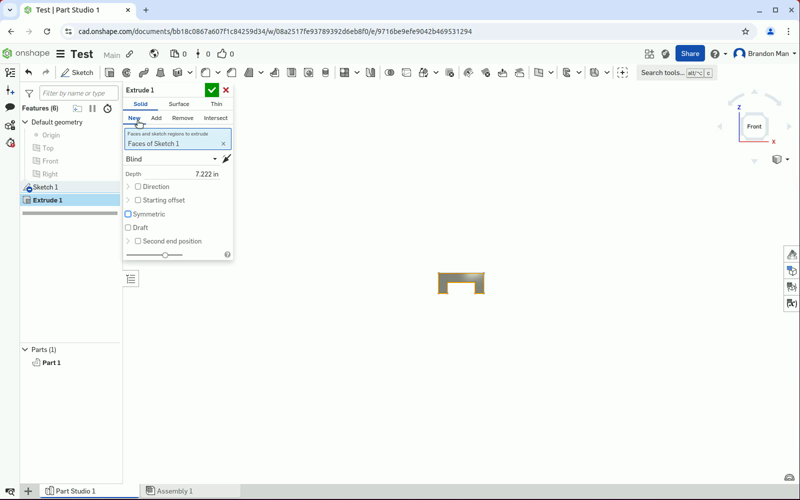
key(space)
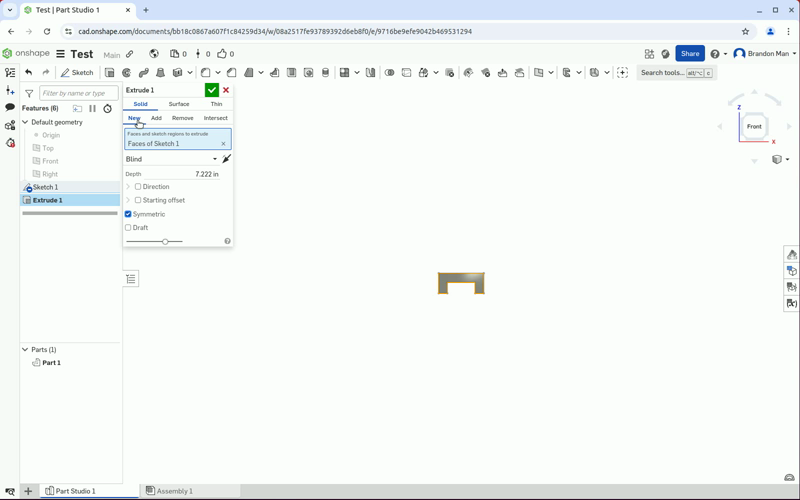
key(enter)
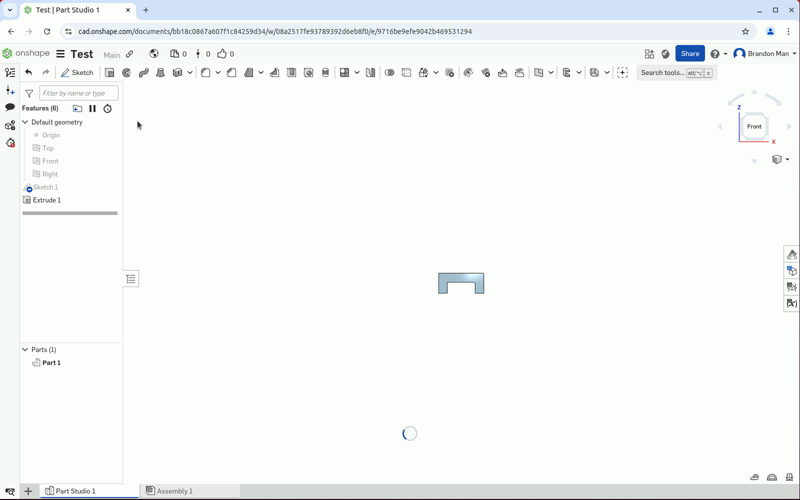
key(shift+h)
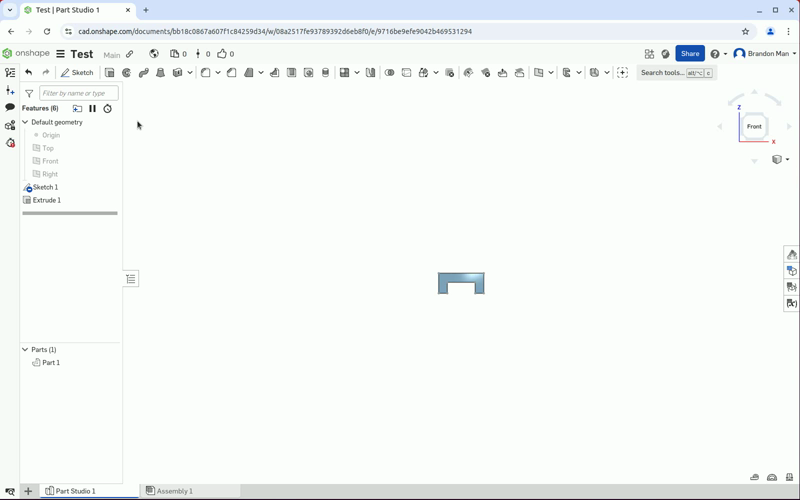
key(shift+h)
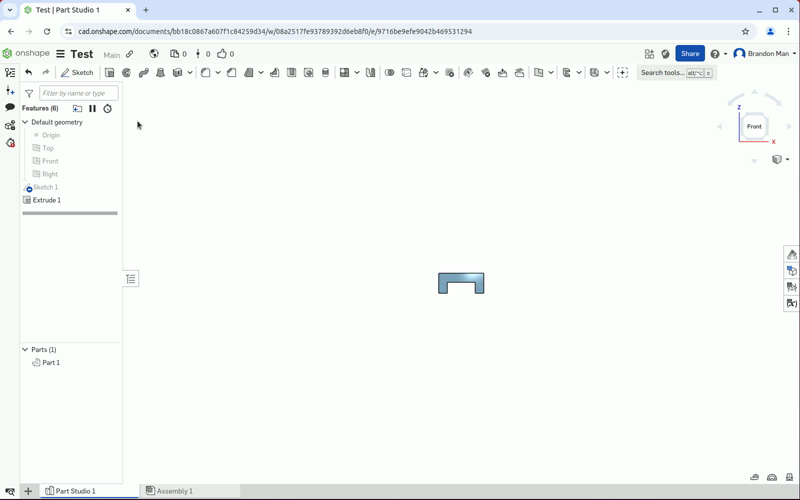
mouse_move(73, 189)
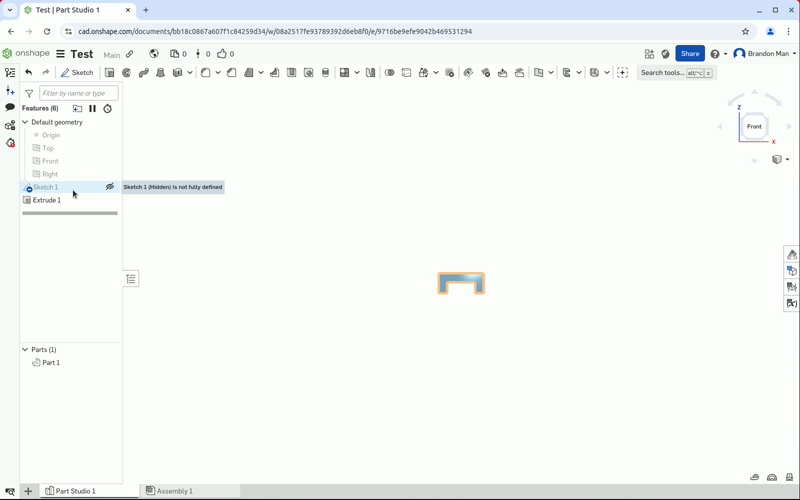
click(73, 189)
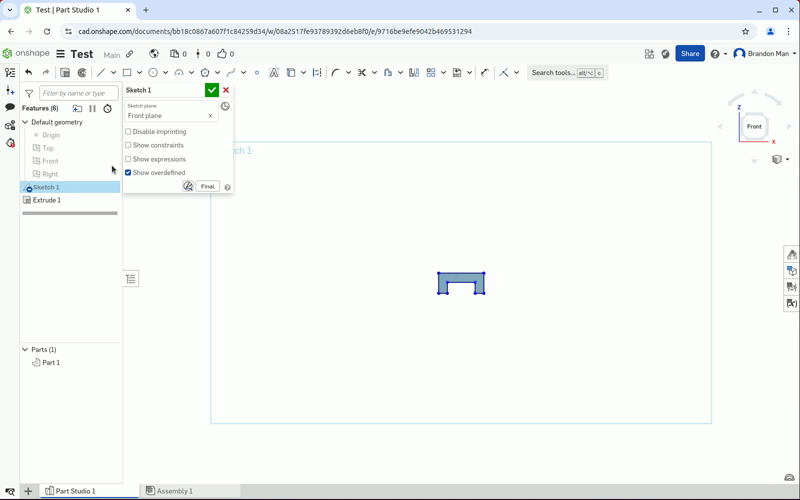
mouse_move(229, 92)
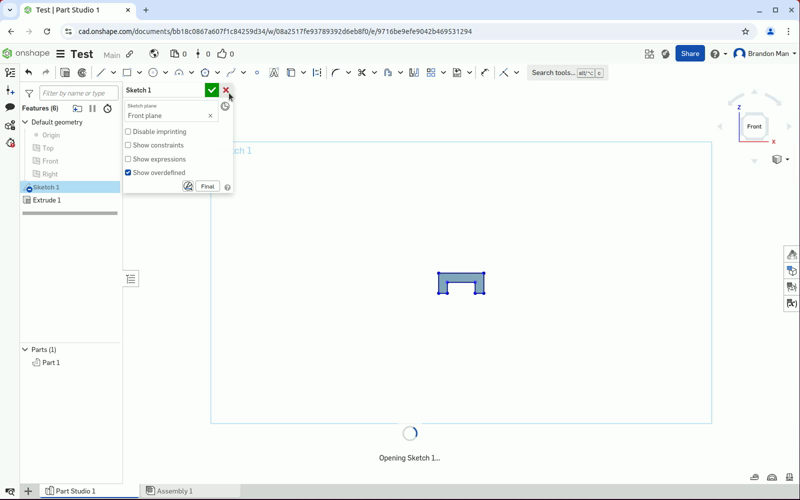
click(229, 92)
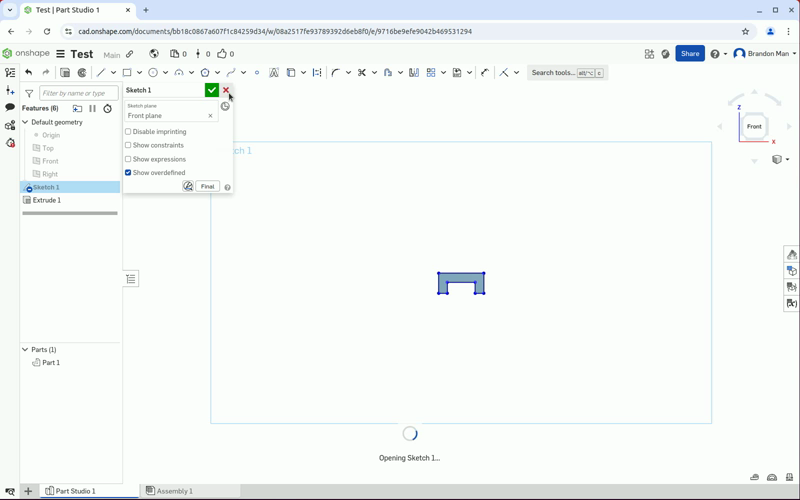
key(shift+s)
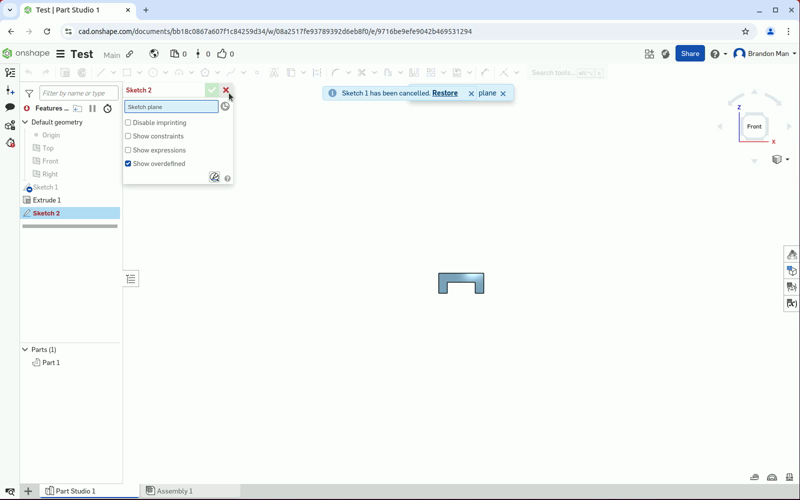
mouse_move(73, 163)
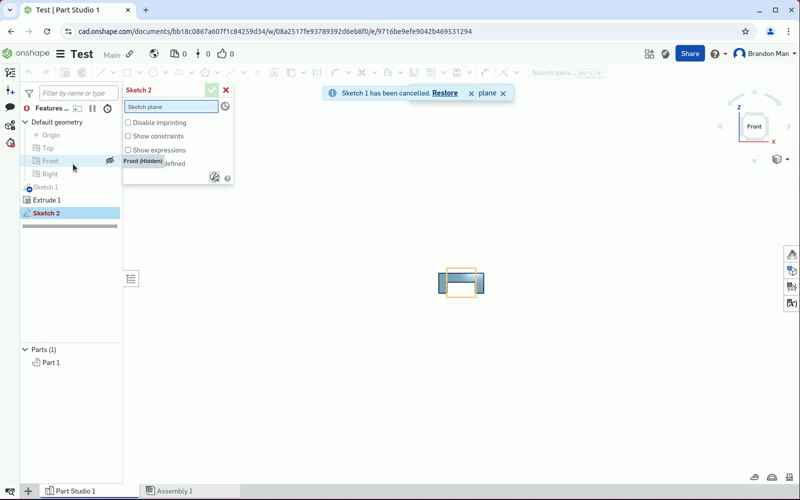
click(73, 163)
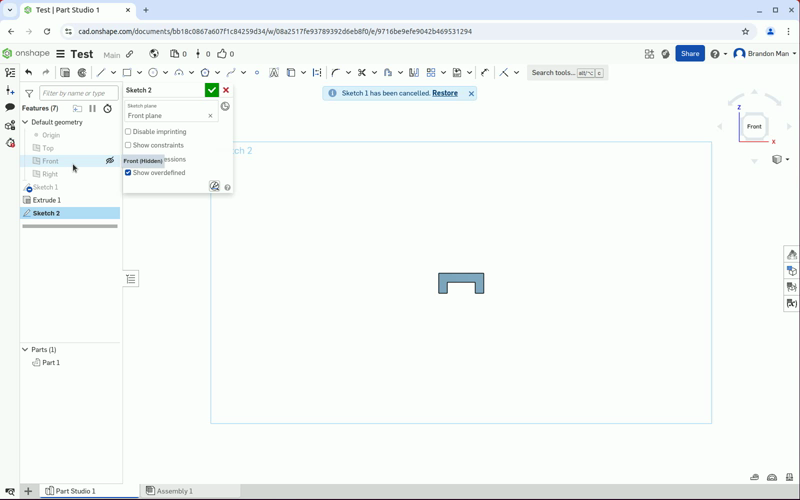
mouse_move(73, 352)
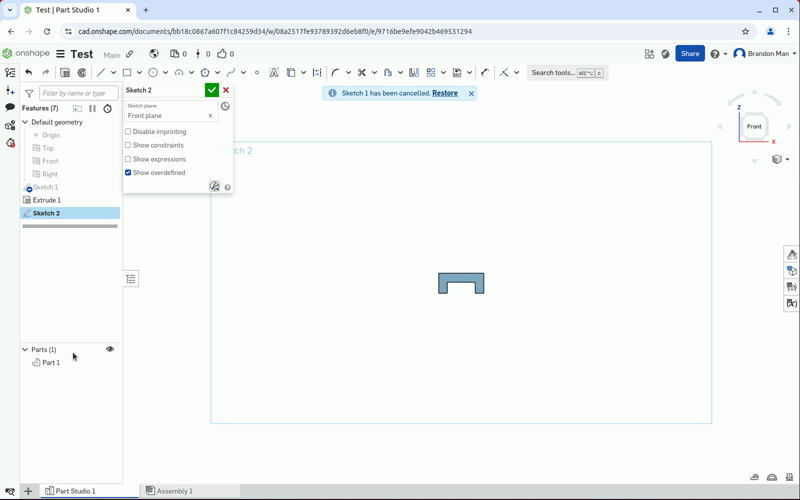
key(y)
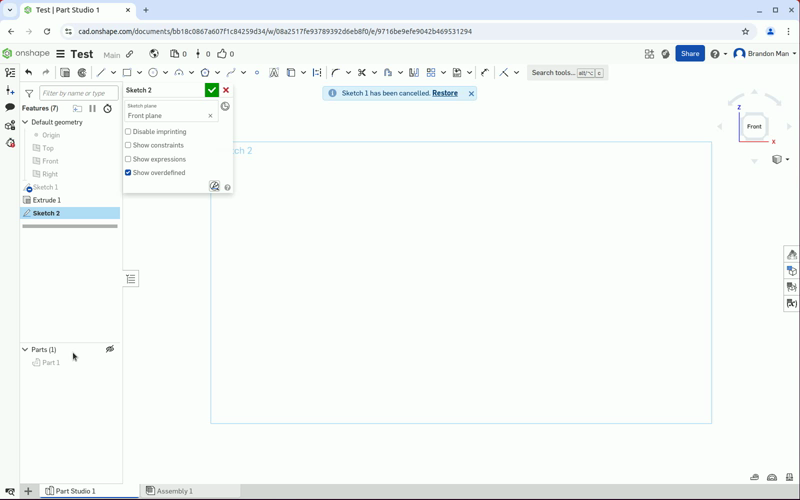
key(l)
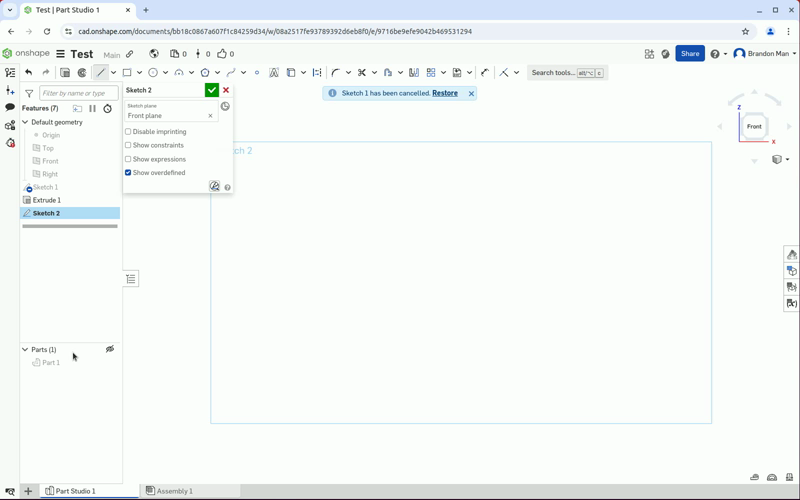
key_down(shift)
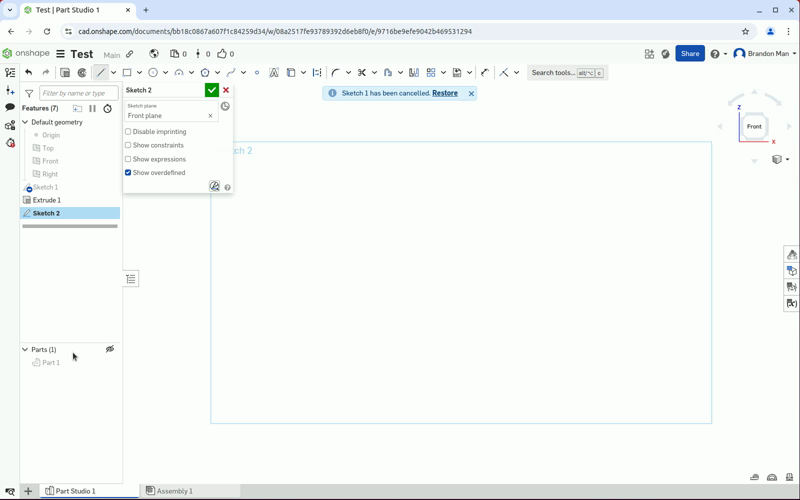
mouse_move(444, 299)
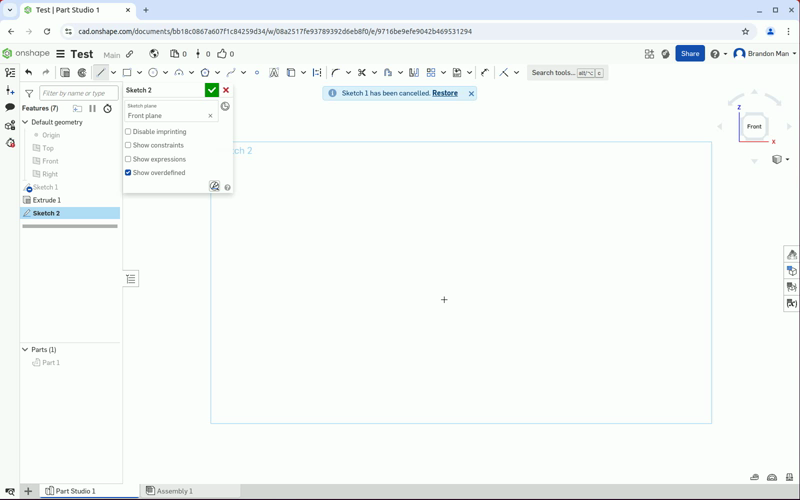
click(444, 299)
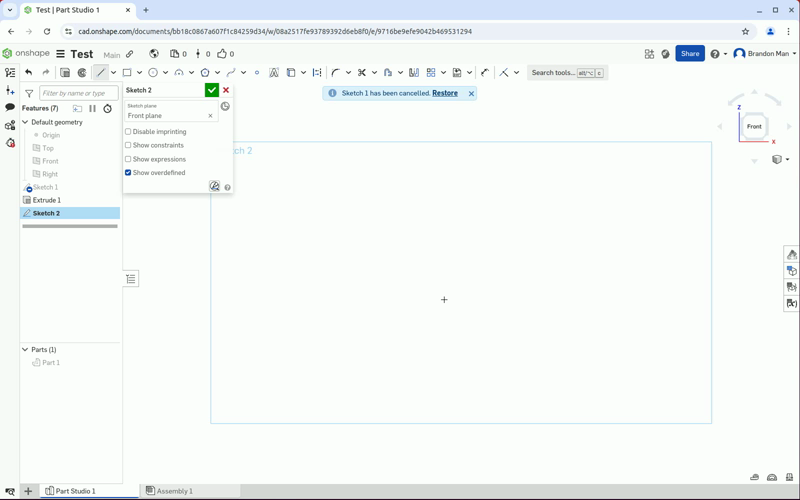
key_up(shift)
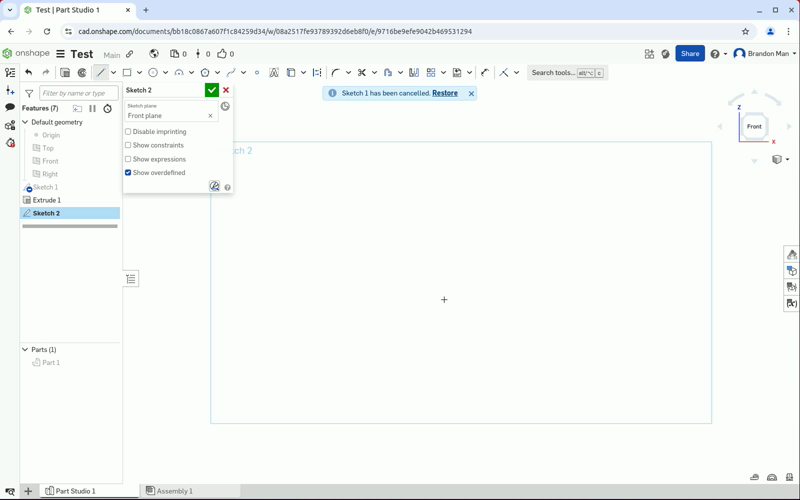
key_down(shift)
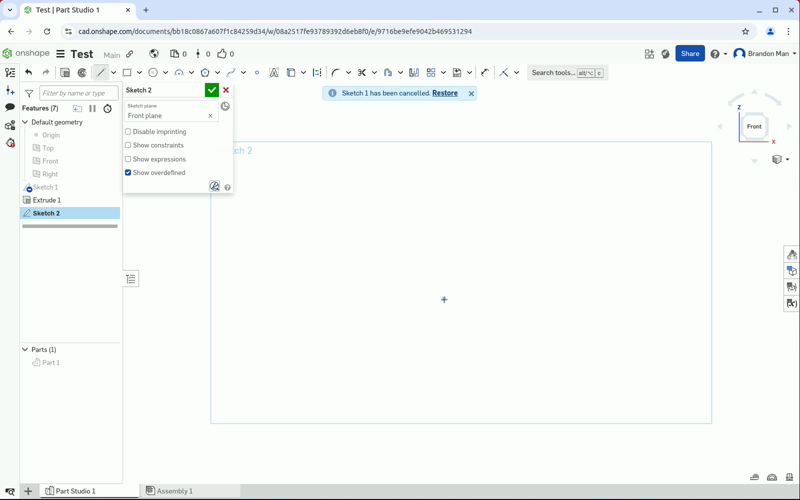
mouse_move(474, 299)
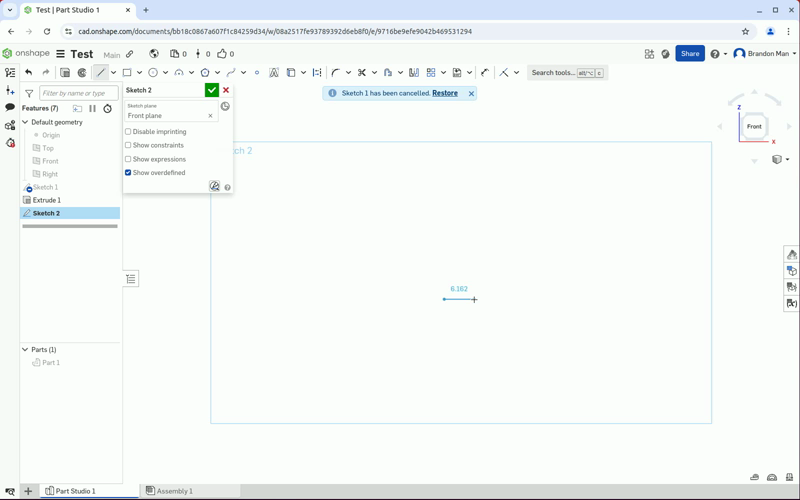
mouse_move(477, 299)
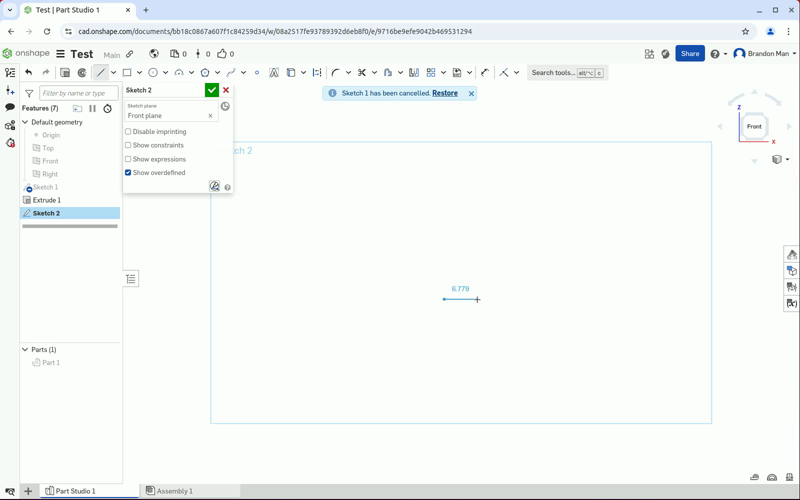
click(477, 299)
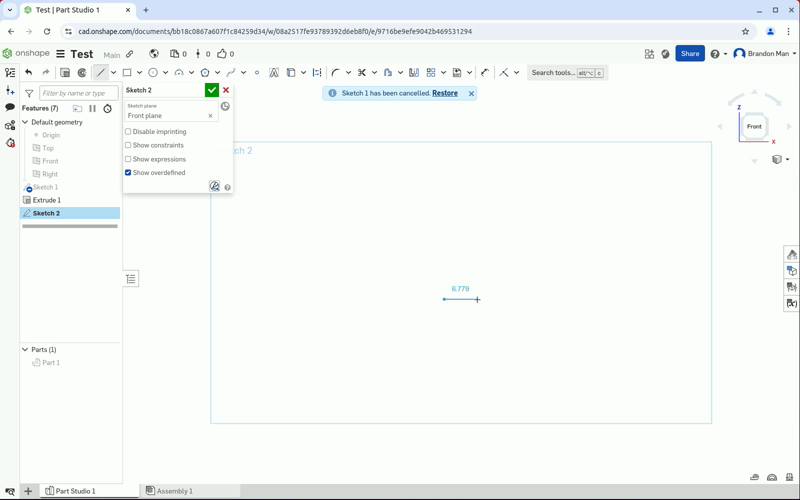
key_up(shift)
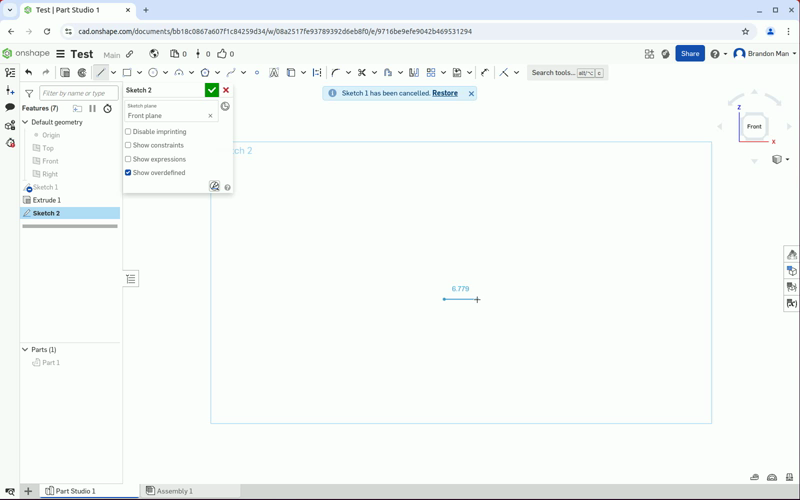
key_down(shift)
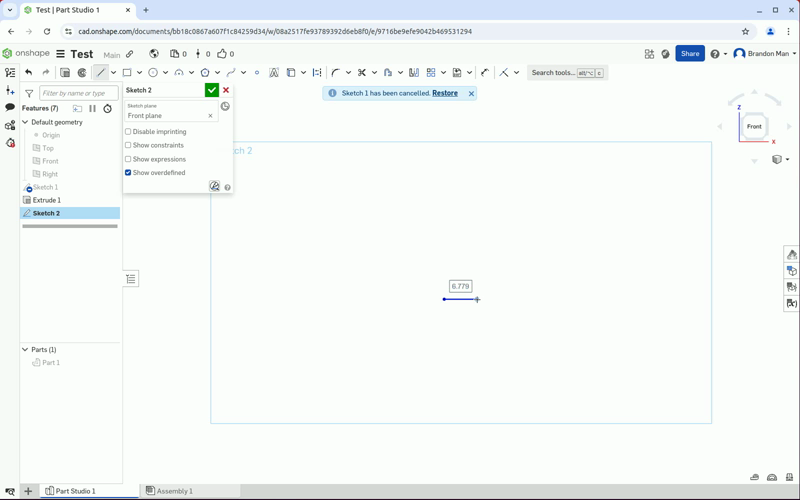
mouse_move(507, 299)
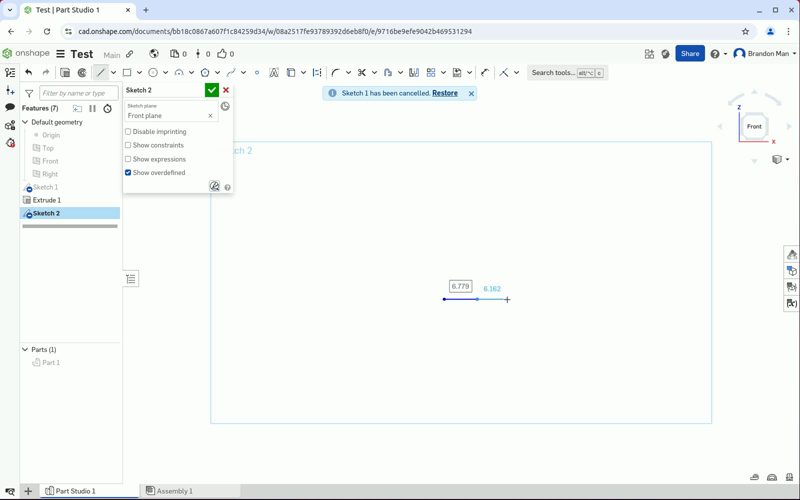
mouse_move(477, 286)
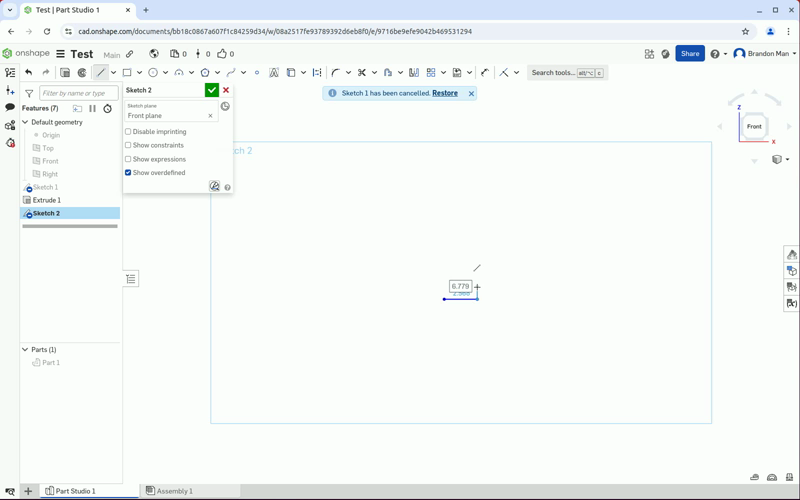
click(477, 286)
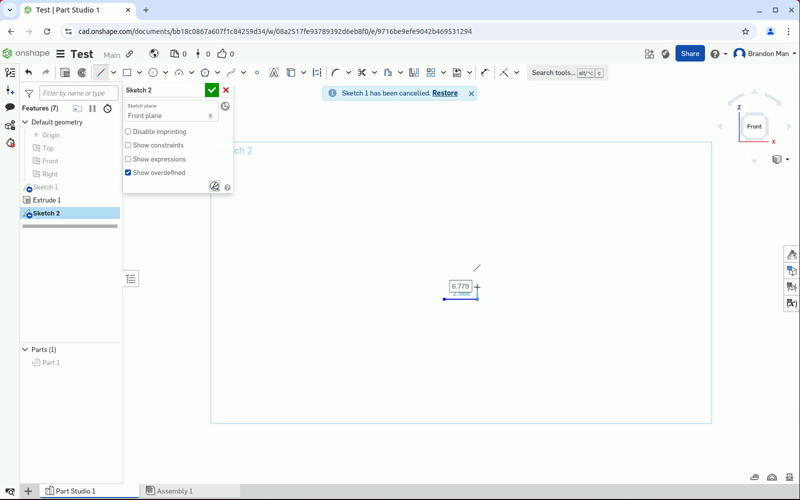
key_up(shift)
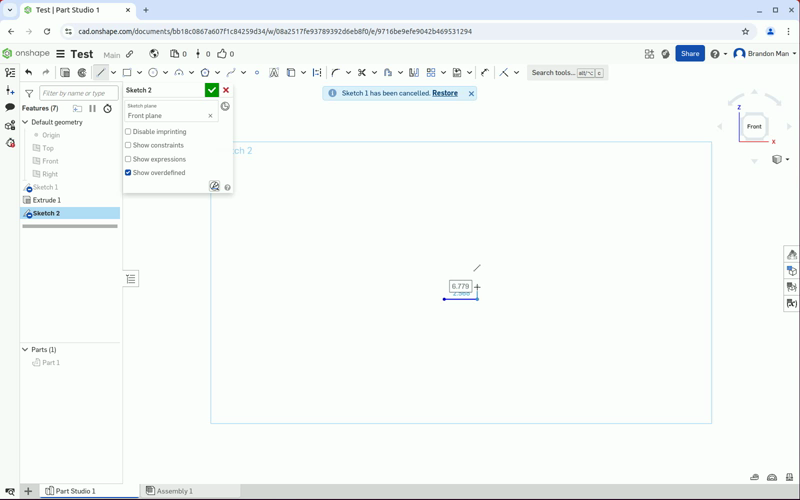
key_down(shift)
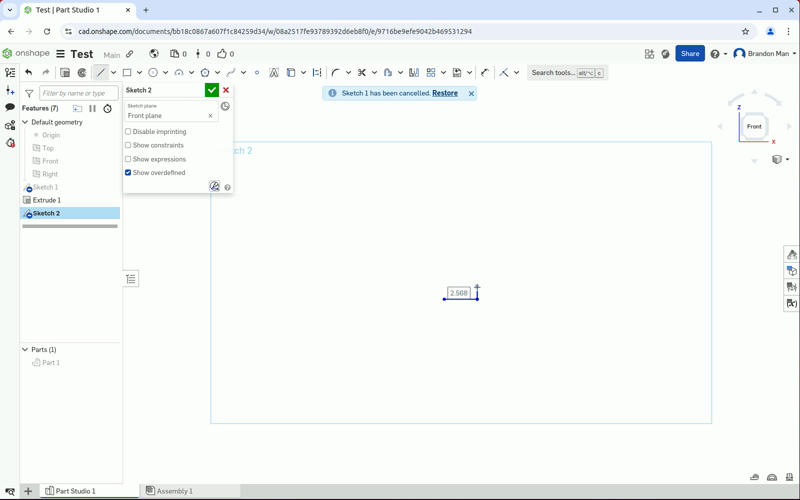
mouse_move(507, 286)
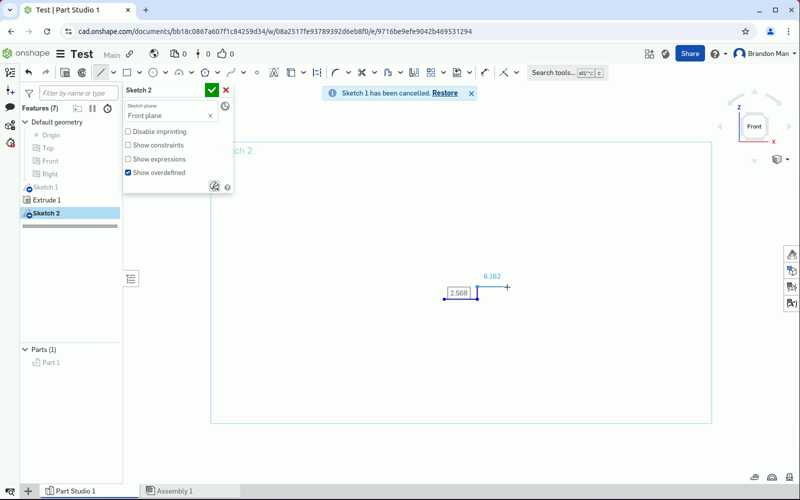
mouse_move(444, 286)
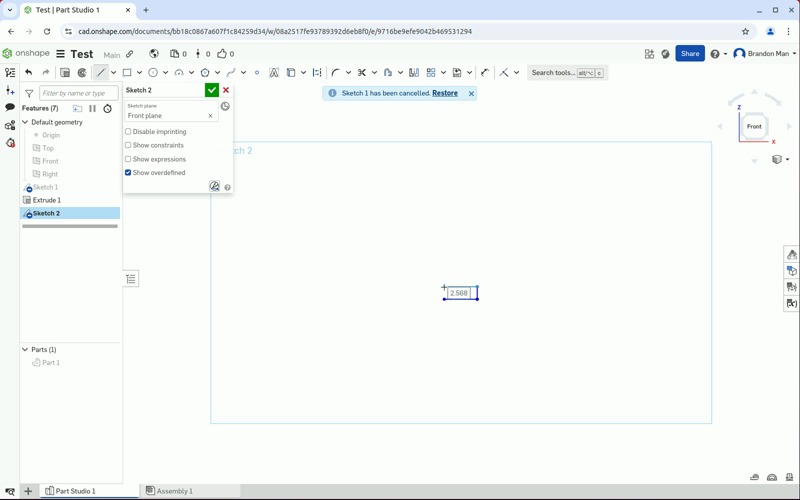
click(444, 286)
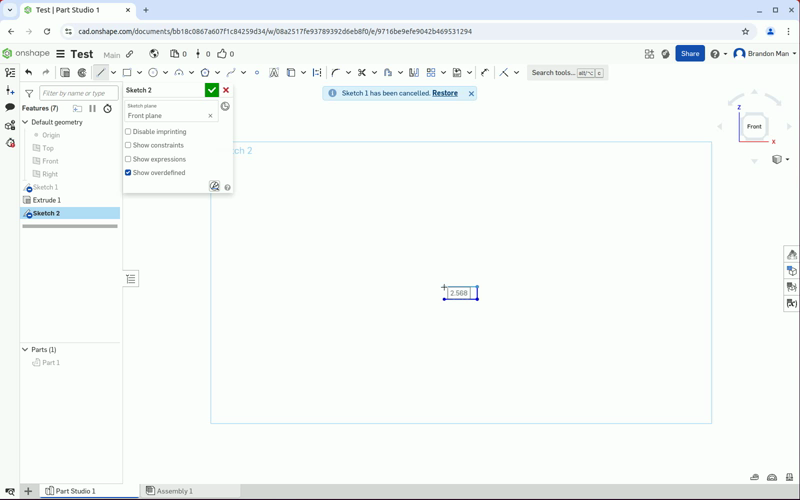
key_up(shift)
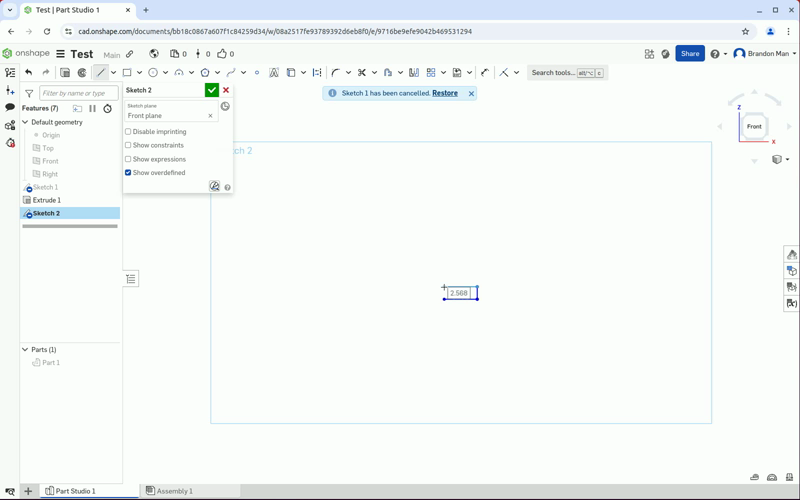
mouse_move(474, 286)
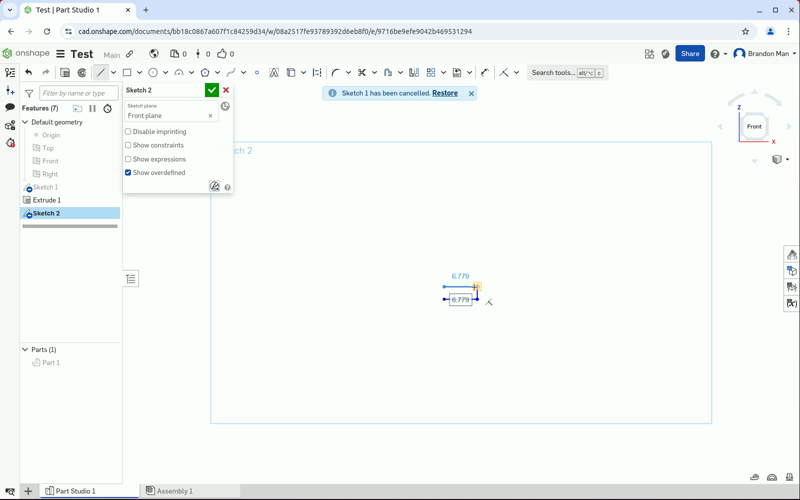
key_down(shift)
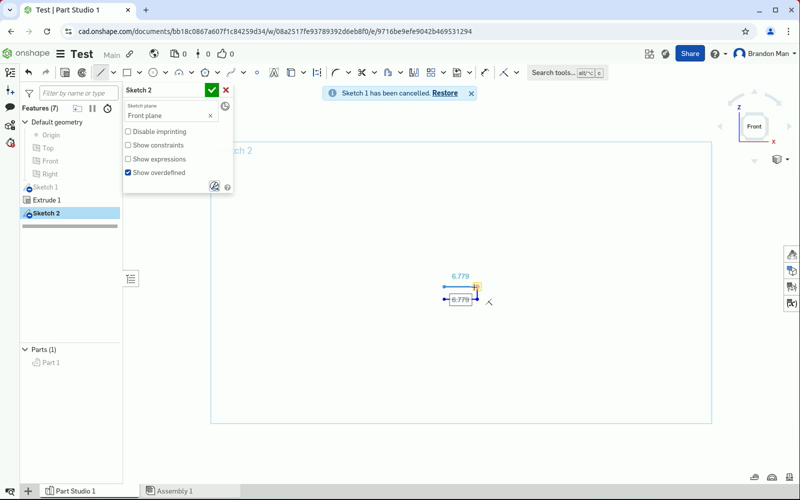
mouse_move(444, 299)
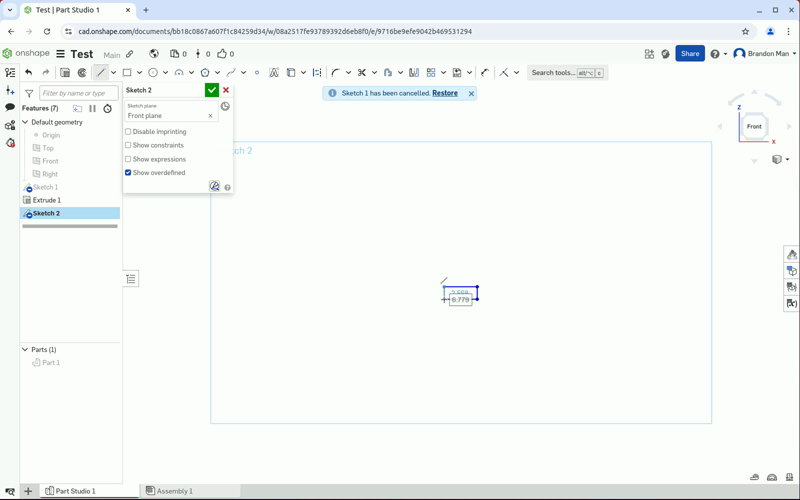
key_up(shift)
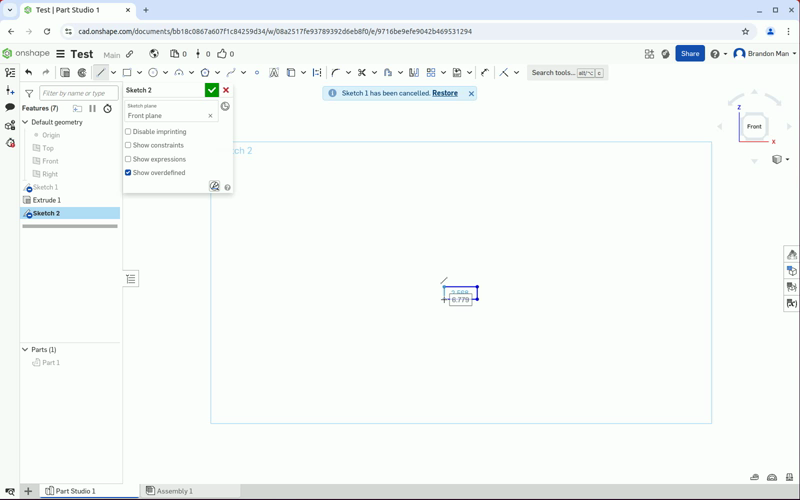
click(444, 299)
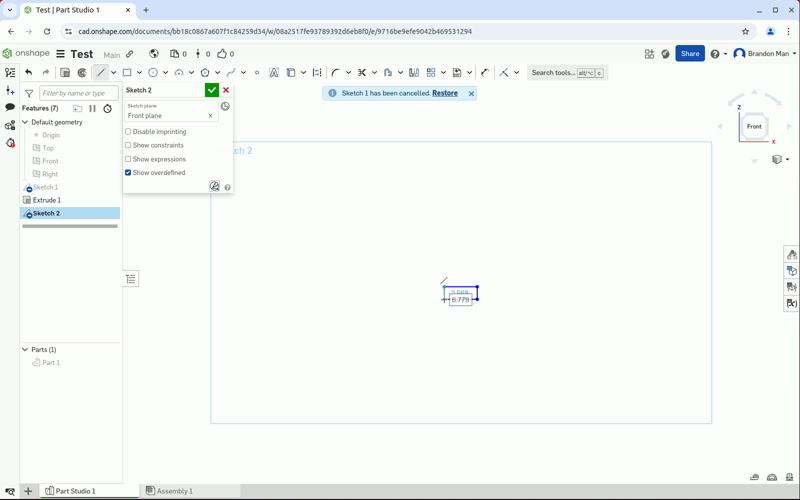
key(esc)
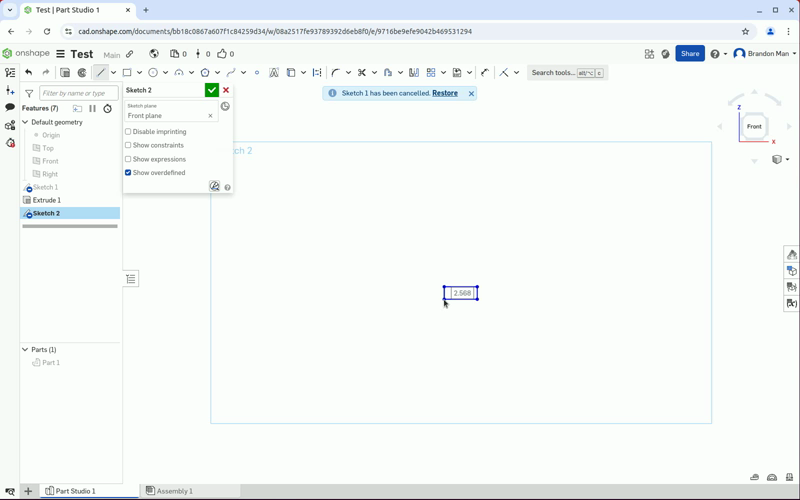
mouse_move(458, 293)
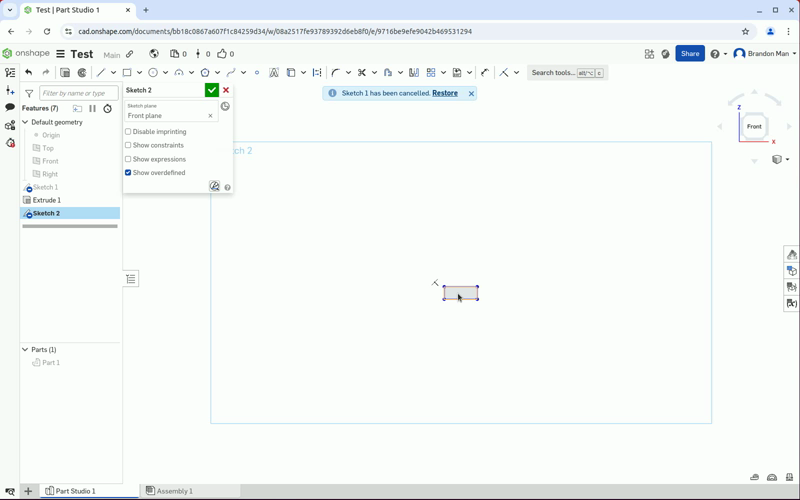
scroll(6)
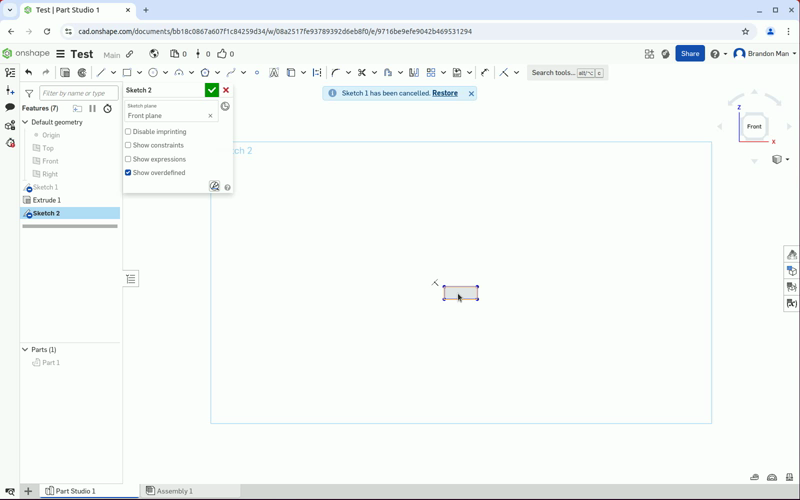
scroll(6)
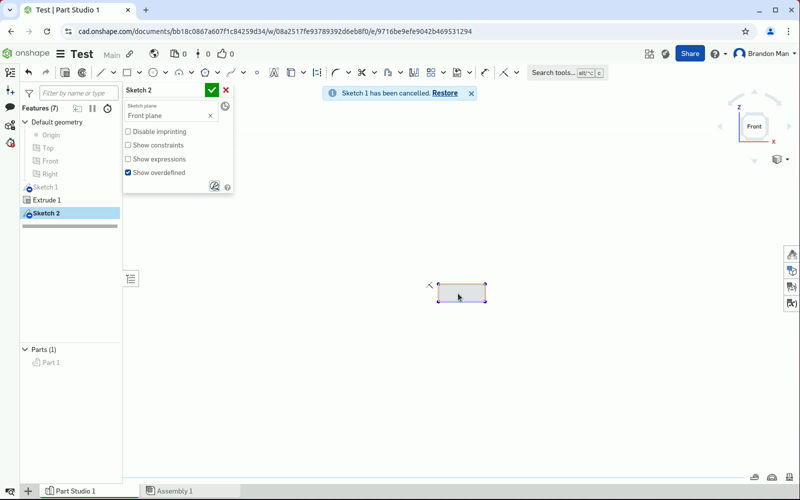
scroll(6)
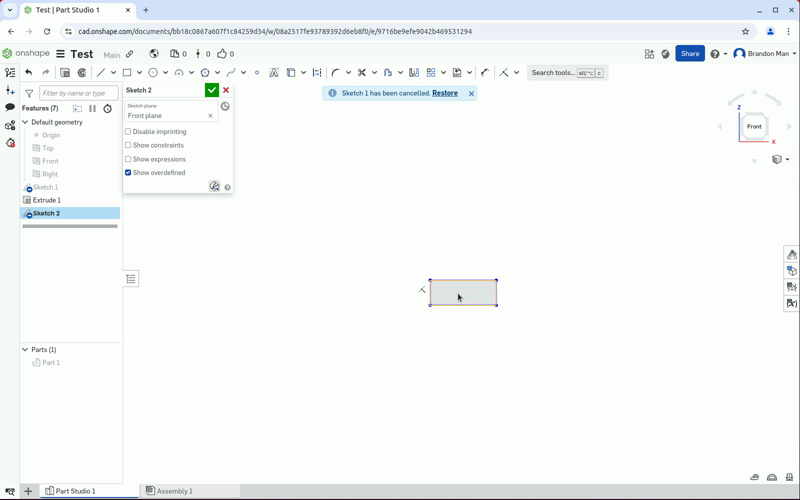
scroll(6)
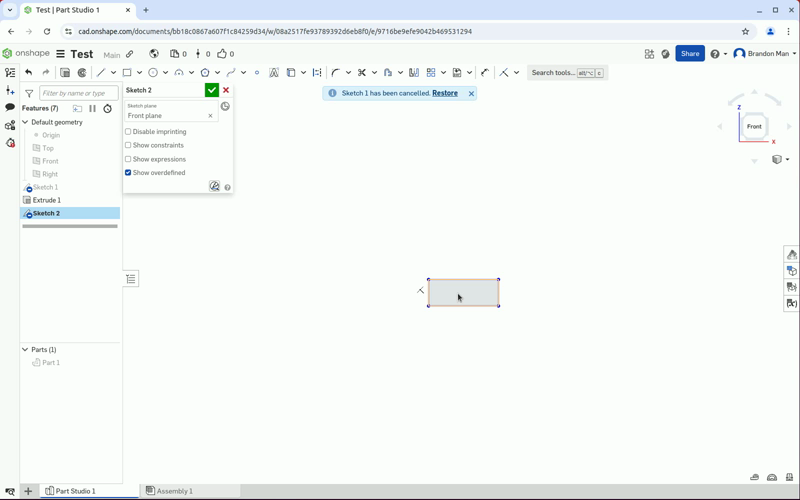
scroll(6)
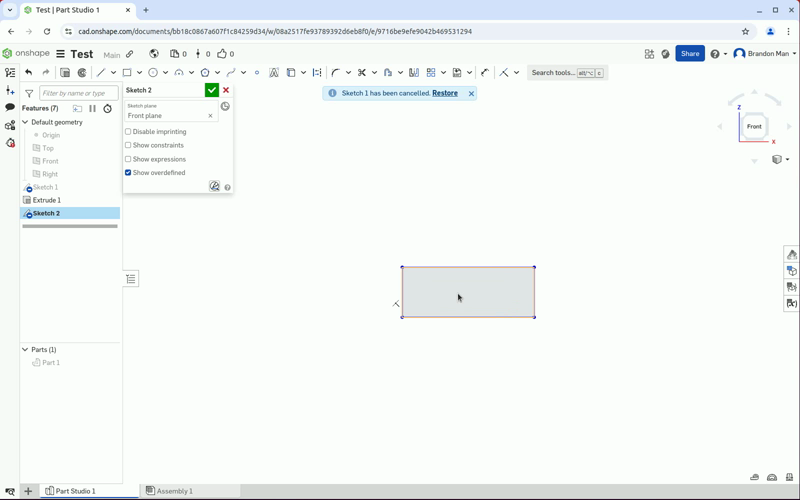
scroll(6)
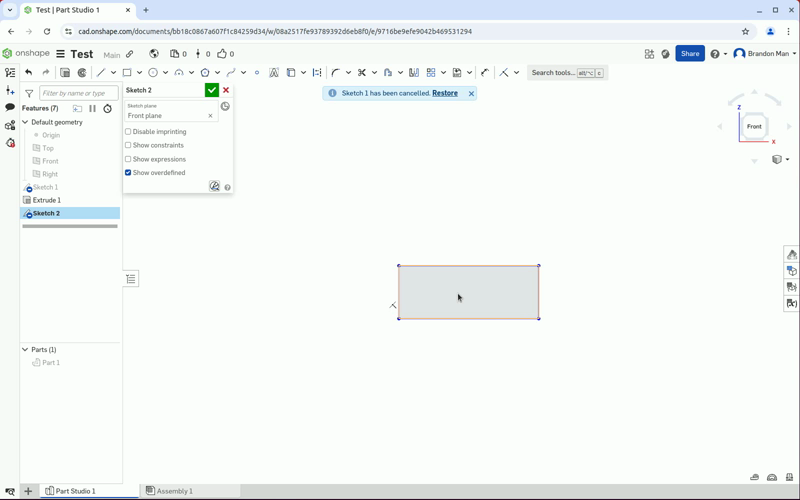
scroll(6)
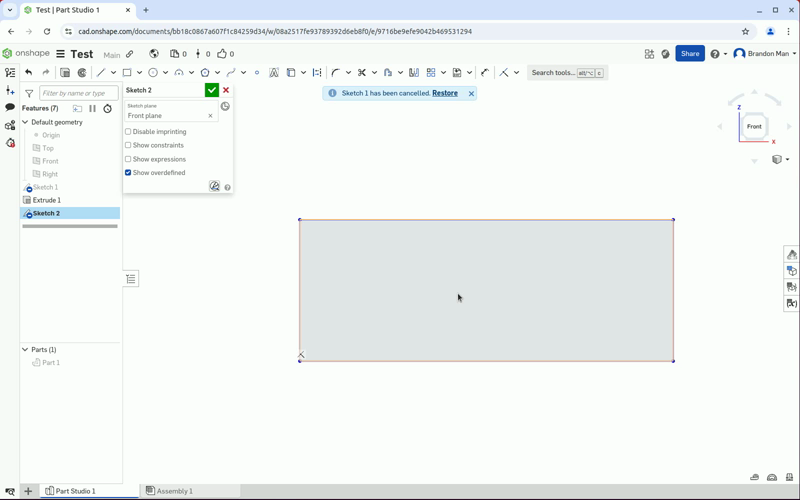
click(458, 293)
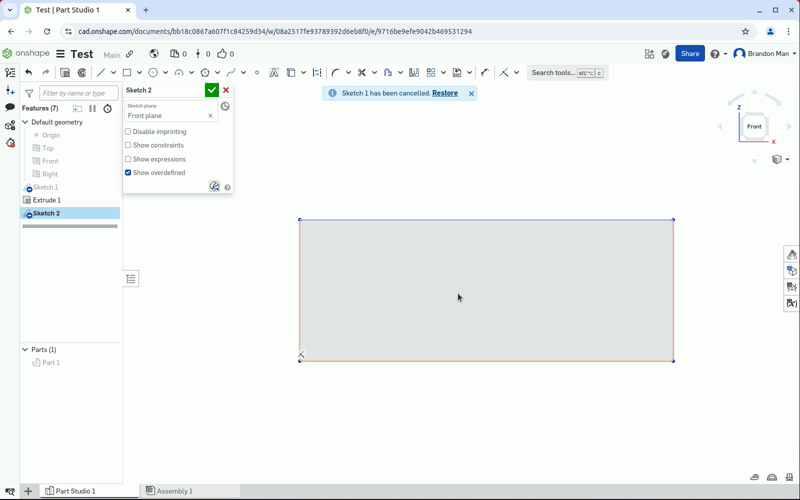
scroll(-6)
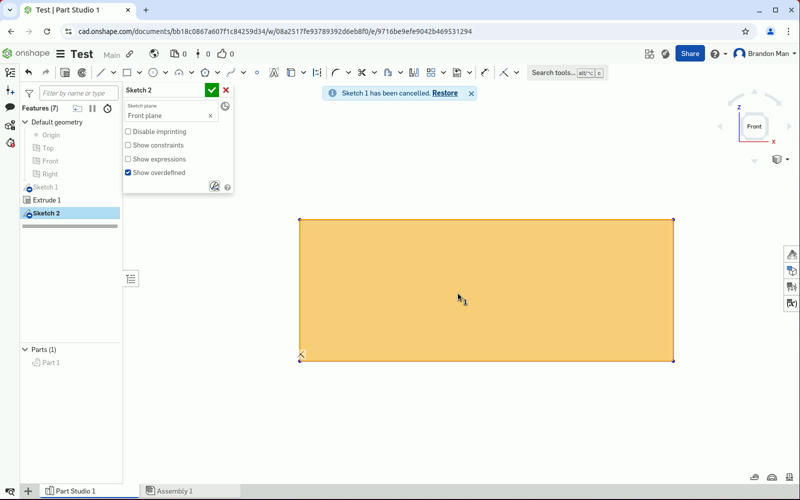
scroll(-6)
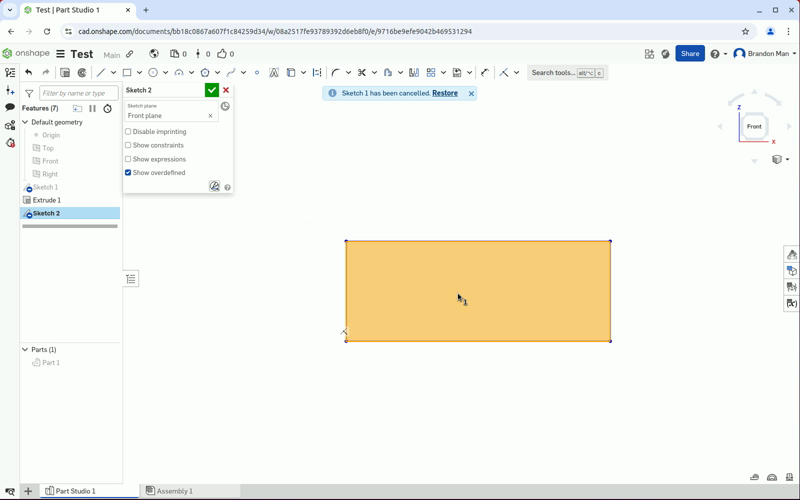
scroll(-6)
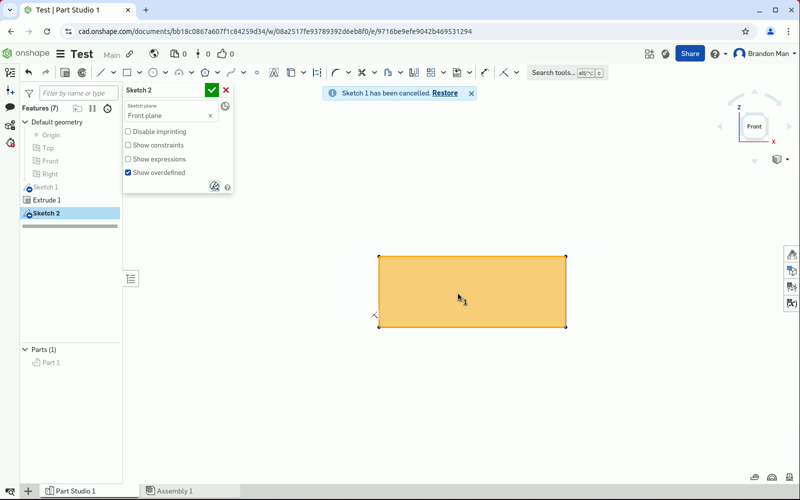
scroll(-6)
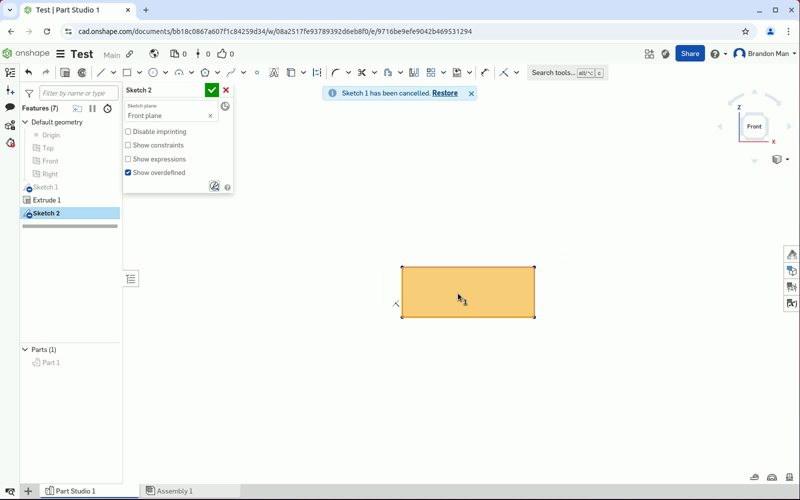
scroll(-6)
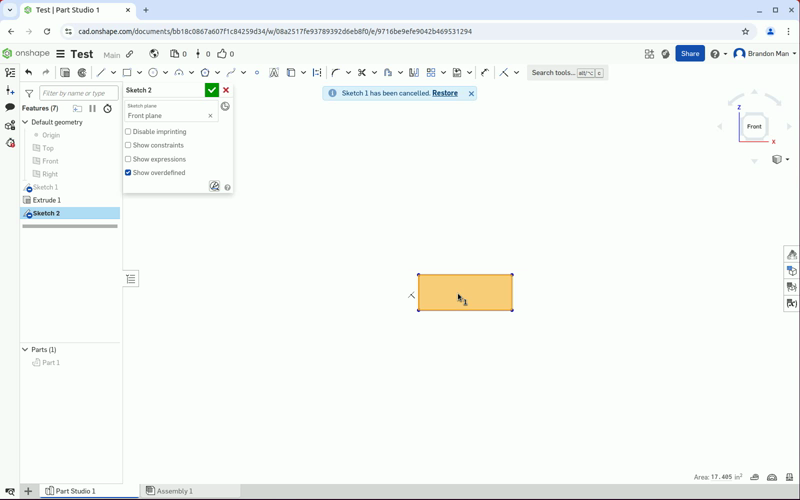
scroll(-6)
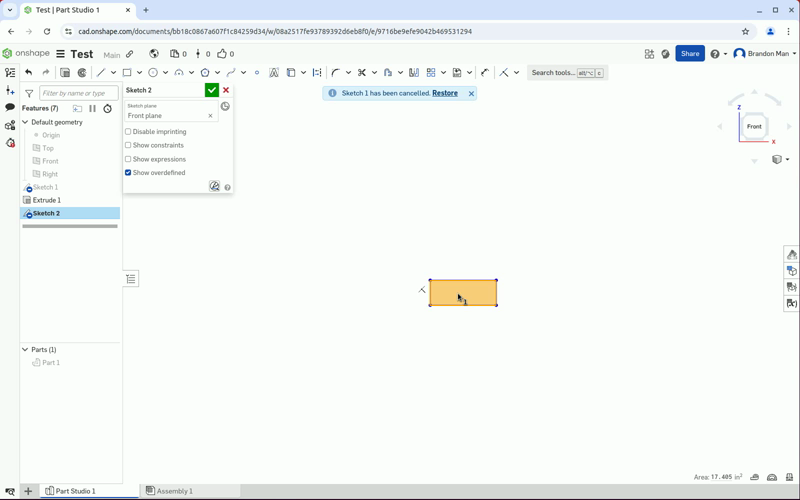
scroll(-6)
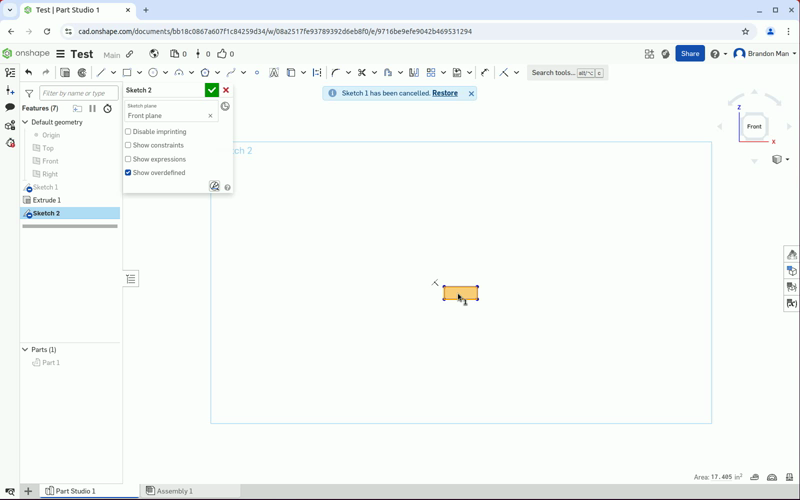
mouse_move(73, 352)
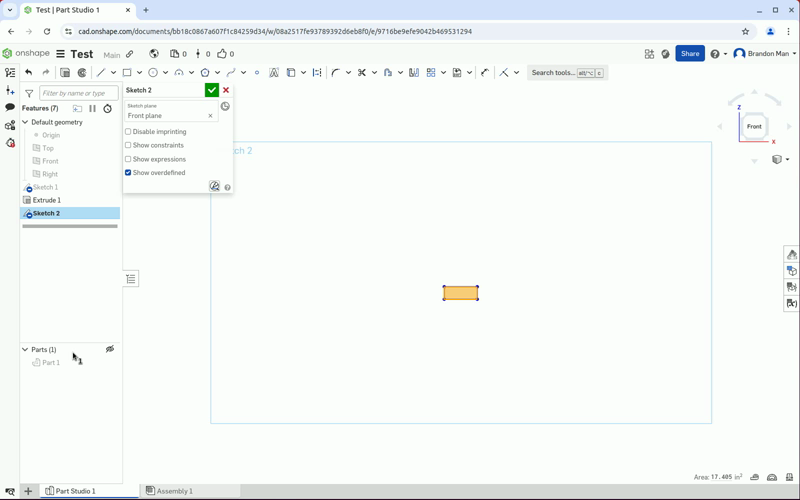
key(shift+y)
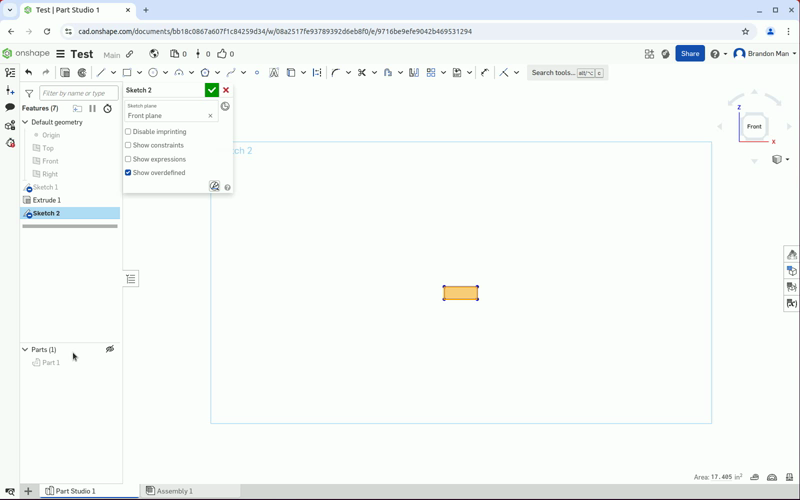
key(shift+e)
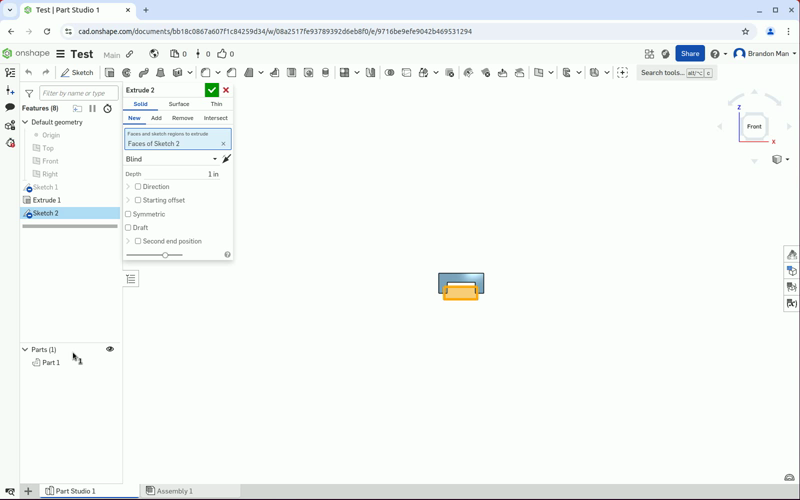
mouse_move(143, 106)
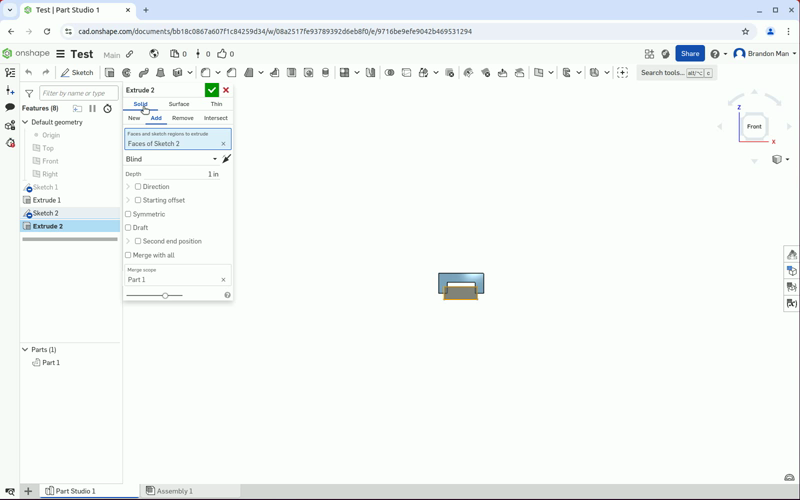
click(143, 106)
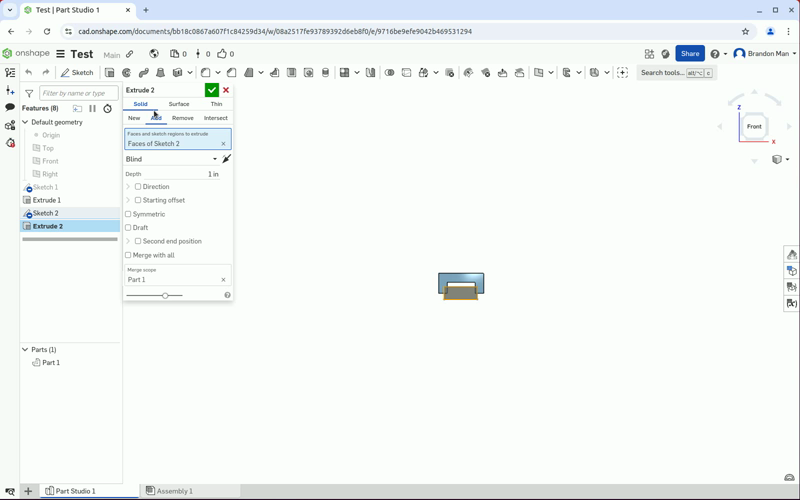
mouse_move(186, 120)
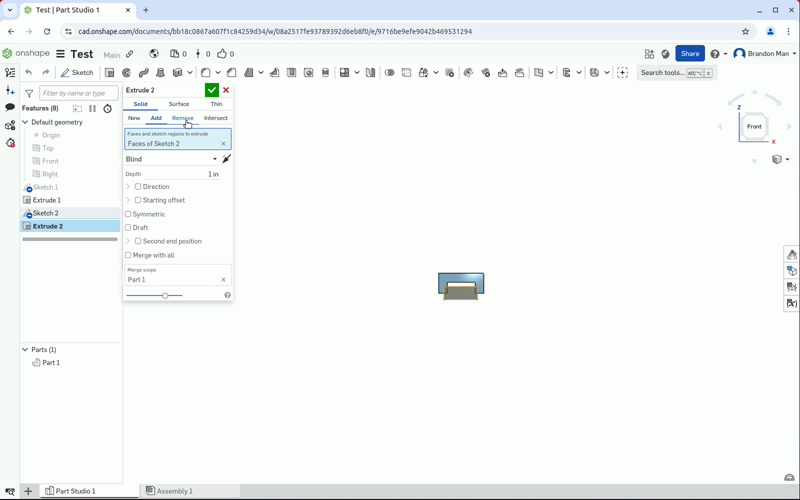
click(186, 120)
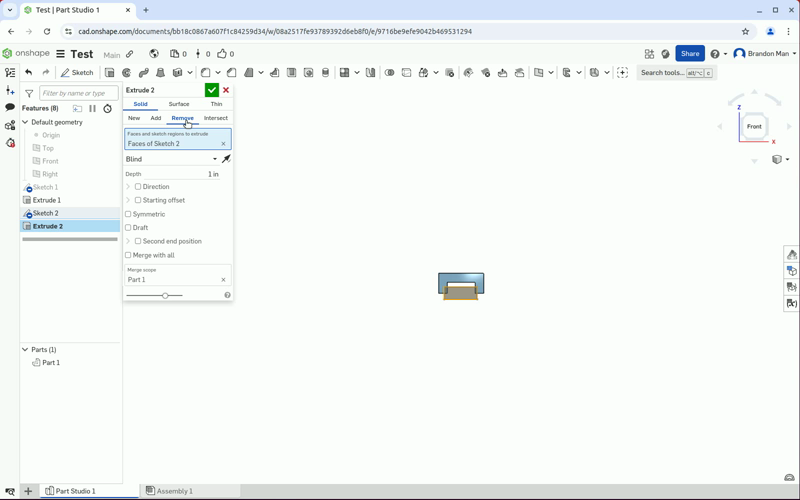
key(tab, 4)
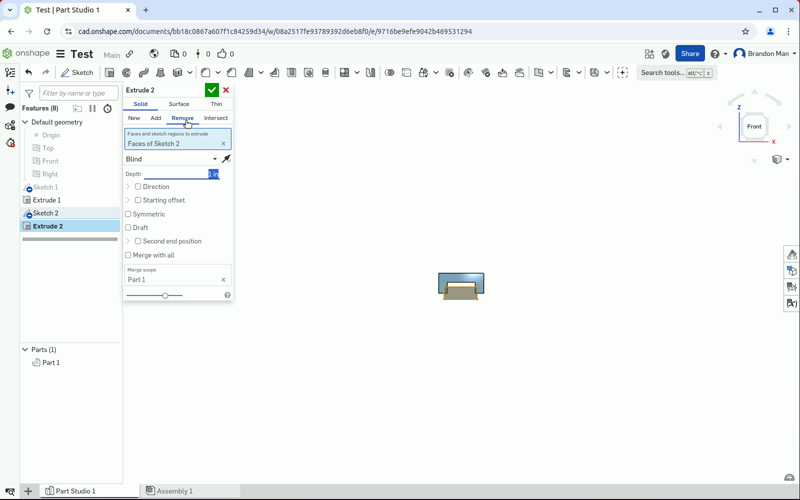
text(9.148)
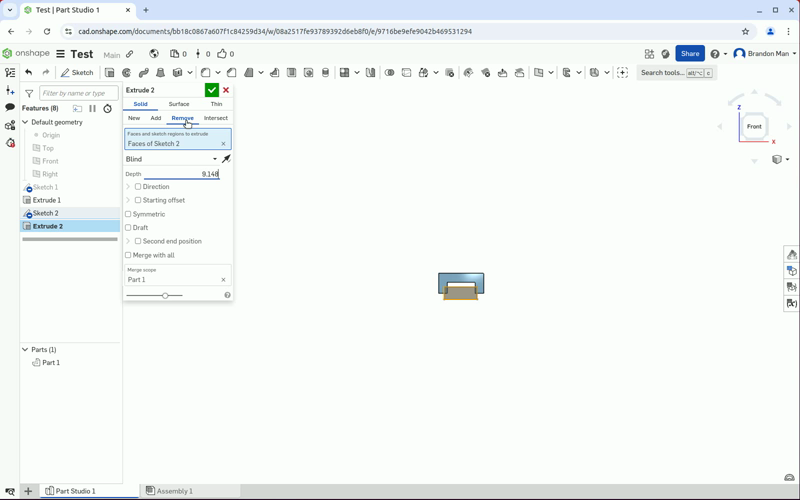
key(tab, 3)
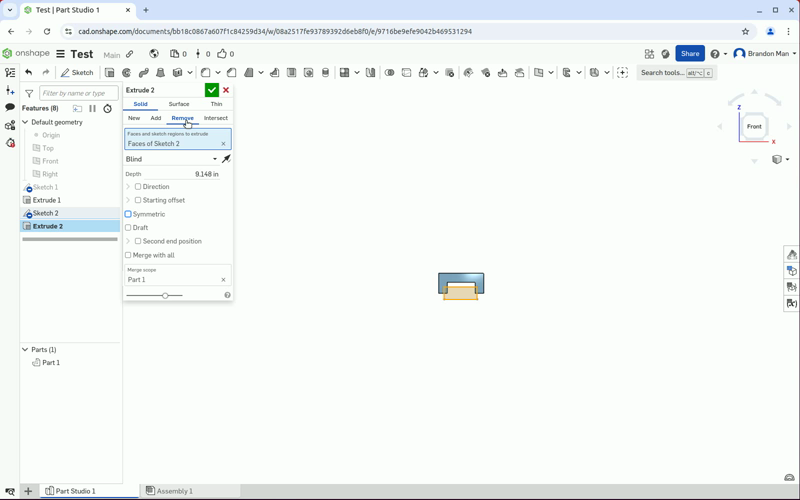
key(space)
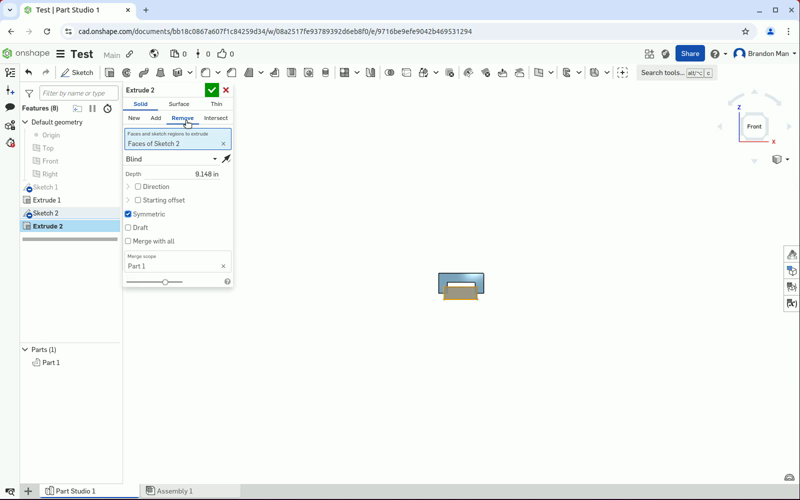
key(tab, 2)
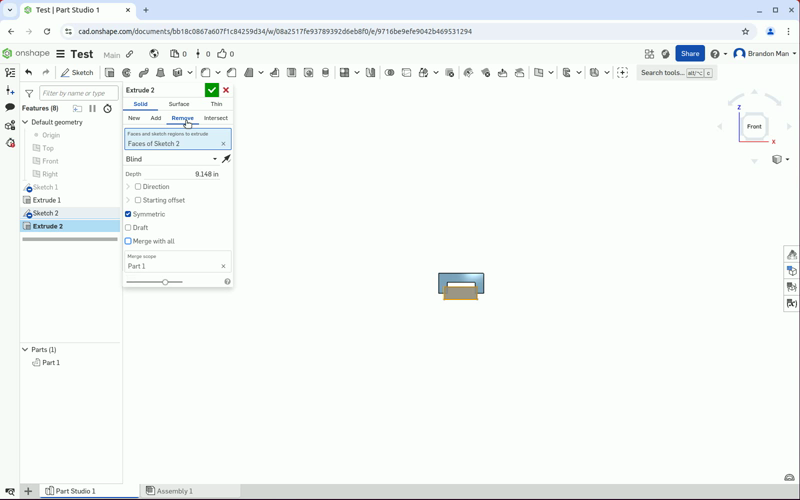
key(space)
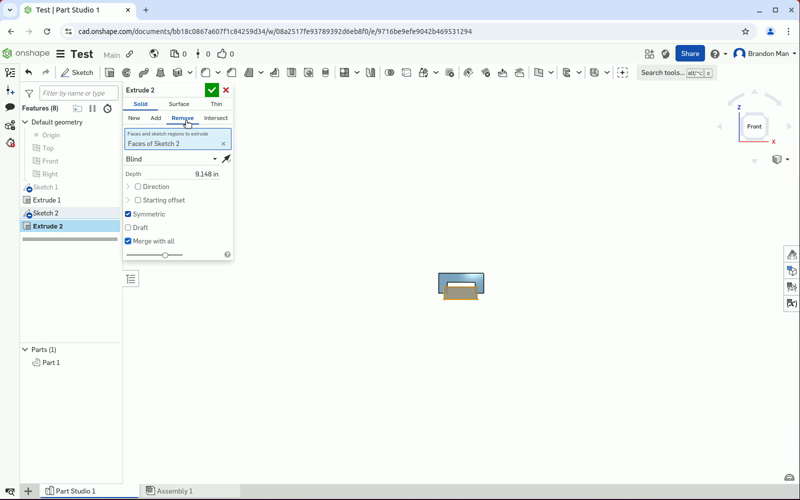
key(enter)
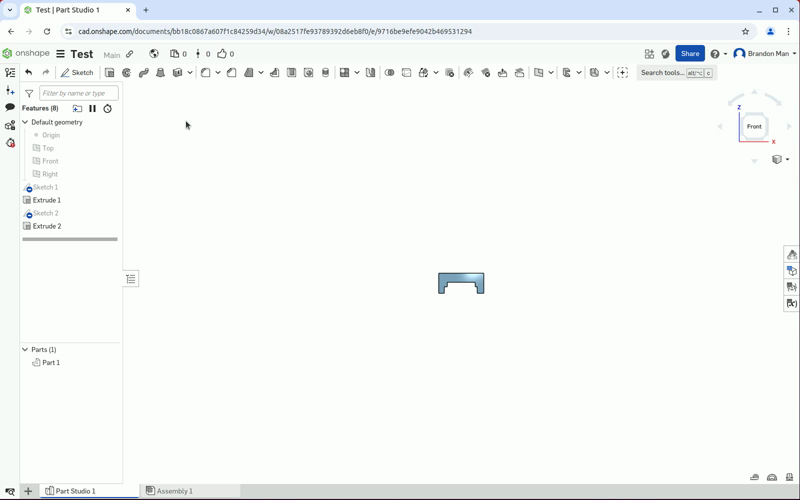
key(shift+h)
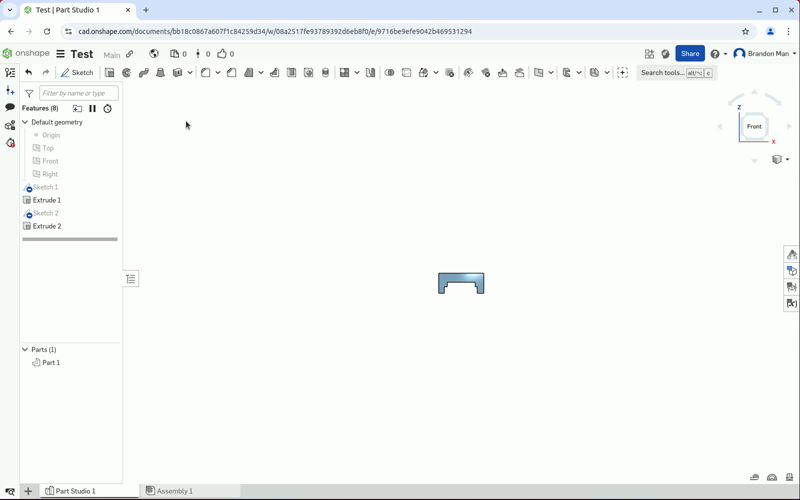
key(shift+h)
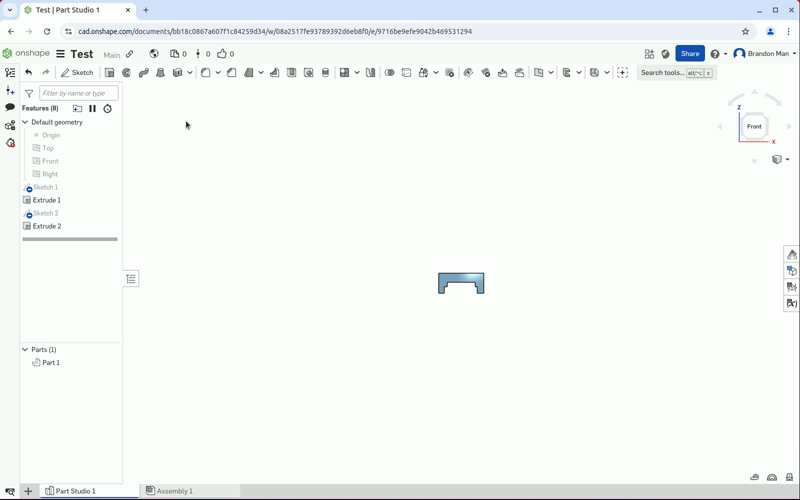
mouse_move(73, 189)
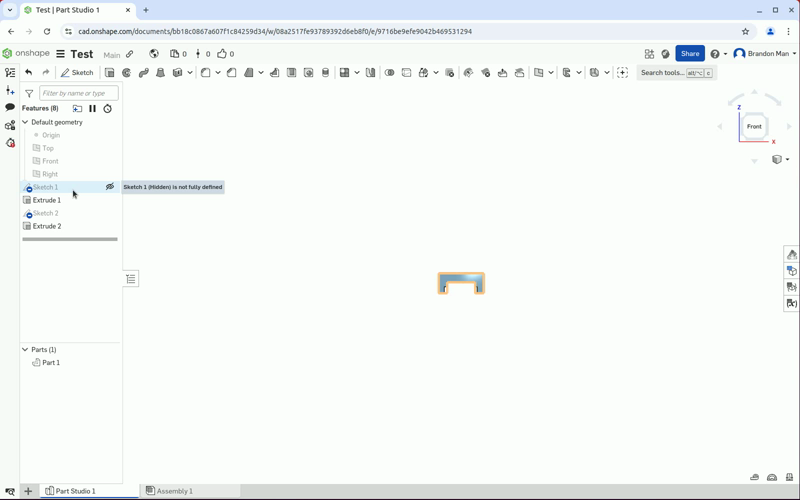
click(73, 189)
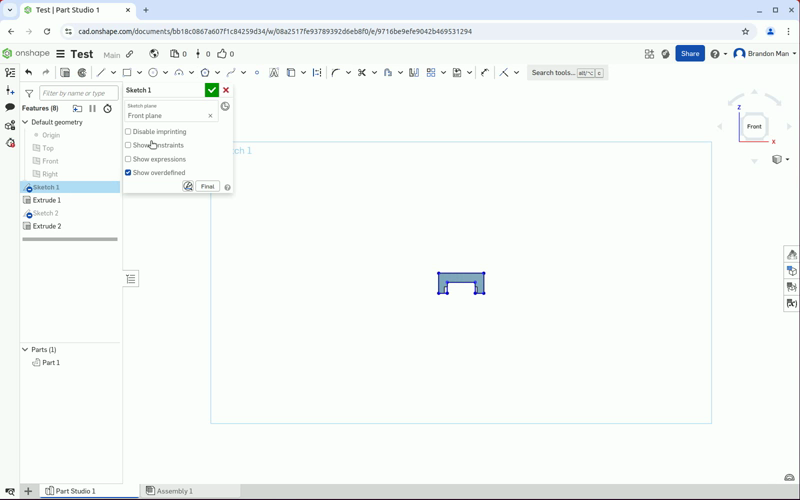
mouse_move(229, 92)
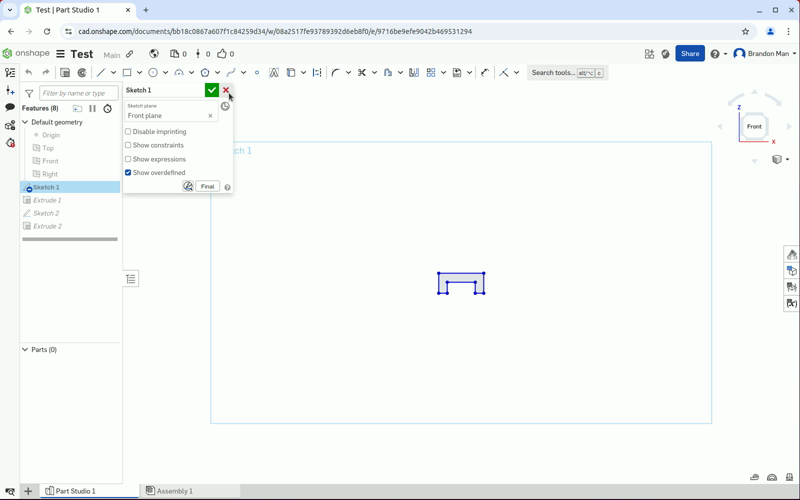
click(229, 92)
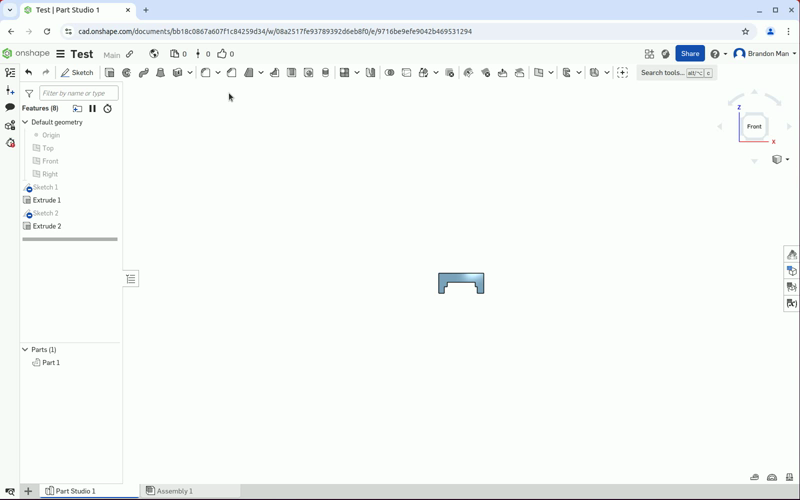
mouse_move(73, 352)
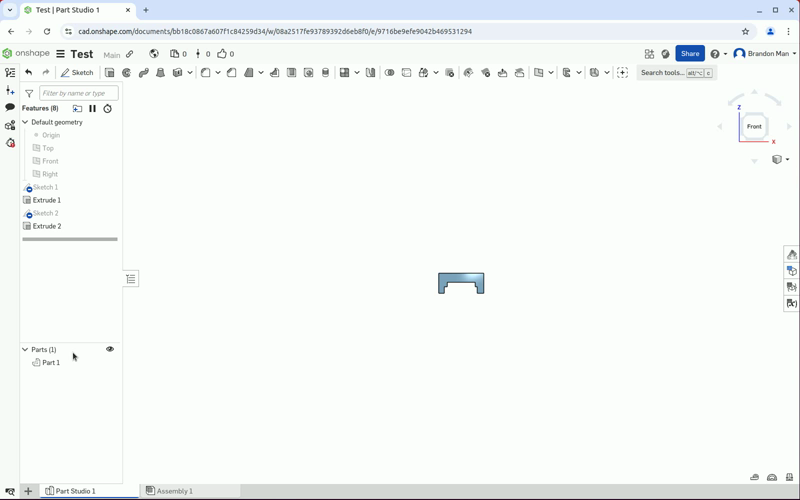
key(y)
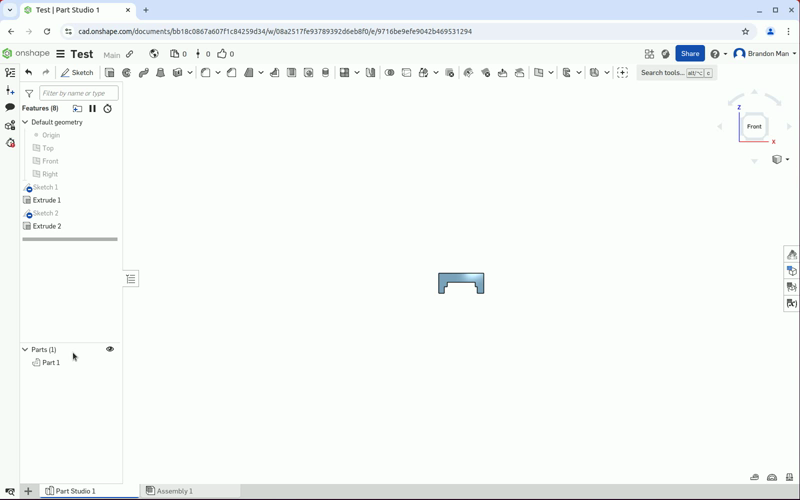
key(shift+p)
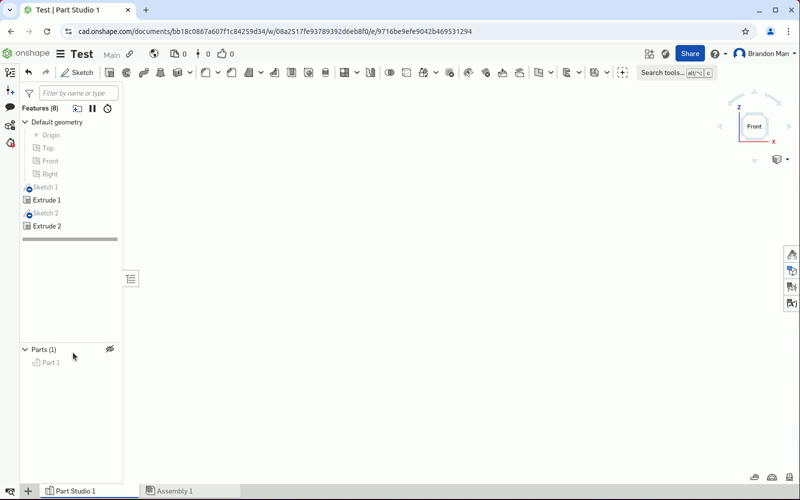
key(space)
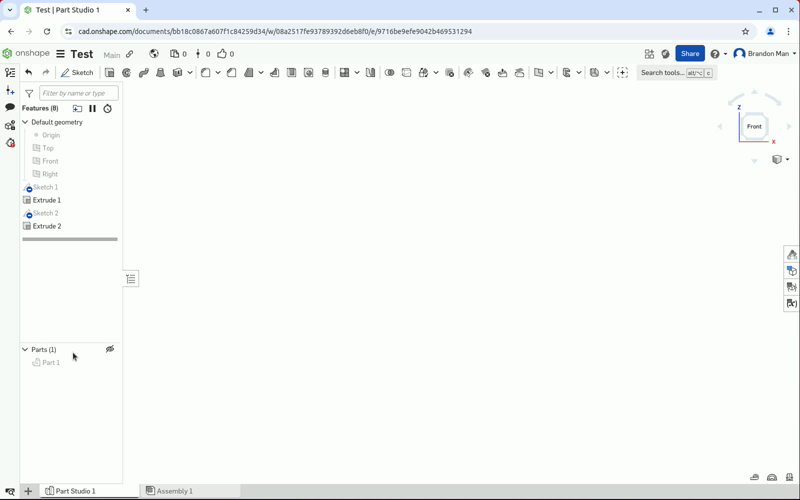
key_down(shift)
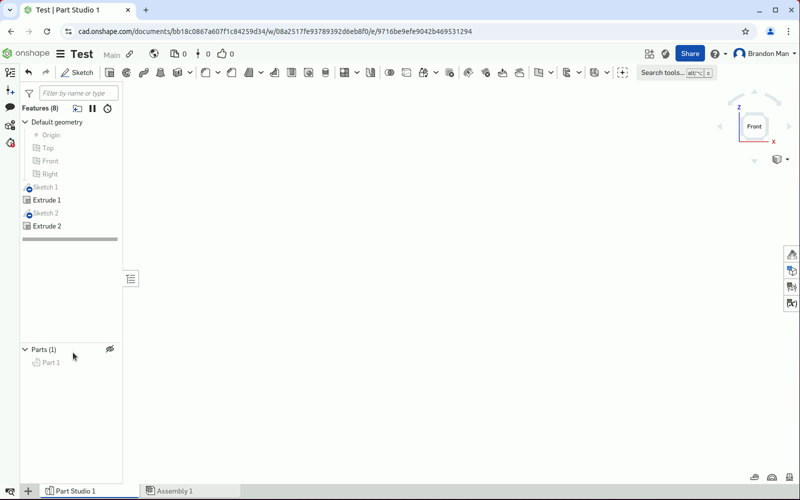
key(down)
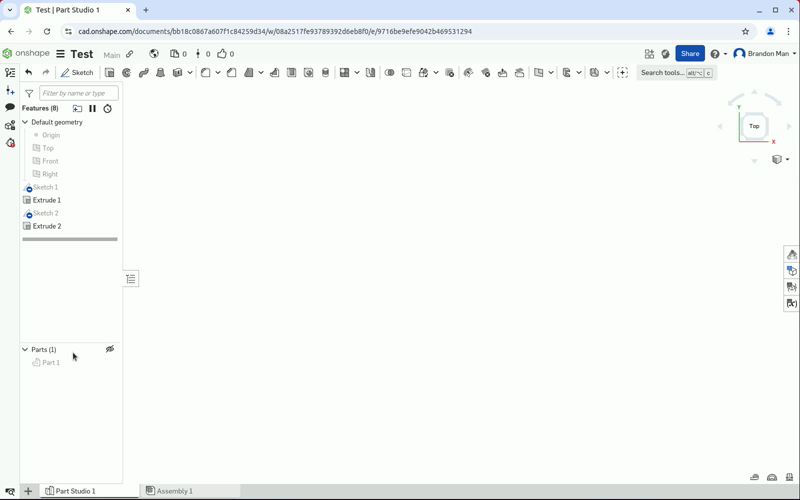
key_up(shift)
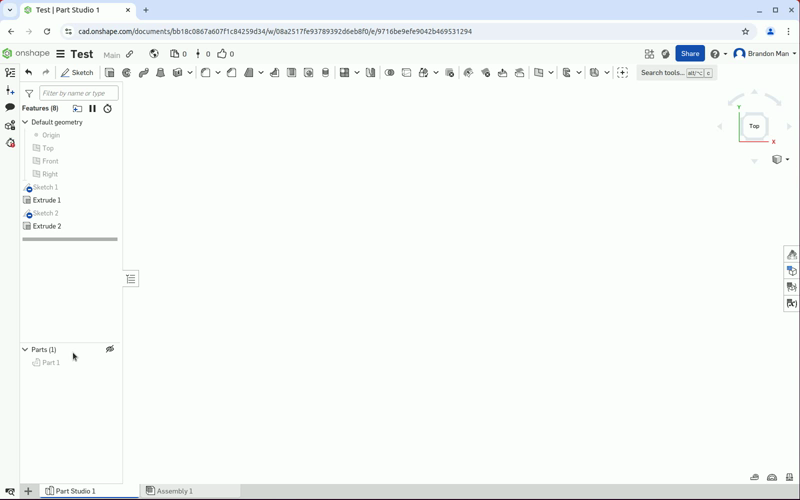
mouse_move(73, 352)
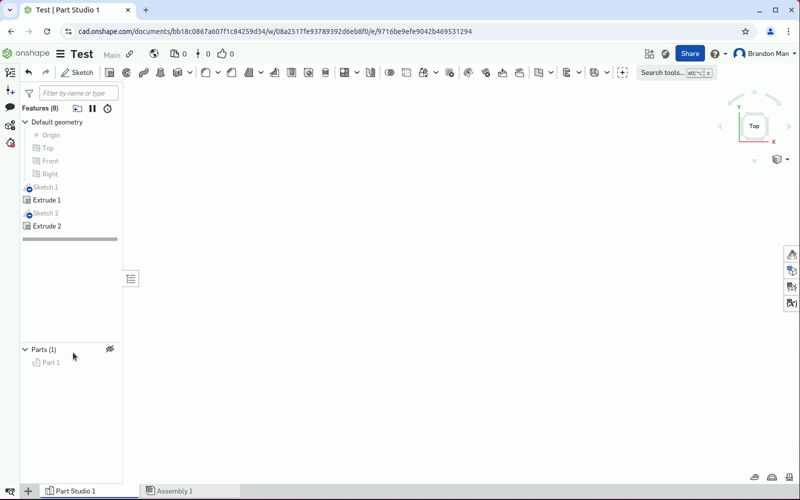
key(shift+y)
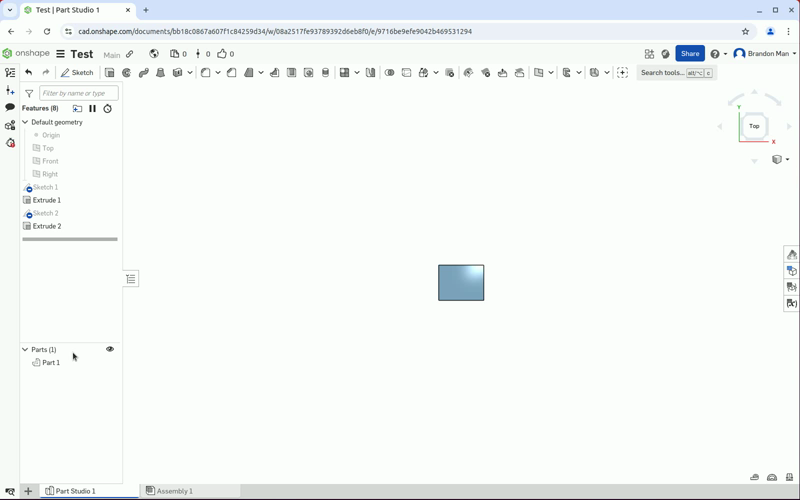
mouse_move(541, 75)
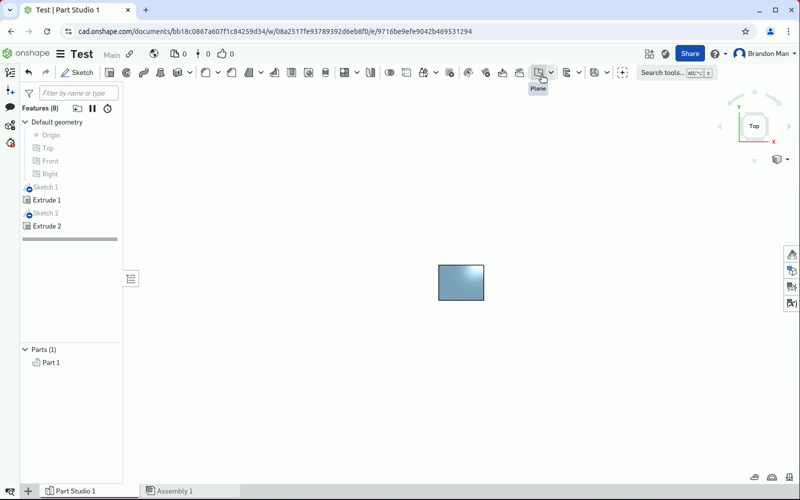
click(541, 75)
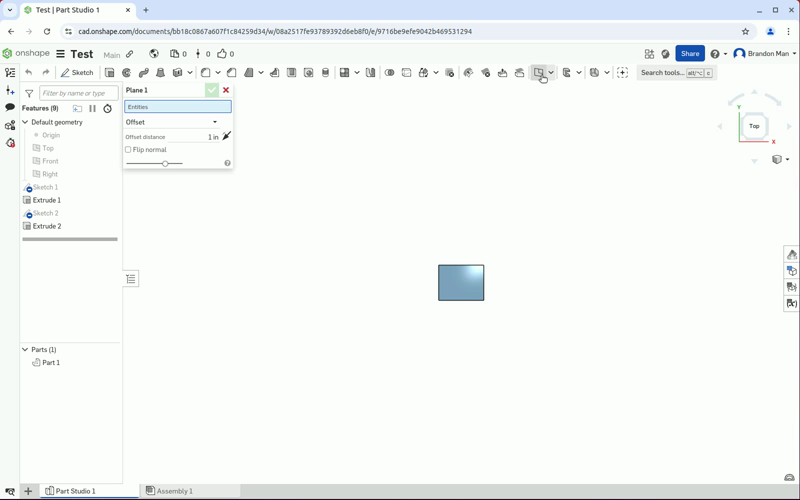
mouse_move(73, 150)
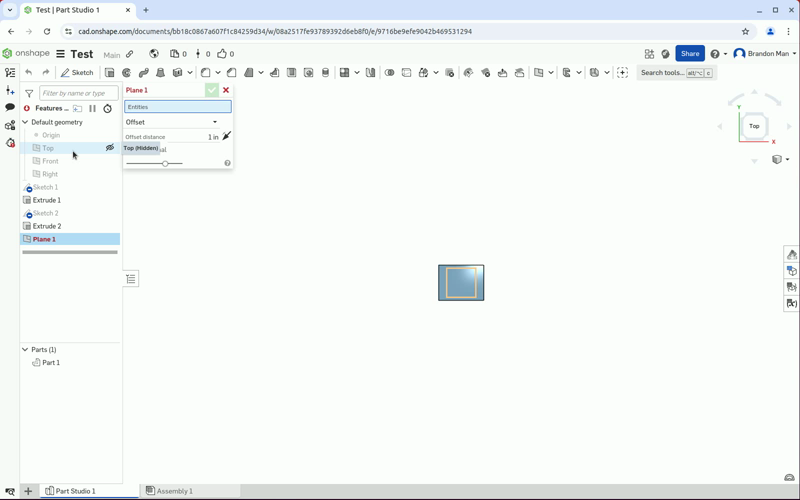
click(73, 150)
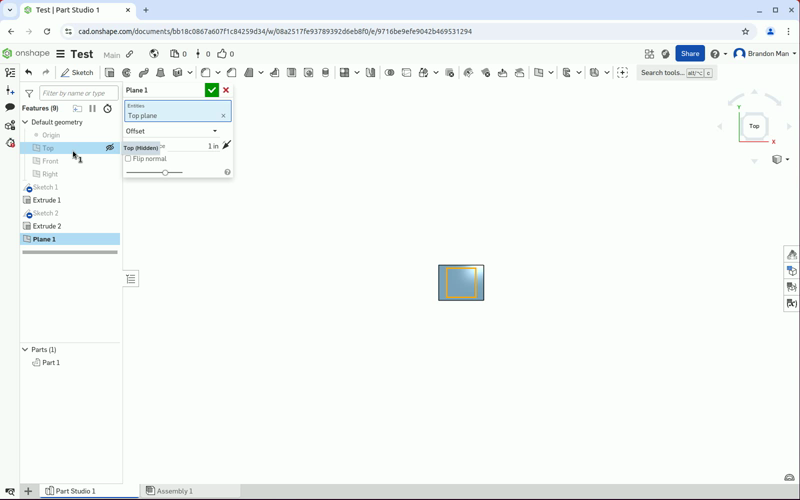
key(tab, 2)
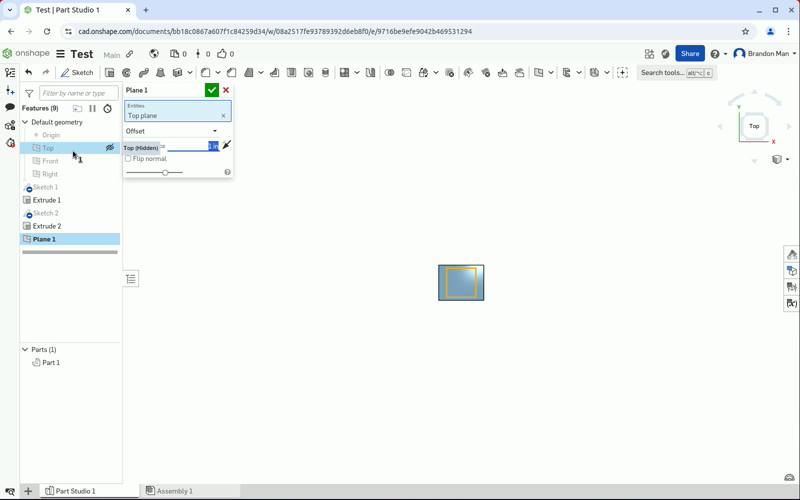
text(2.157)
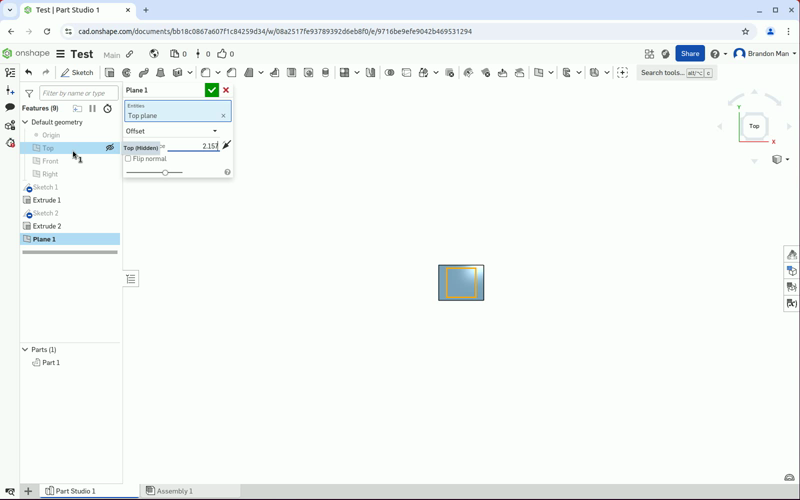
key(enter, 2)
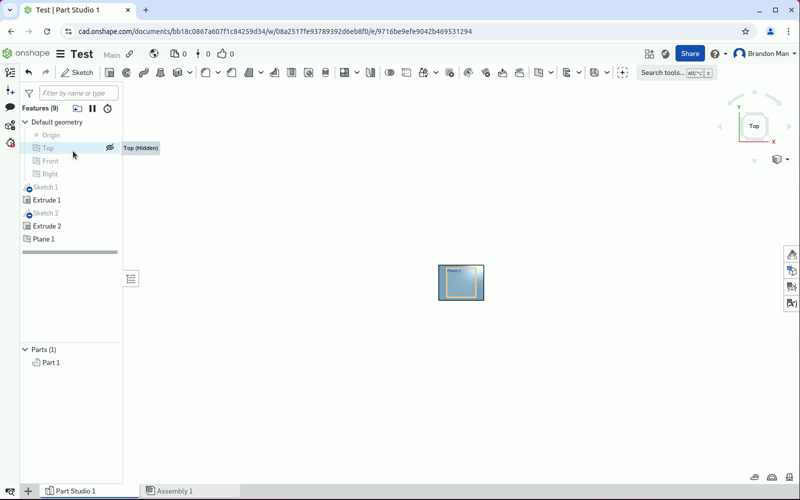
key(shift+s)
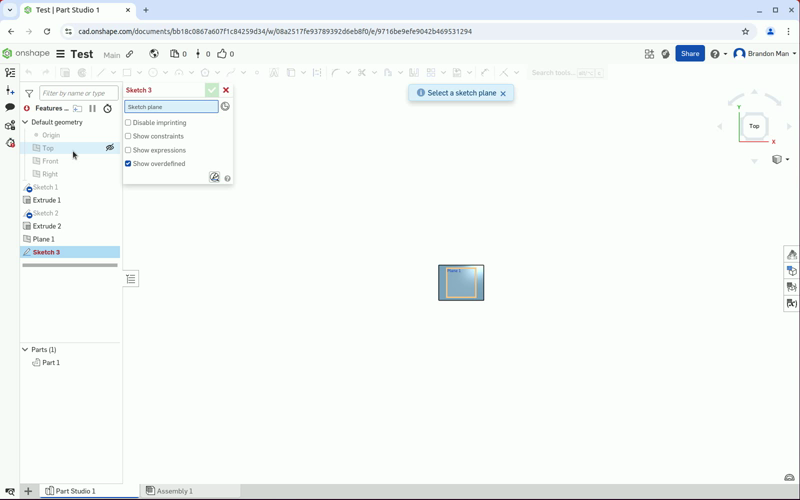
mouse_move(73, 241)
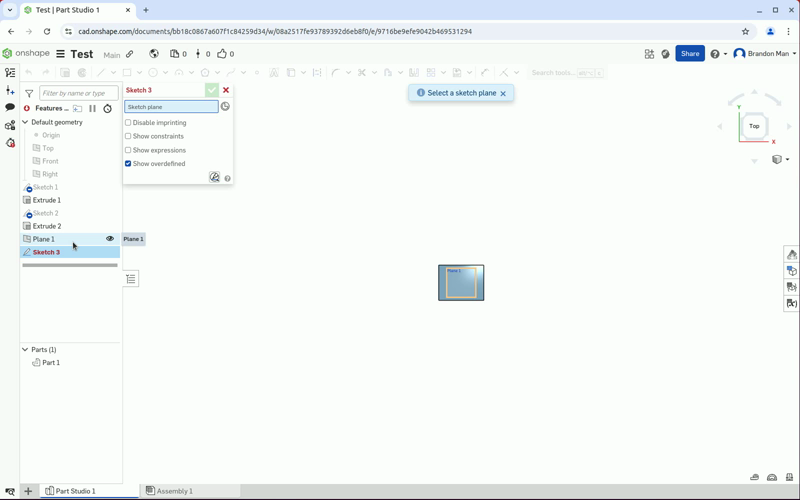
click(73, 241)
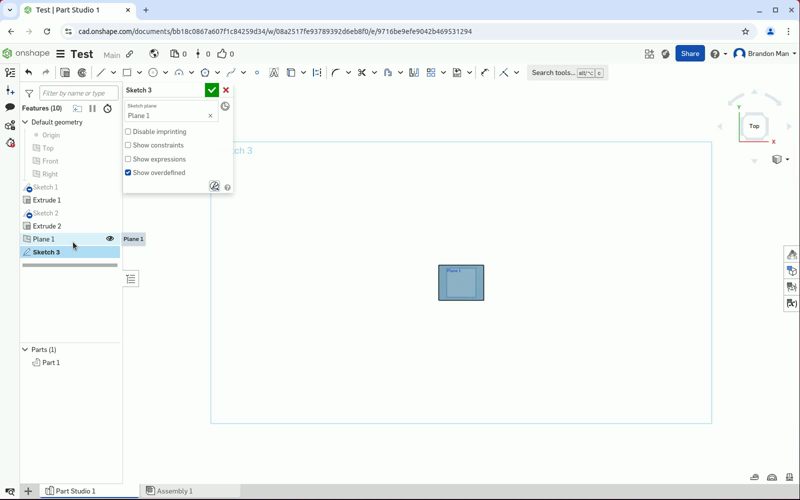
mouse_move(73, 352)
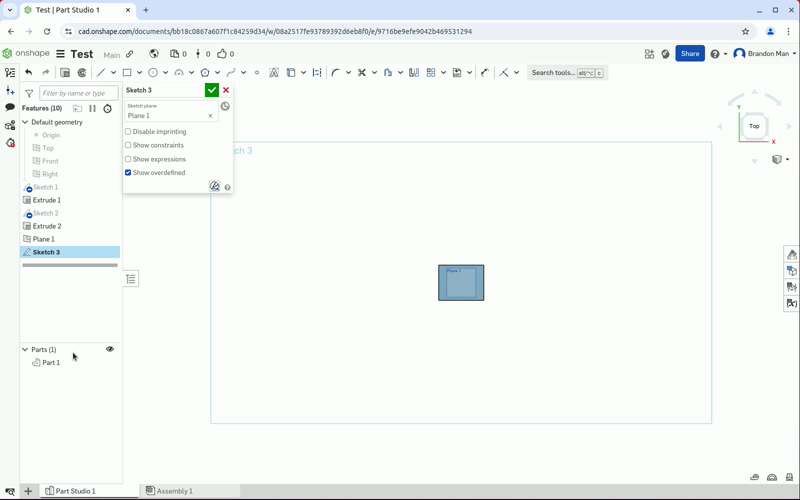
key(y)
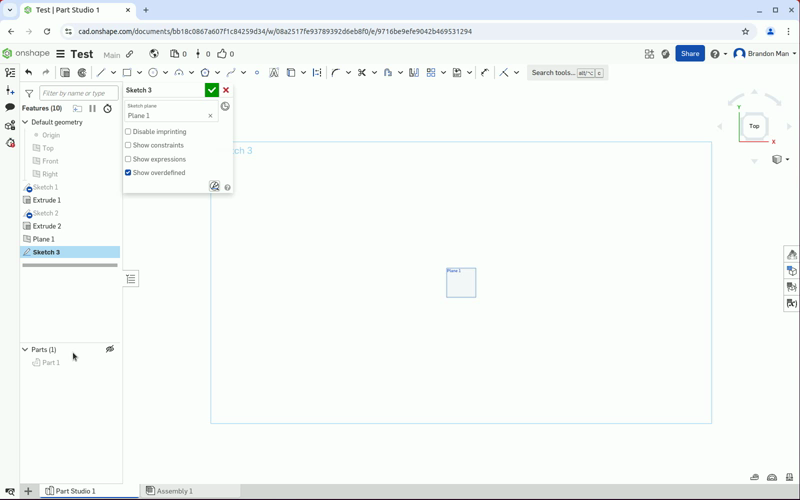
key(l)
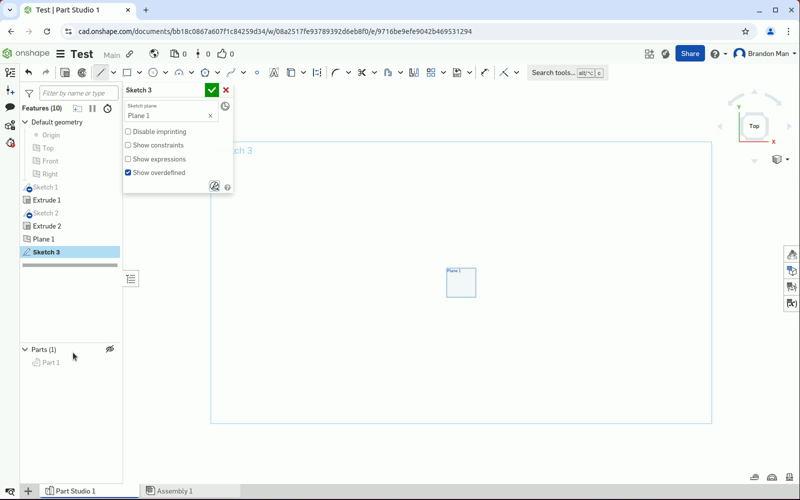
key_down(shift)
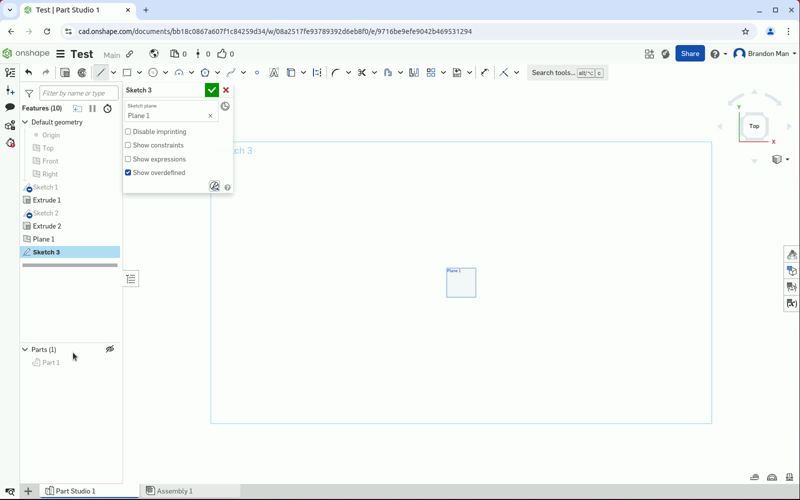
mouse_move(438, 297)
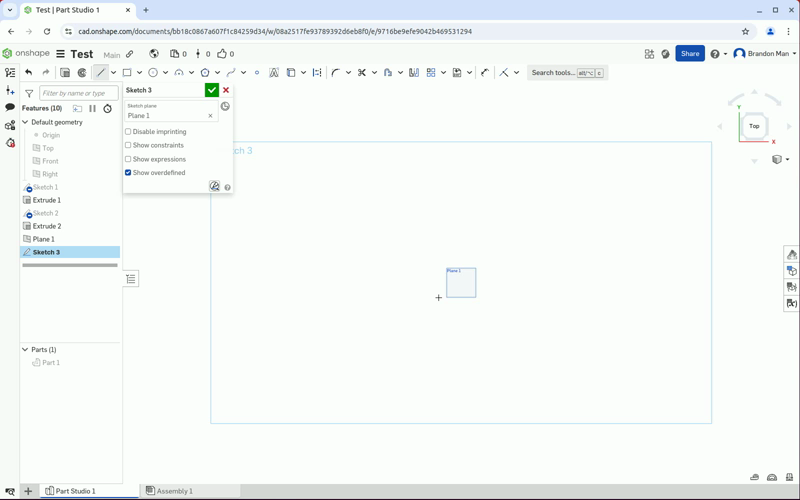
click(438, 297)
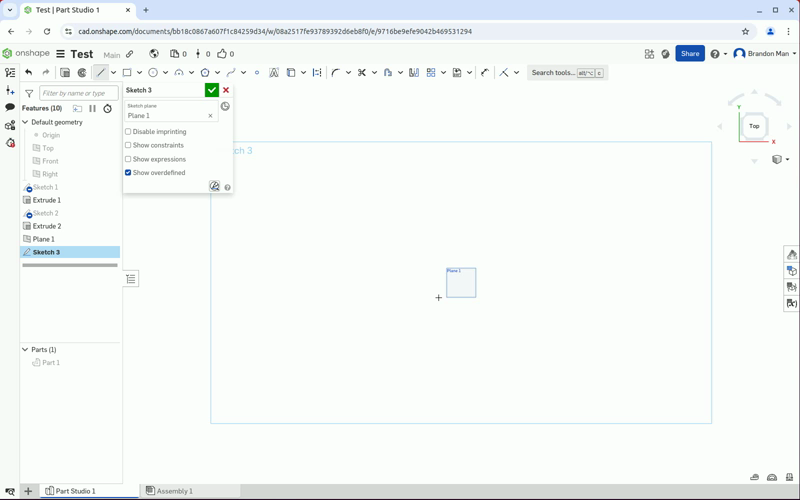
key_up(shift)
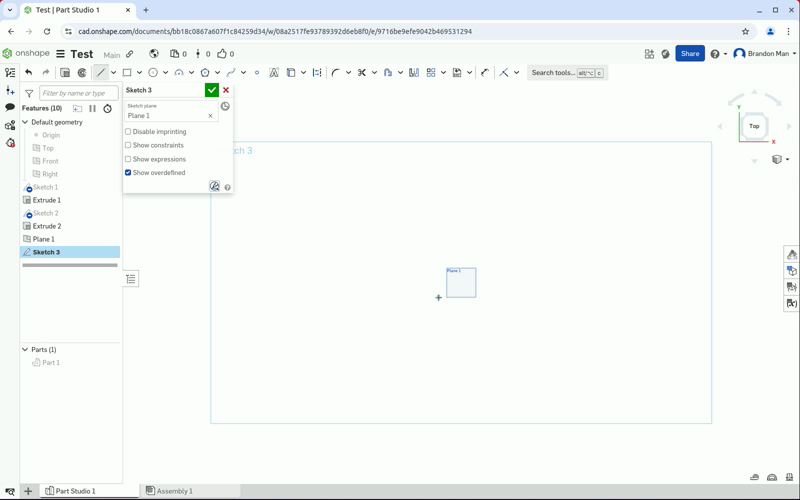
key_down(shift)
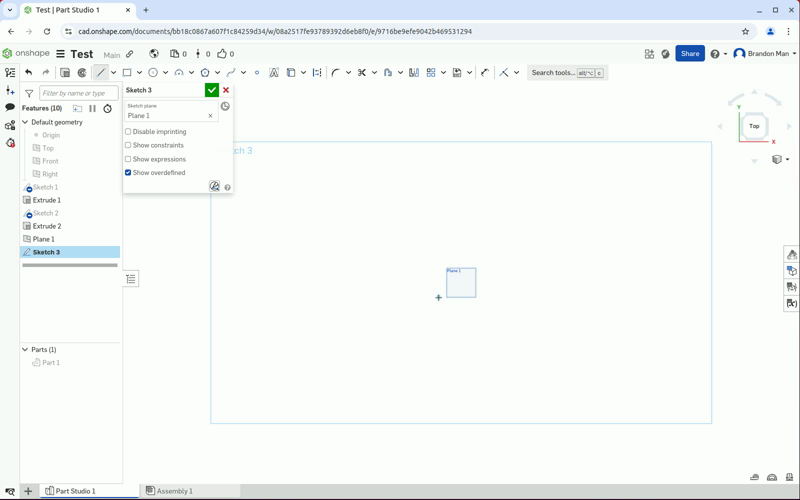
mouse_move(468, 297)
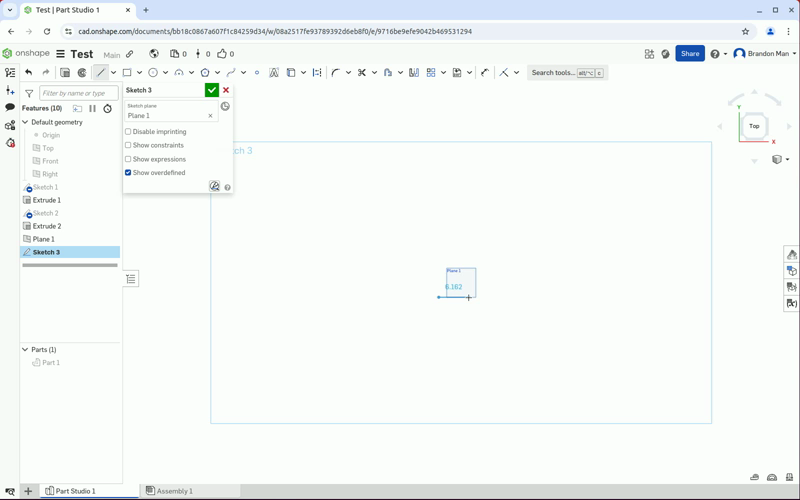
mouse_move(451, 297)
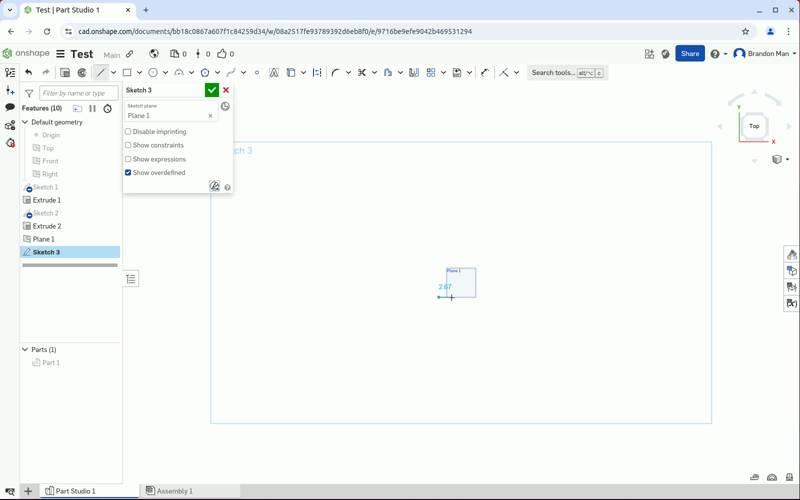
click(451, 297)
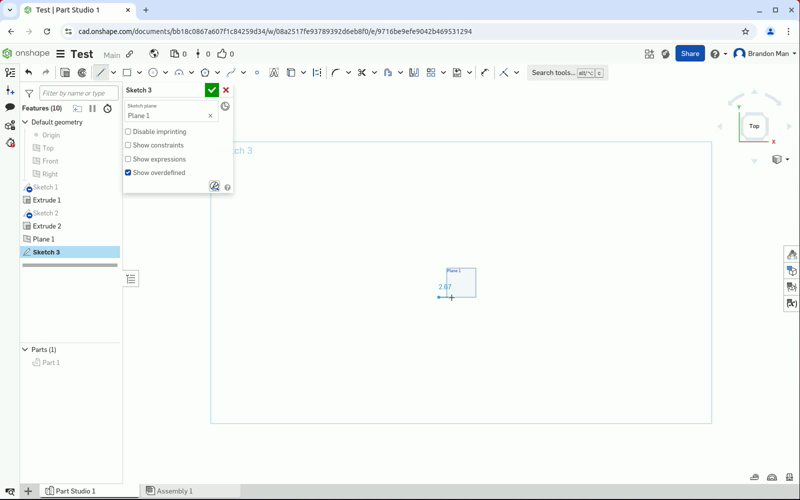
key_up(shift)
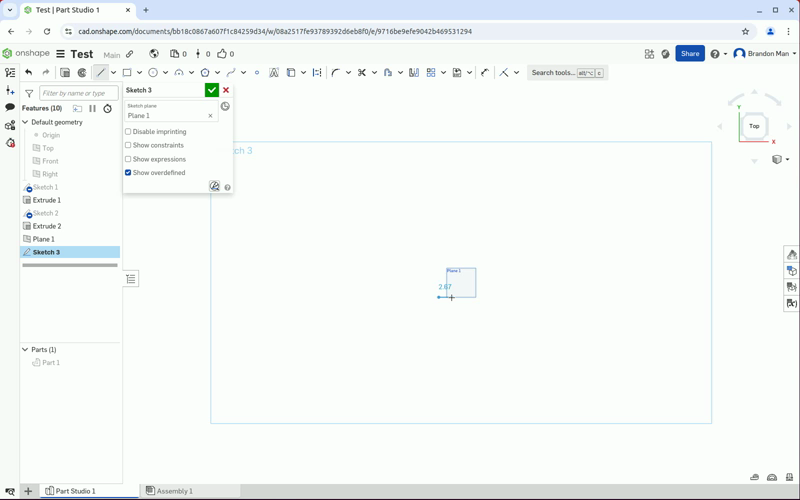
key_down(shift)
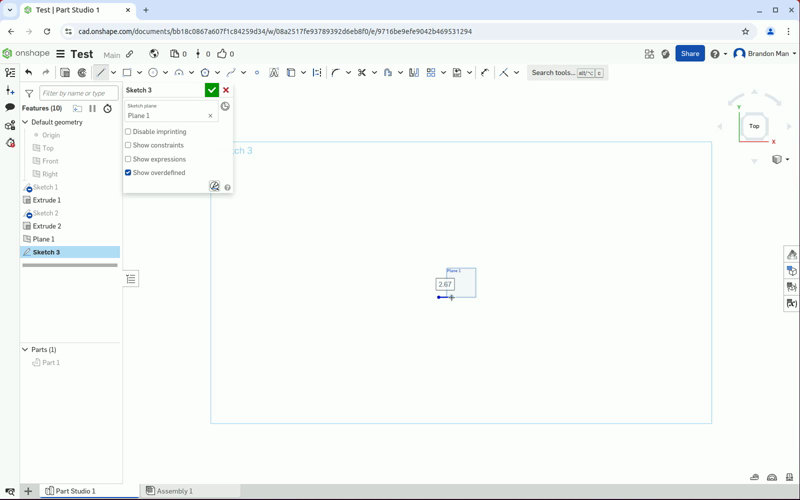
mouse_move(481, 297)
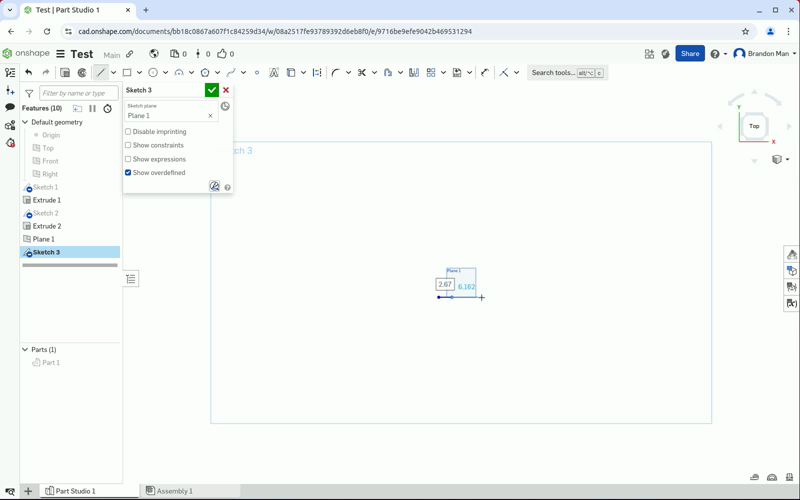
mouse_move(451, 287)
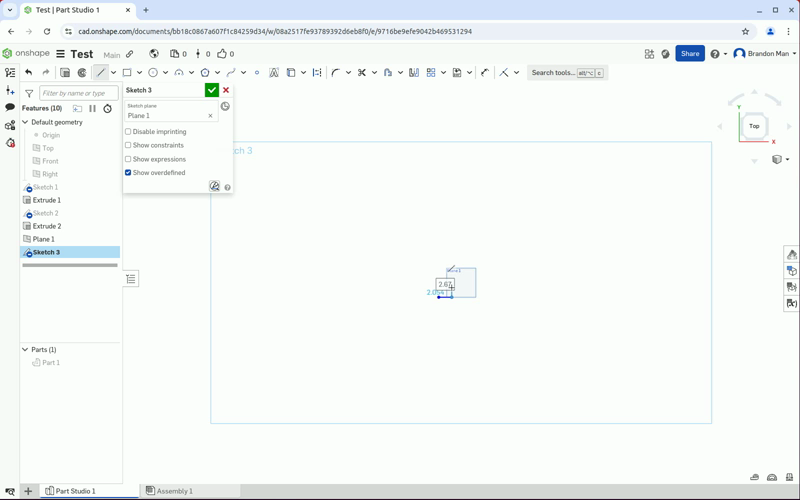
click(451, 287)
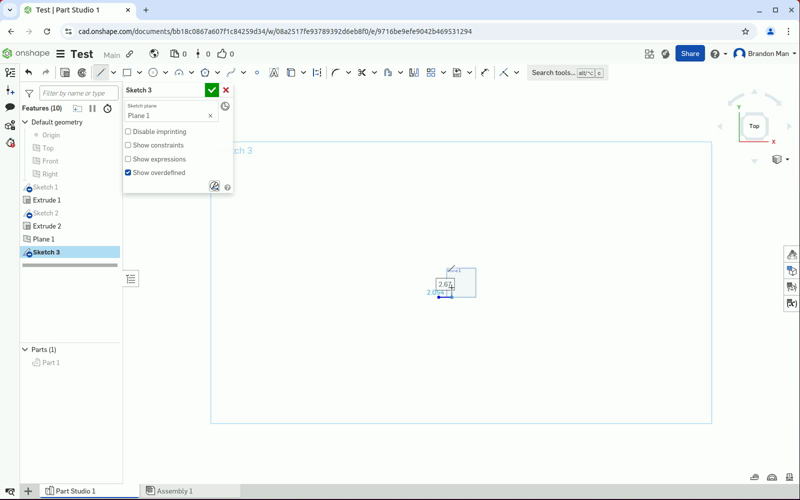
key_up(shift)
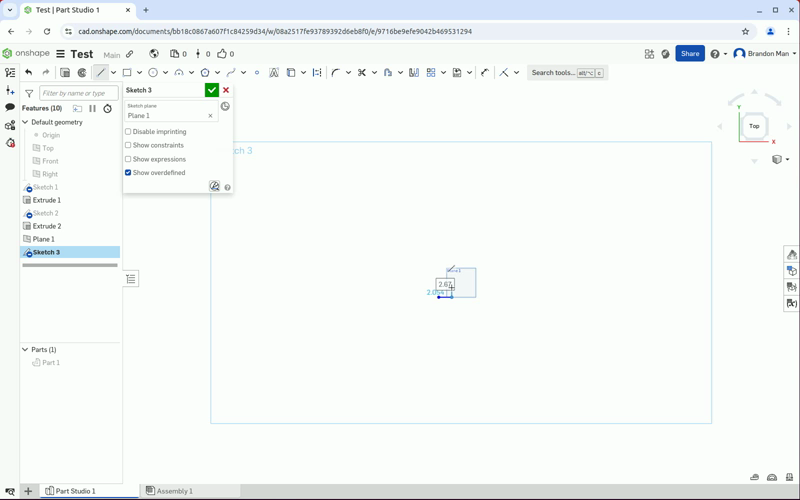
key_down(shift)
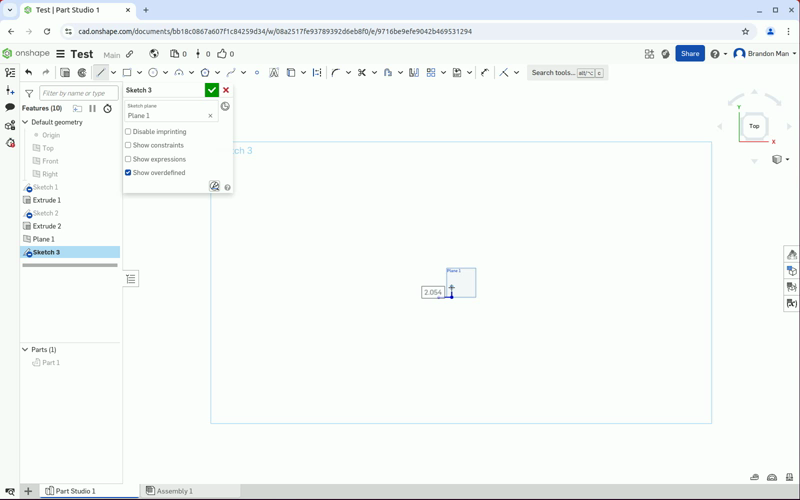
mouse_move(481, 287)
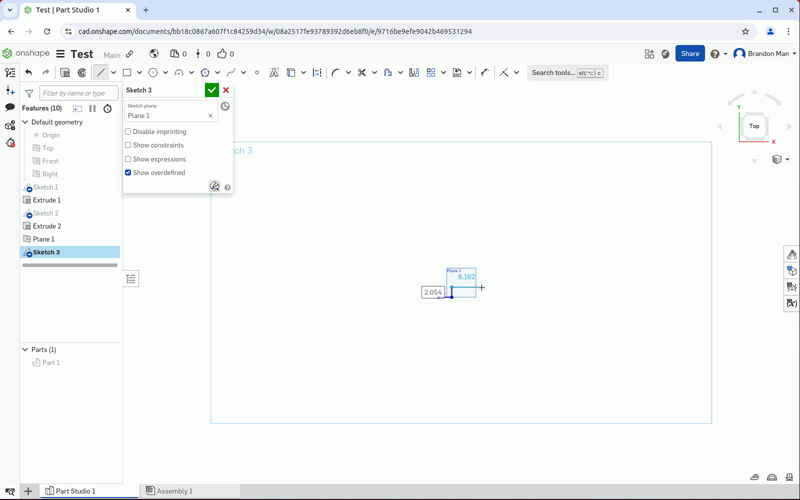
mouse_move(438, 287)
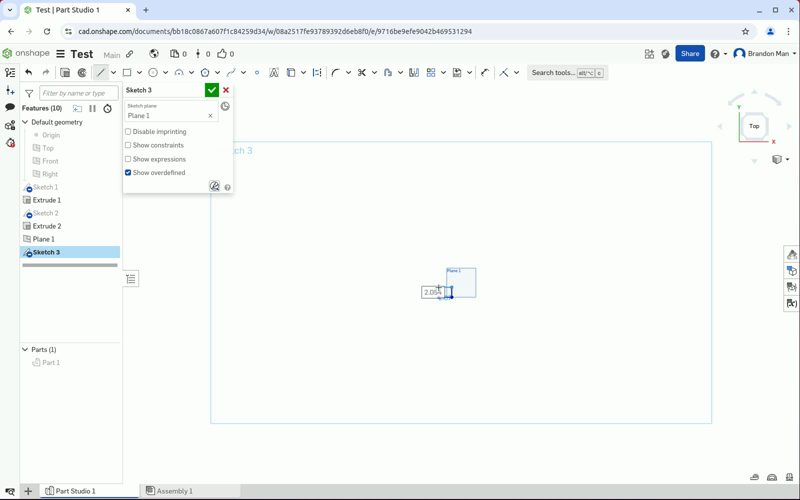
click(438, 287)
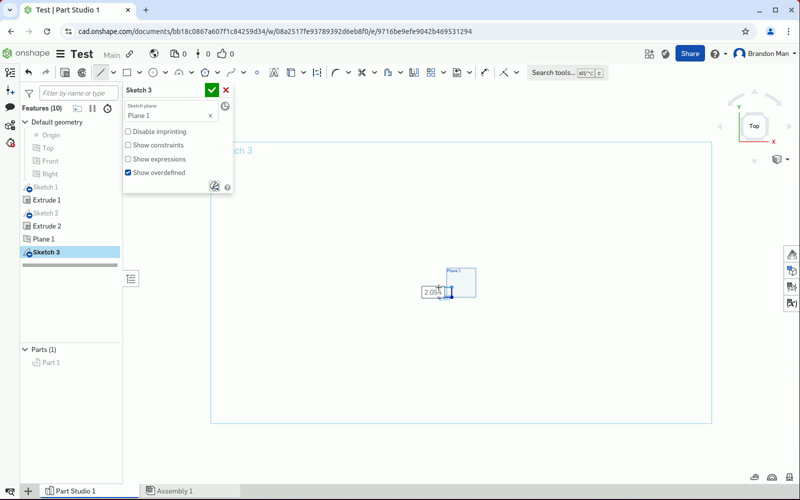
key_up(shift)
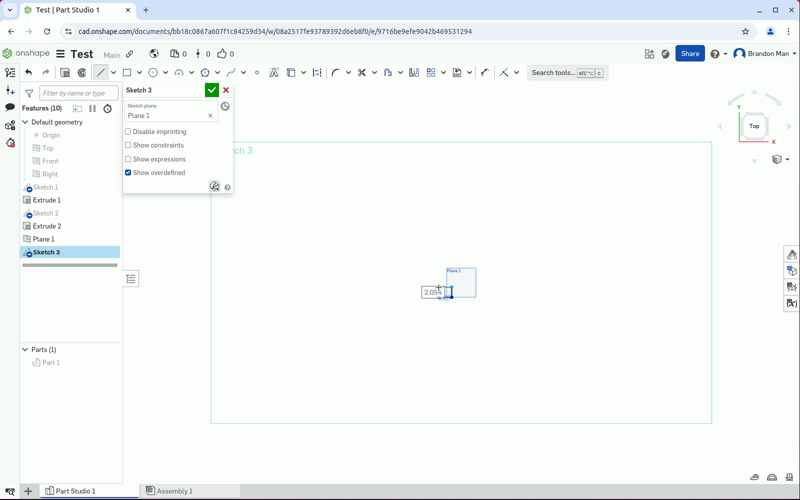
mouse_move(468, 287)
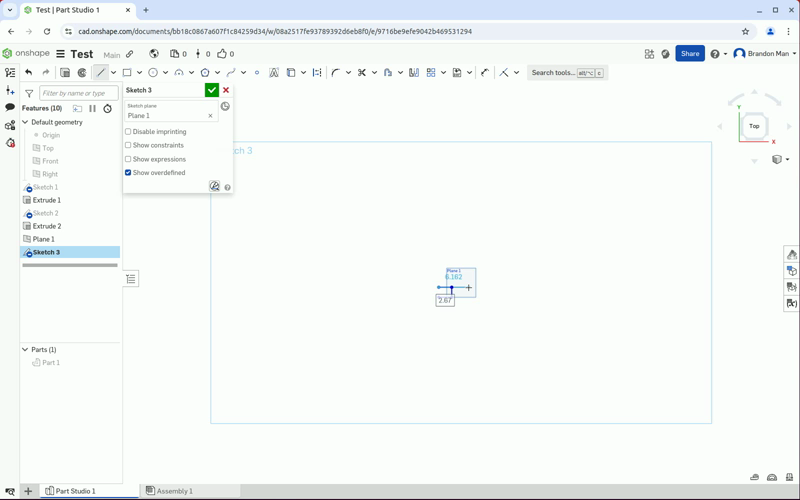
key_down(shift)
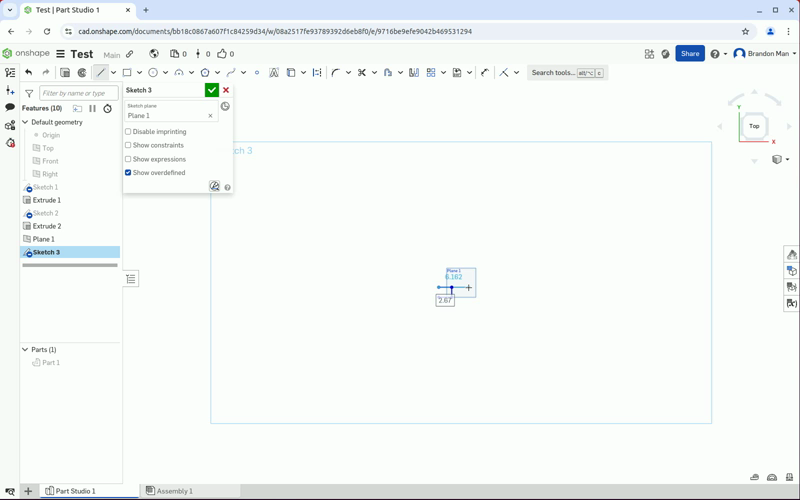
mouse_move(438, 297)
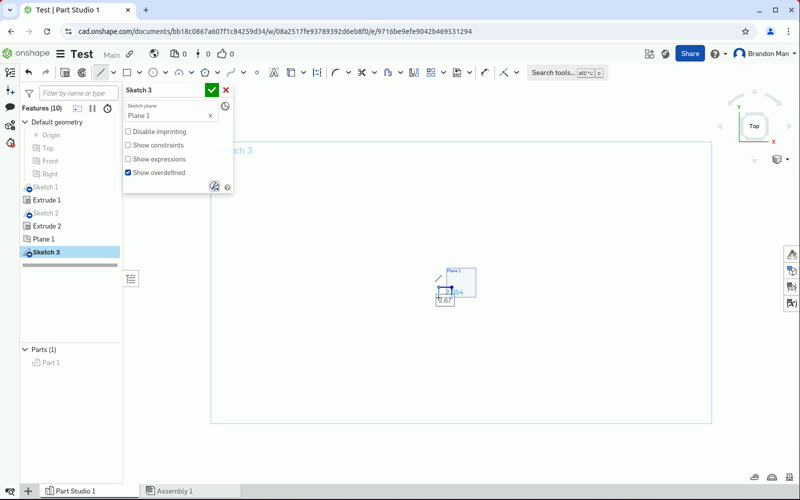
key_up(shift)
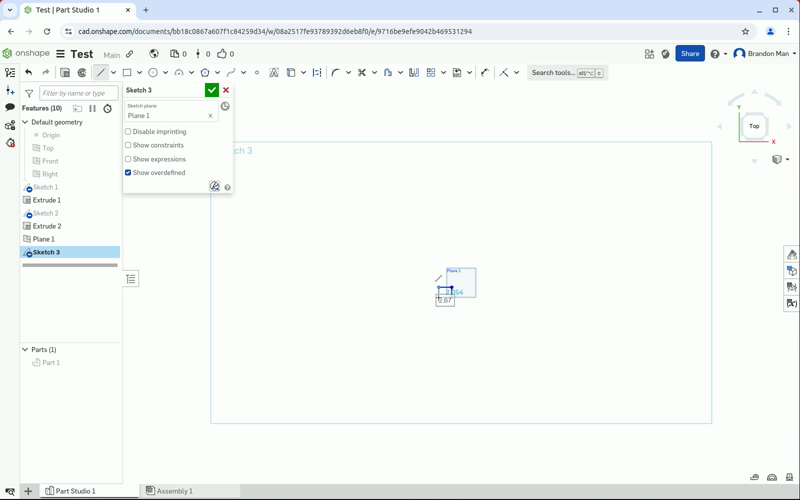
click(438, 297)
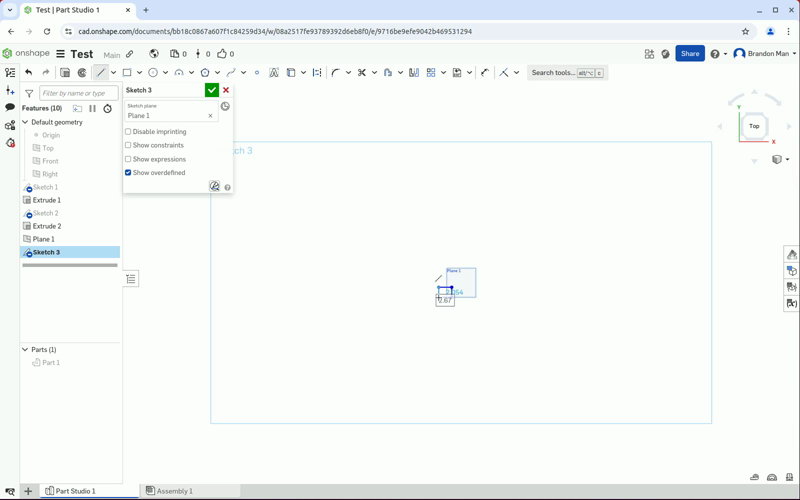
key(esc)
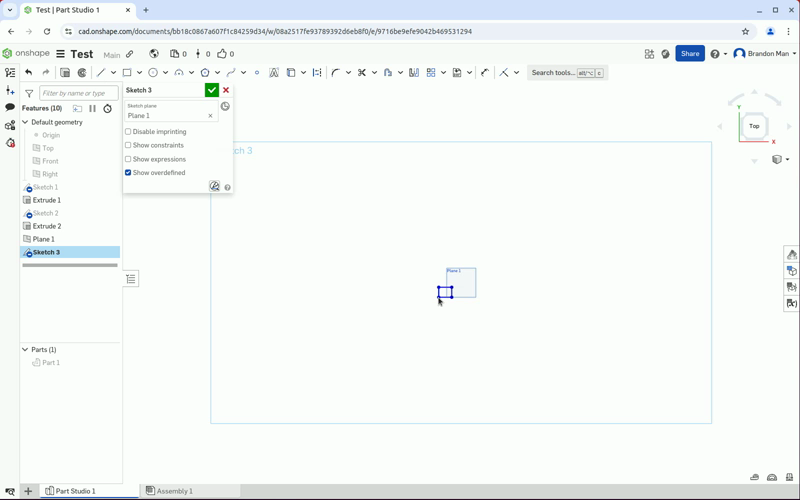
mouse_move(450, 288)
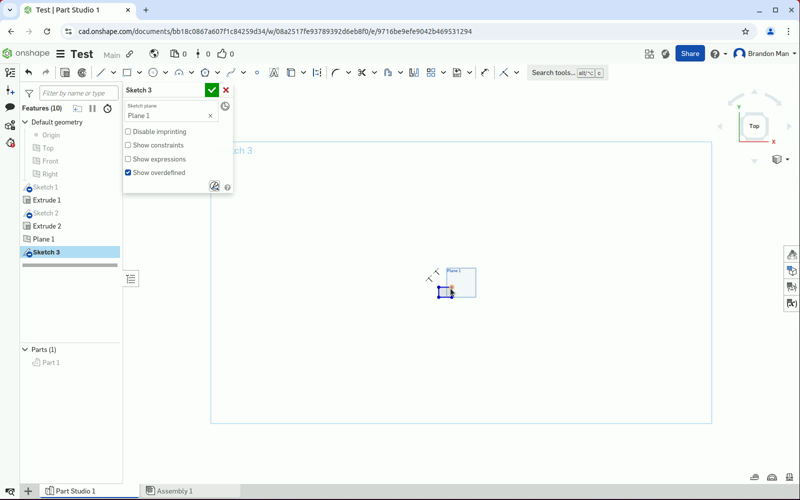
scroll(6)
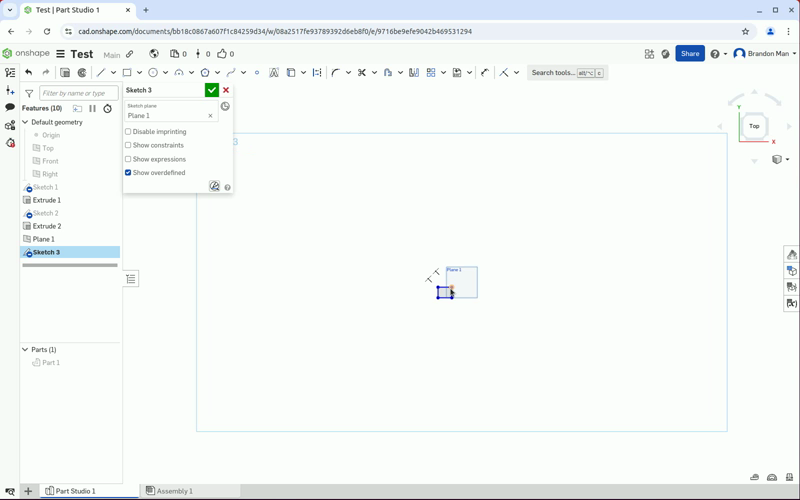
scroll(6)
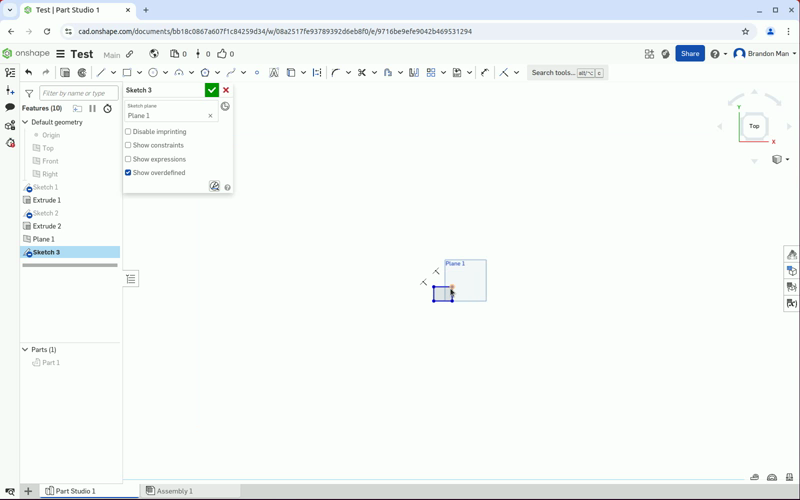
scroll(6)
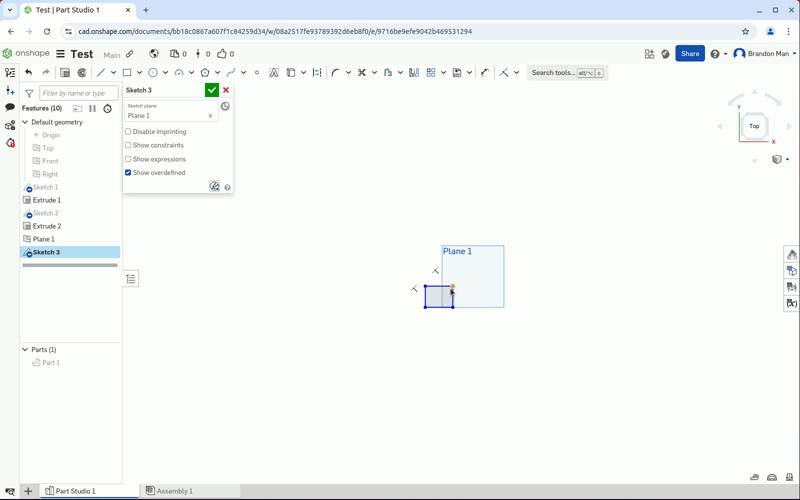
scroll(6)
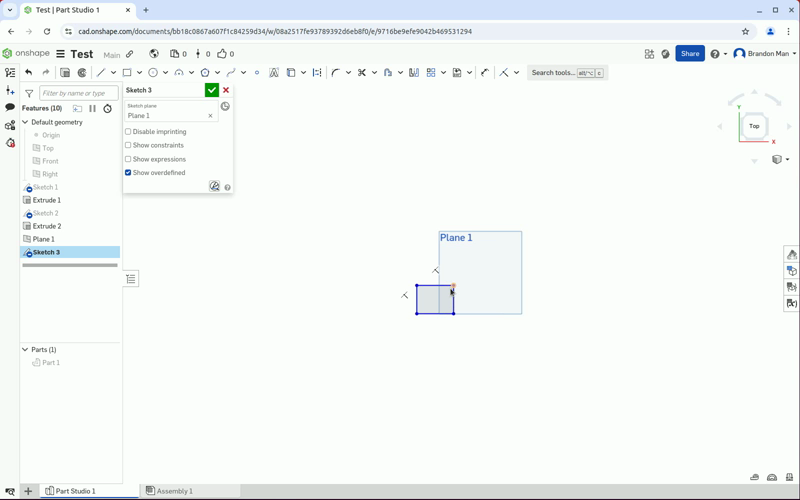
scroll(6)
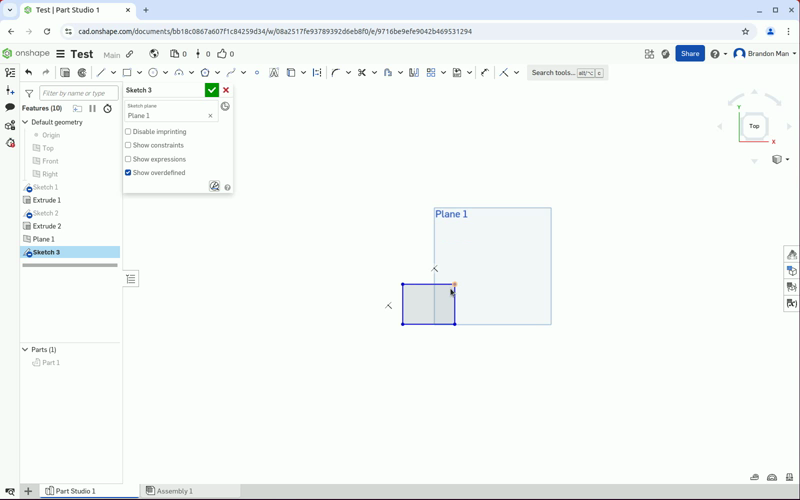
scroll(6)
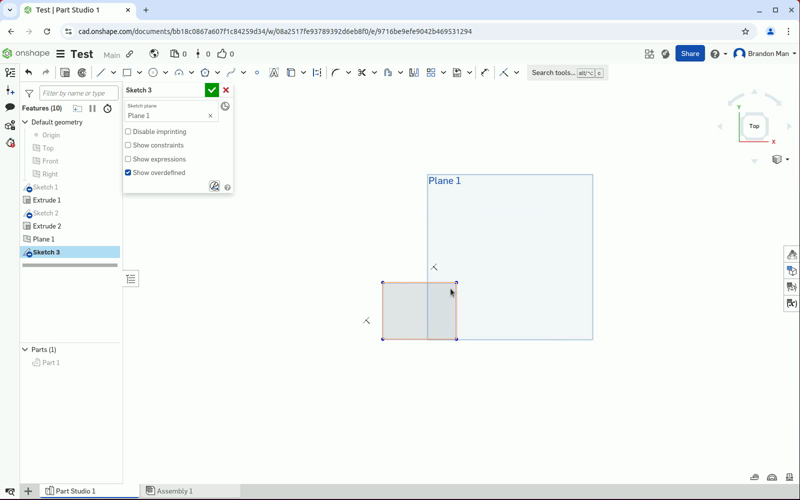
scroll(6)
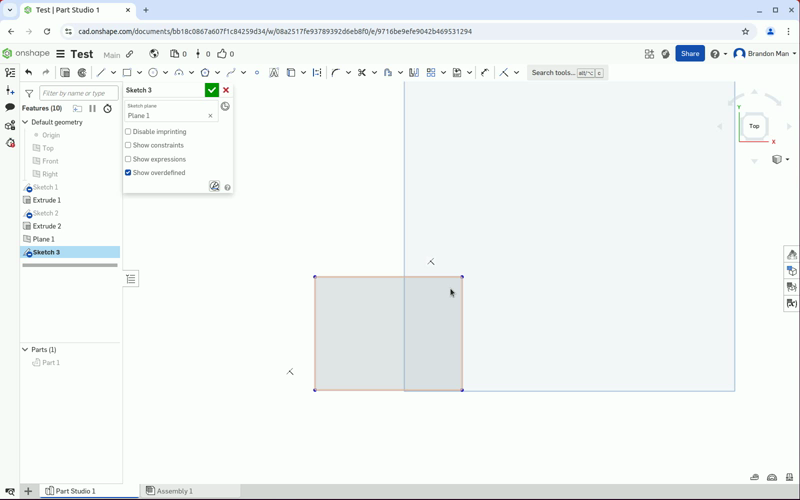
click(450, 288)
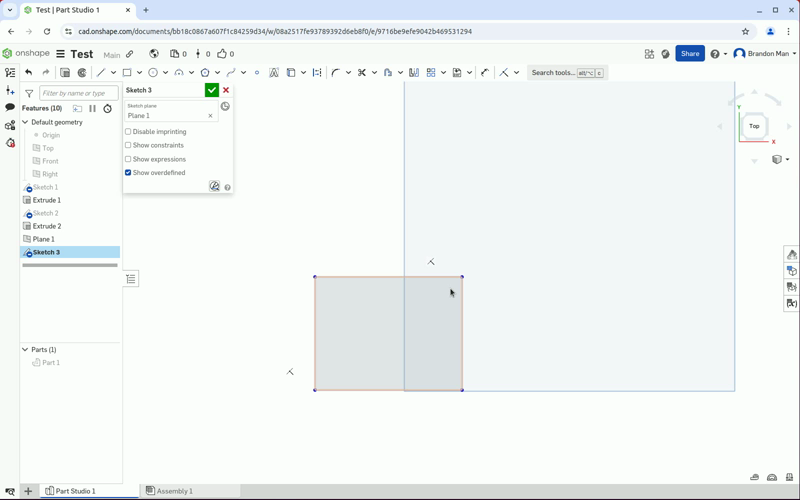
scroll(-6)
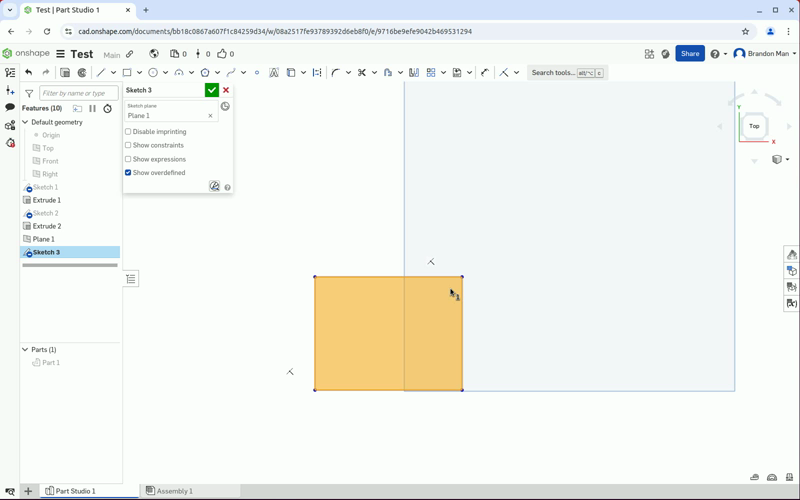
scroll(-6)
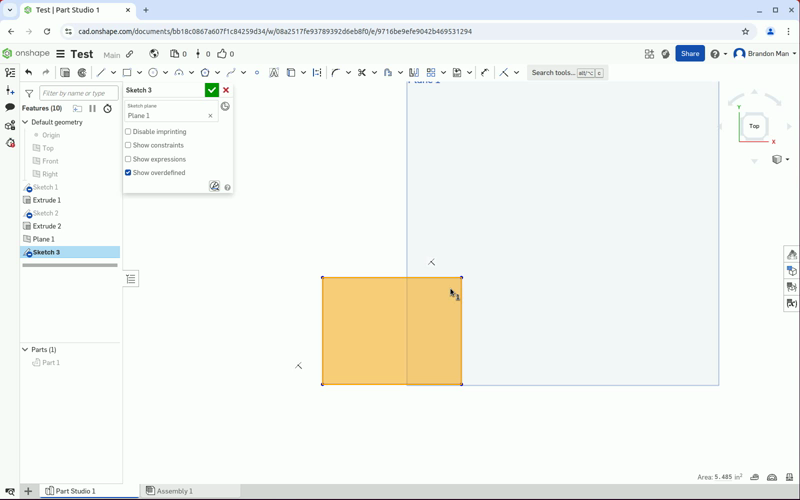
scroll(-6)
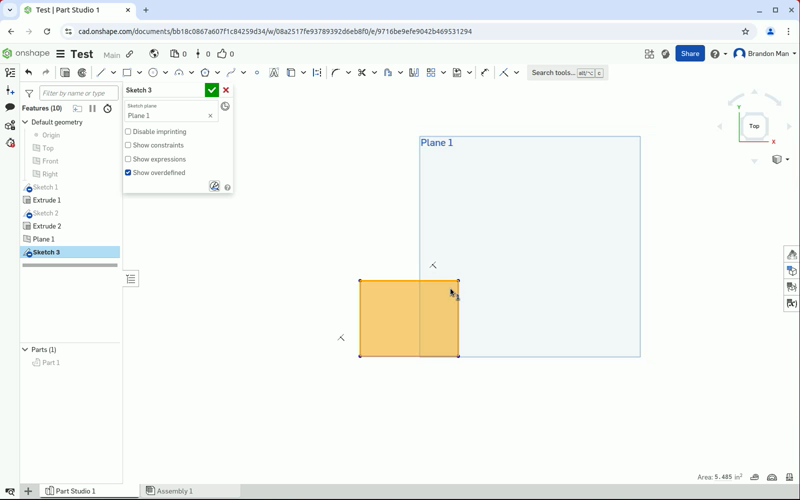
scroll(-6)
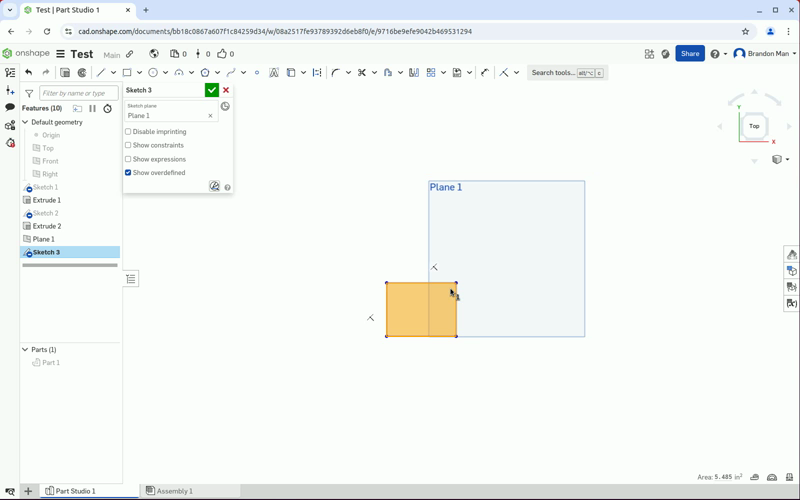
scroll(-6)
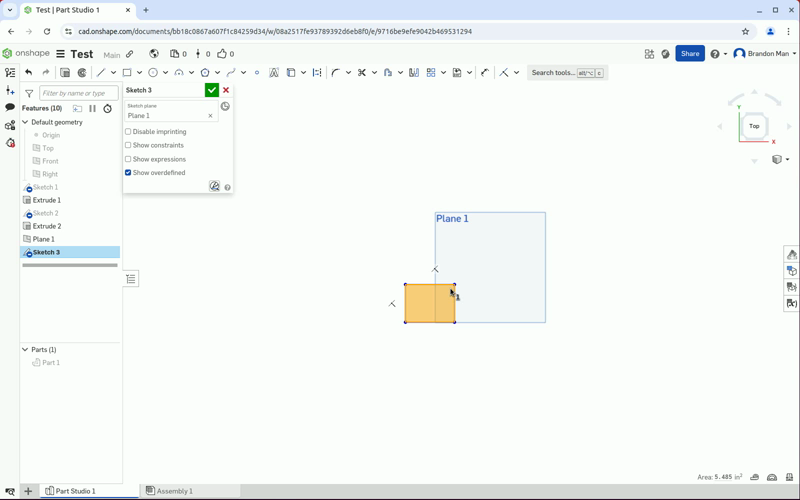
scroll(-6)
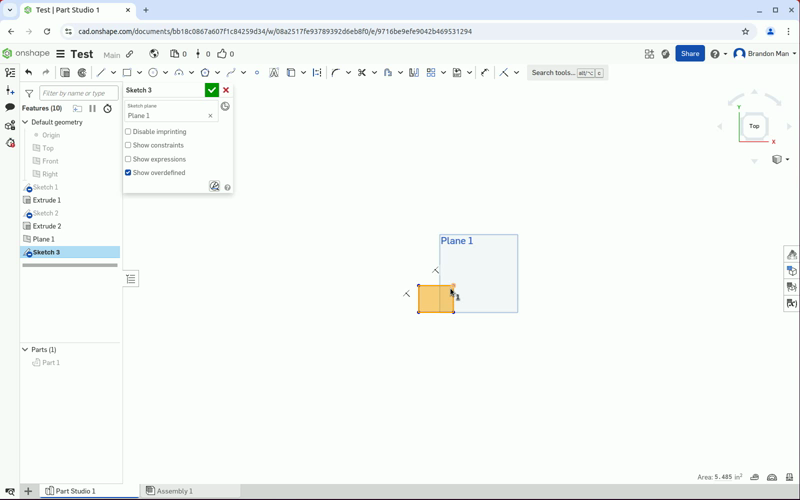
scroll(-6)
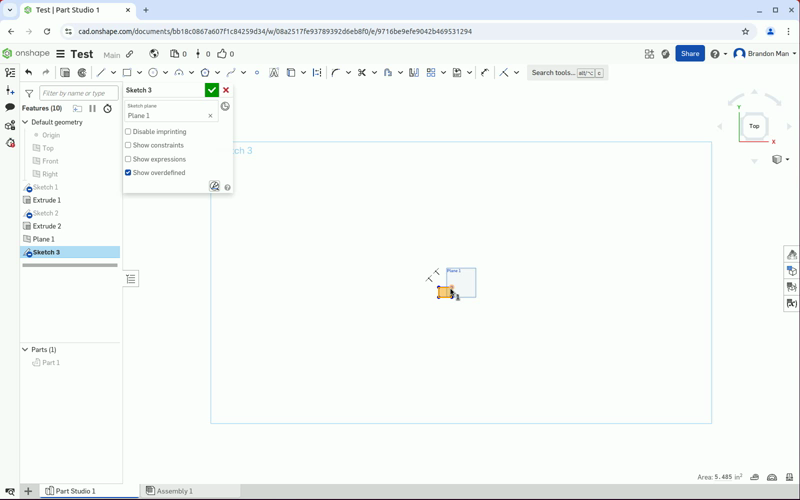
mouse_move(73, 352)
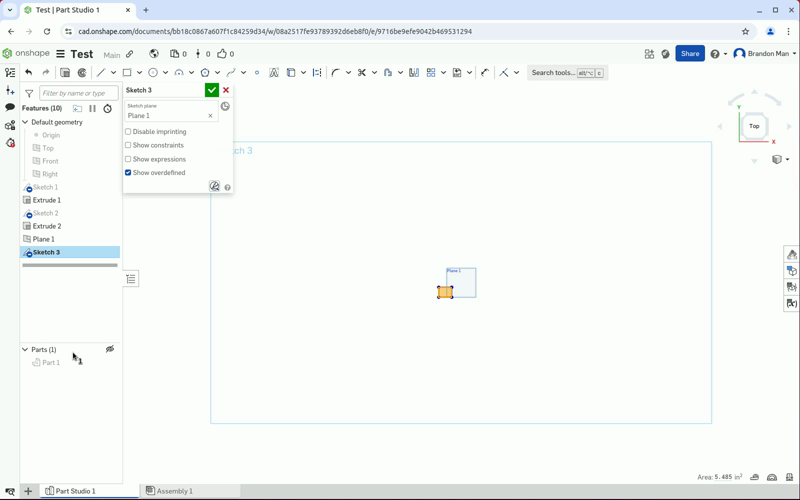
key(shift+y)
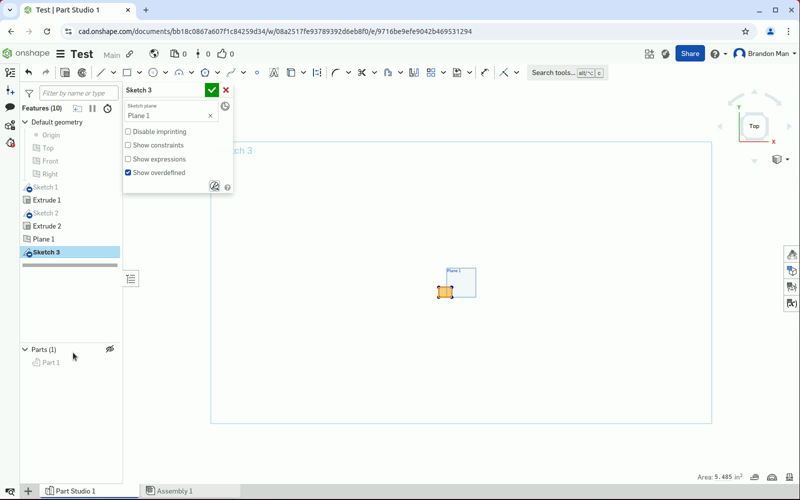
key(shift+e)
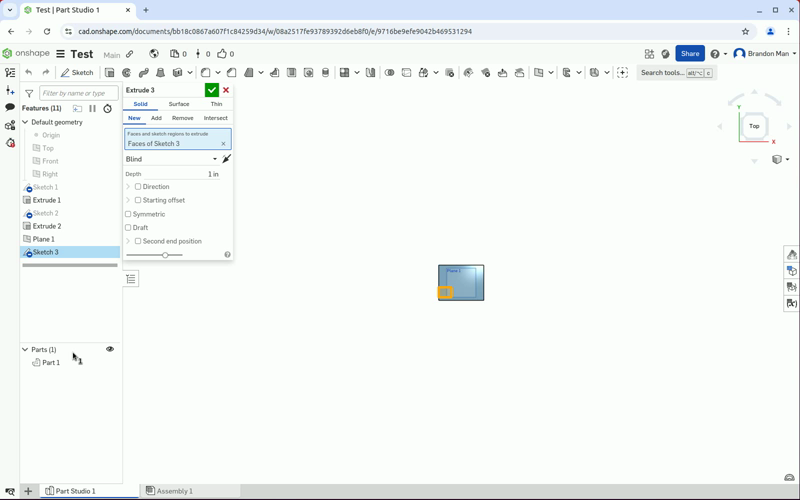
mouse_move(143, 106)
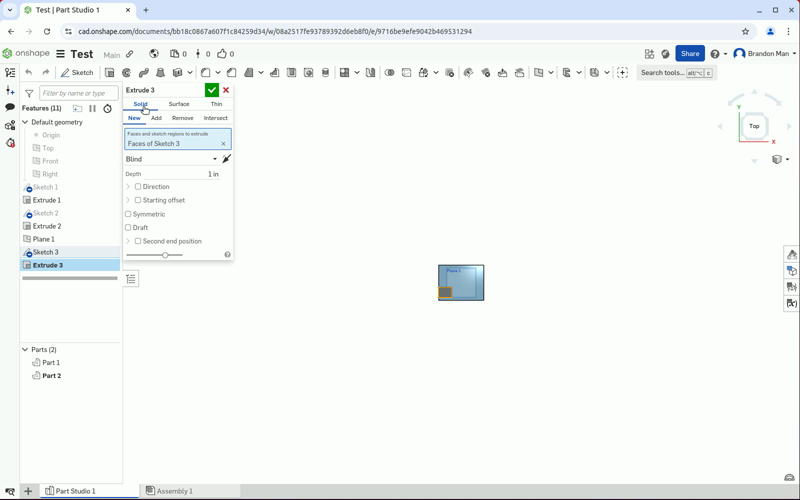
click(143, 106)
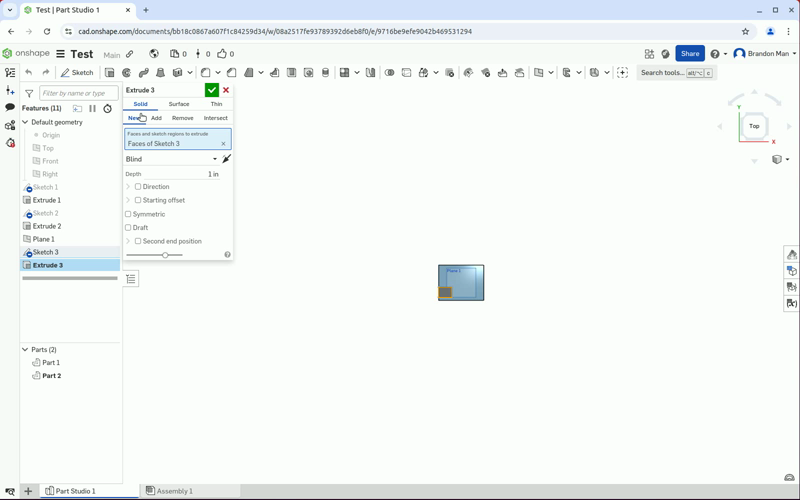
mouse_move(137, 120)
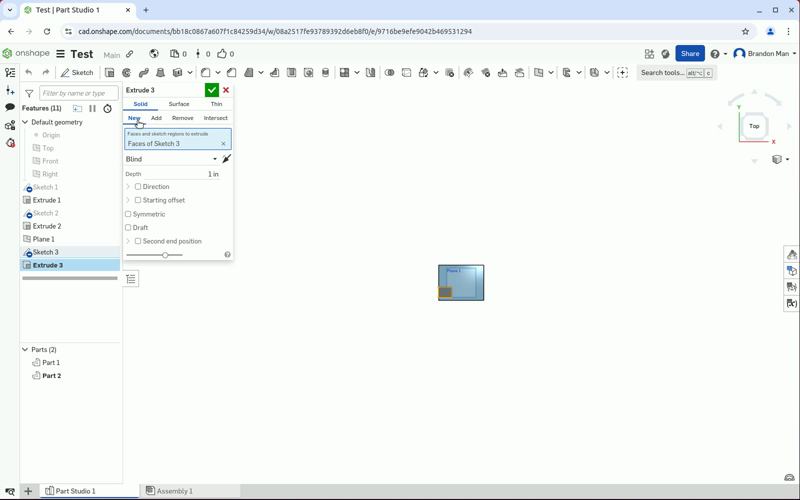
click(137, 120)
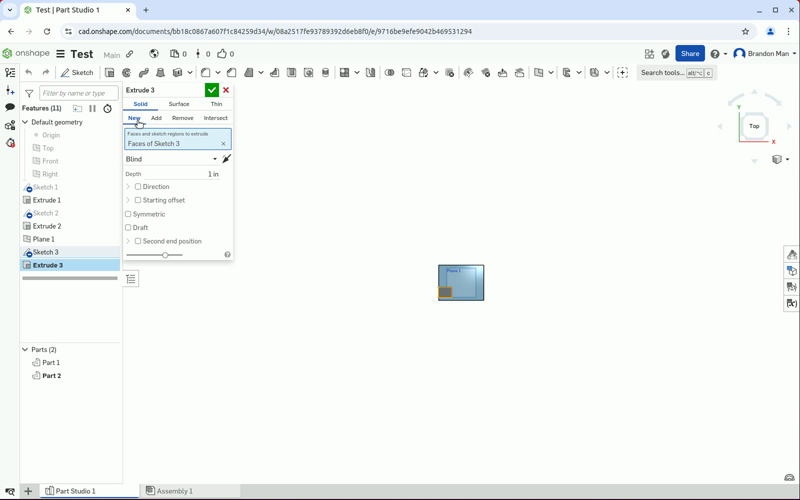
key(tab, 4)
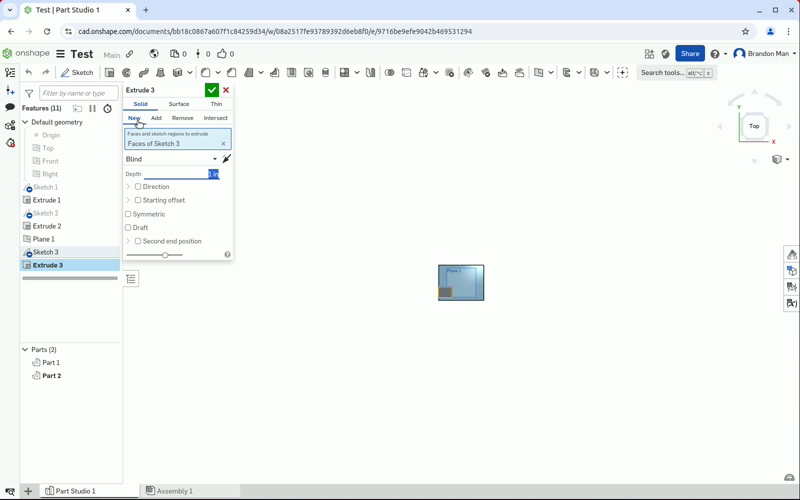
text(20.942)
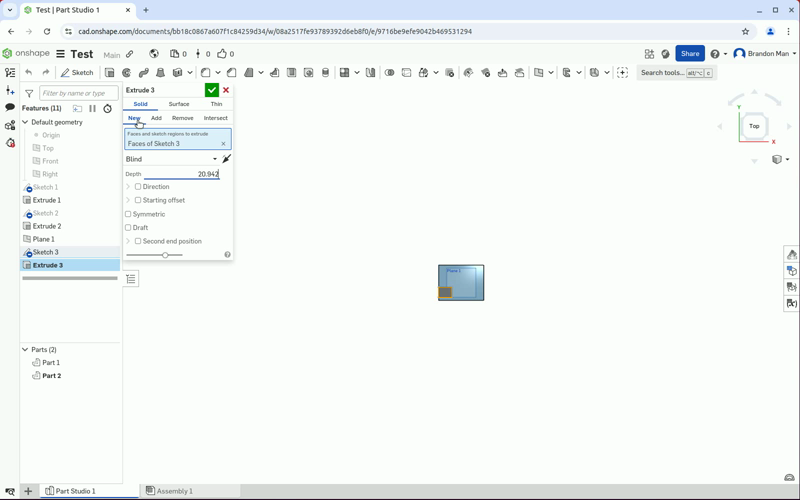
key(enter)
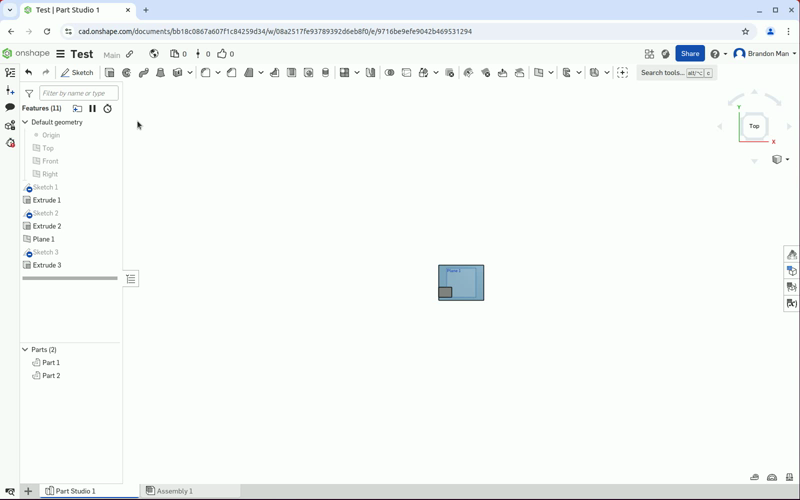
key(shift+h)
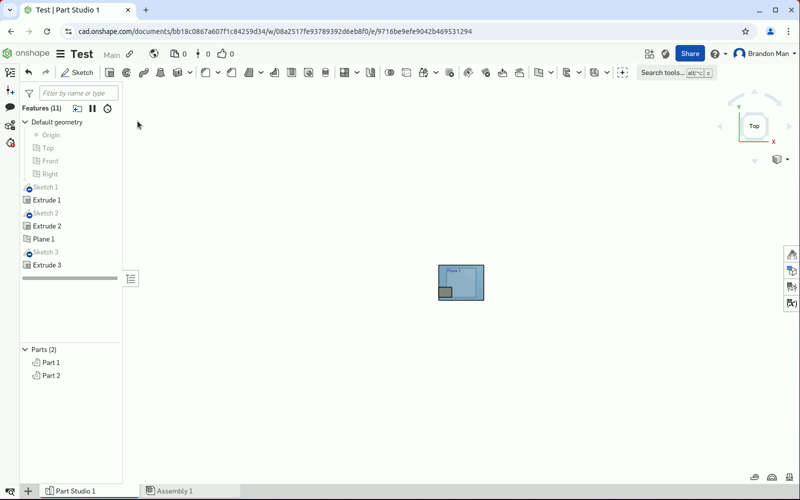
key(shift+h)
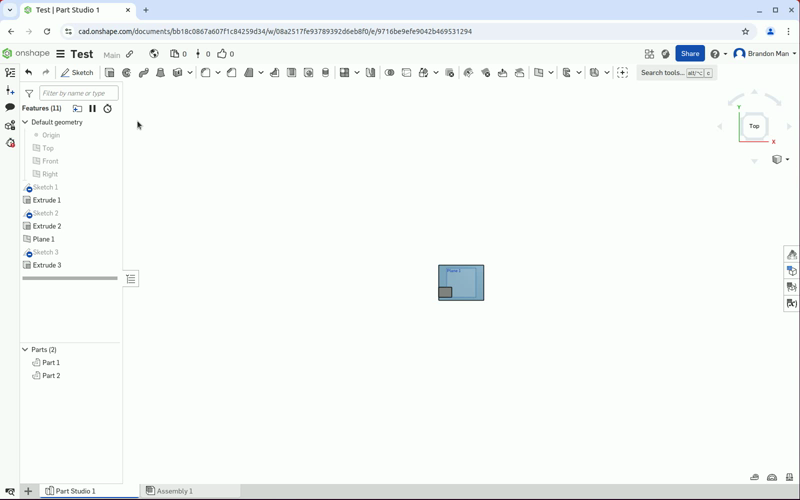
mouse_move(73, 189)
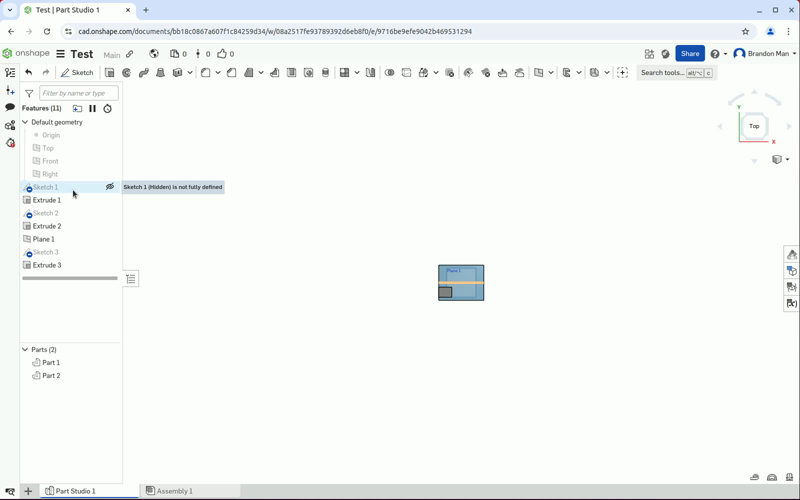
click(73, 189)
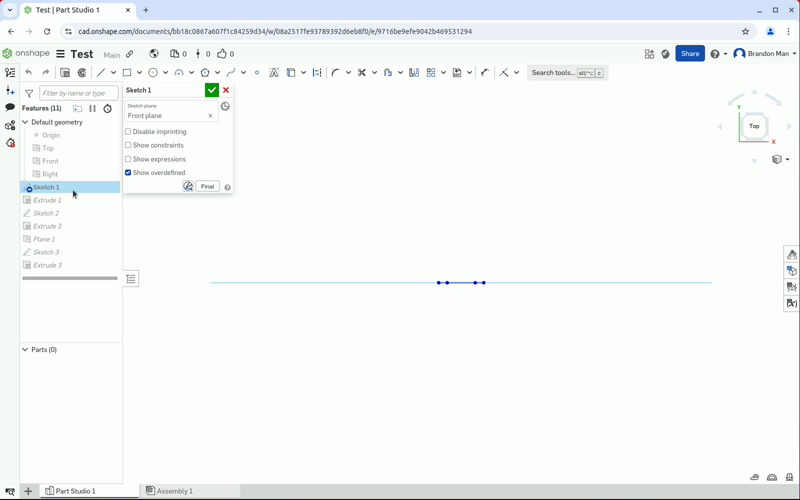
mouse_move(229, 92)
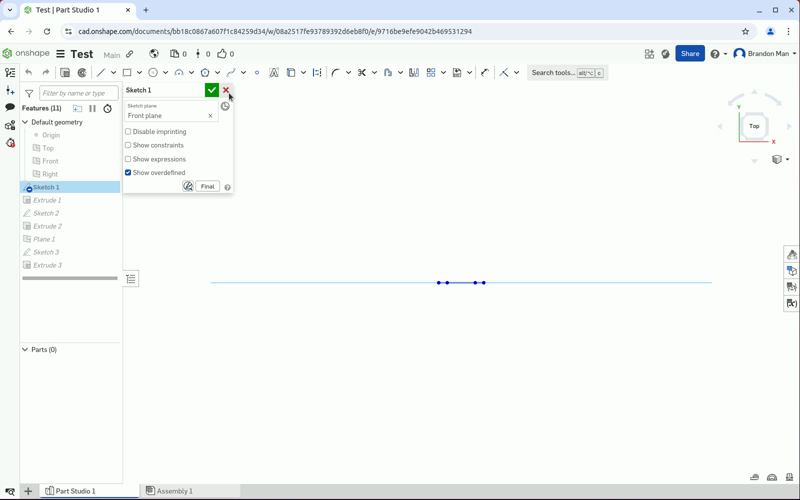
click(229, 92)
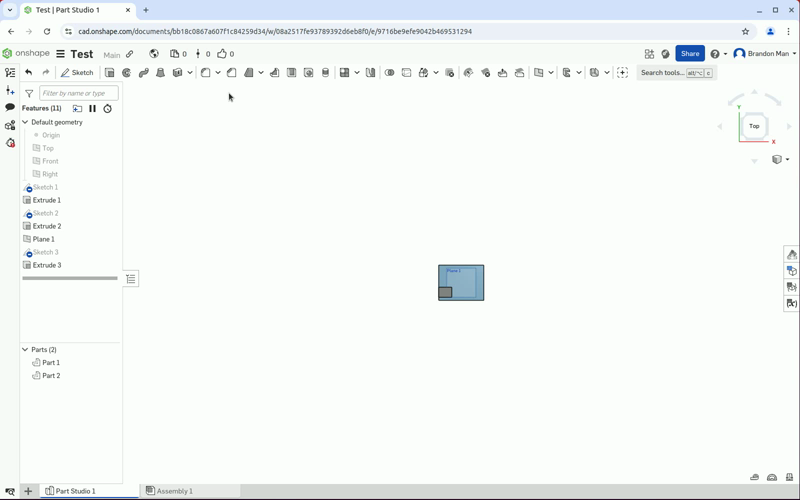
mouse_move(73, 352)
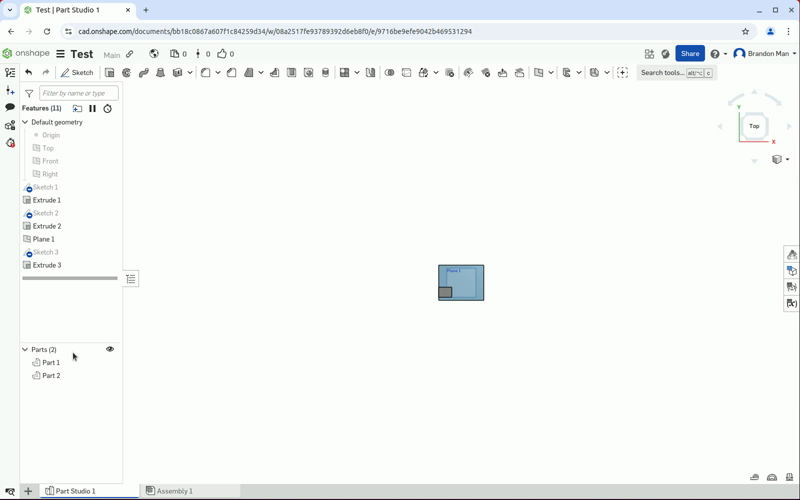
key(y)
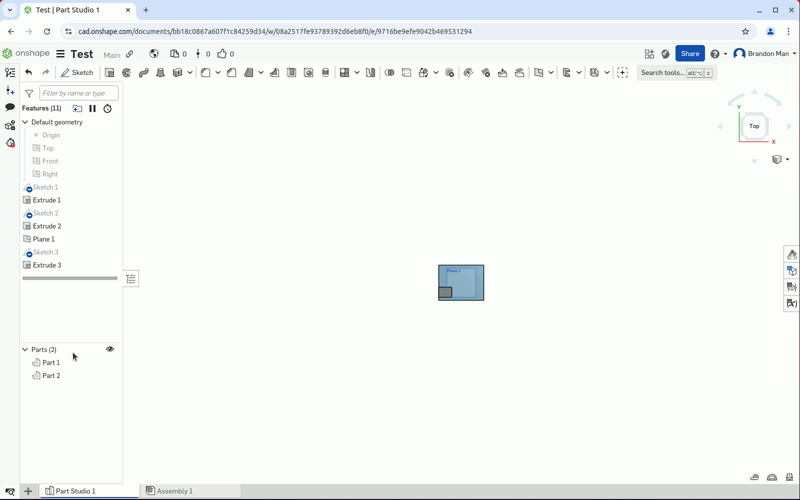
key(shift+p)
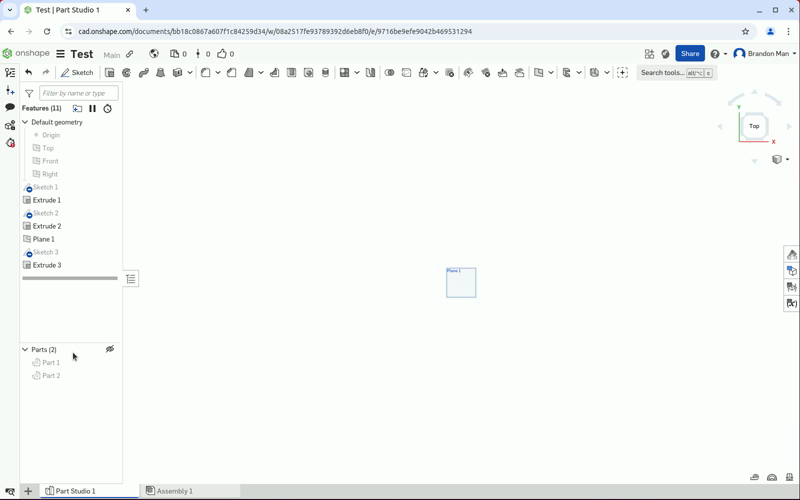
key(space)
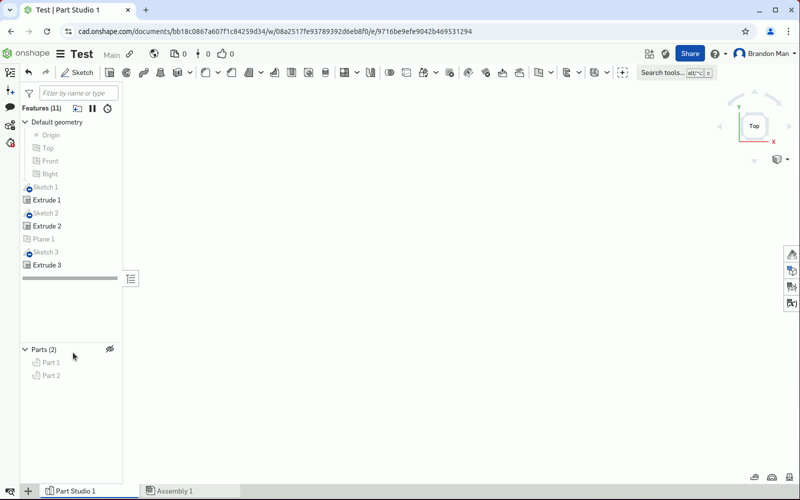
key_down(shift)
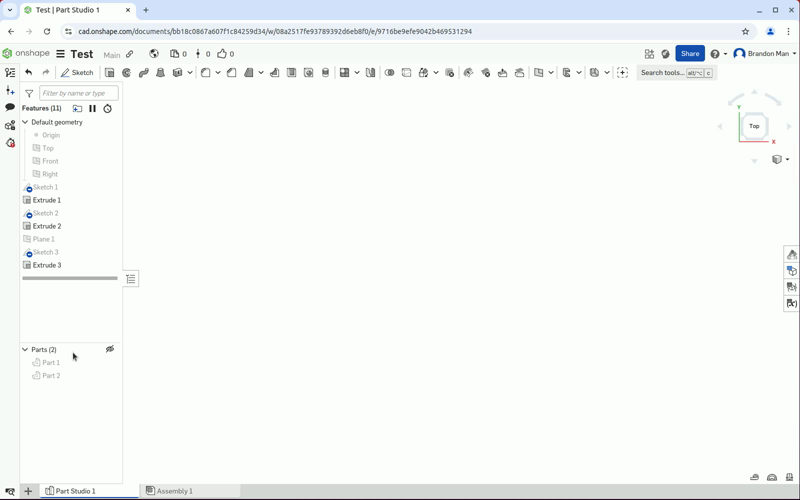
key(up)
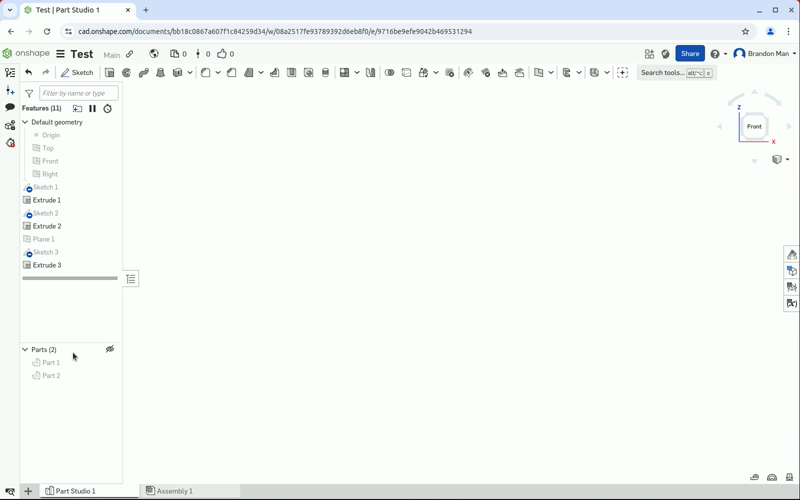
key_up(shift)
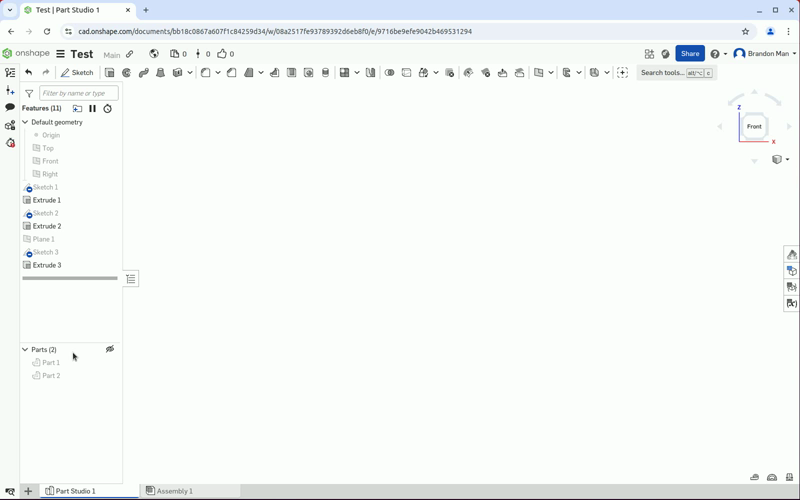
mouse_move(73, 352)
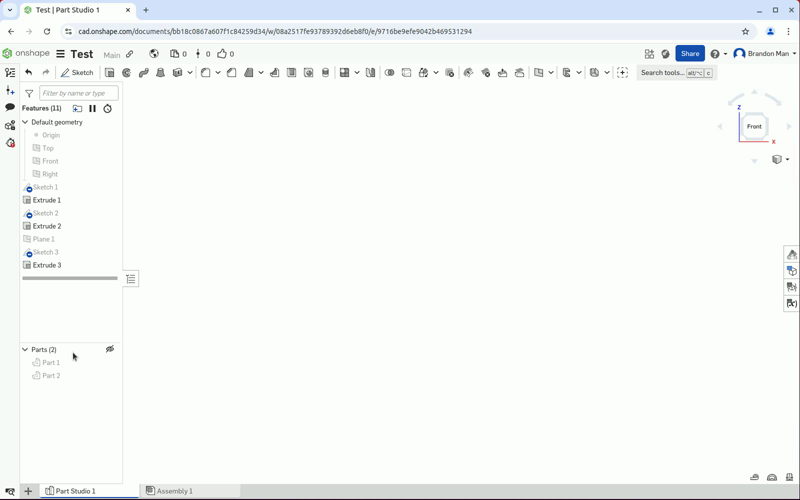
key(shift+y)
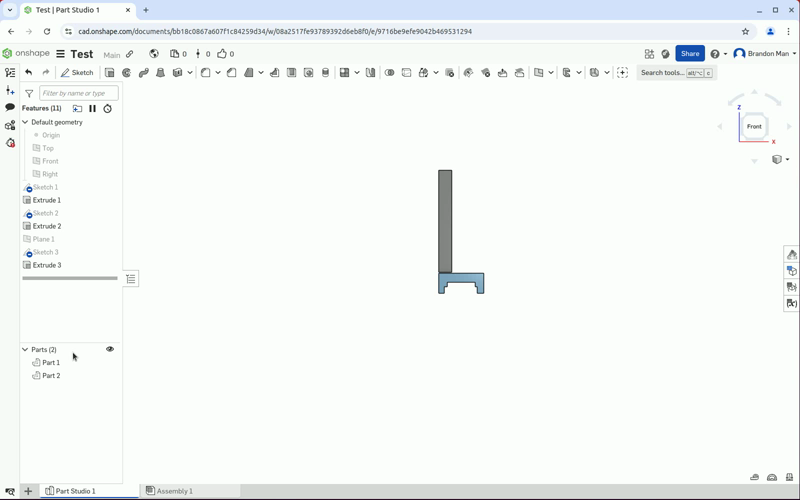
mouse_move(541, 75)
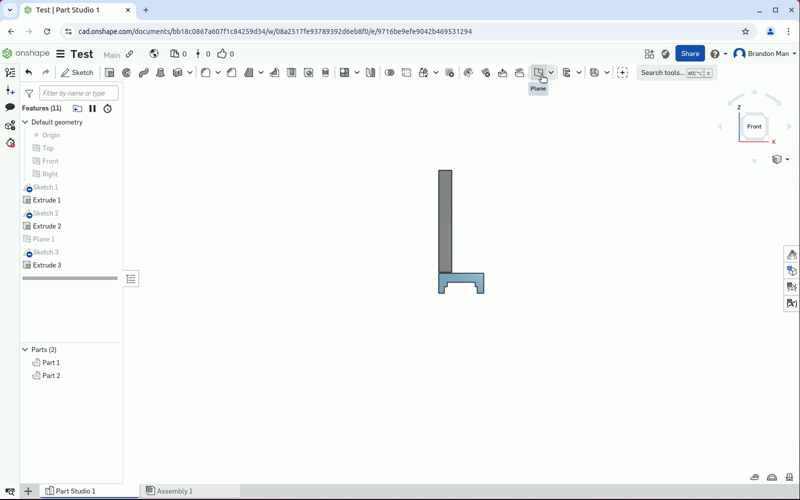
click(541, 75)
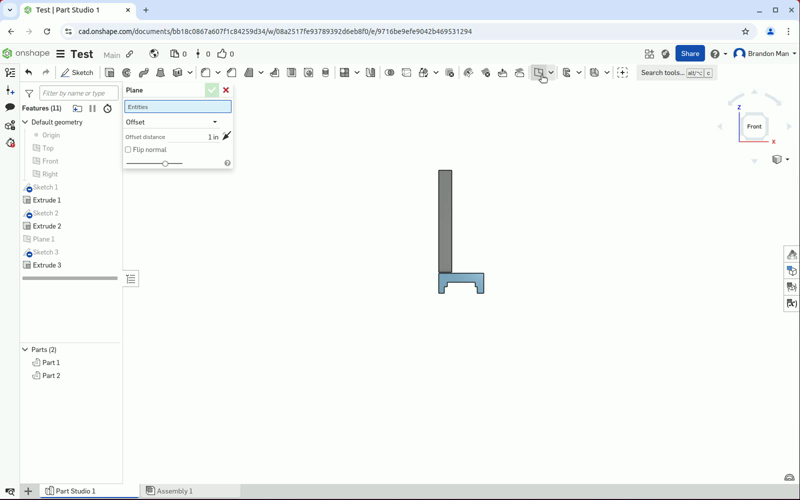
mouse_move(73, 163)
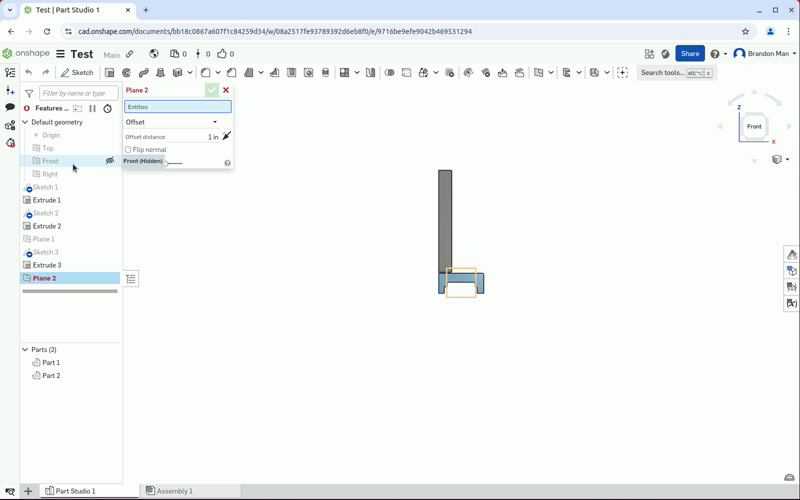
click(73, 163)
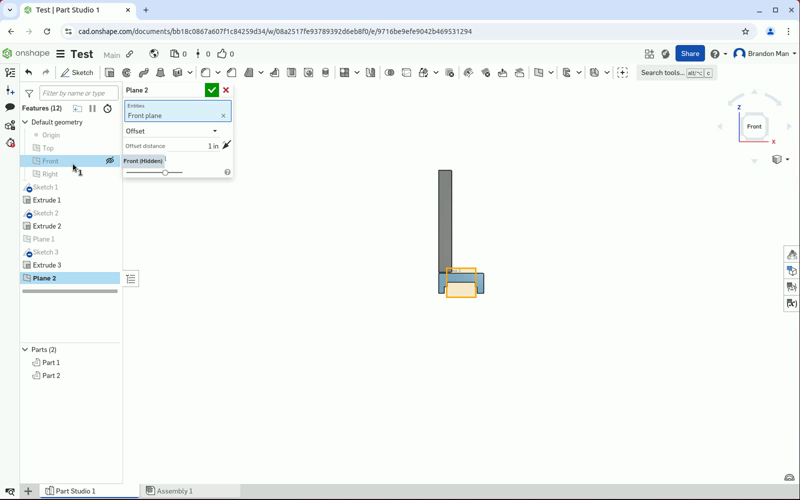
key(tab, 2)
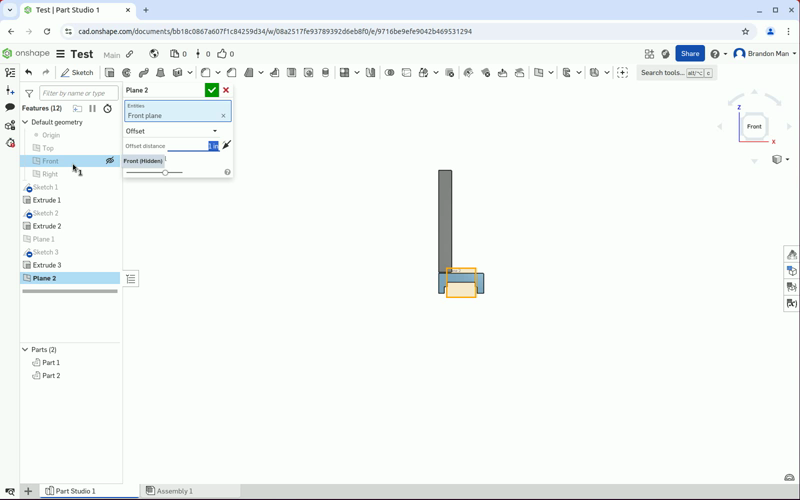
text(3.605)
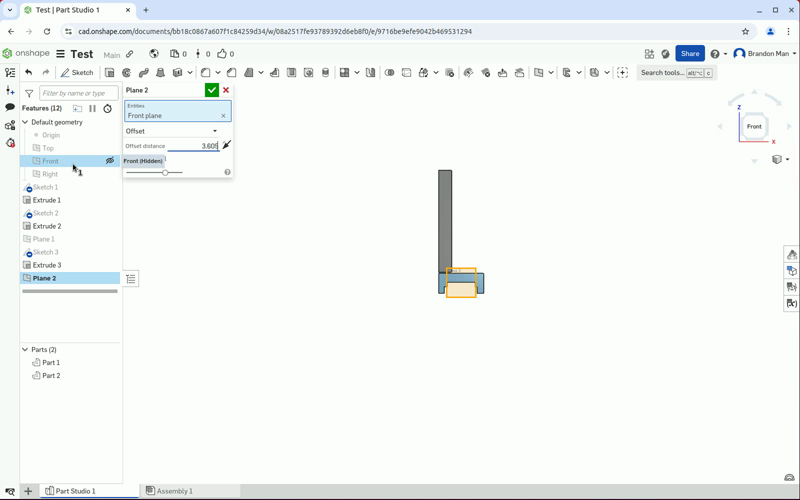
key(enter, 2)
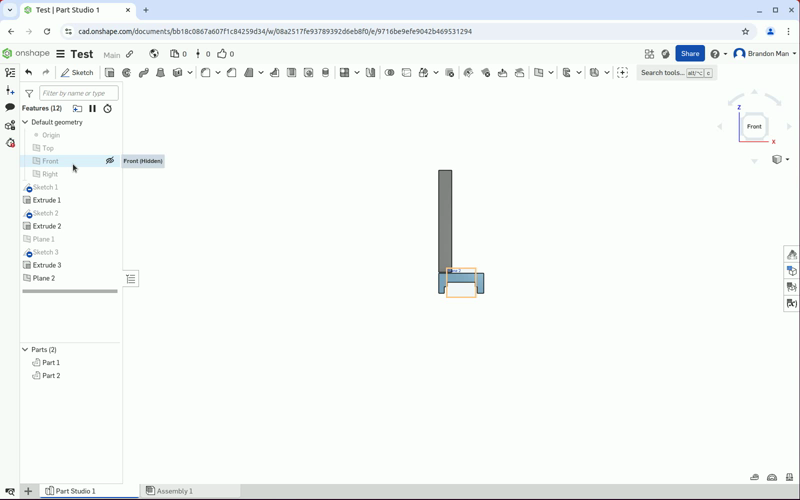
key(shift+s)
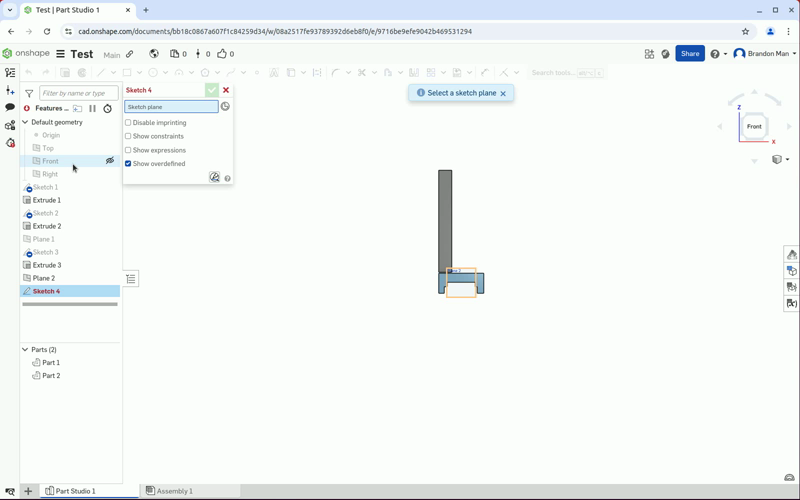
mouse_move(73, 280)
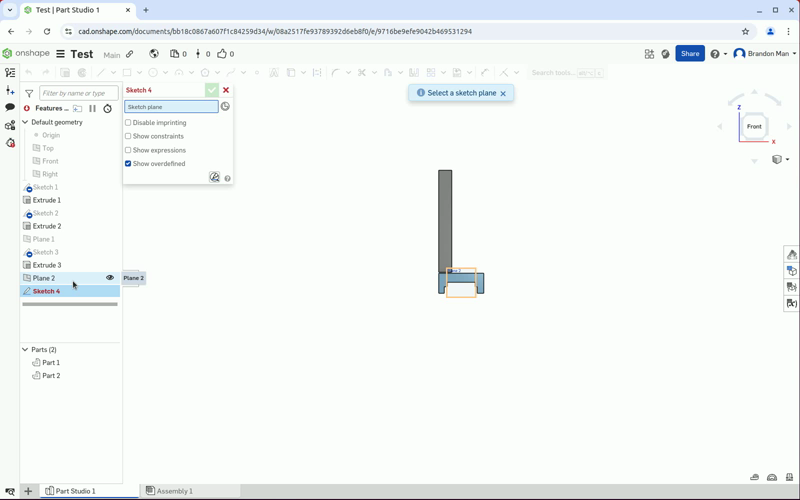
click(73, 280)
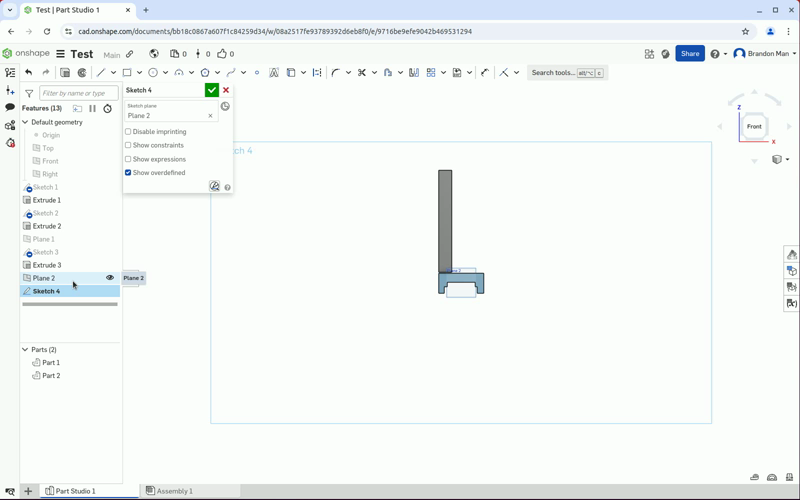
mouse_move(73, 352)
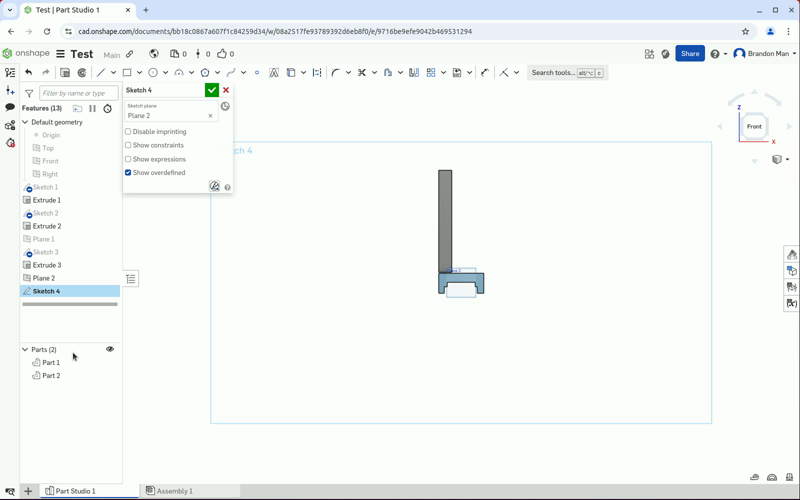
key(y)
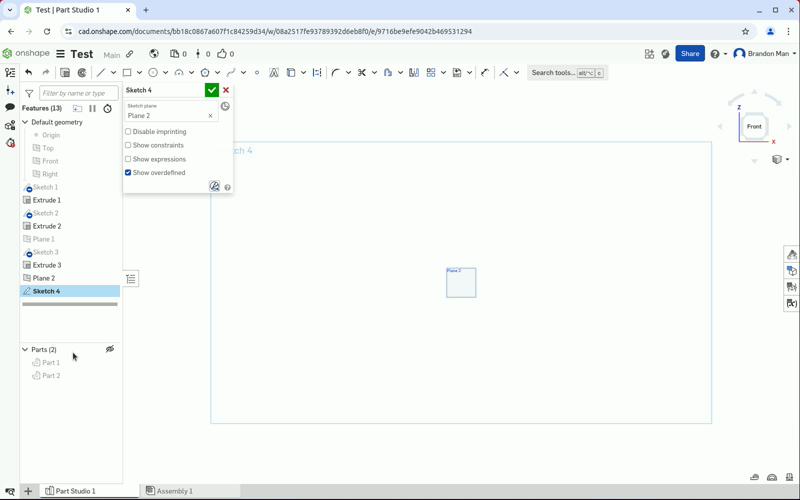
key(l)
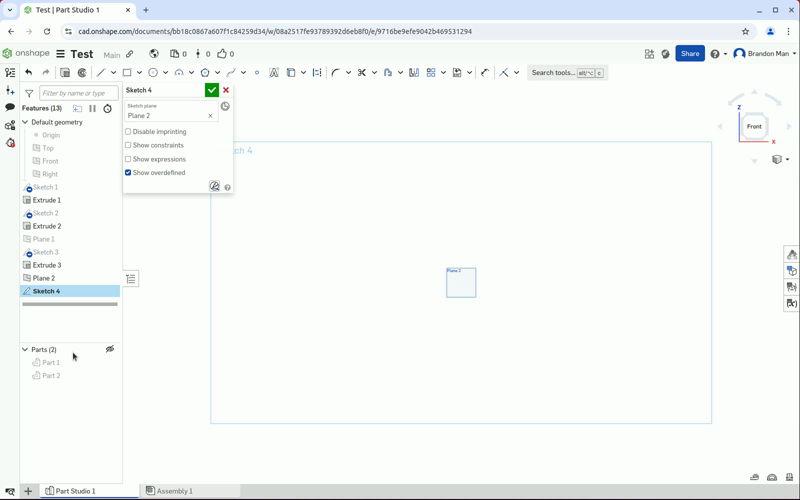
key_down(shift)
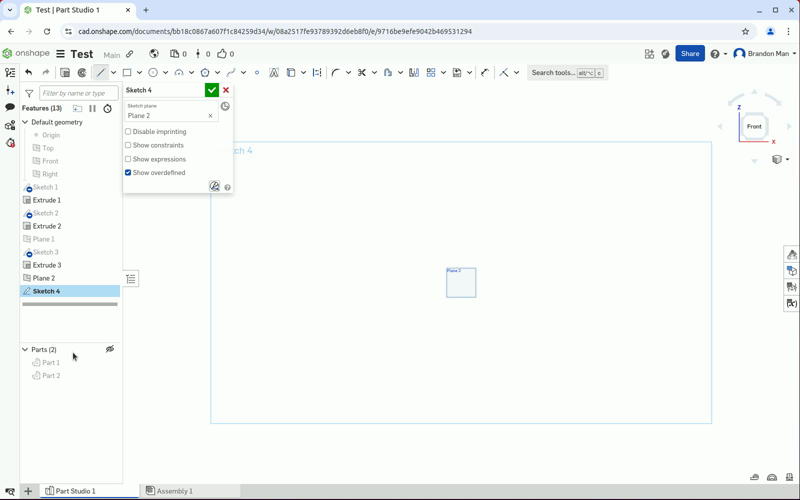
mouse_move(438, 272)
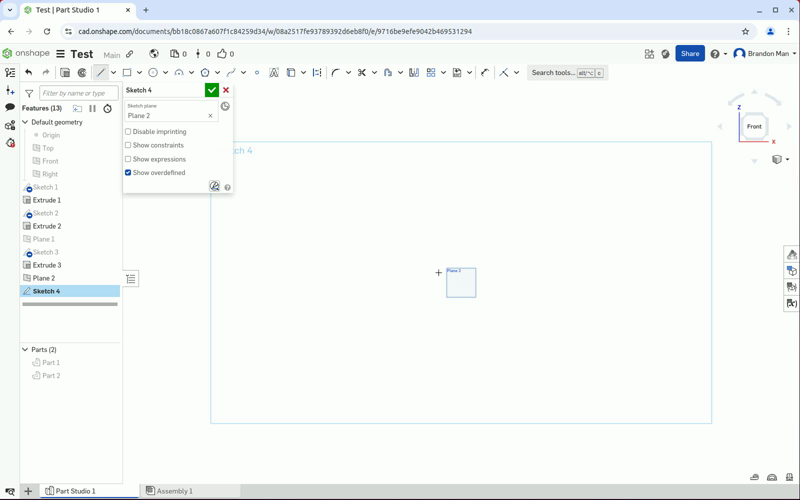
click(438, 272)
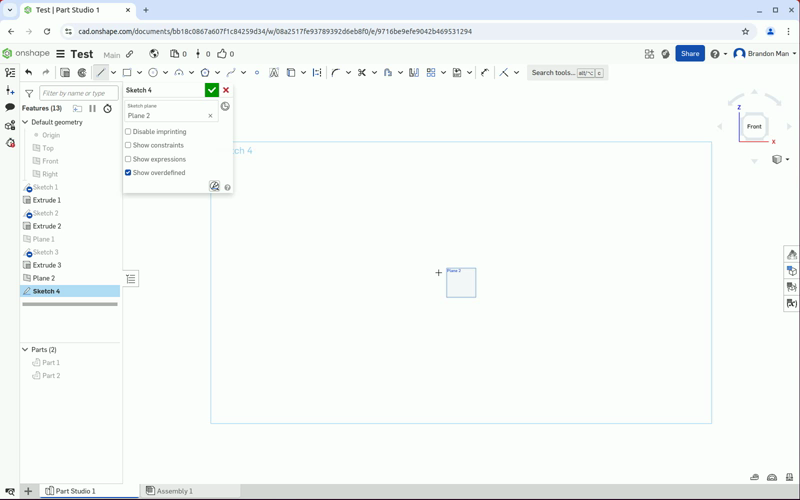
key_up(shift)
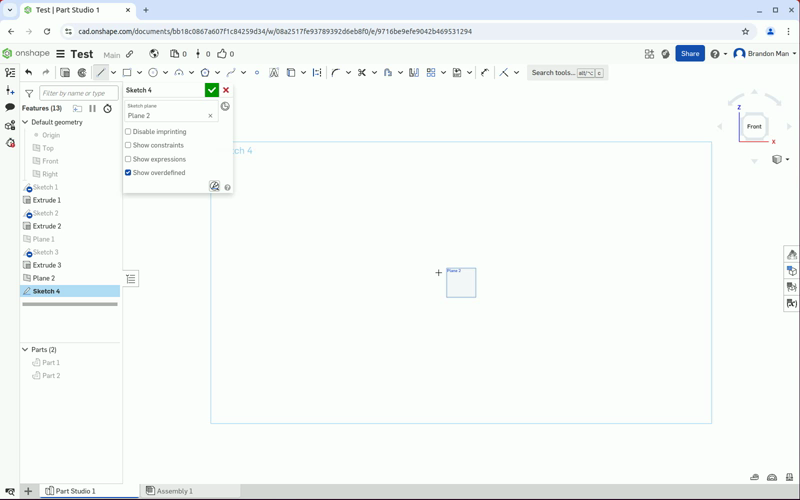
key_down(shift)
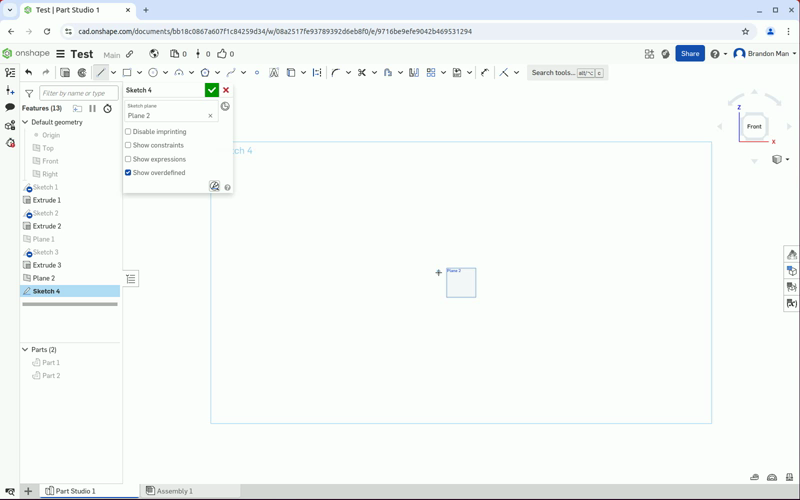
mouse_move(468, 272)
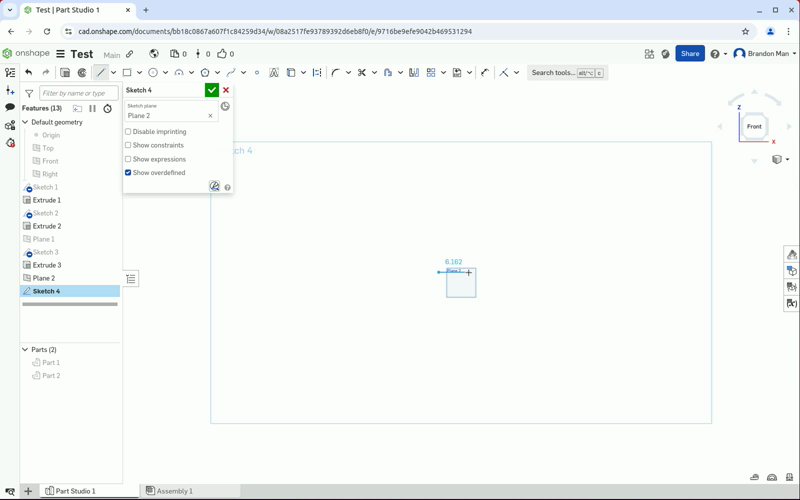
mouse_move(450, 272)
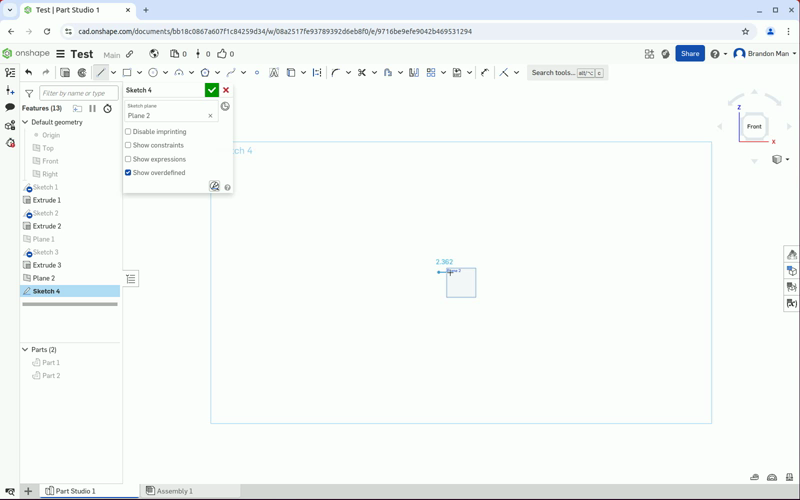
click(450, 272)
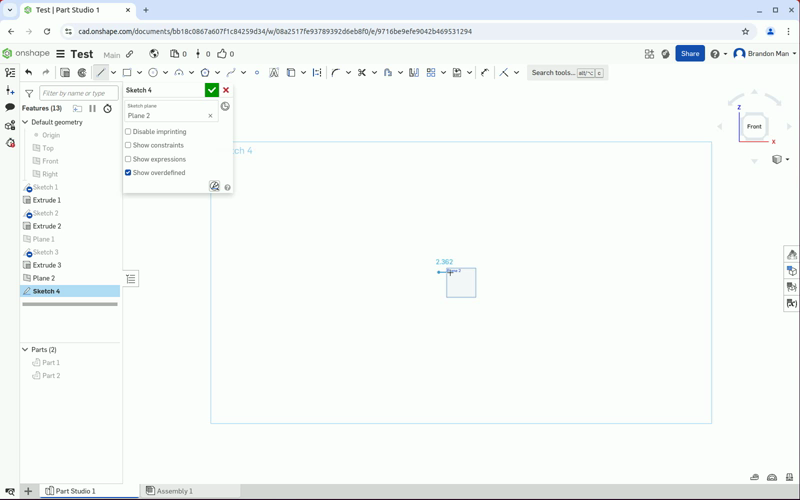
key_up(shift)
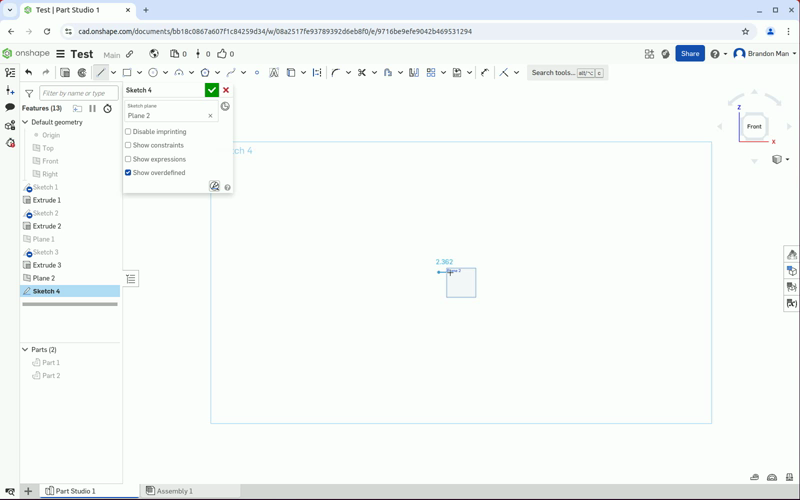
key_down(shift)
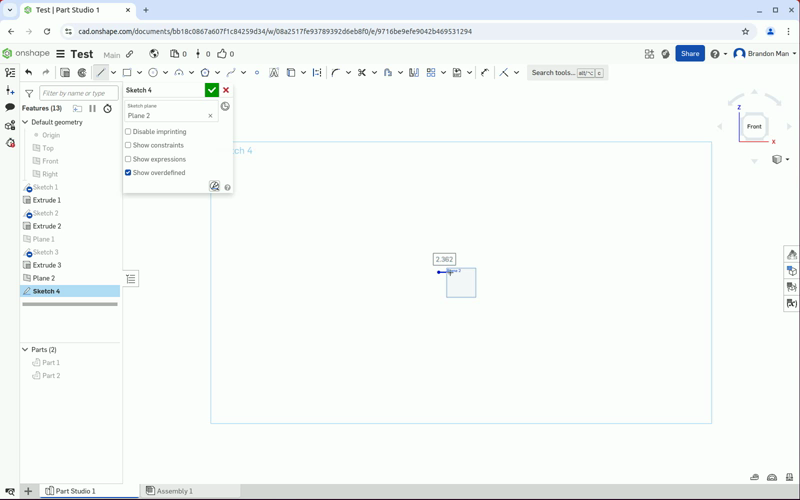
mouse_move(480, 272)
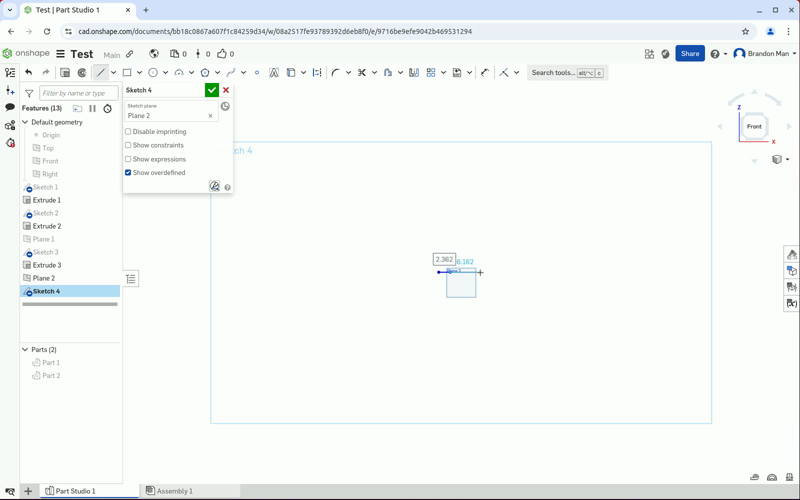
mouse_move(450, 249)
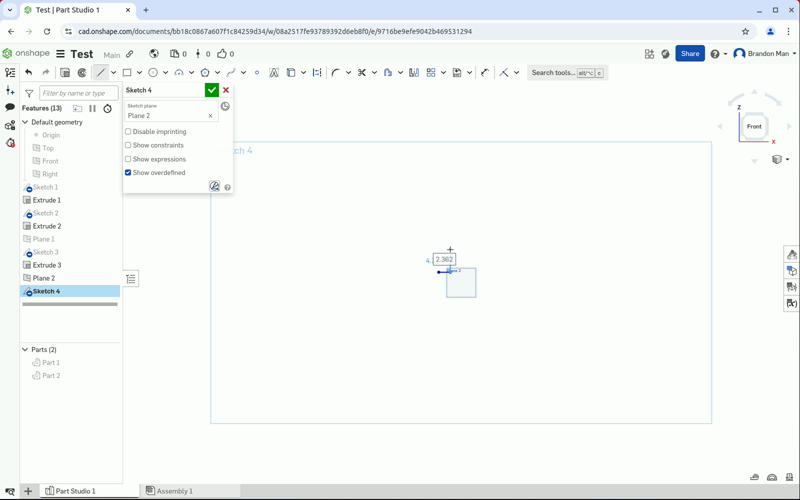
click(450, 249)
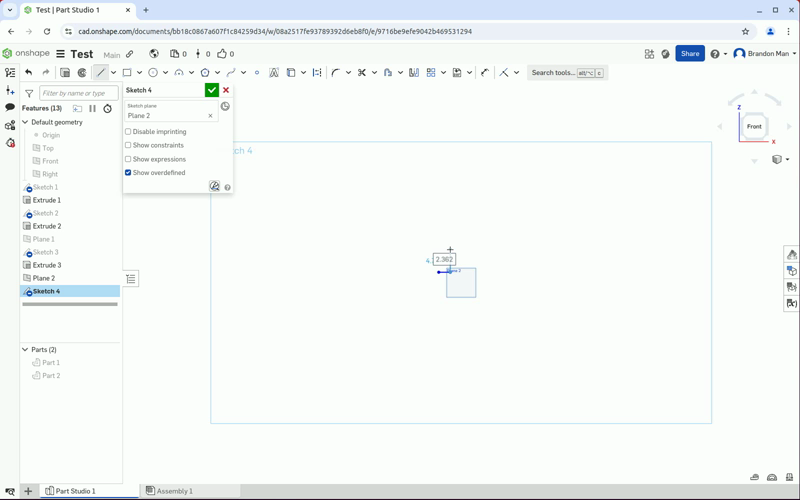
key_up(shift)
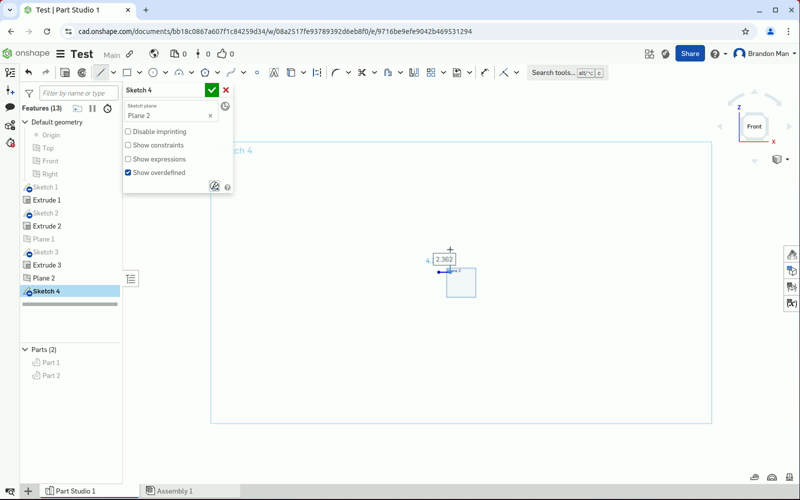
key_down(shift)
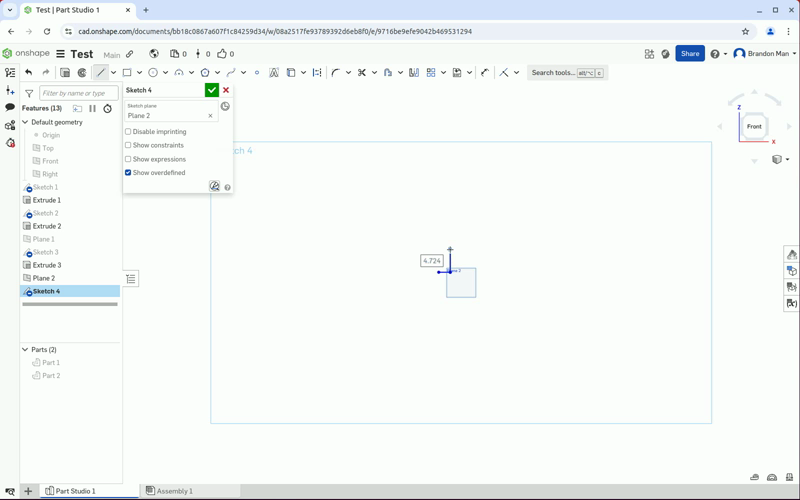
mouse_move(480, 249)
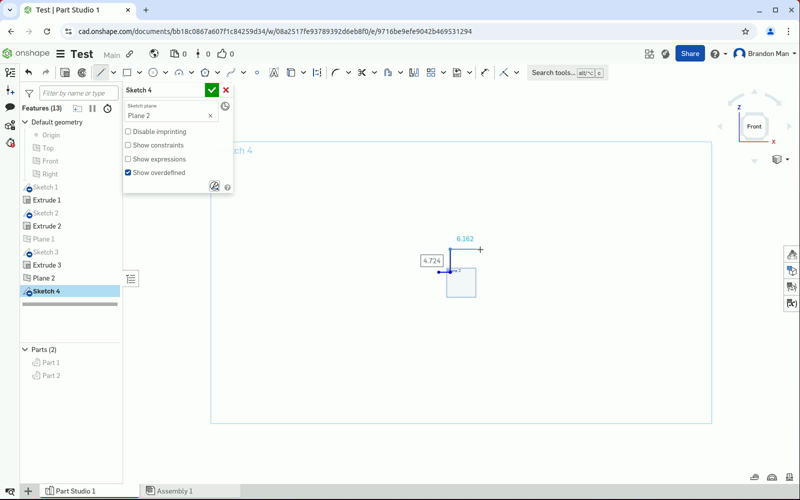
mouse_move(438, 249)
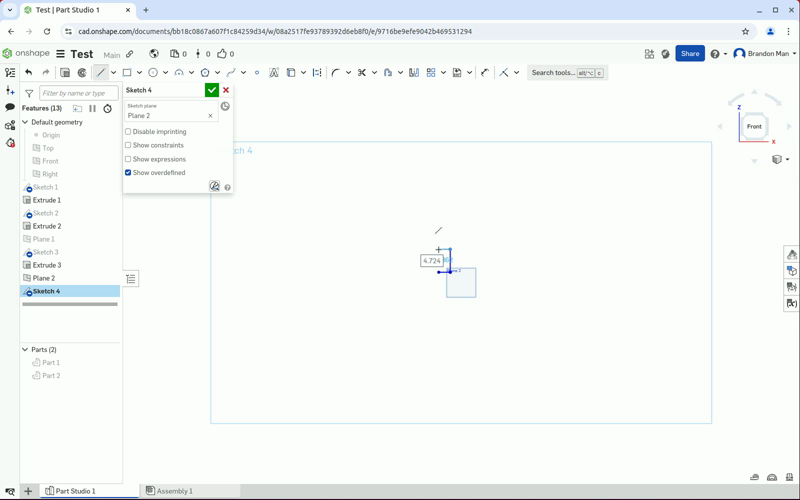
click(438, 249)
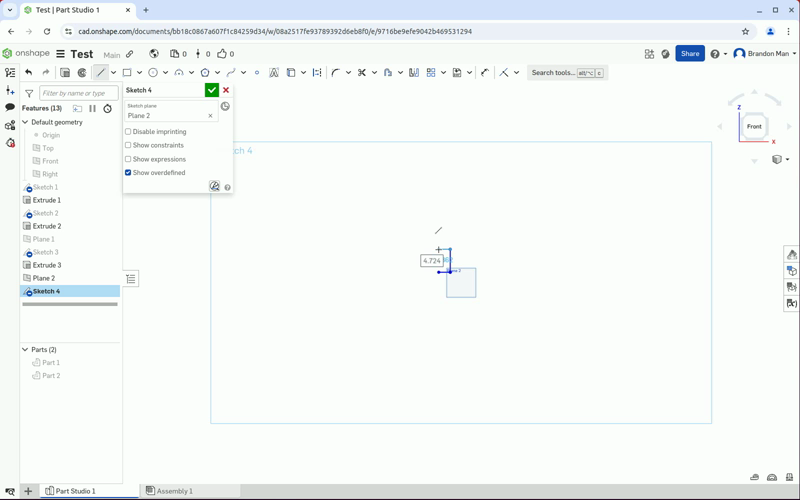
key_up(shift)
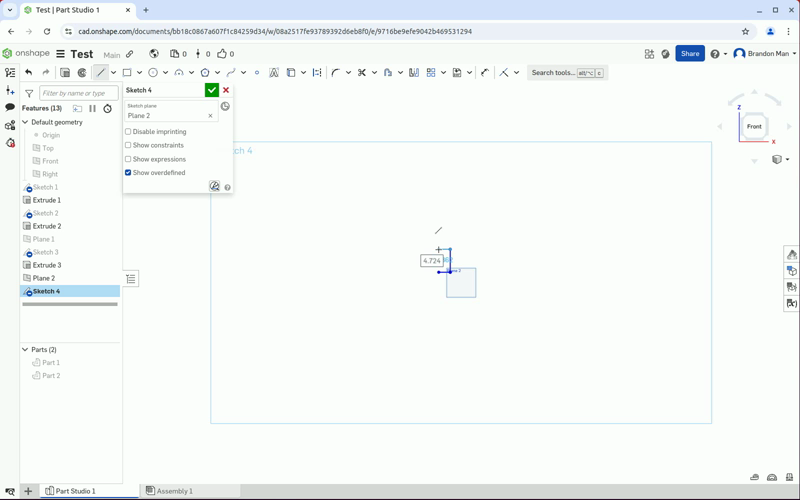
mouse_move(468, 249)
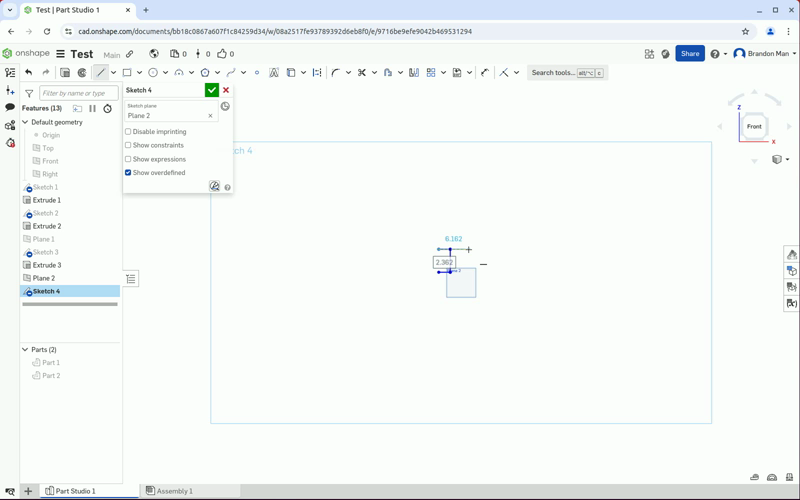
key_down(shift)
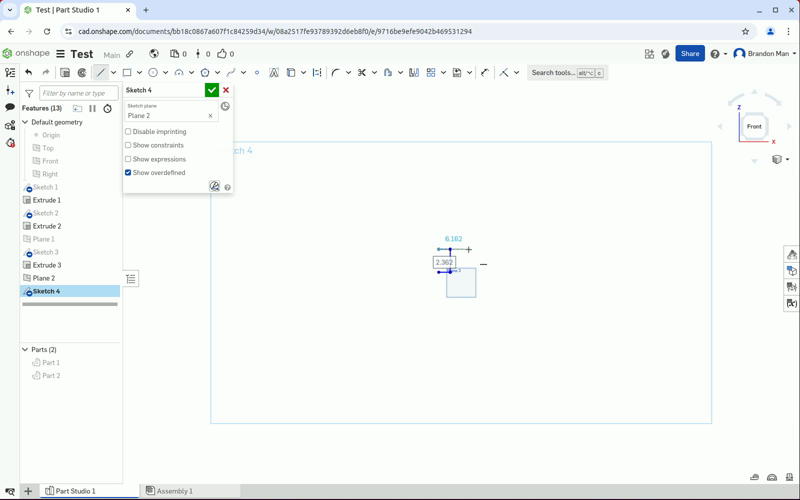
mouse_move(438, 272)
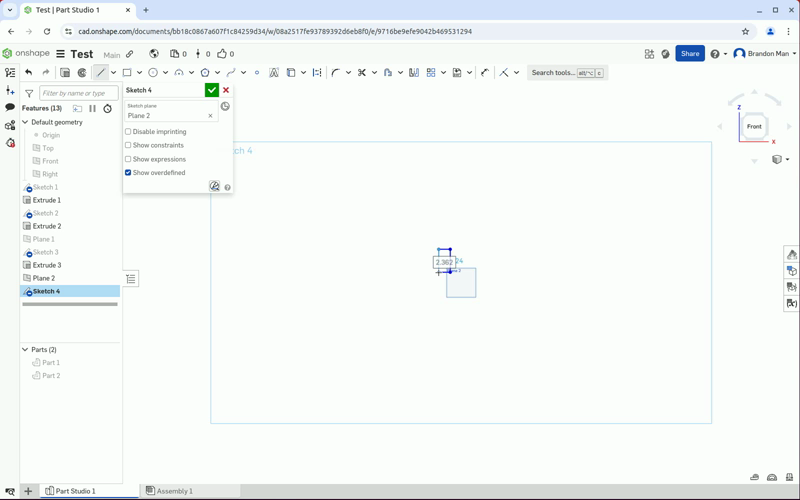
key_up(shift)
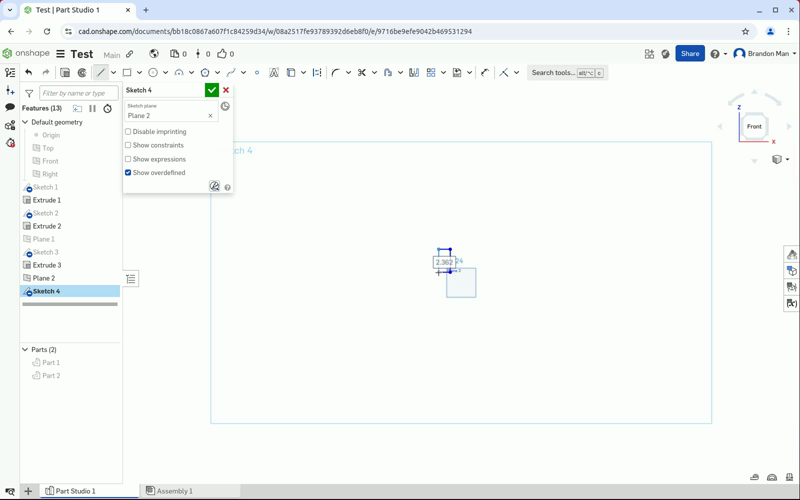
click(438, 272)
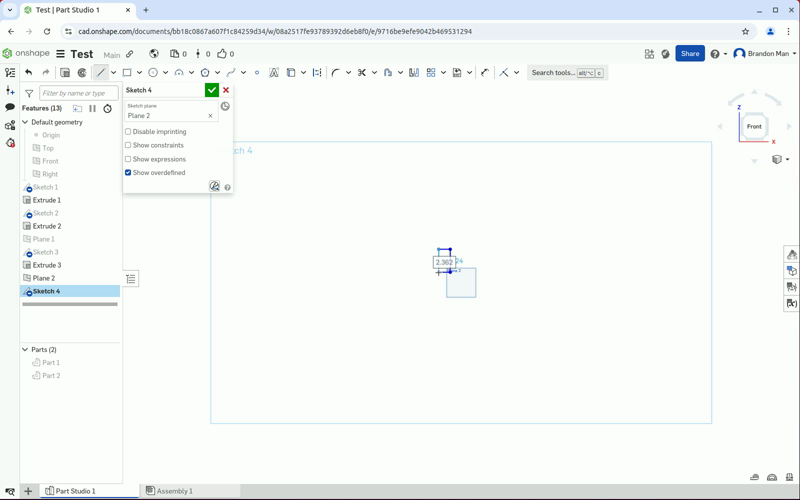
key(esc)
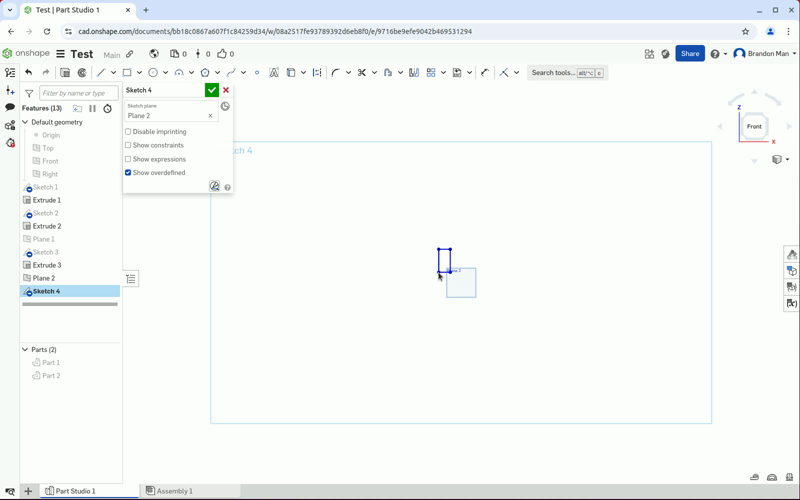
mouse_move(441, 258)
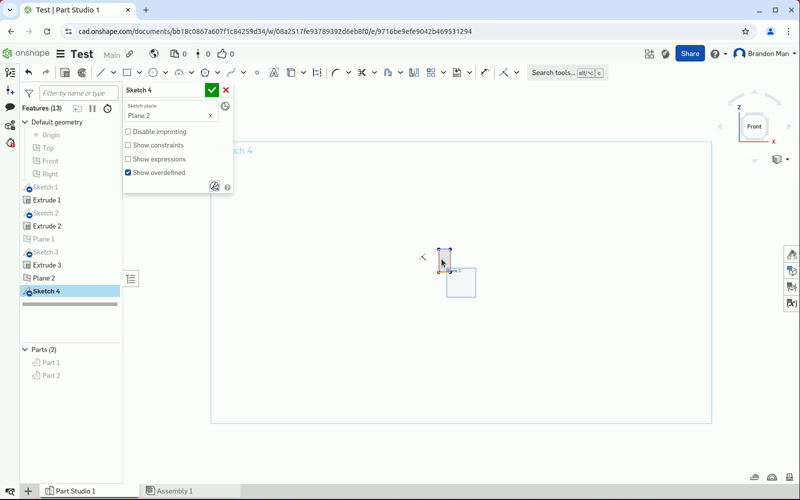
scroll(6)
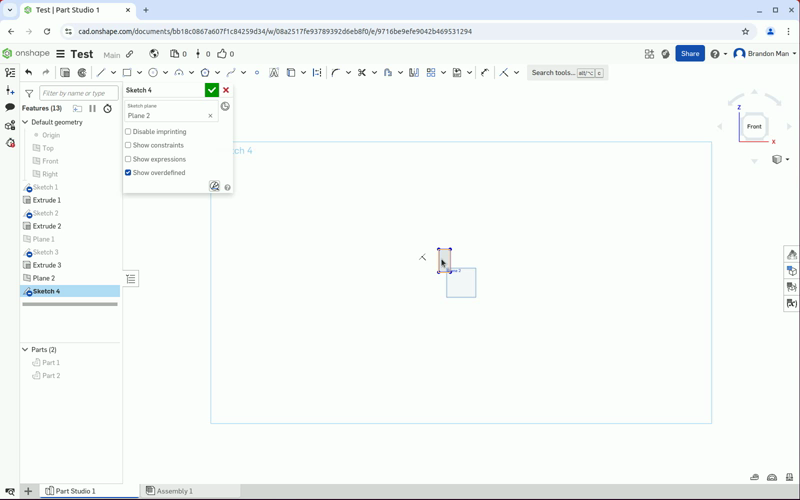
scroll(6)
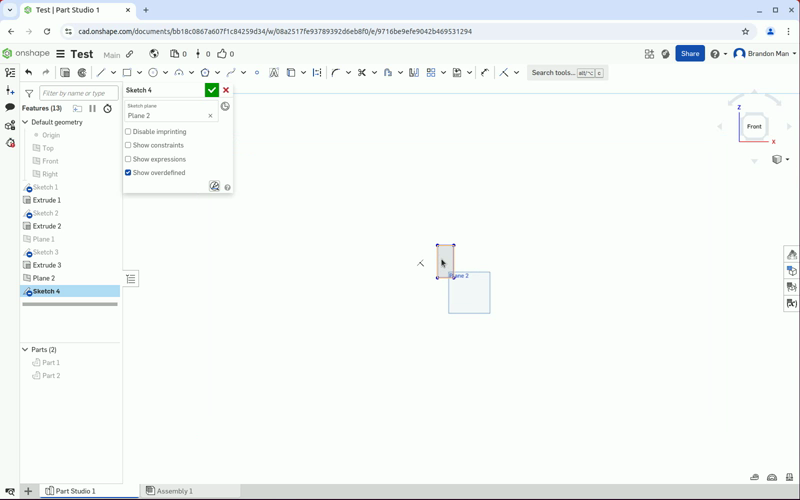
scroll(6)
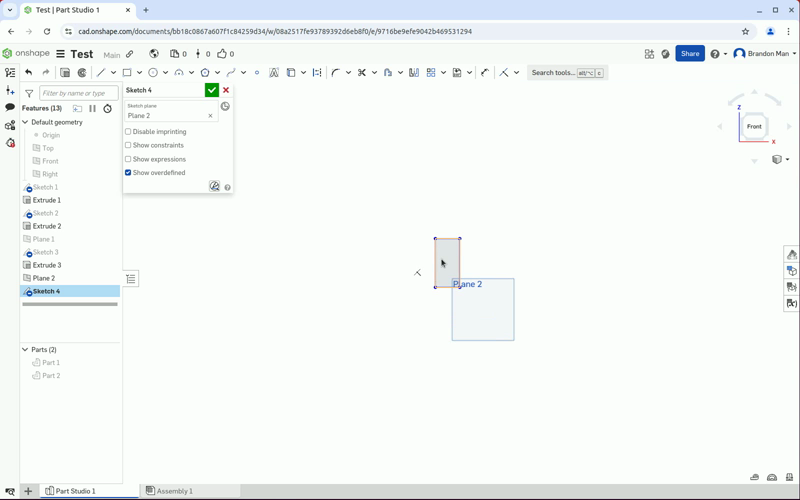
scroll(6)
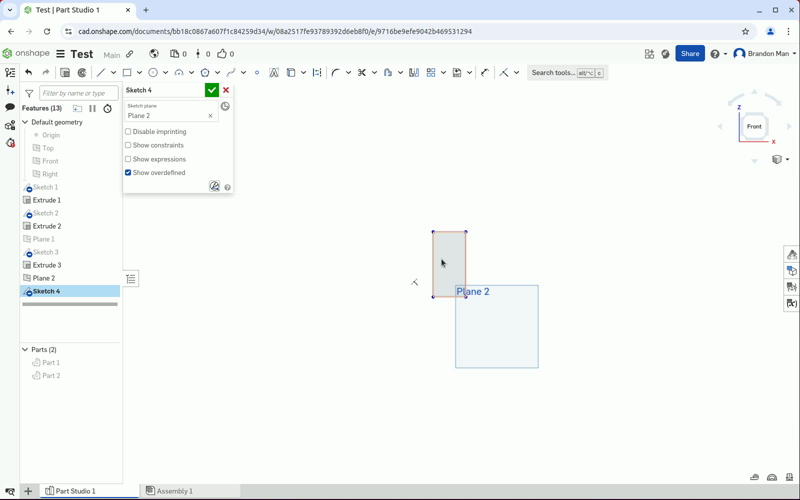
scroll(6)
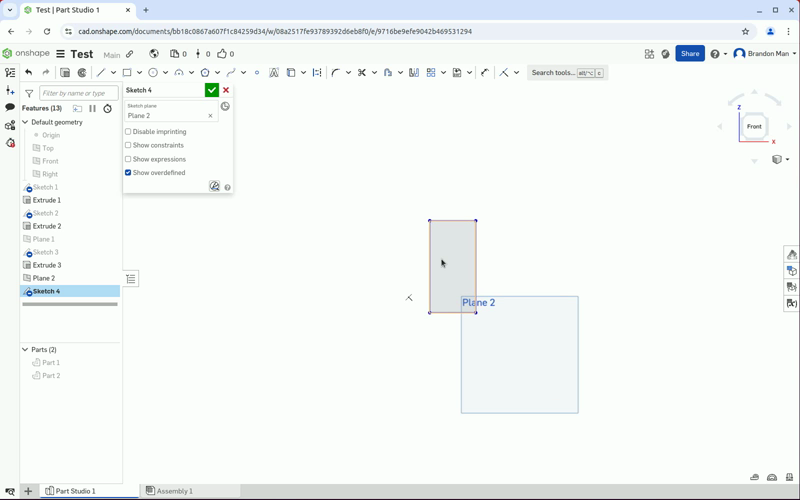
scroll(6)
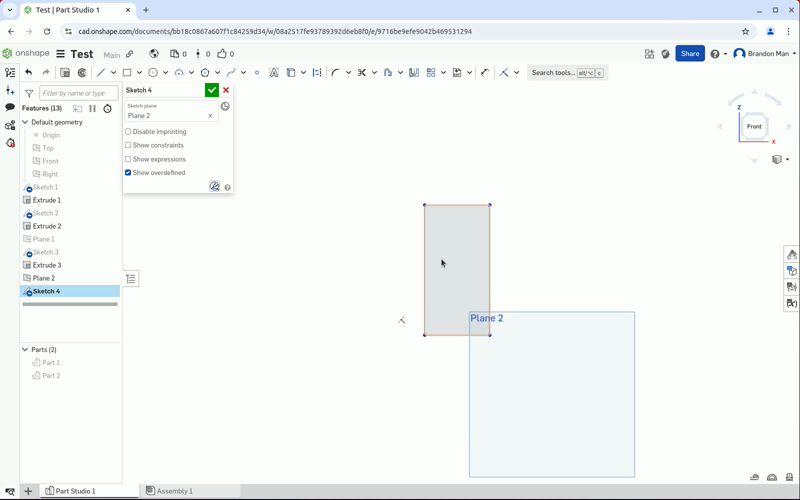
scroll(6)
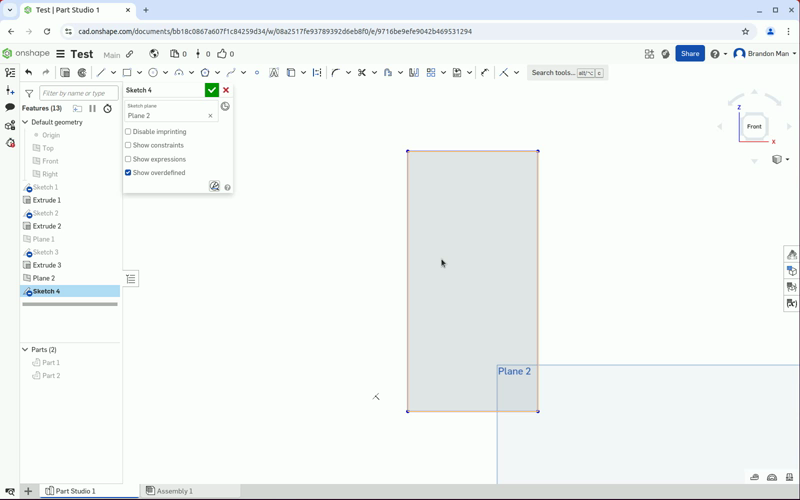
click(441, 258)
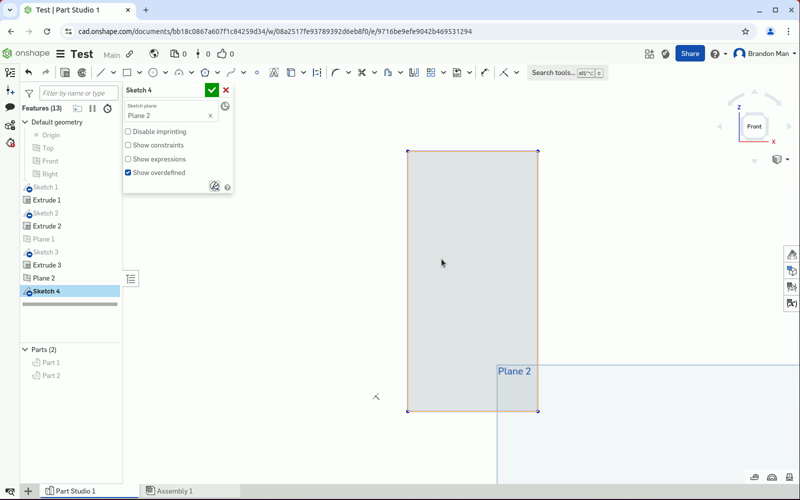
scroll(-6)
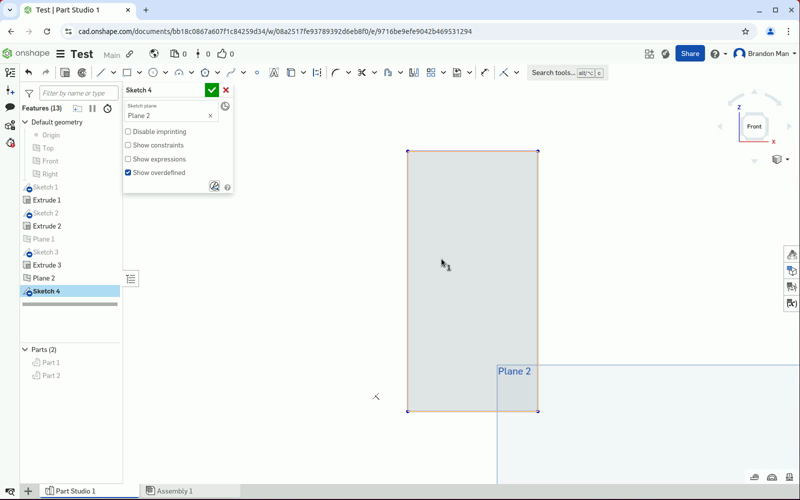
scroll(-6)
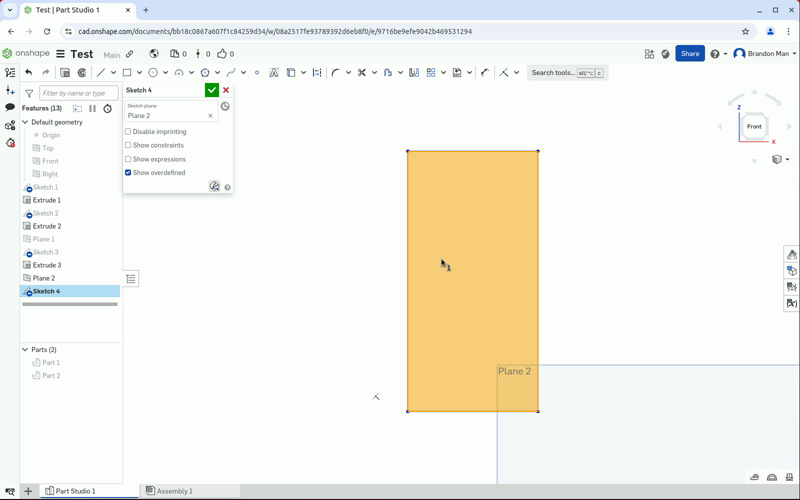
scroll(-6)
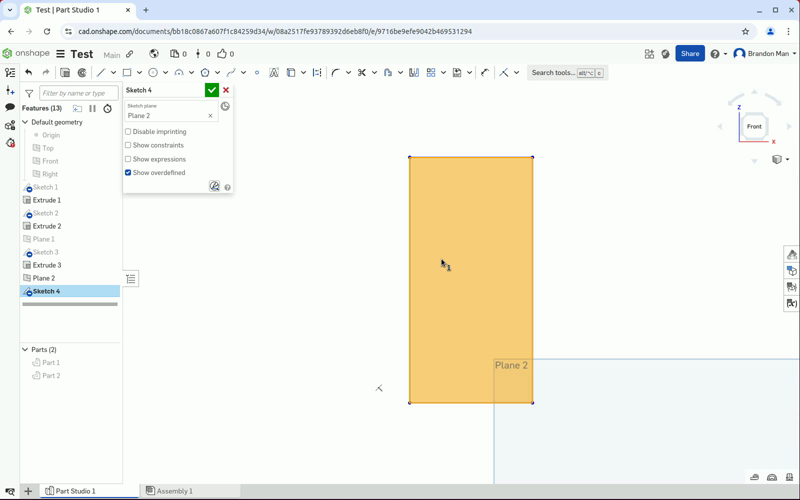
scroll(-6)
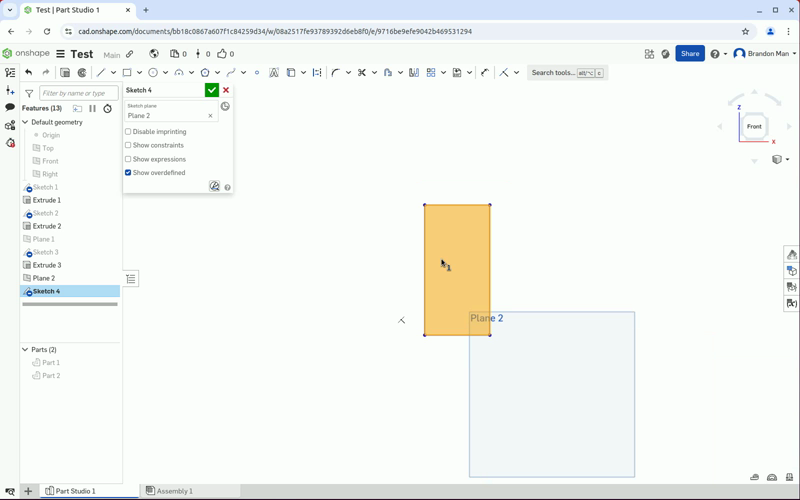
scroll(-6)
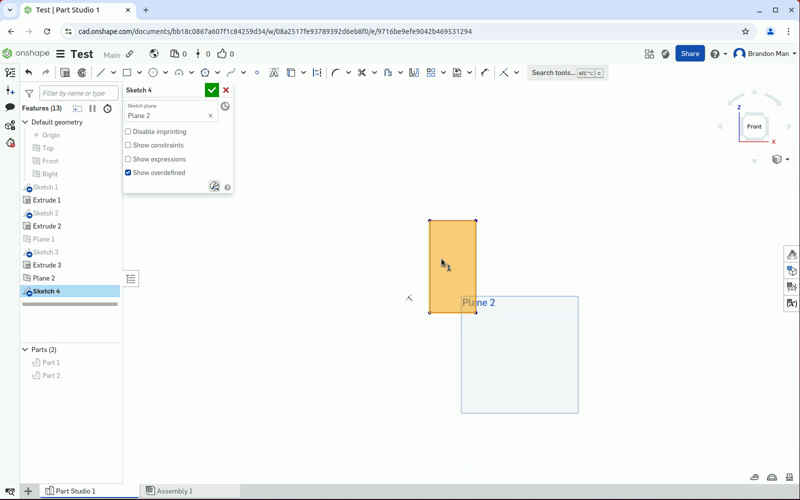
scroll(-6)
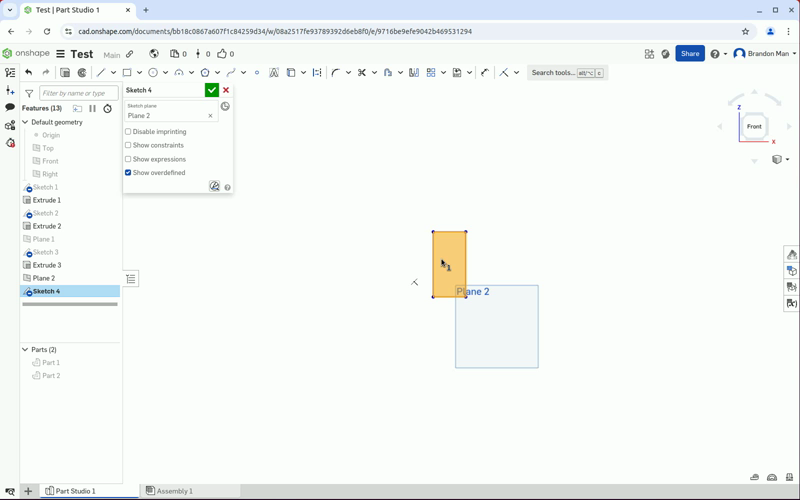
scroll(-6)
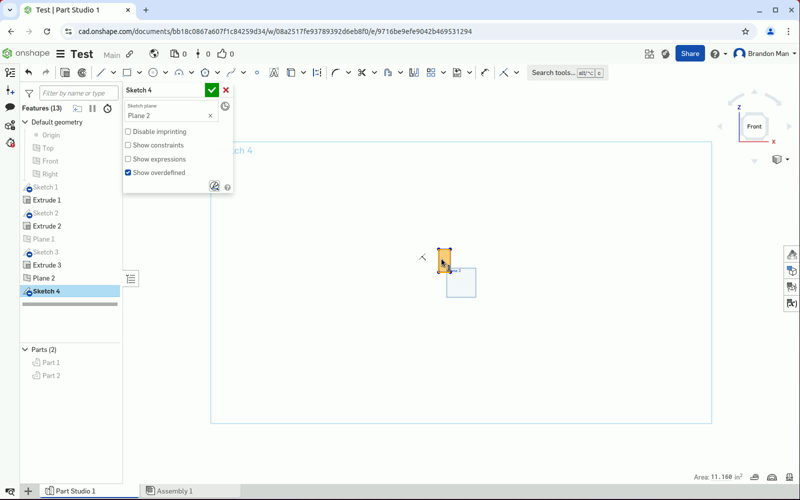
mouse_move(73, 352)
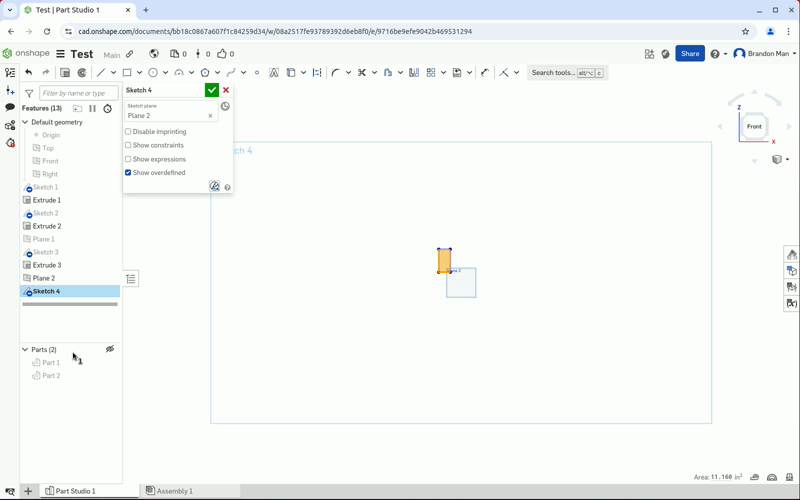
key(shift+y)
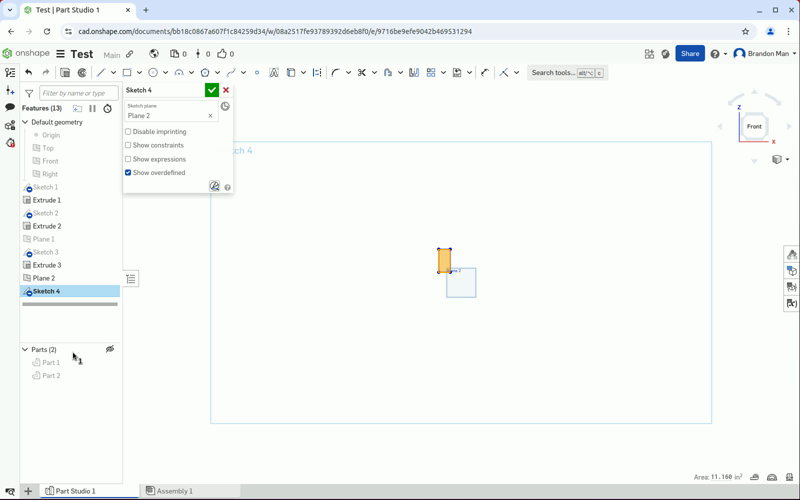
key(shift+e)
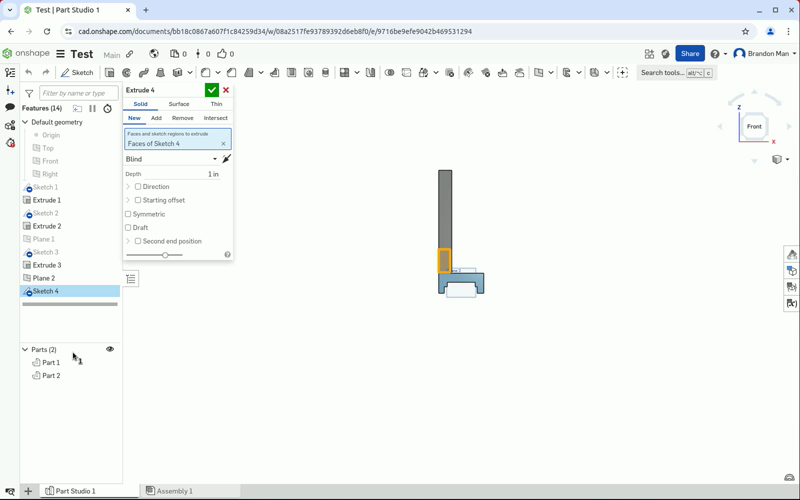
mouse_move(143, 106)
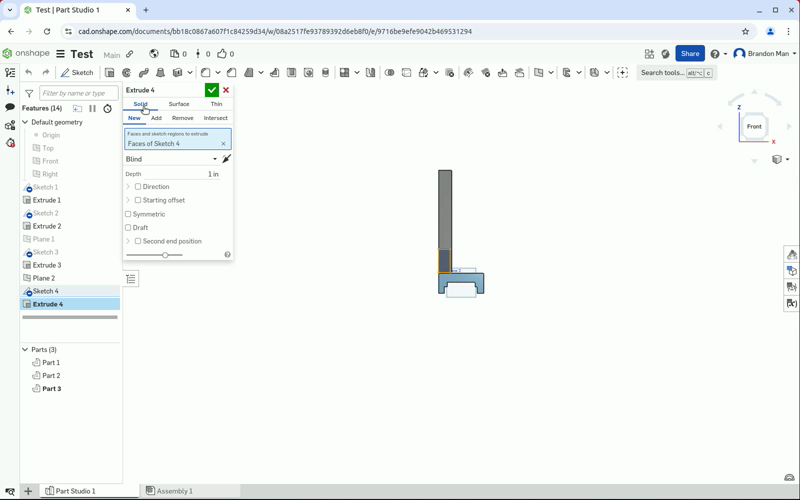
click(143, 106)
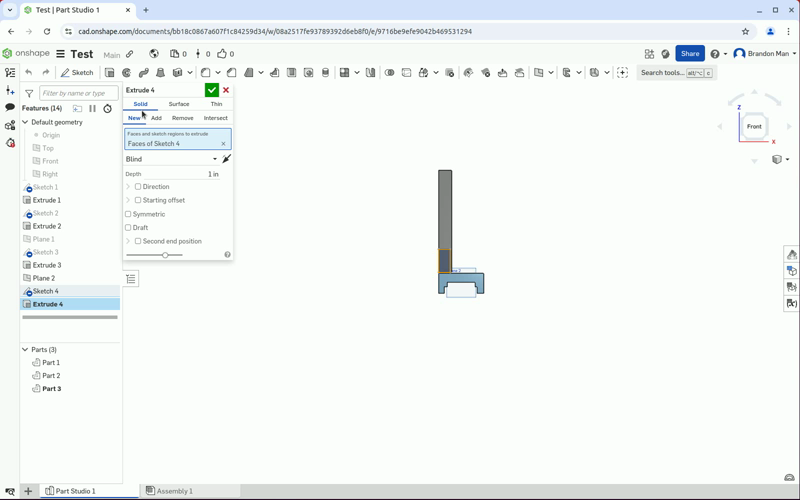
mouse_move(137, 120)
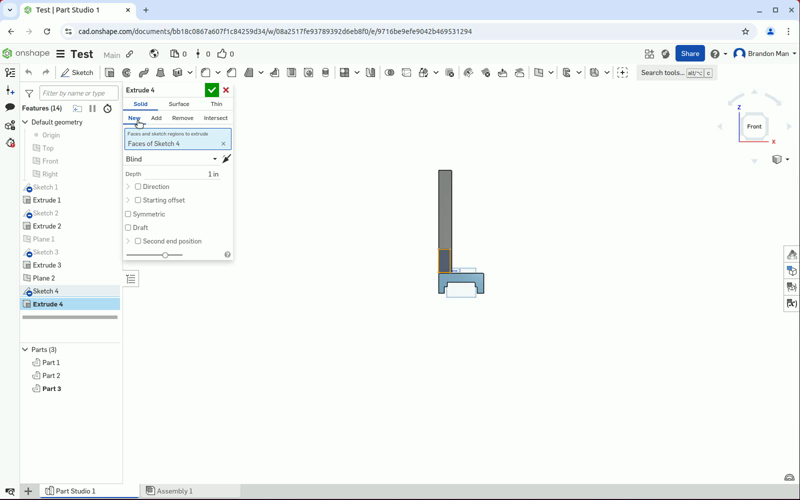
click(137, 120)
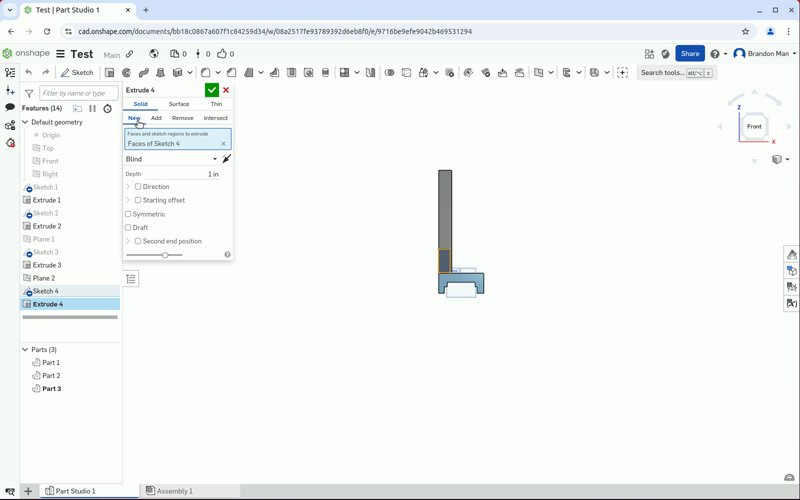
key(tab, 4)
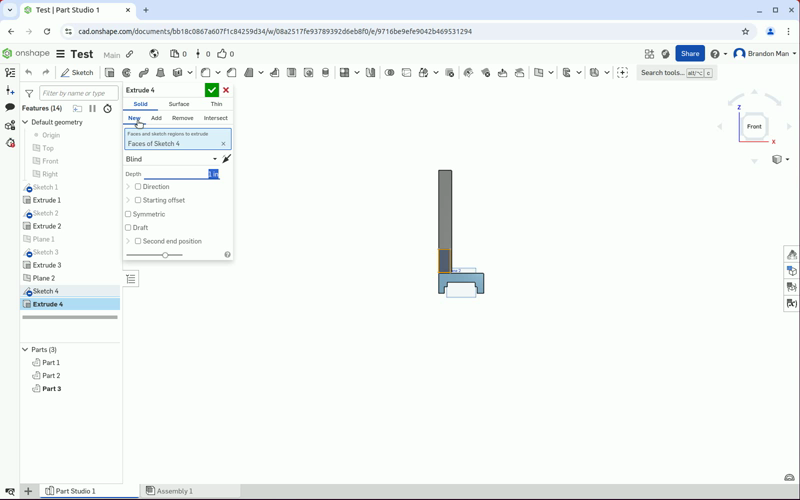
text(-1.204)
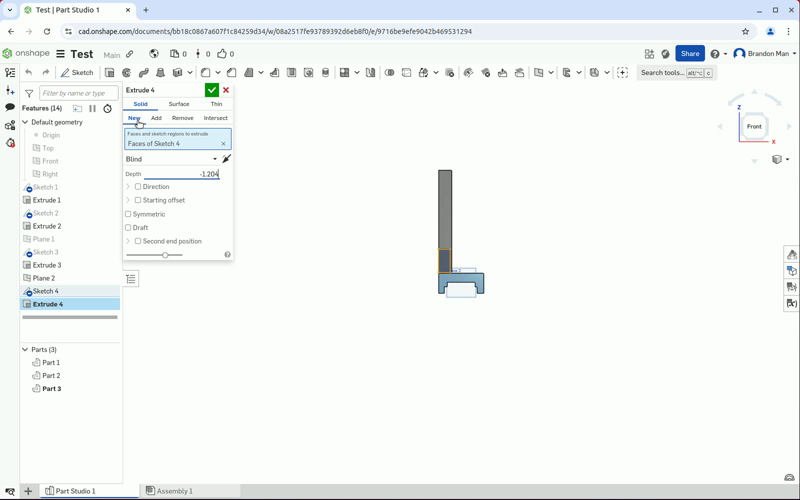
key(enter)
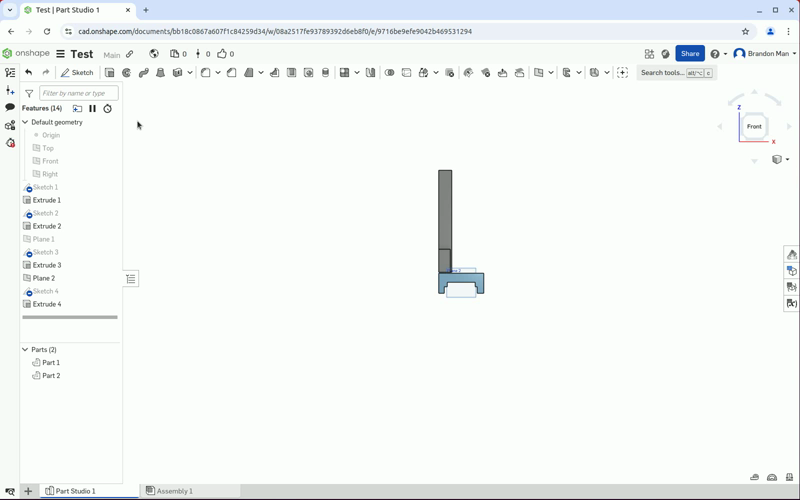
key(shift+h)
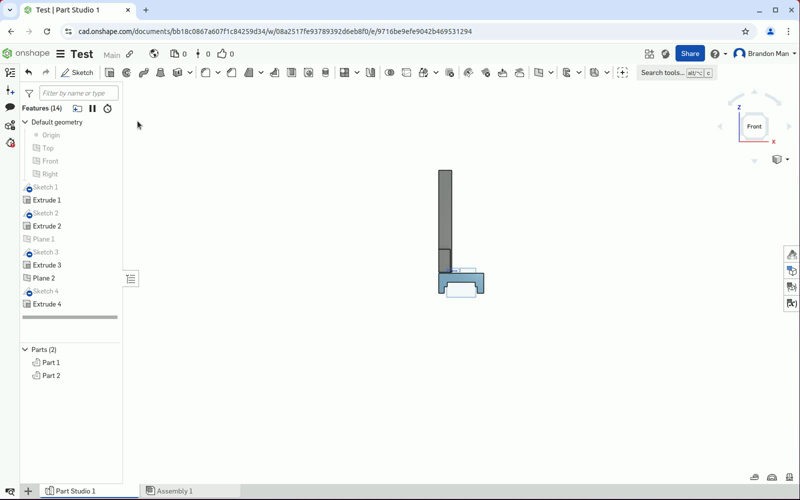
key(shift+h)
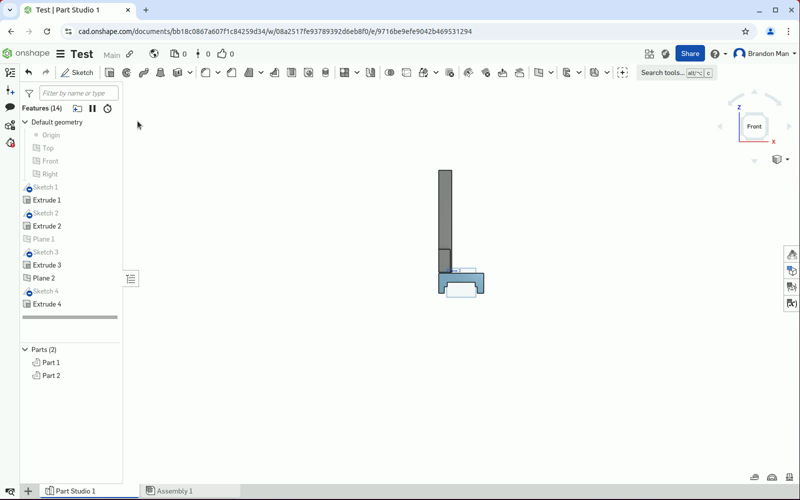
mouse_move(73, 189)
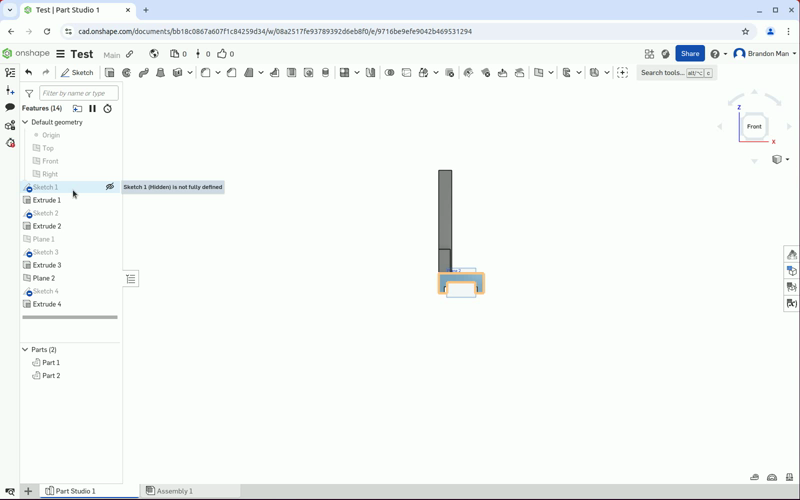
click(73, 189)
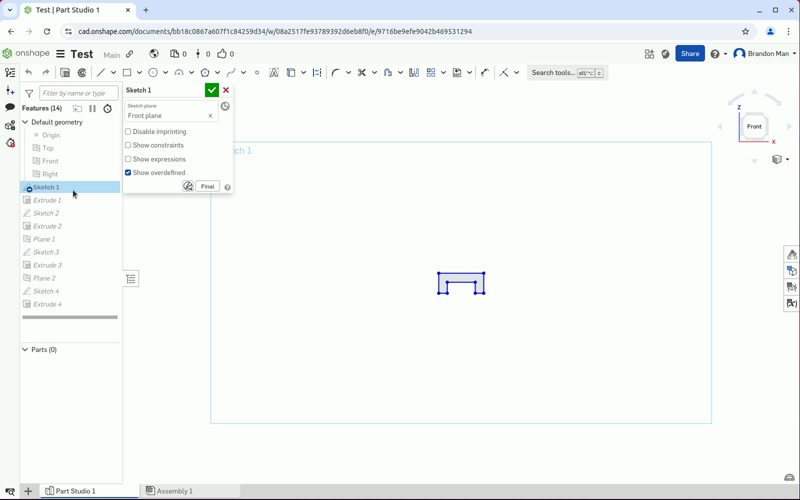
mouse_move(229, 92)
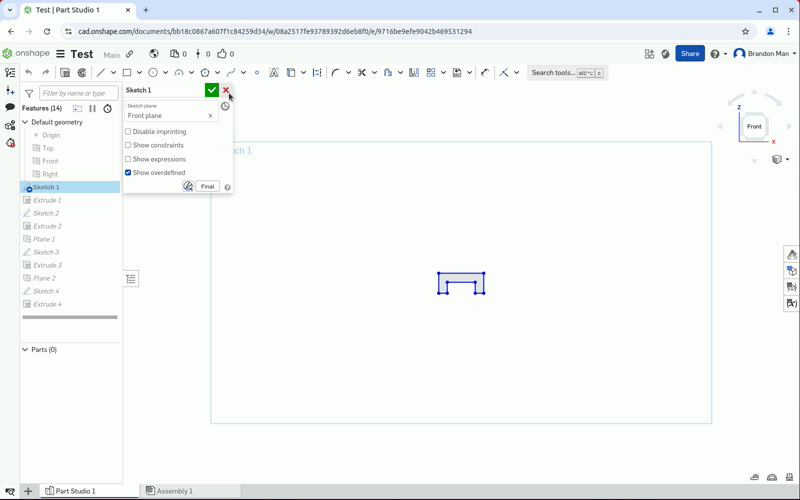
click(229, 92)
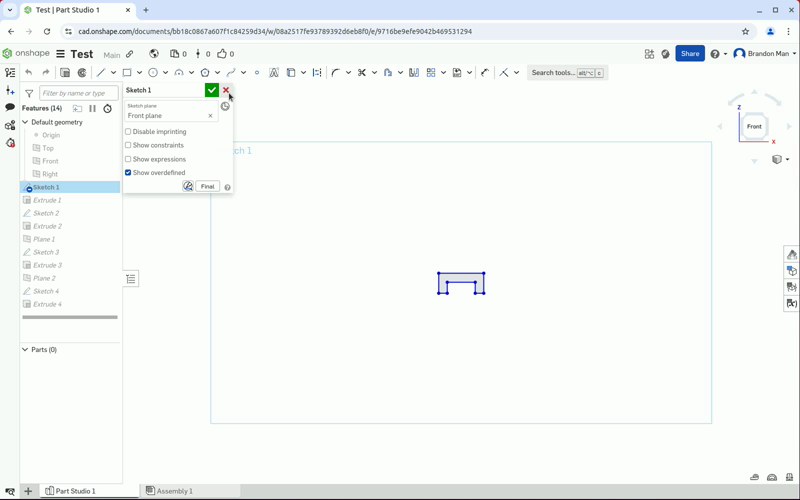
key(shift+s)
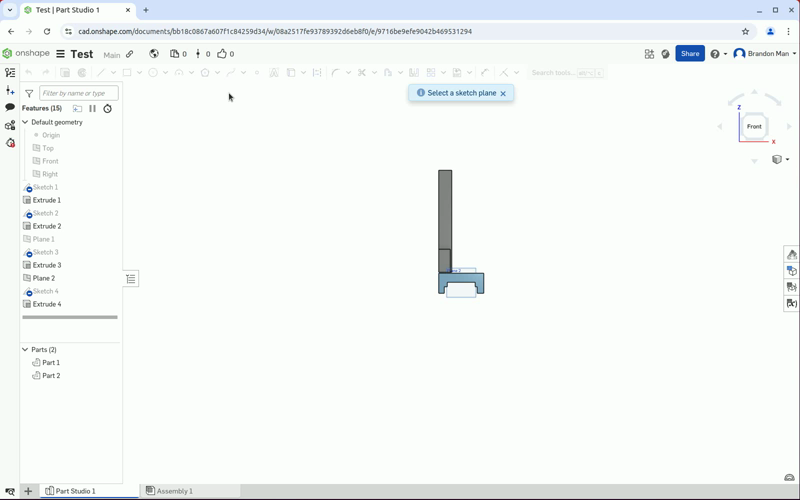
mouse_move(73, 280)
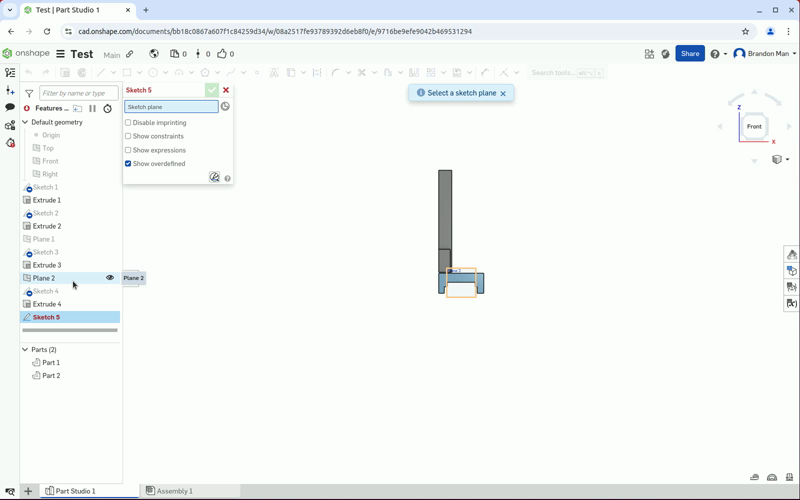
click(73, 280)
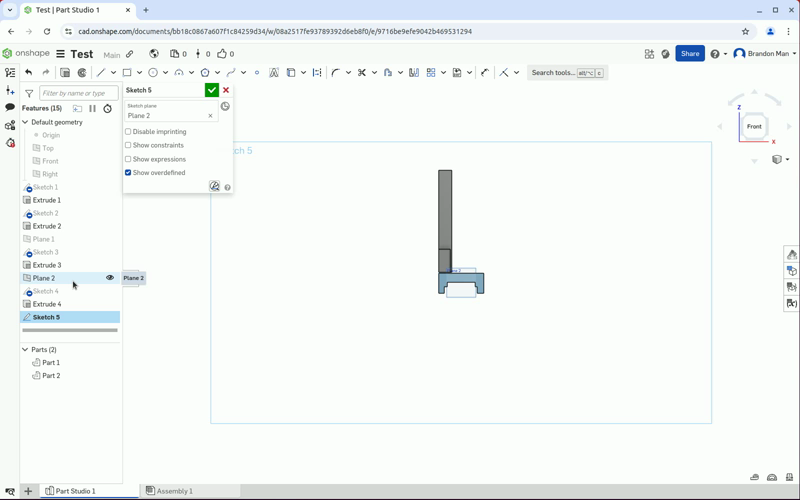
mouse_move(73, 352)
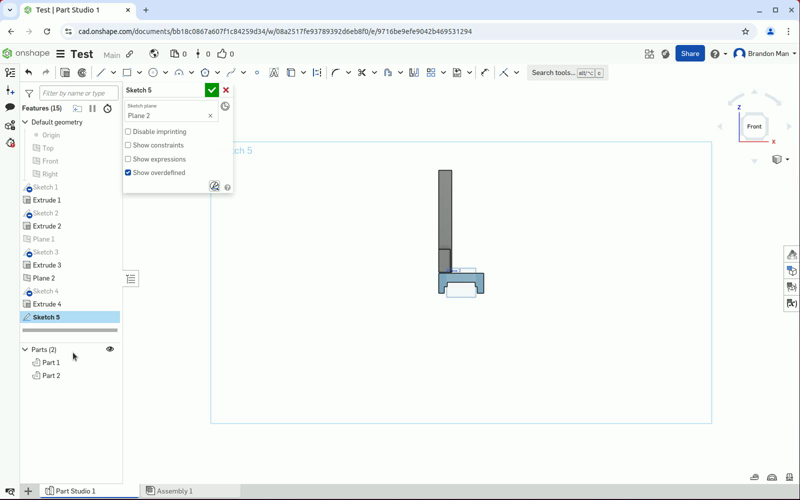
key(y)
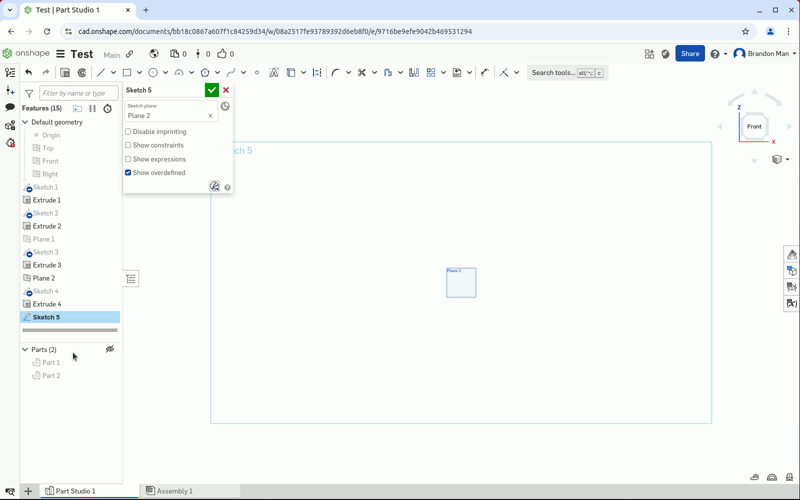
key(l)
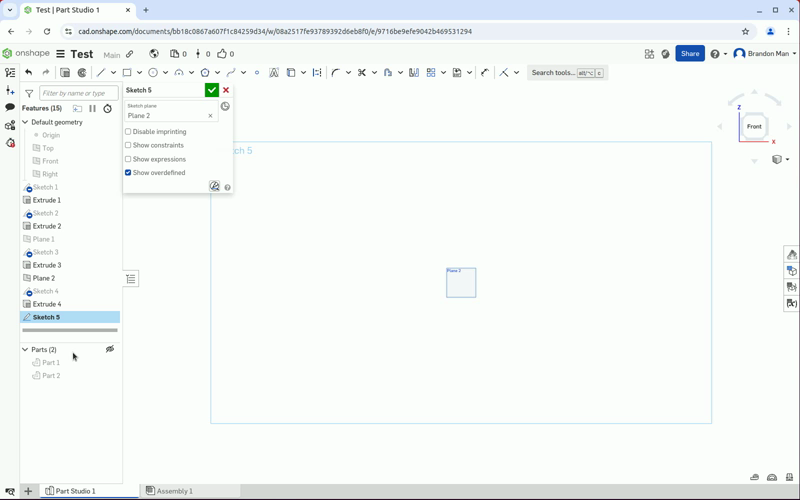
key_down(shift)
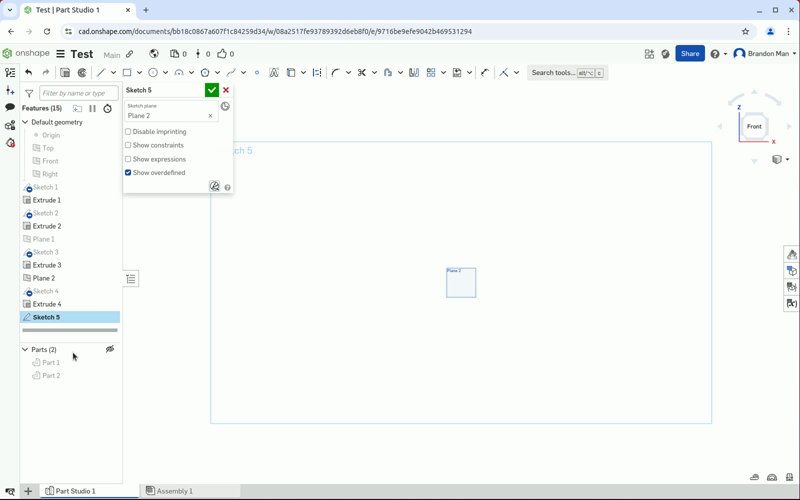
mouse_move(450, 272)
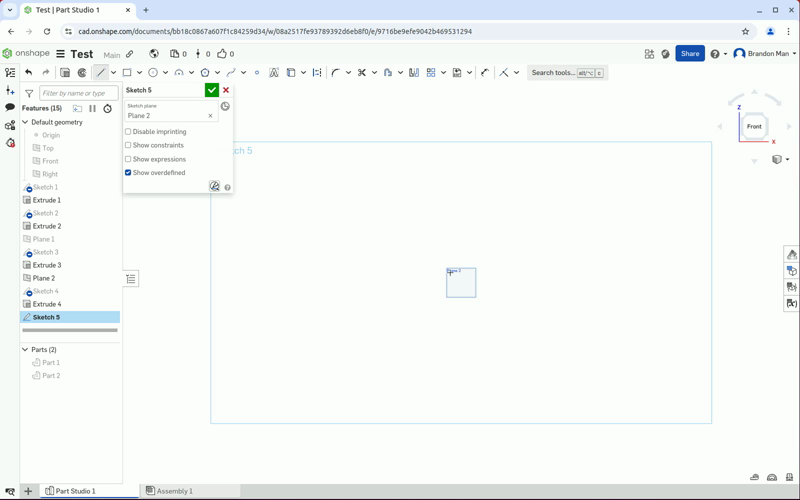
click(450, 272)
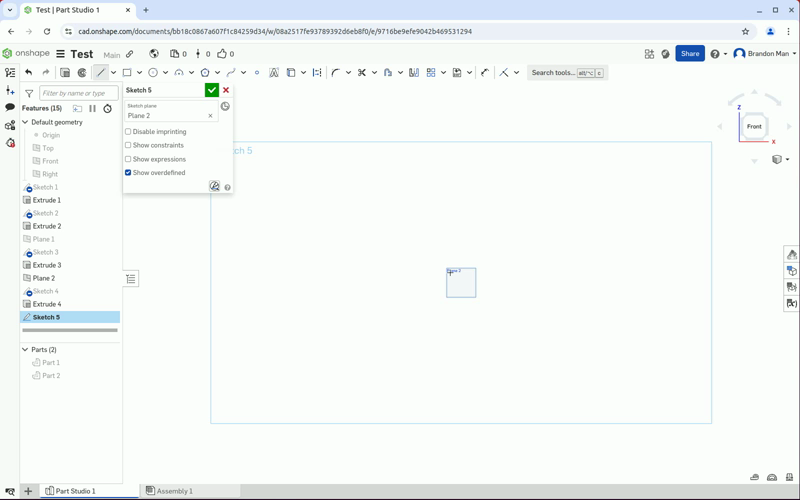
key_up(shift)
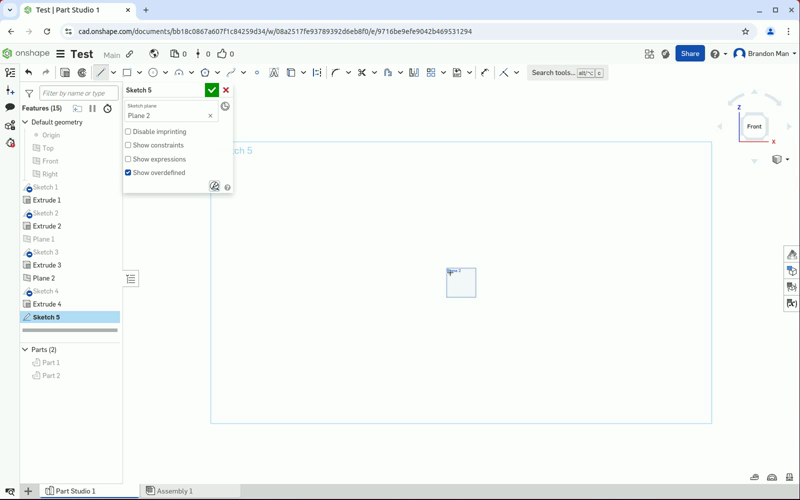
key_down(shift)
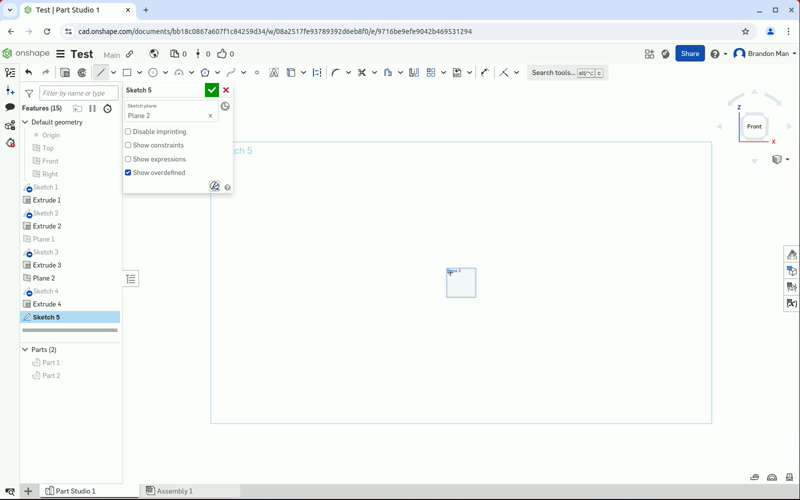
mouse_move(480, 272)
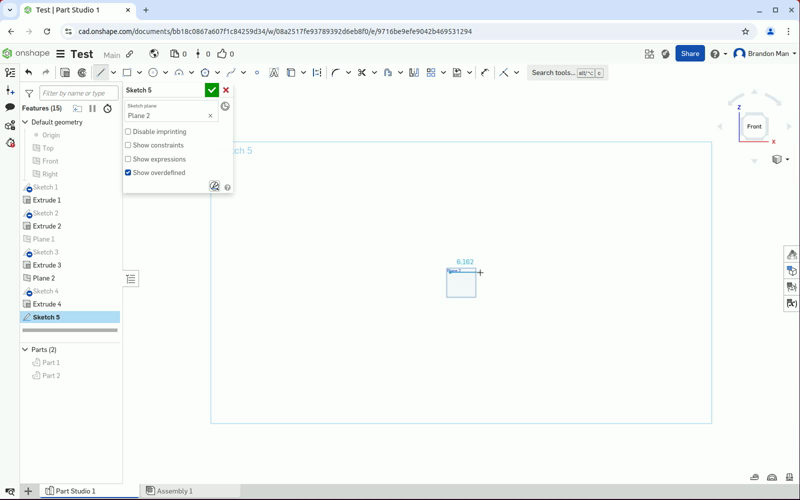
mouse_move(467, 272)
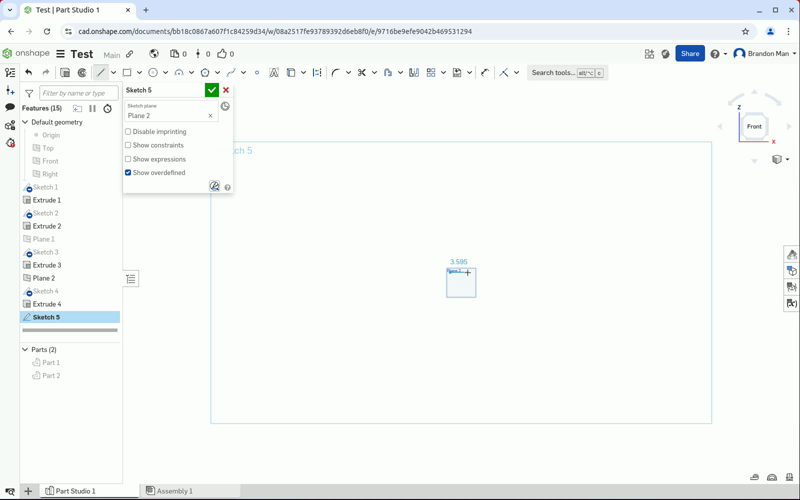
click(467, 272)
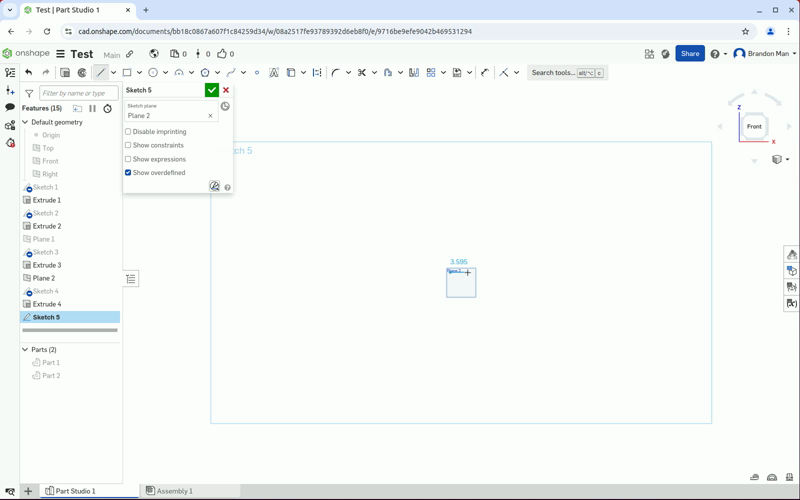
key_up(shift)
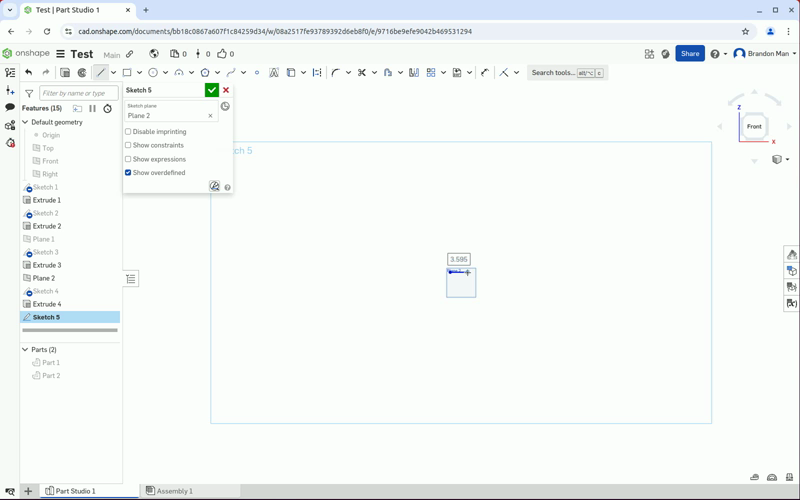
key_down(shift)
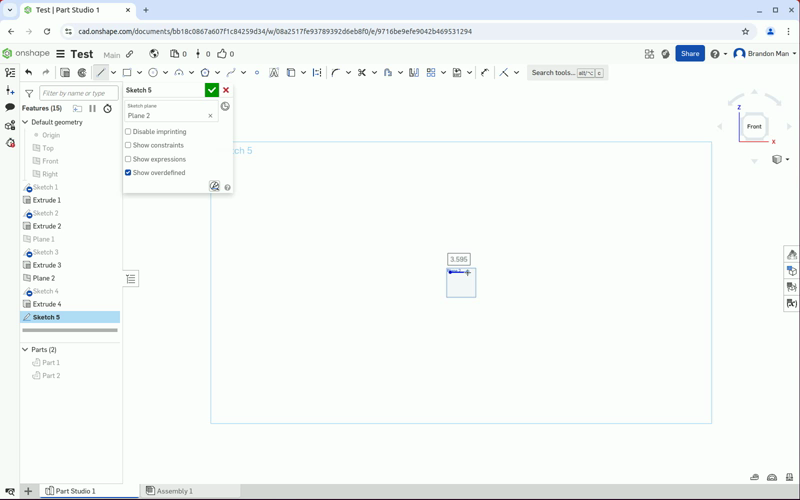
mouse_move(497, 272)
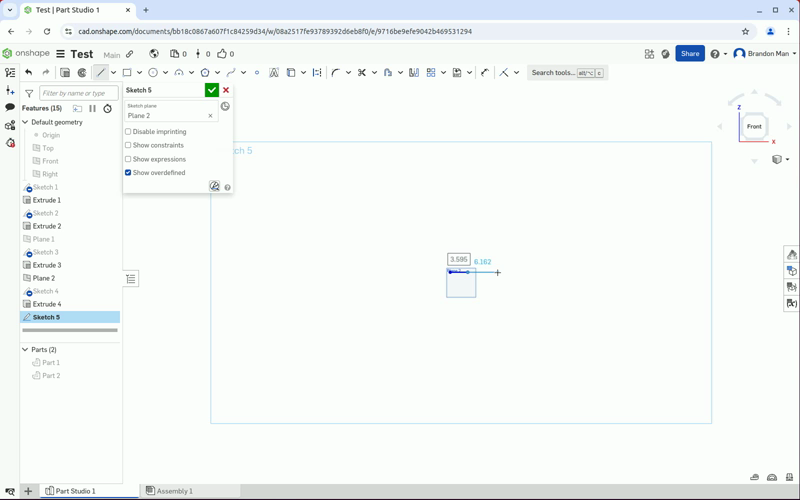
mouse_move(450, 249)
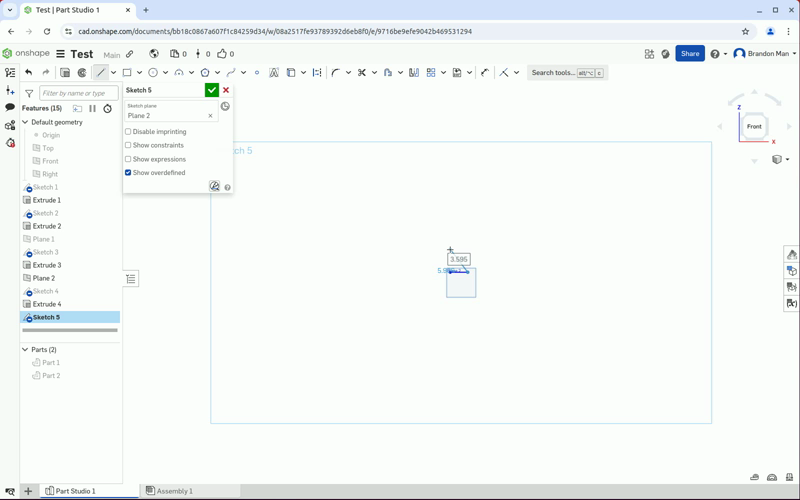
click(450, 249)
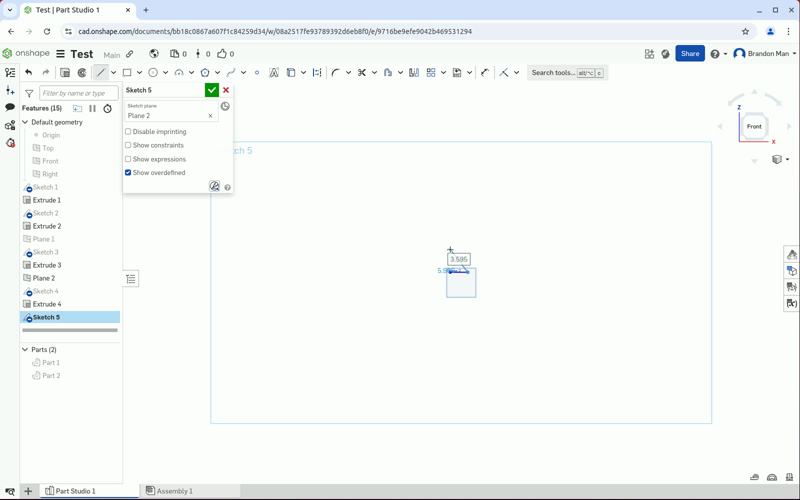
key_up(shift)
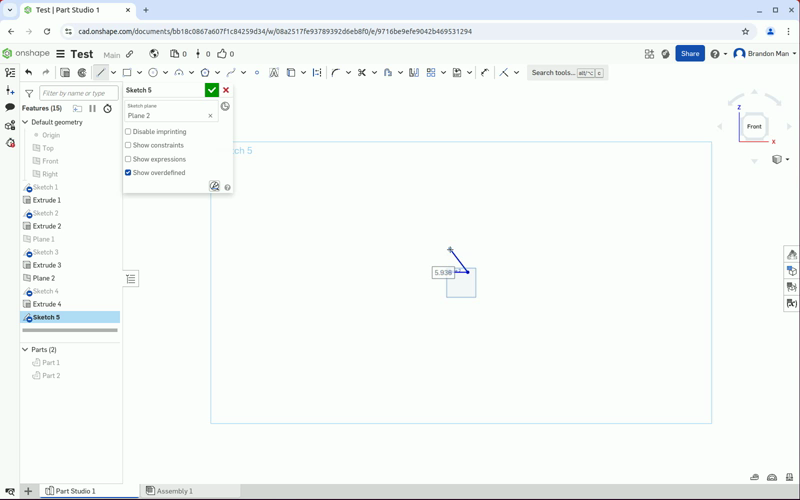
mouse_move(480, 249)
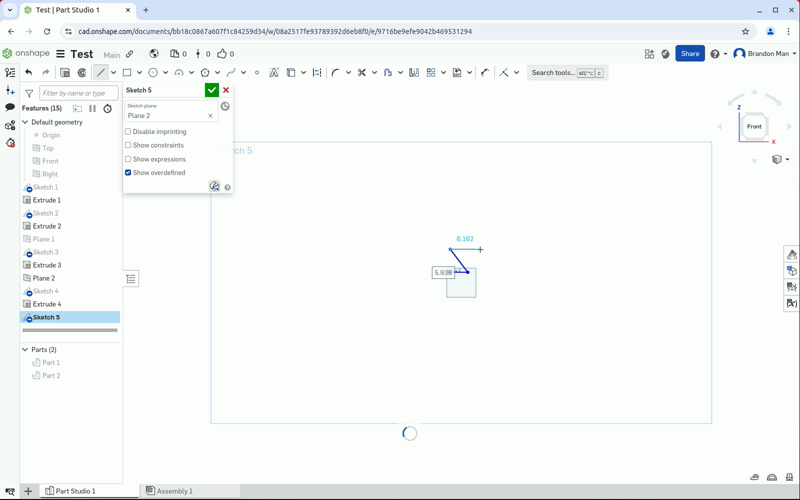
key_down(shift)
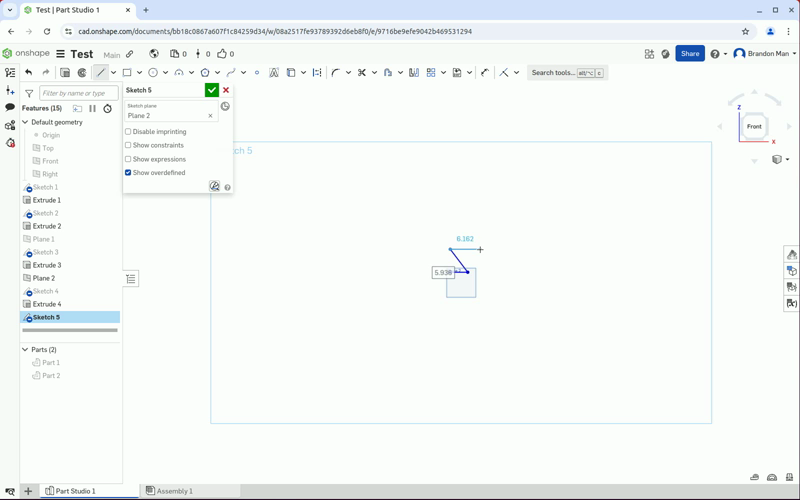
mouse_move(450, 272)
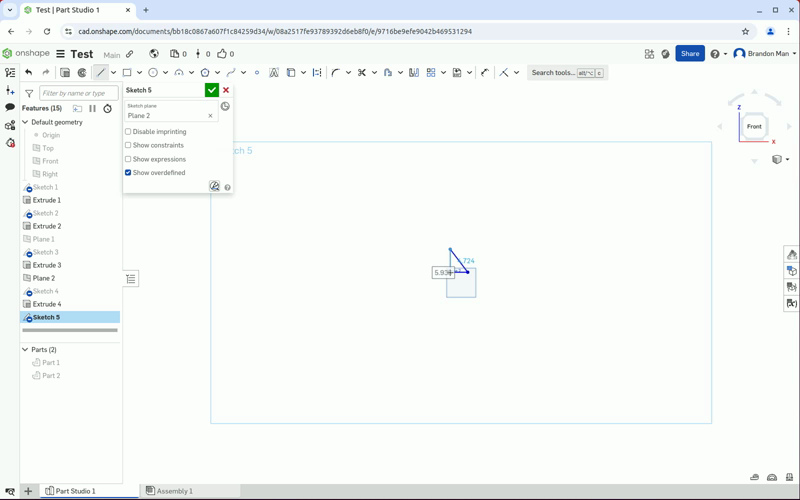
key_up(shift)
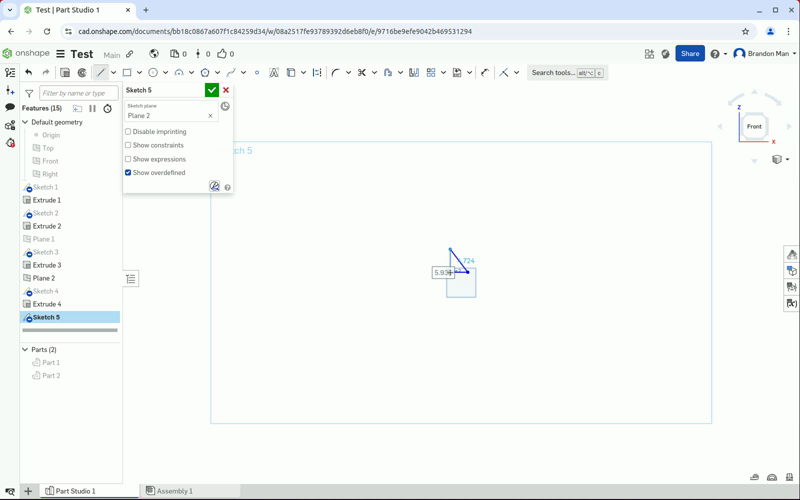
click(450, 272)
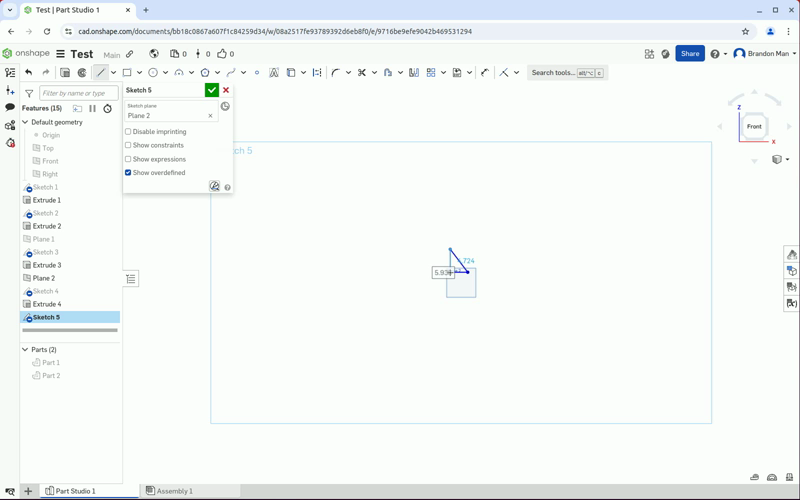
key(esc)
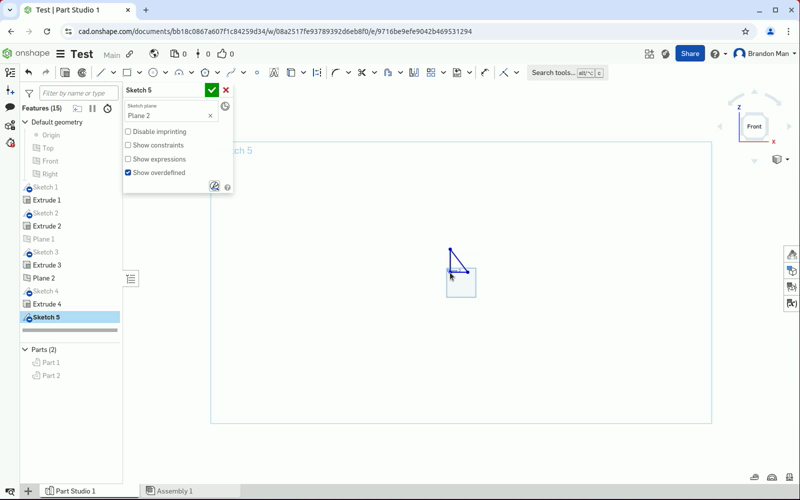
mouse_move(450, 262)
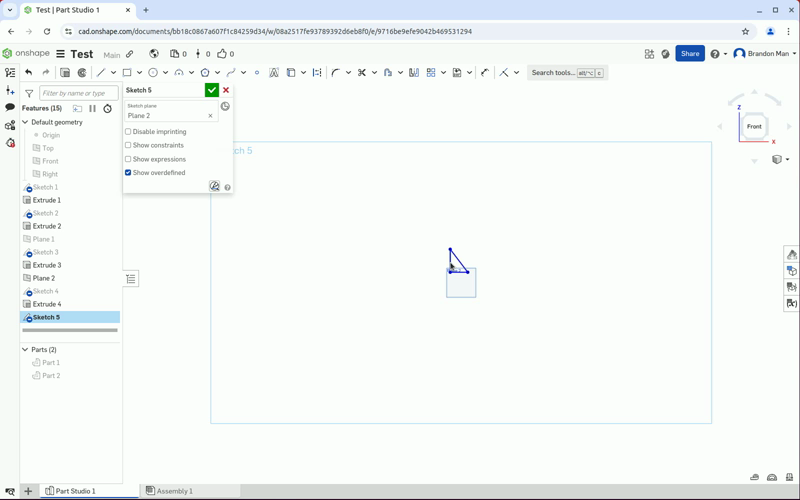
scroll(6)
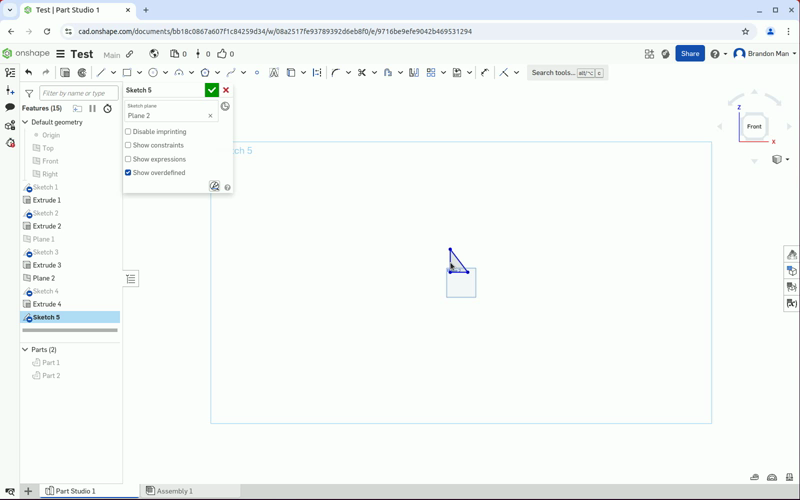
scroll(6)
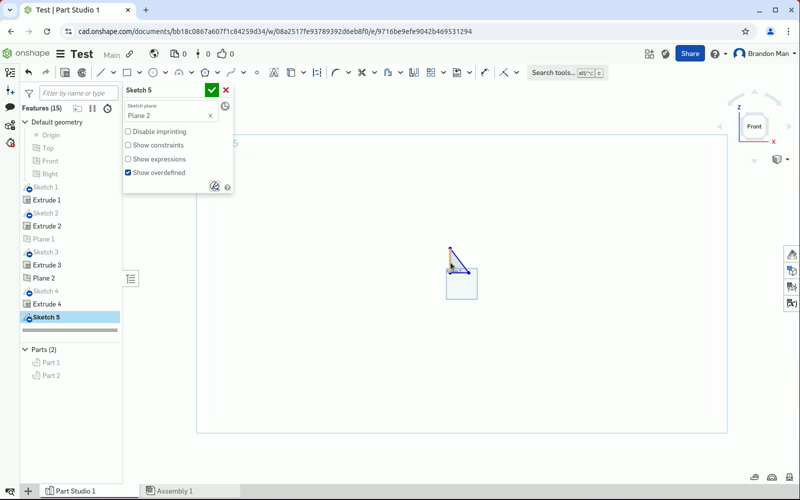
scroll(6)
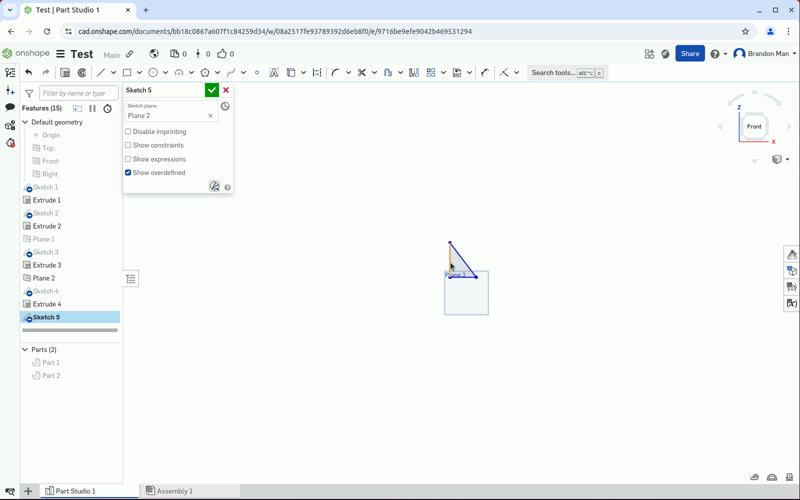
scroll(6)
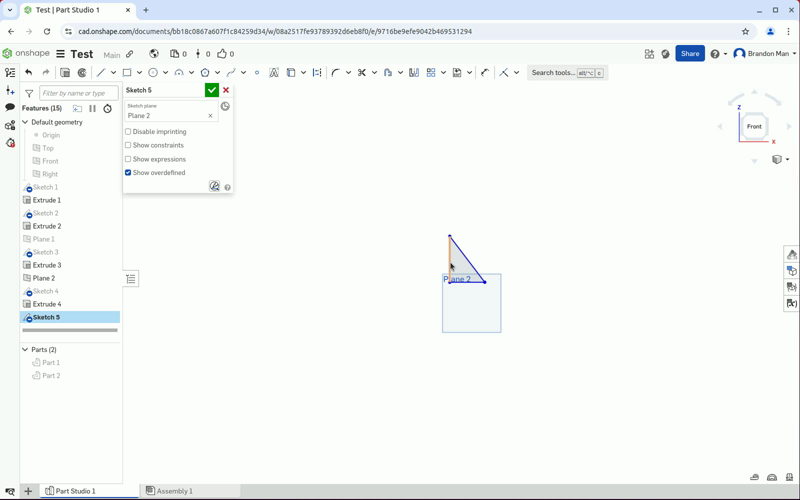
scroll(6)
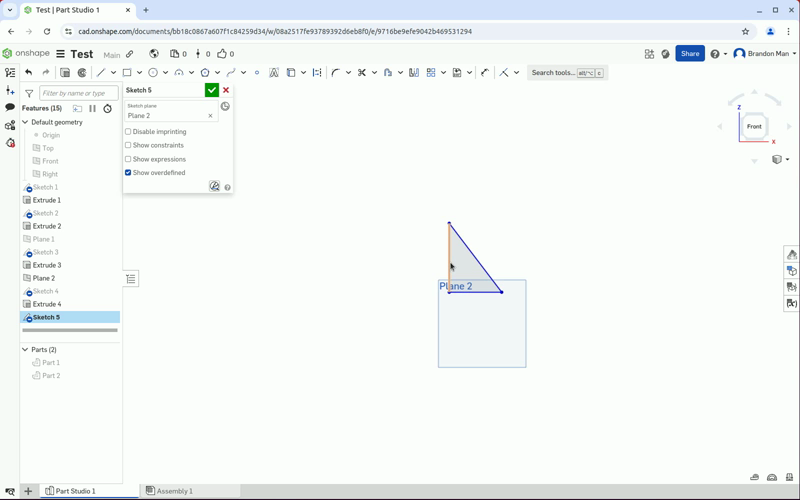
scroll(6)
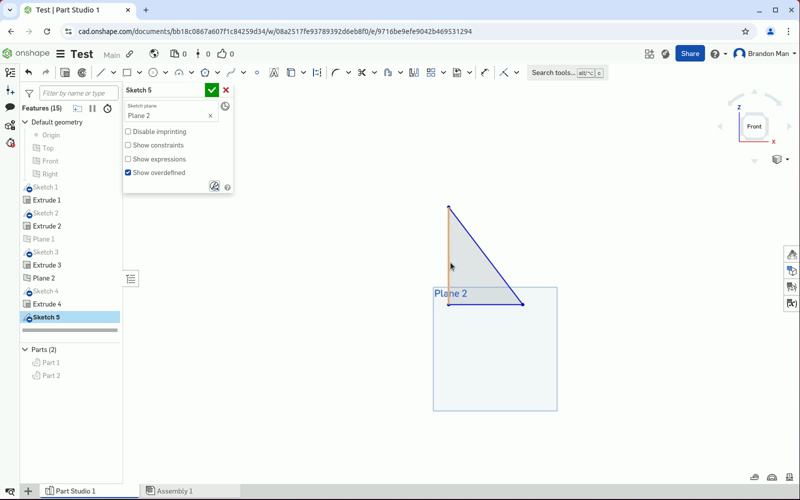
scroll(6)
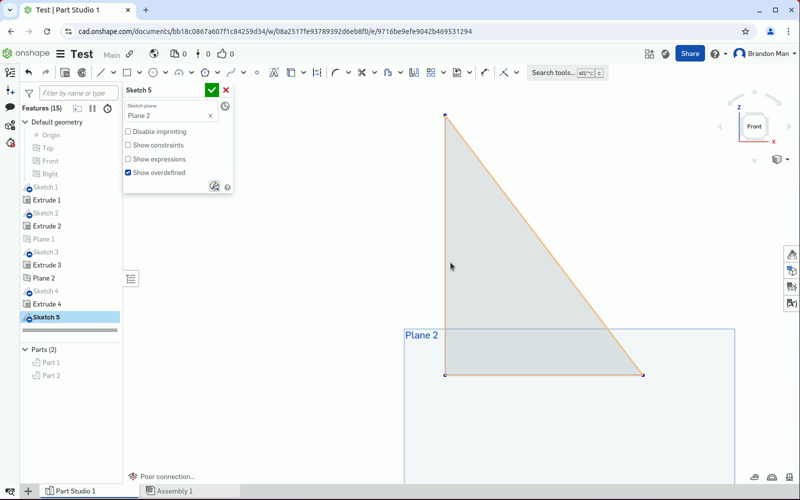
click(450, 262)
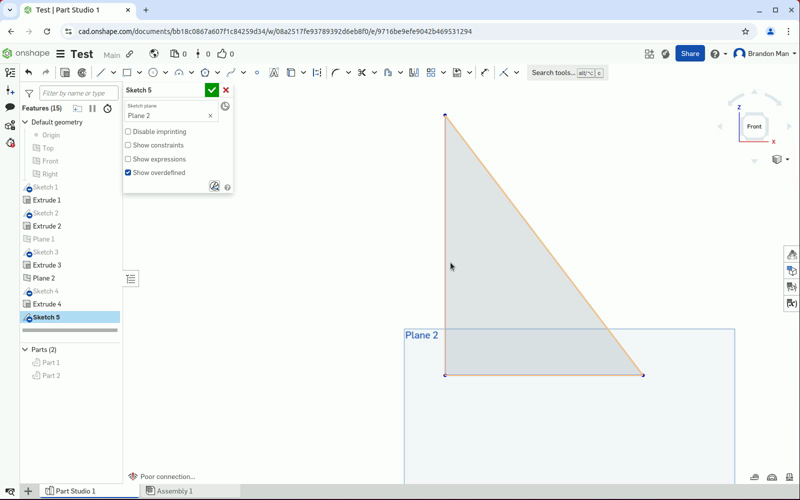
scroll(-6)
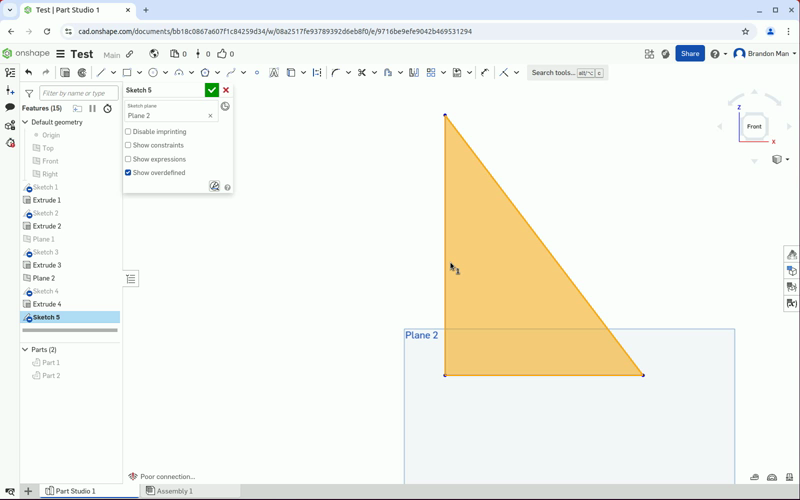
scroll(-6)
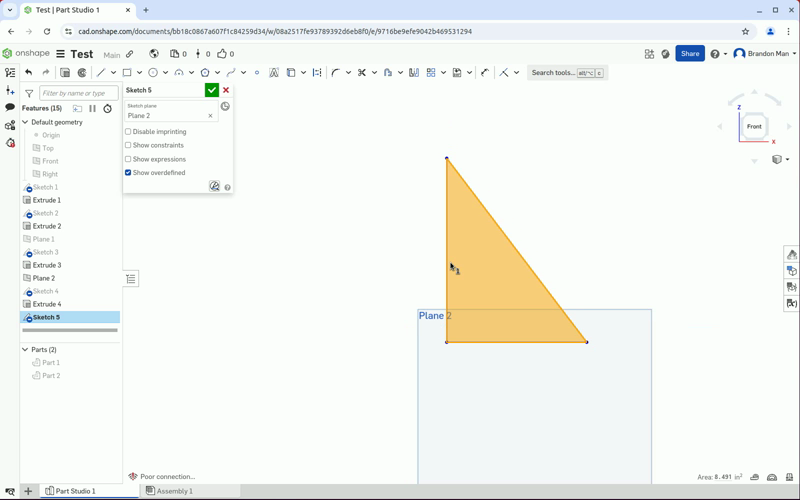
scroll(-6)
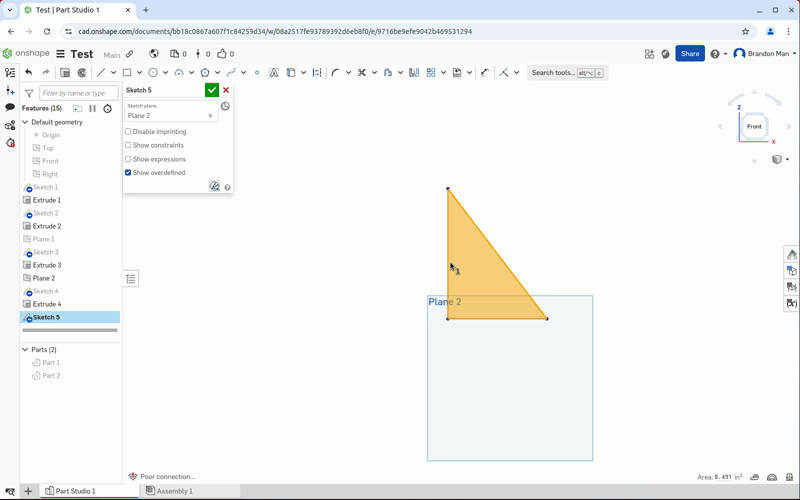
scroll(-6)
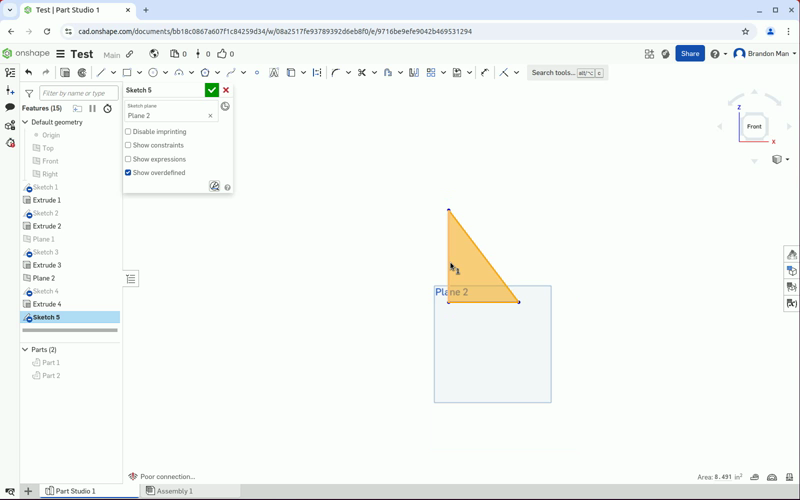
scroll(-6)
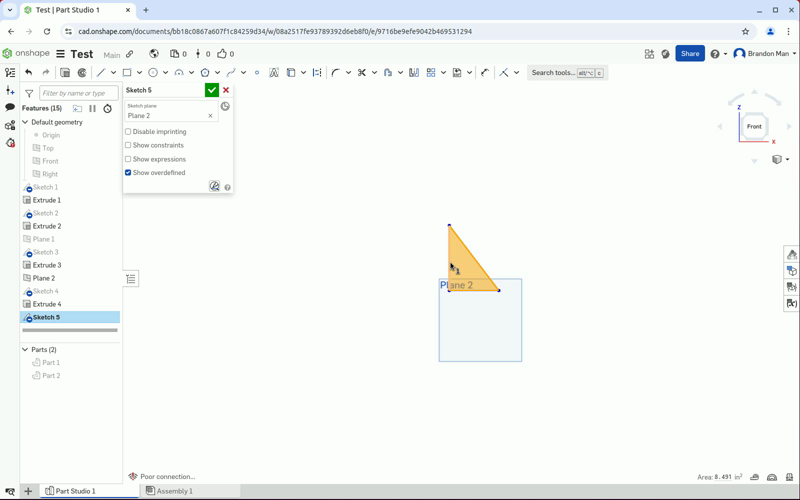
scroll(-6)
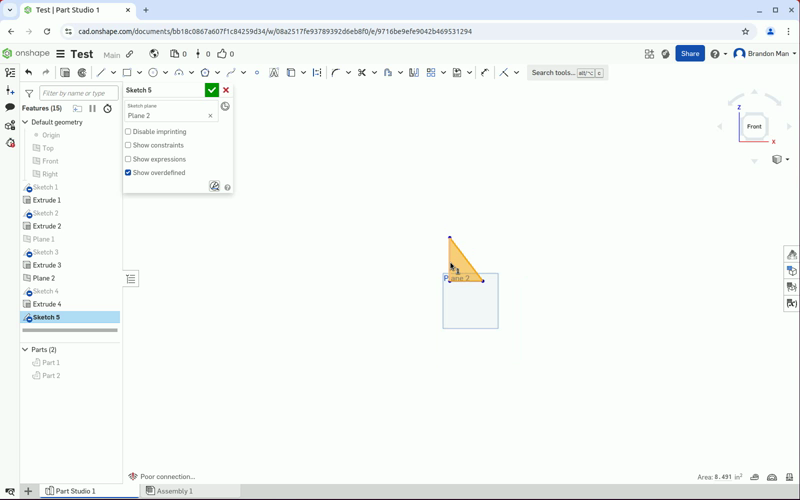
scroll(-6)
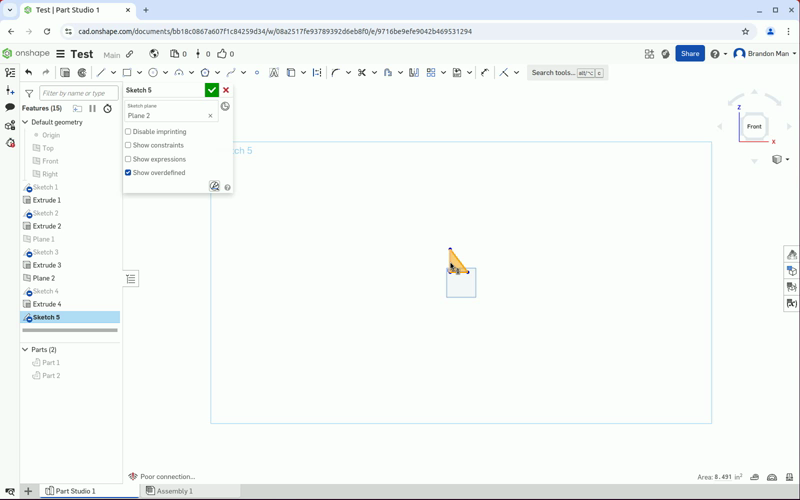
mouse_move(73, 352)
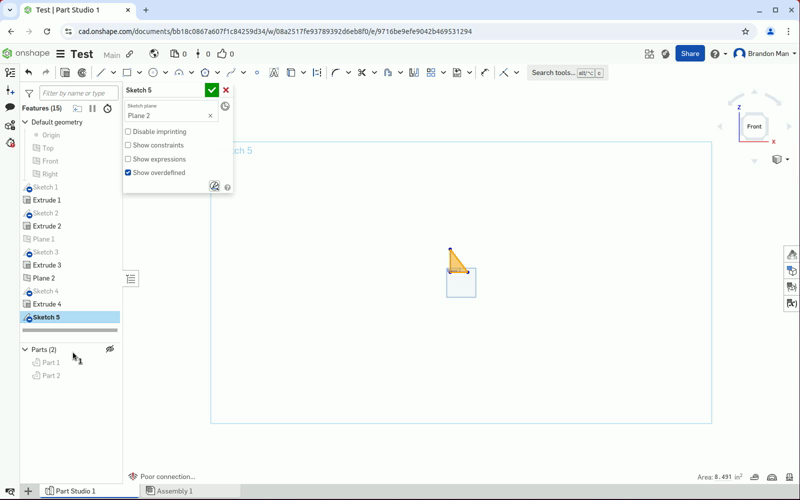
key(shift+y)
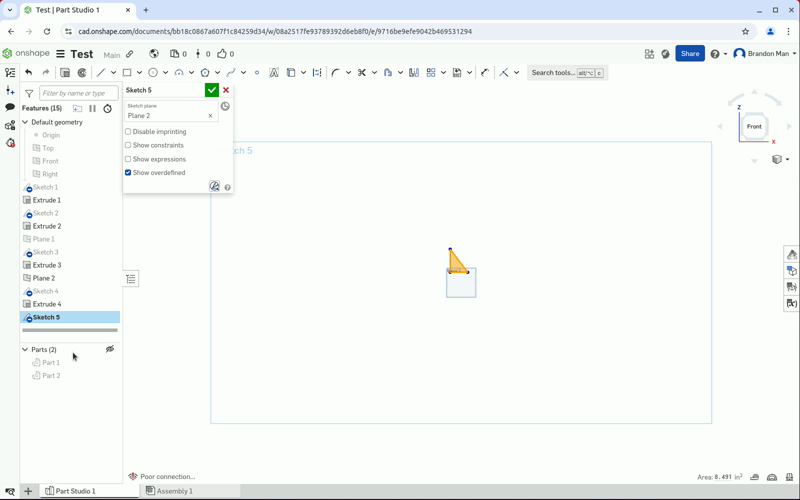
key(shift+e)
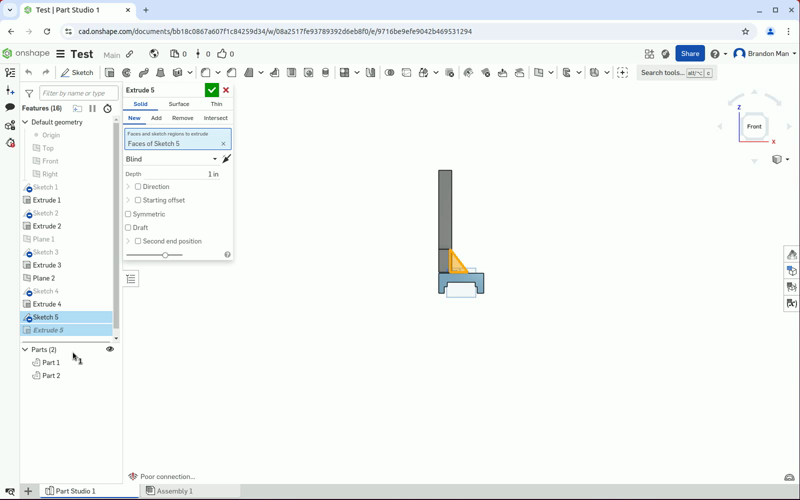
mouse_move(143, 106)
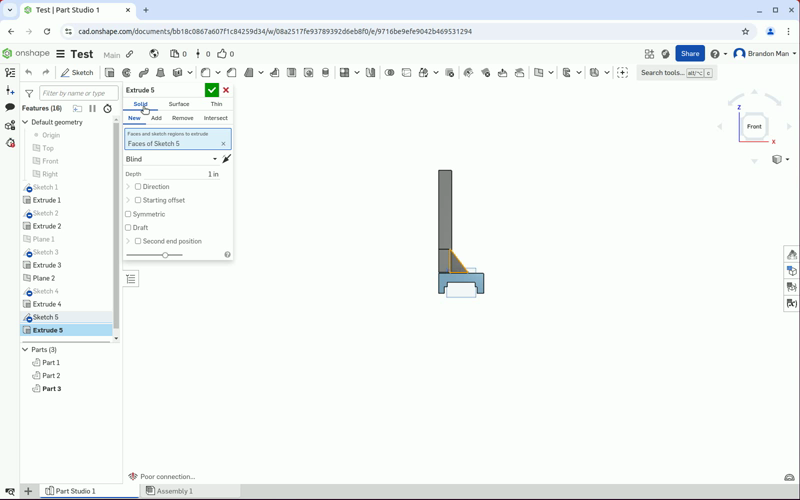
click(143, 106)
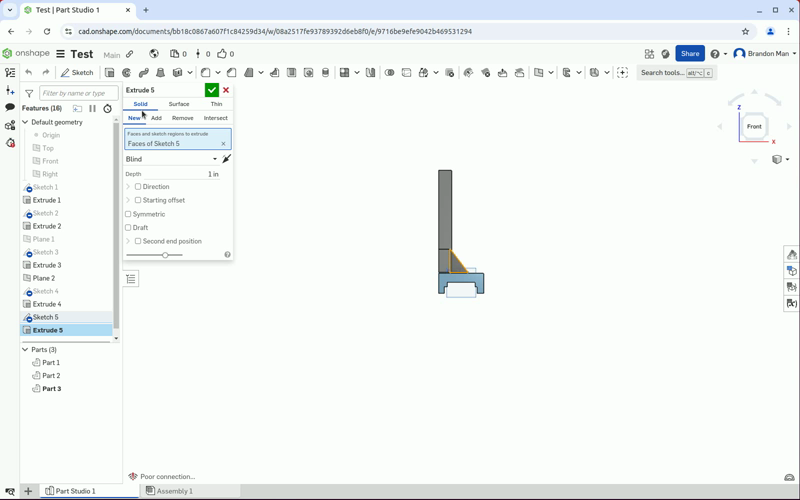
mouse_move(137, 120)
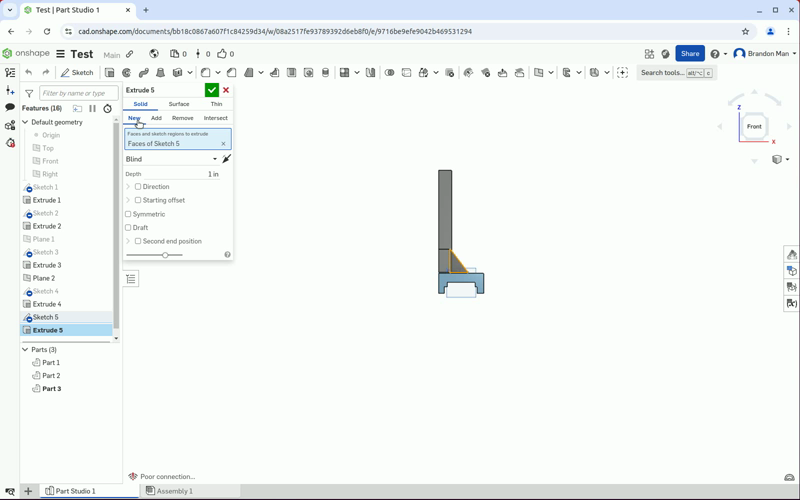
click(137, 120)
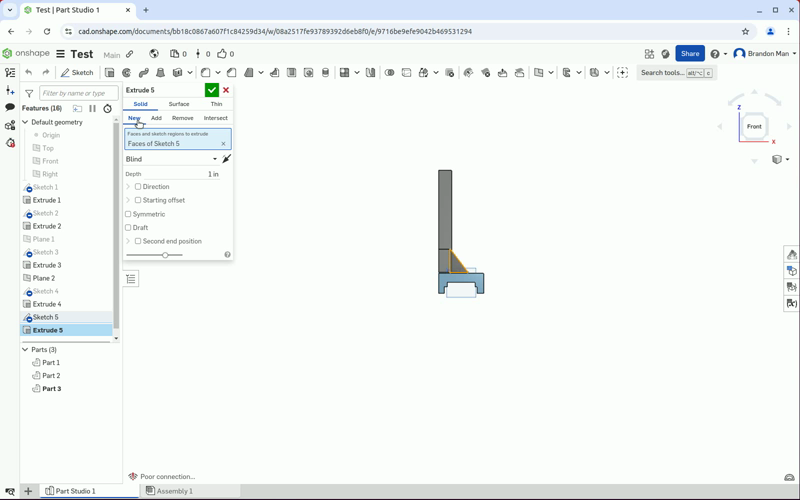
key(tab, 4)
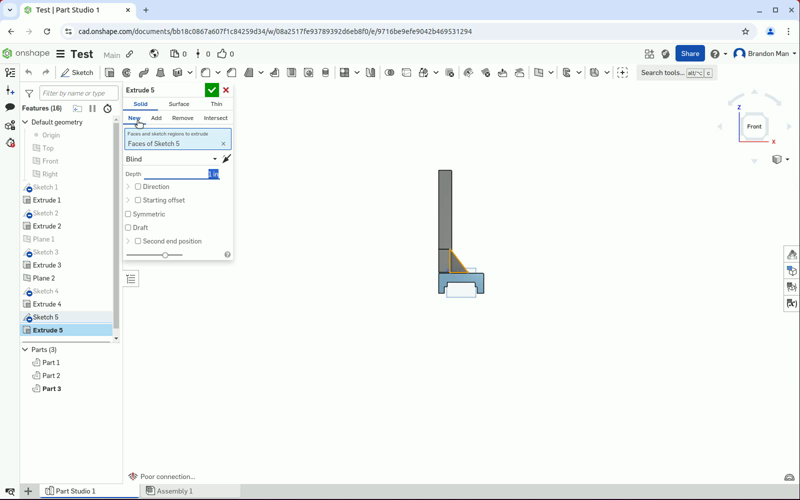
text(-1.204)
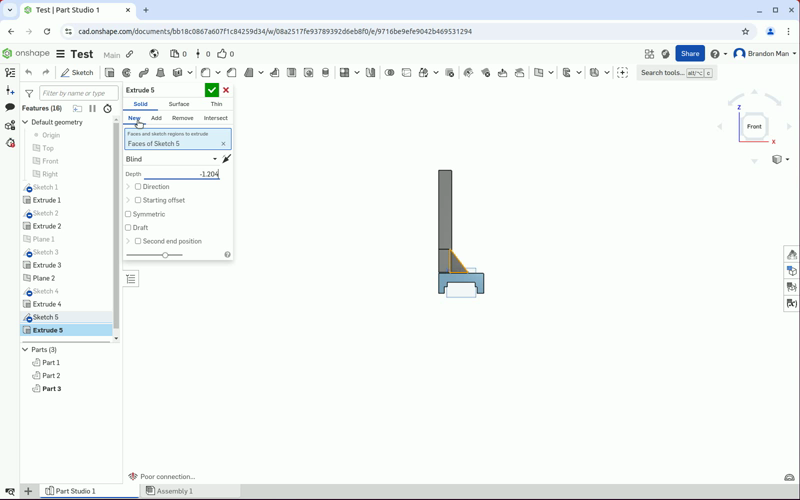
key(enter)
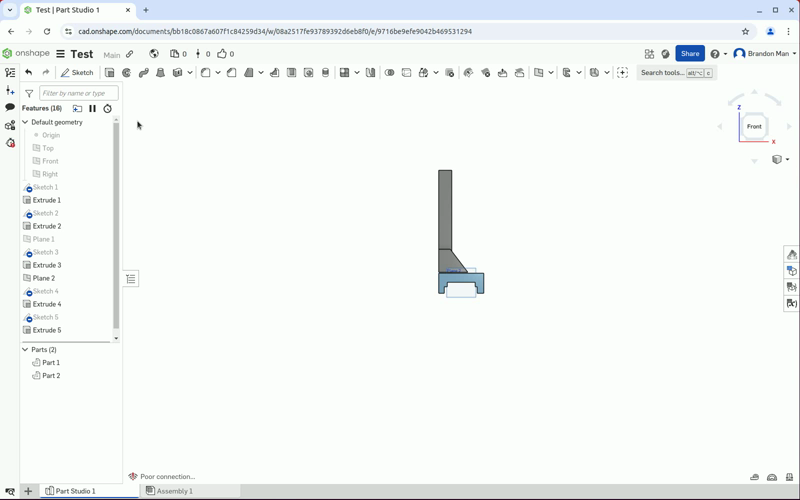
key(shift+h)
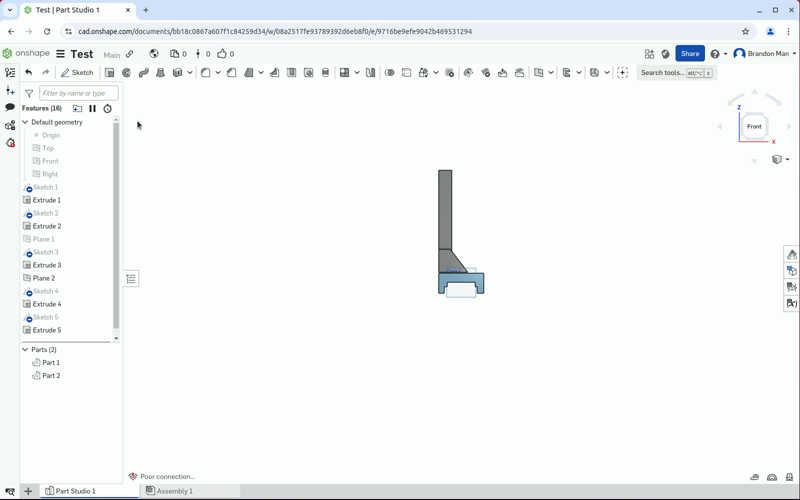
key(shift+h)
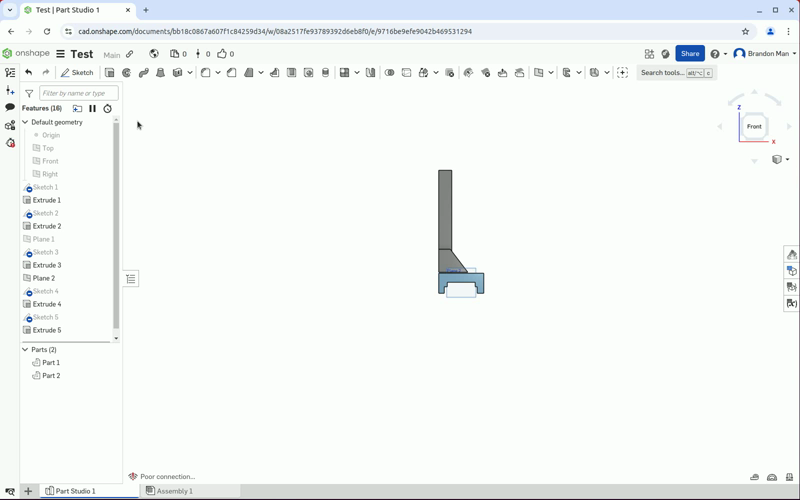
mouse_move(69, 189)
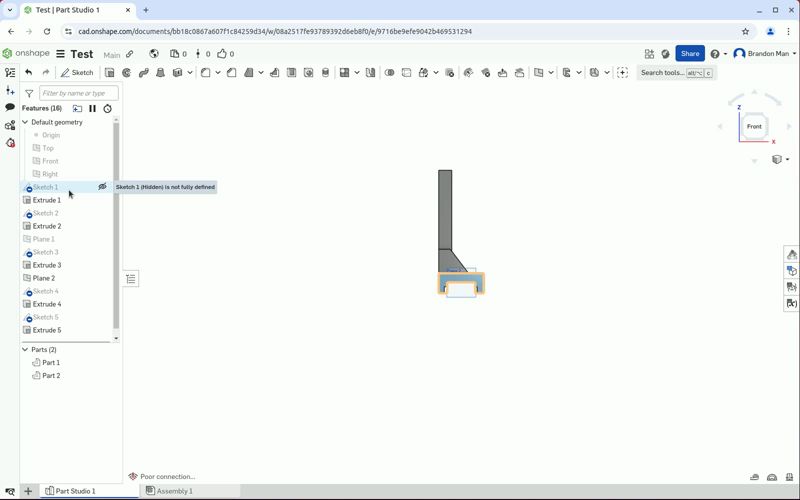
click(69, 189)
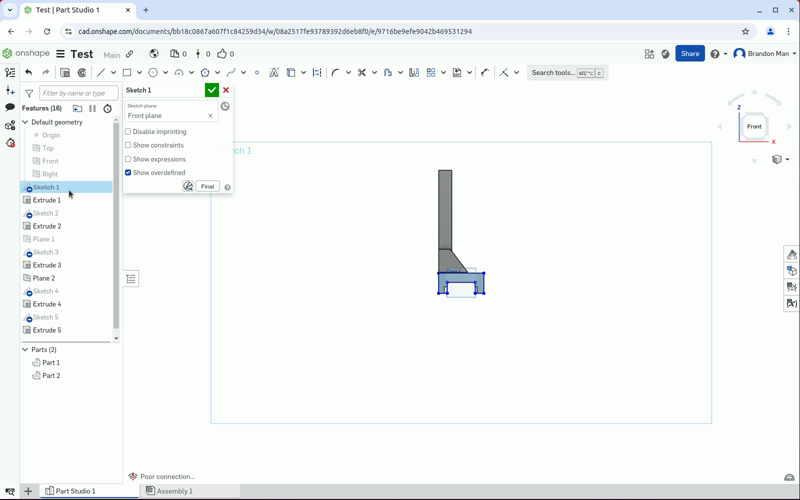
mouse_move(229, 92)
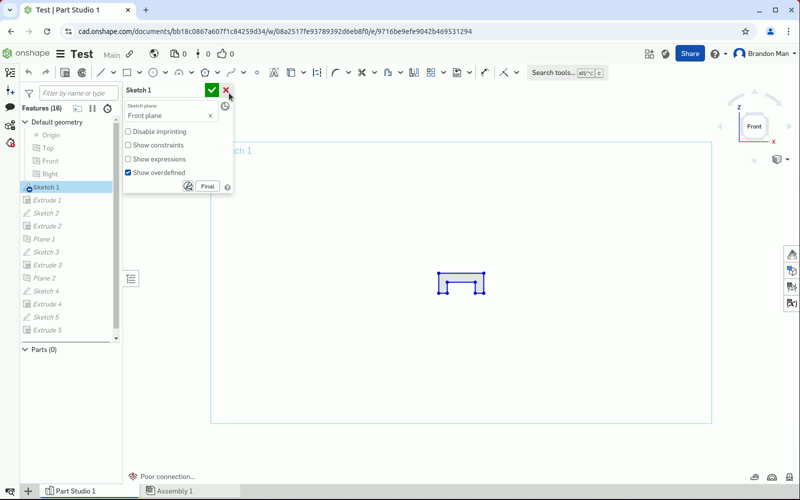
click(229, 92)
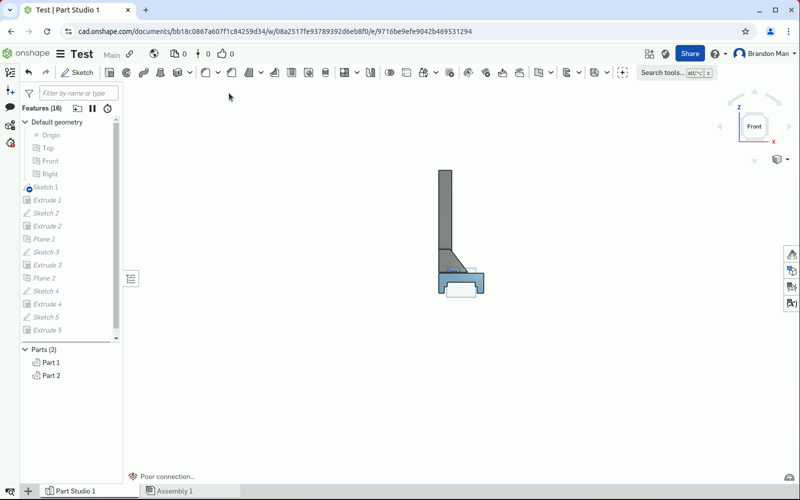
mouse_move(73, 352)
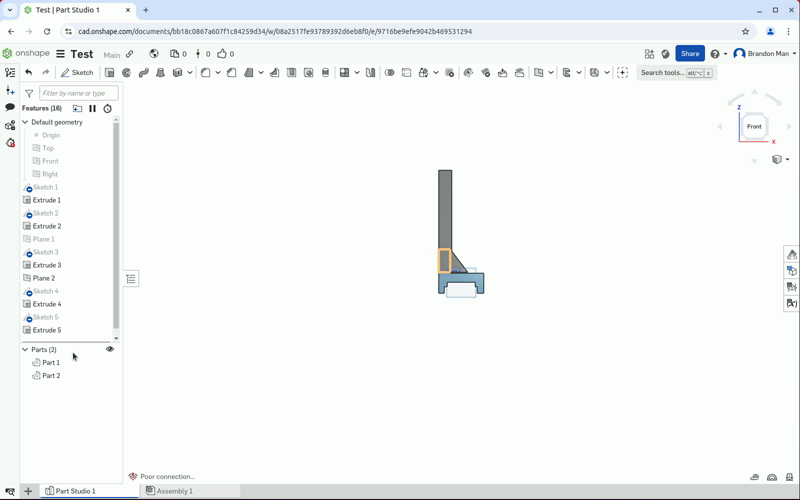
key(y)
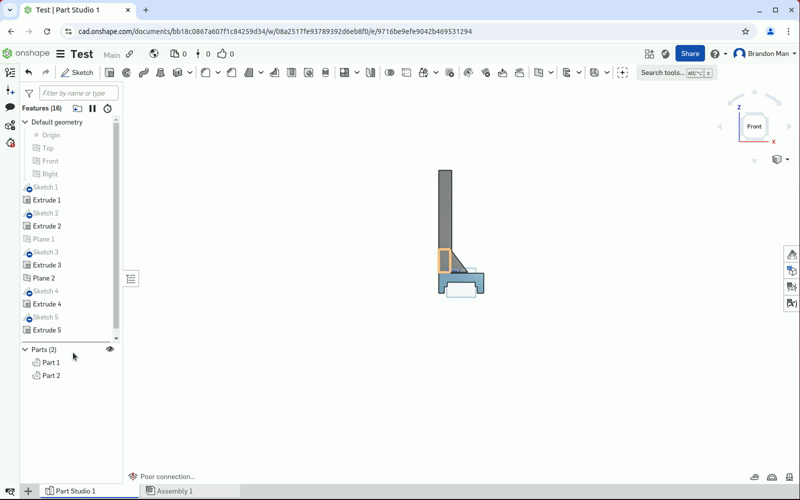
key(shift+p)
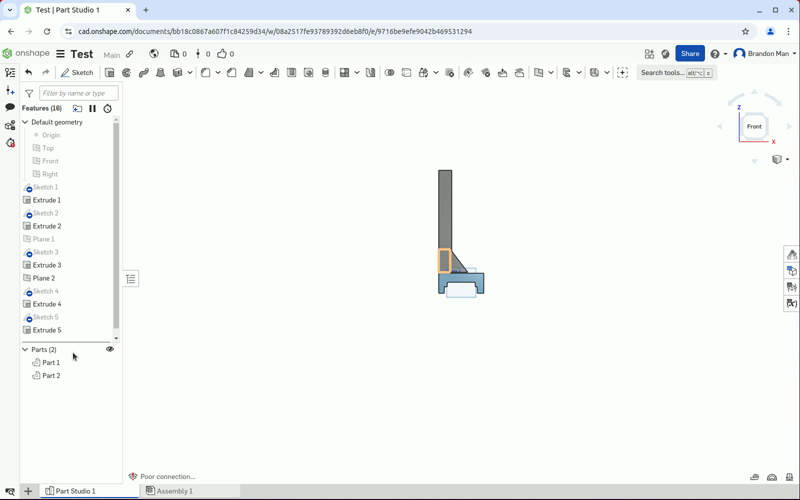
key(space)
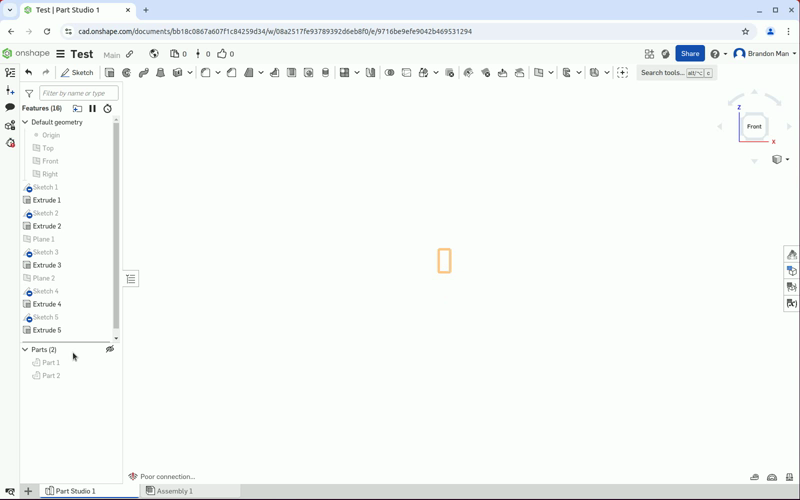
key_down(shift)
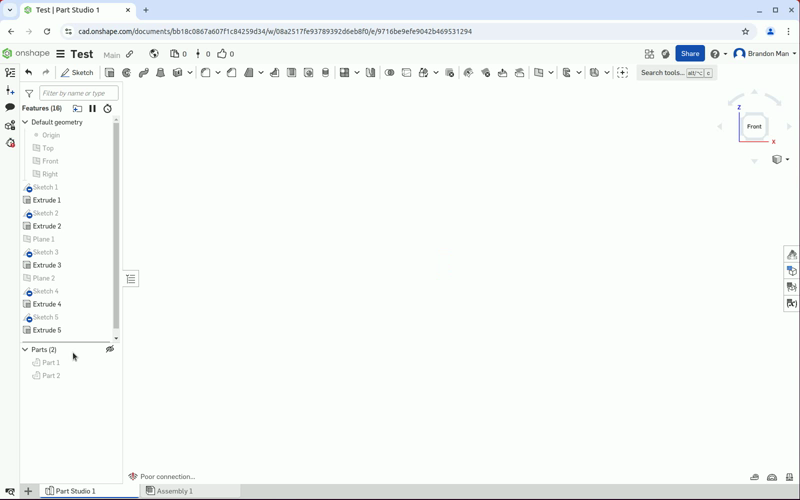
key(left)
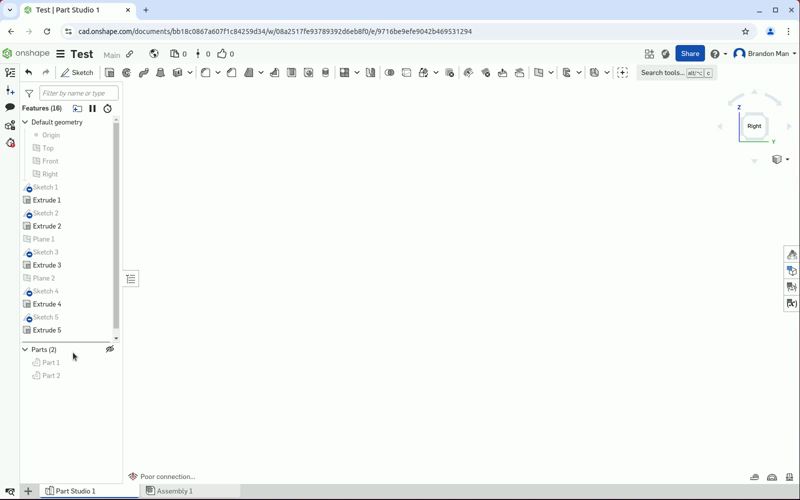
key_up(shift)
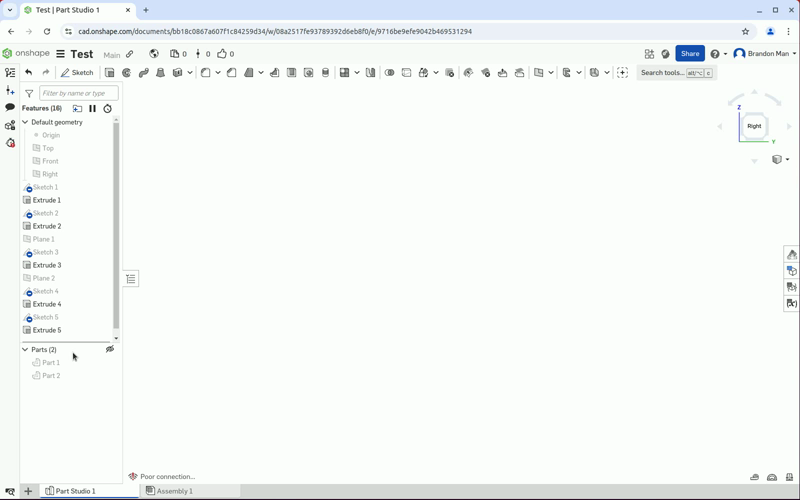
mouse_move(73, 352)
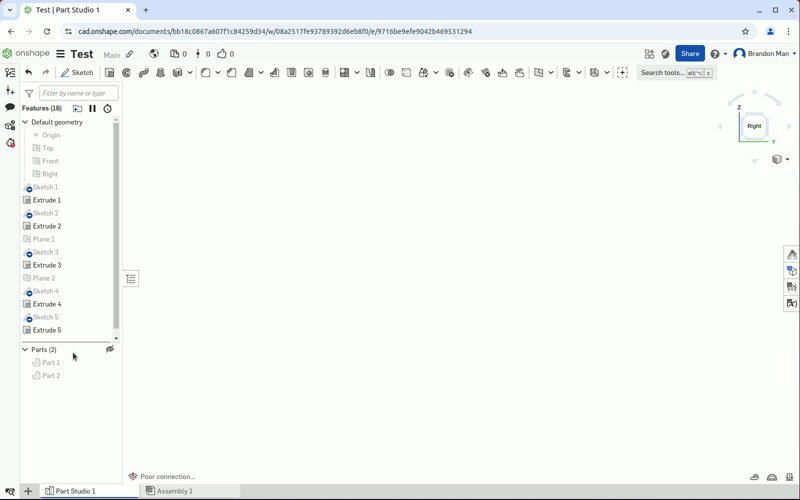
key(shift+y)
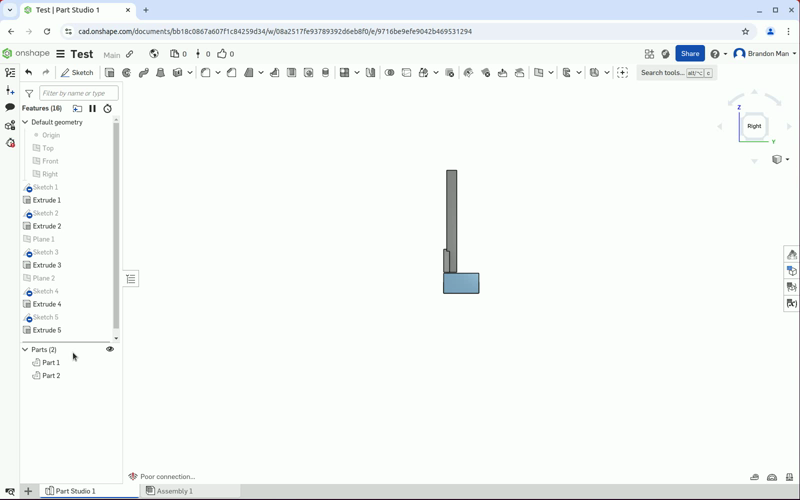
mouse_move(541, 75)
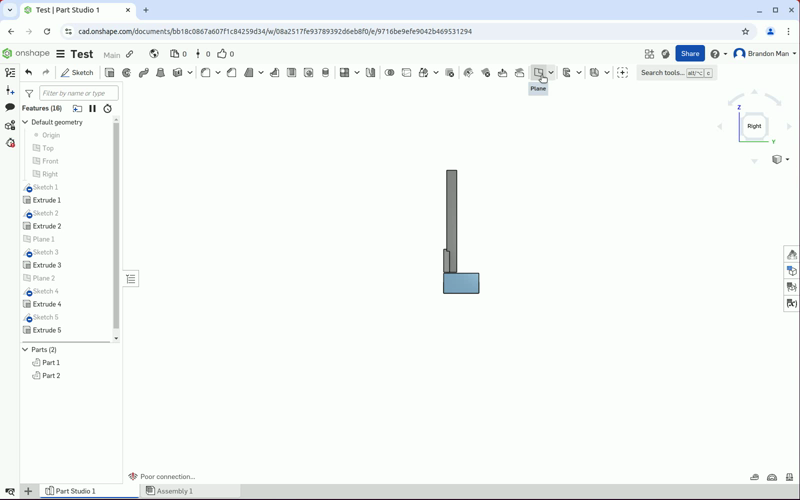
click(541, 75)
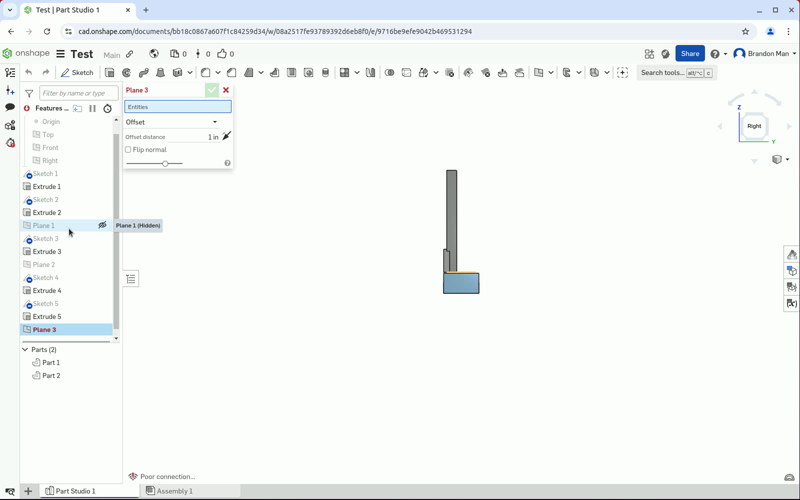
scroll(3)
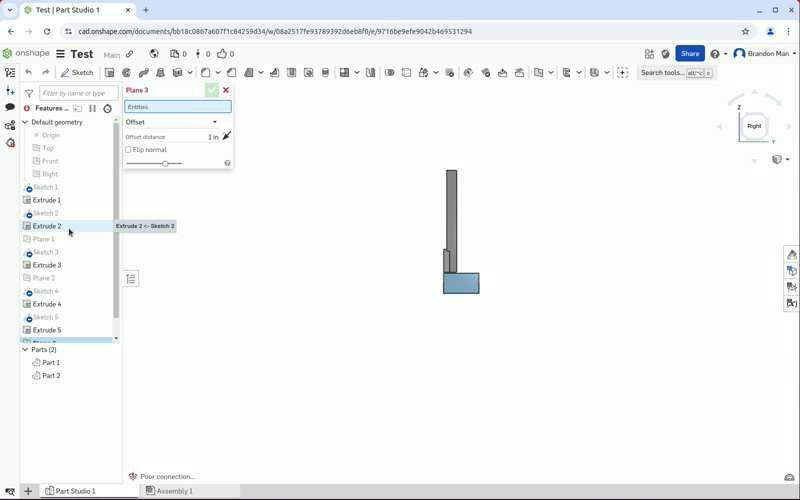
mouse_move(69, 176)
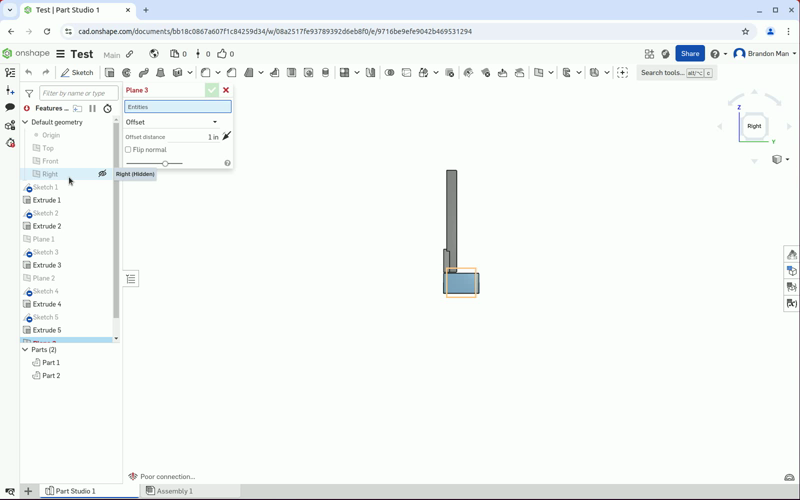
click(69, 176)
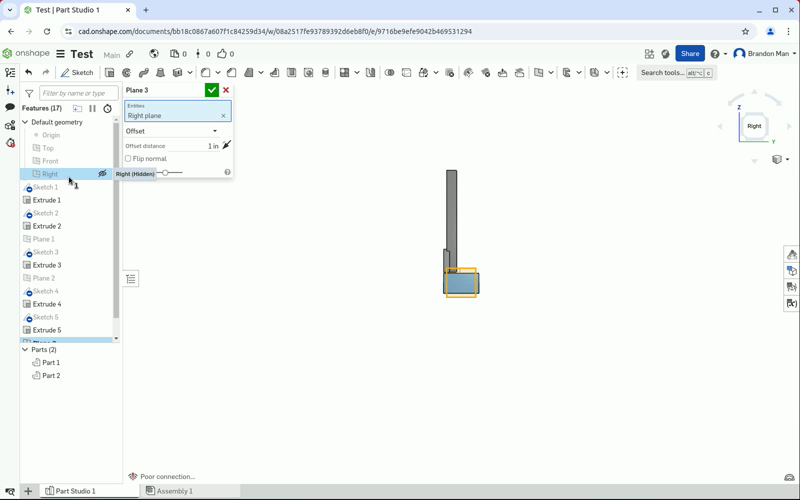
key(tab, 2)
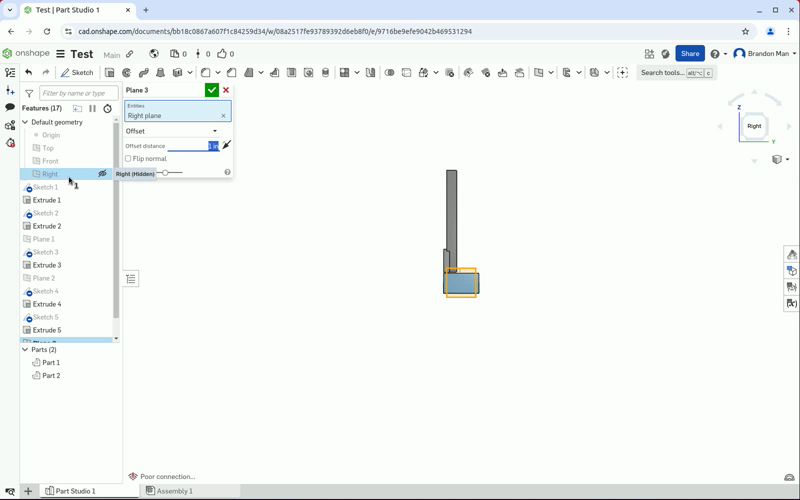
text(4.56)
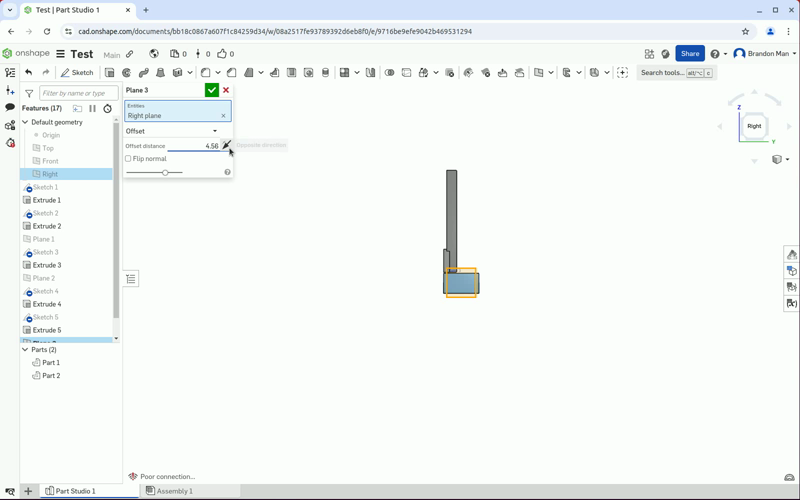
mouse_move(229, 147)
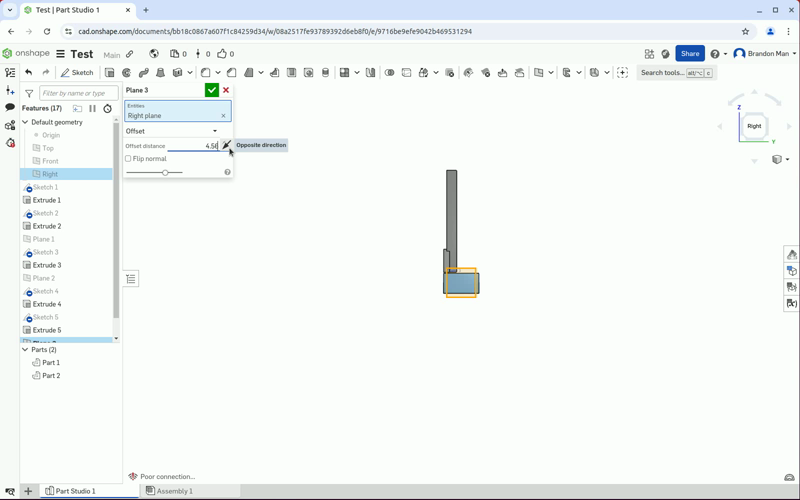
click(229, 147)
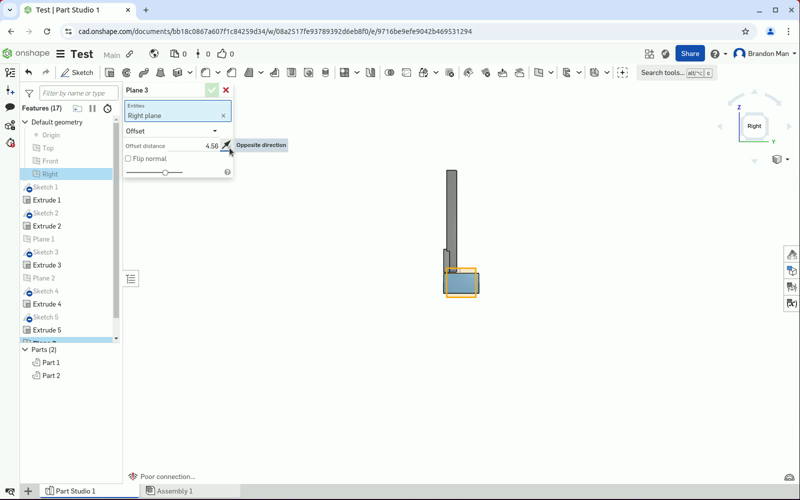
key(enter, 2)
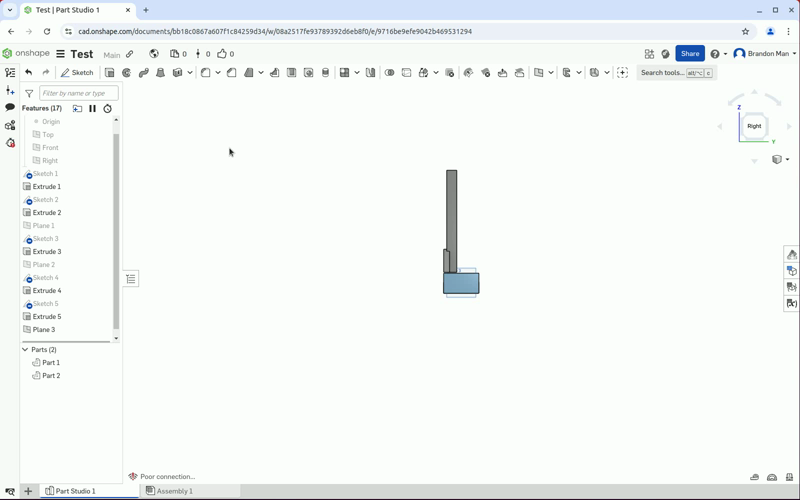
key(shift+s)
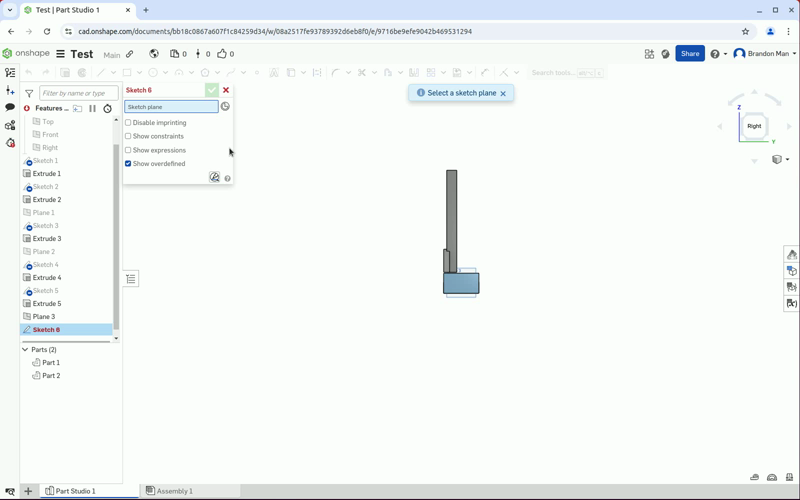
mouse_move(69, 319)
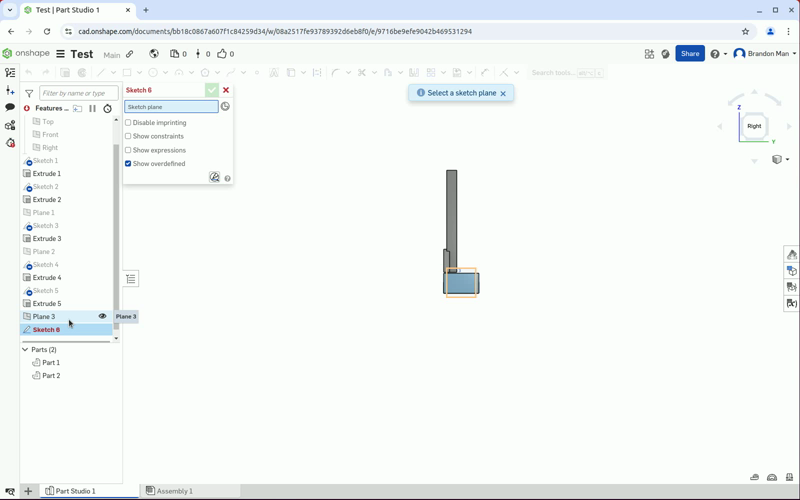
click(69, 319)
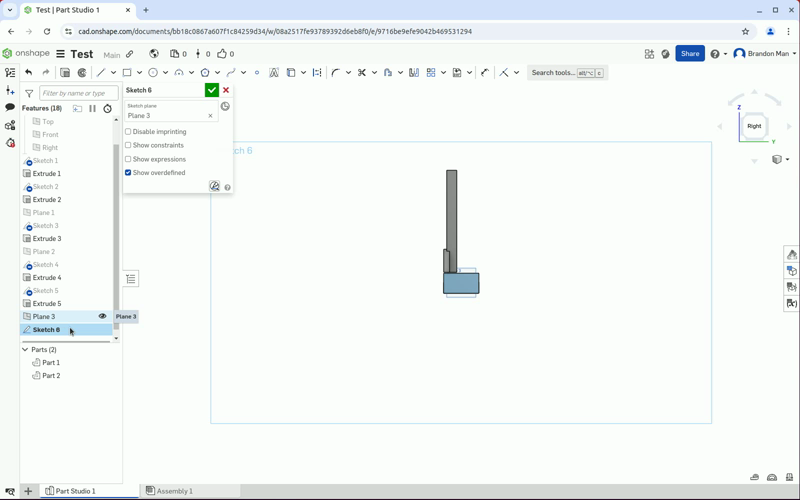
mouse_move(73, 352)
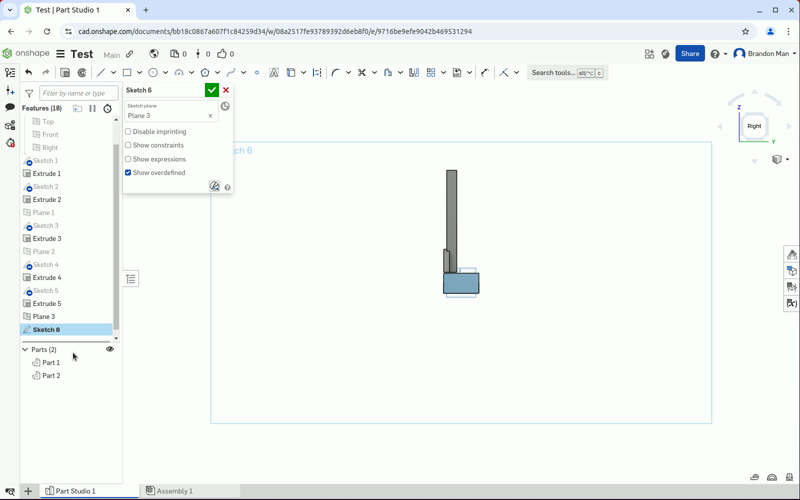
key(y)
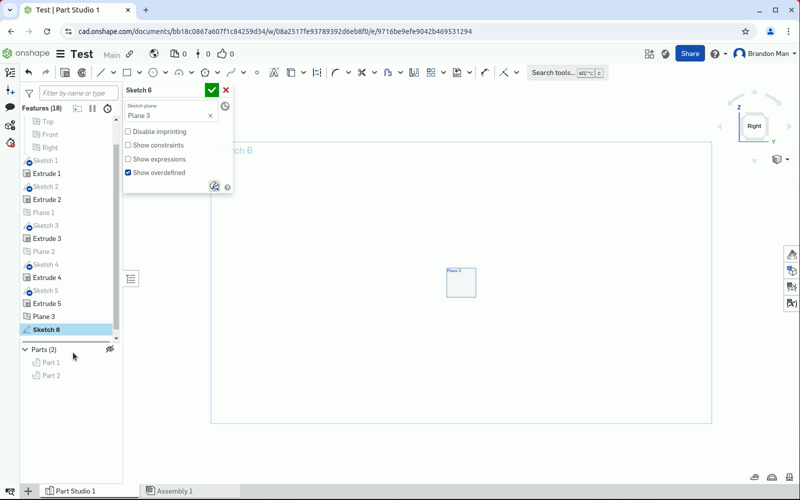
key(l)
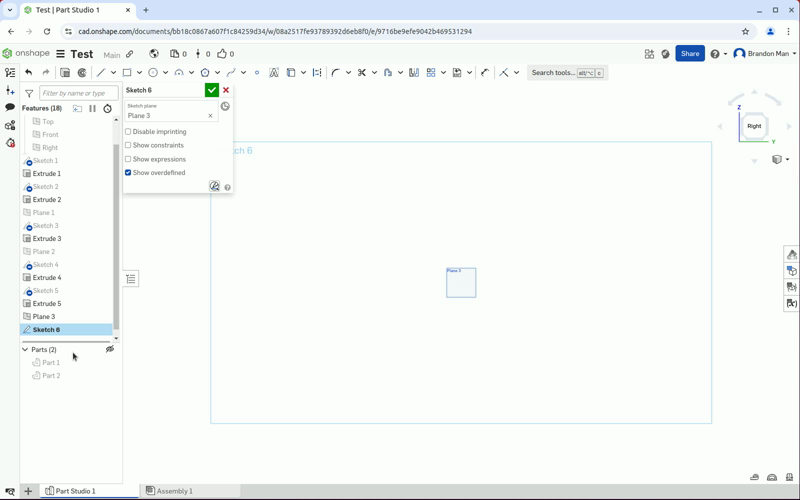
key_down(shift)
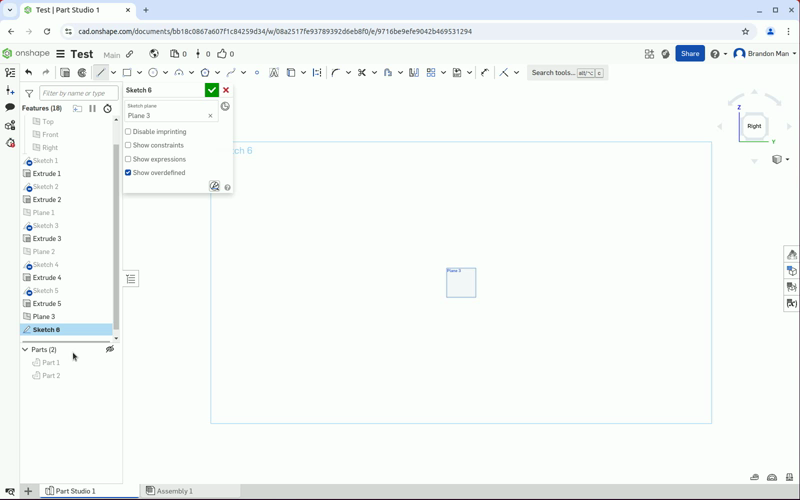
mouse_move(449, 272)
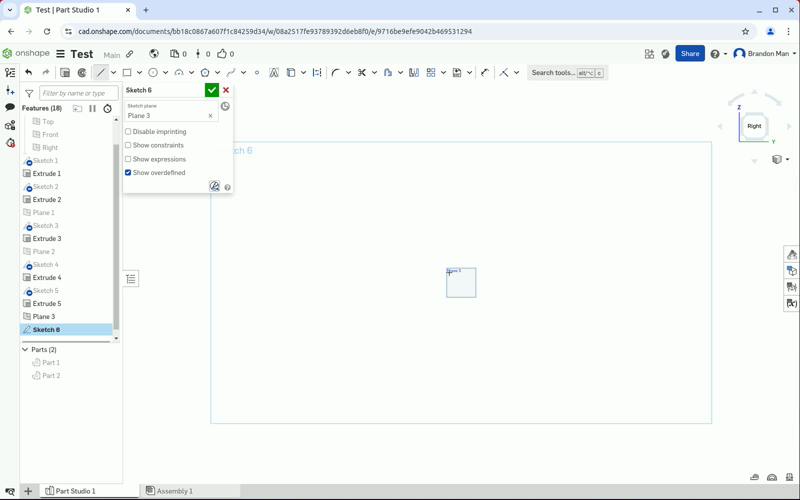
click(449, 272)
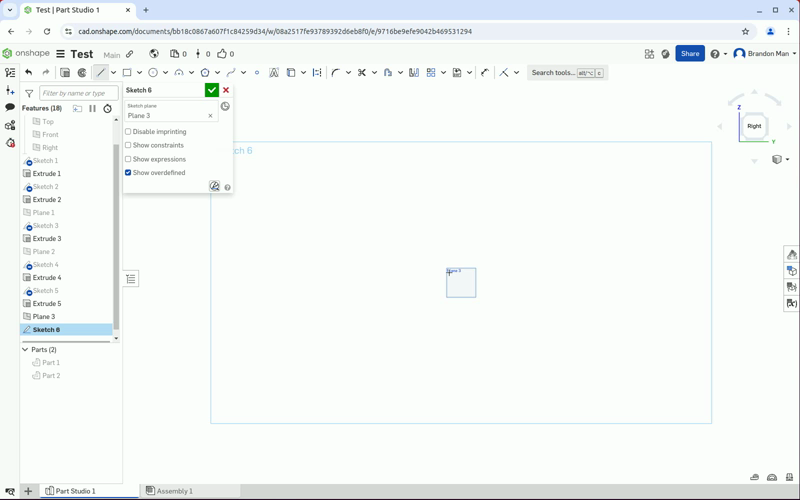
key_up(shift)
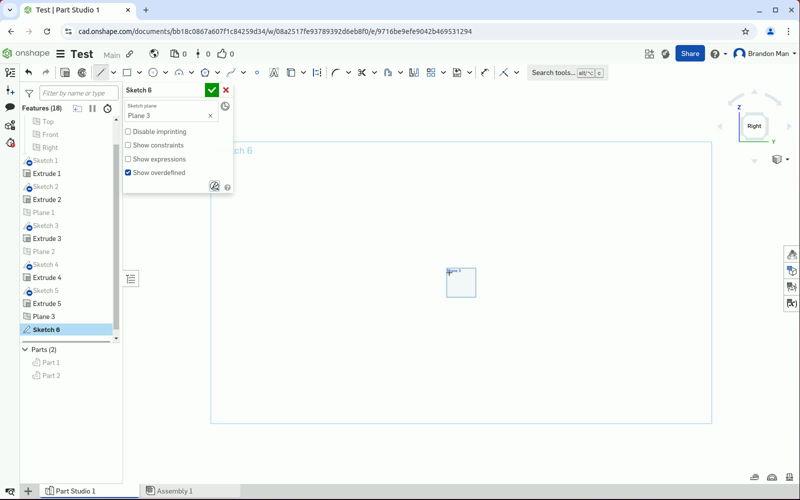
key_down(shift)
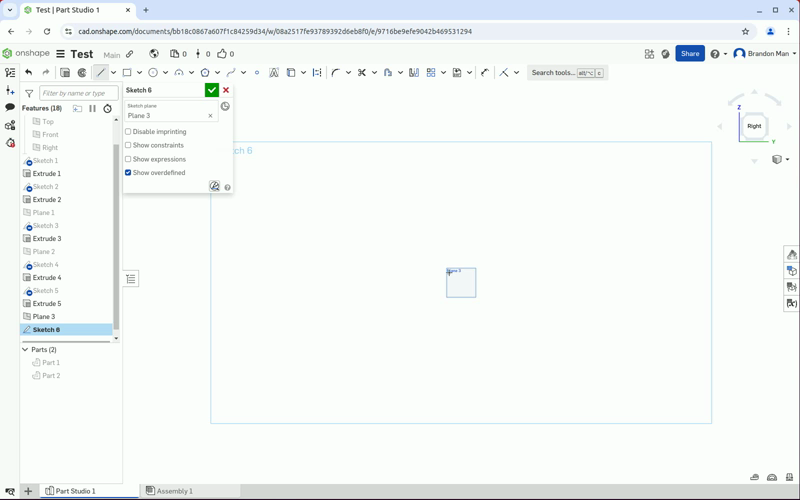
mouse_move(479, 272)
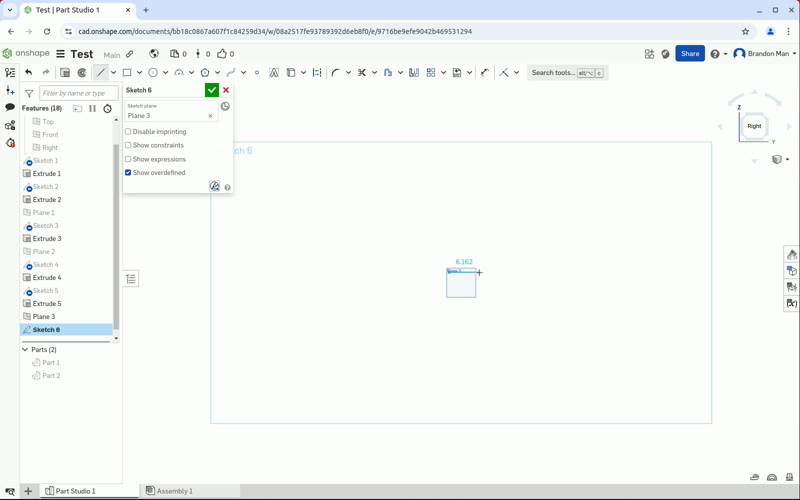
mouse_move(466, 272)
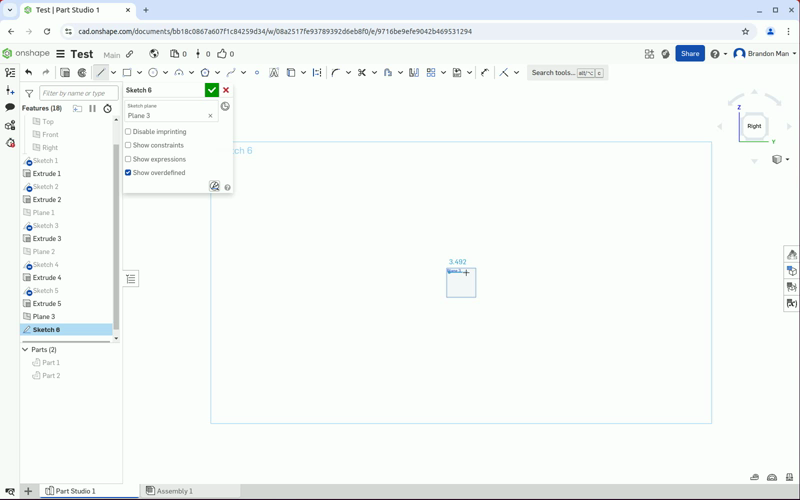
click(466, 272)
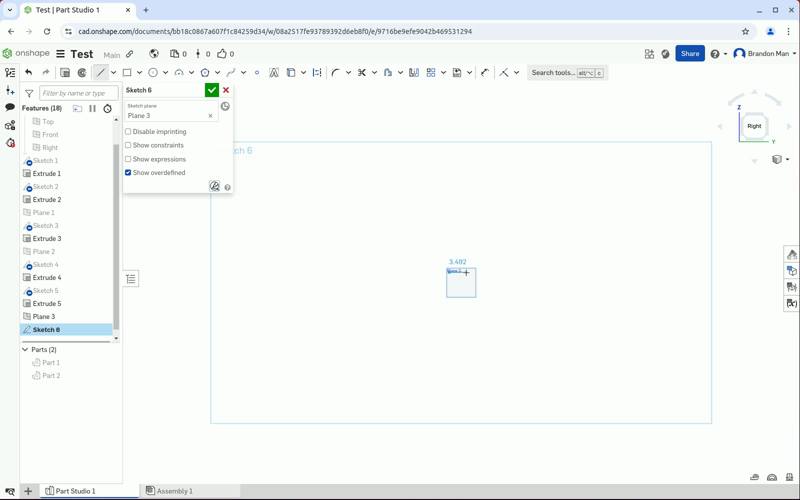
key_up(shift)
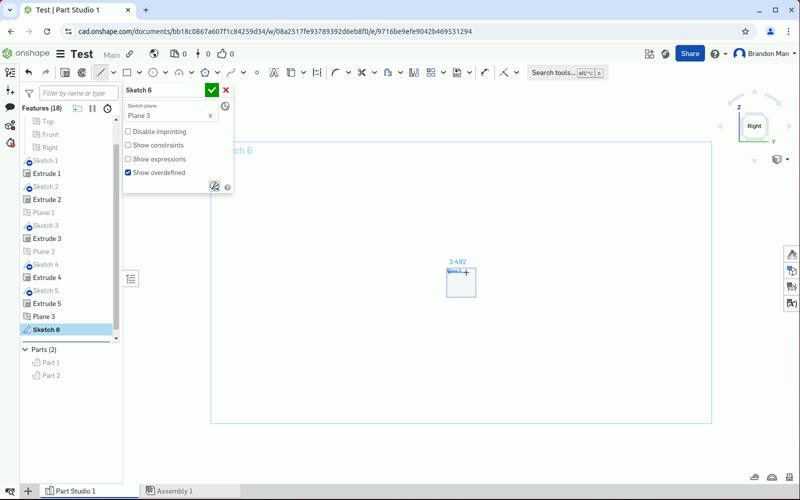
key_down(shift)
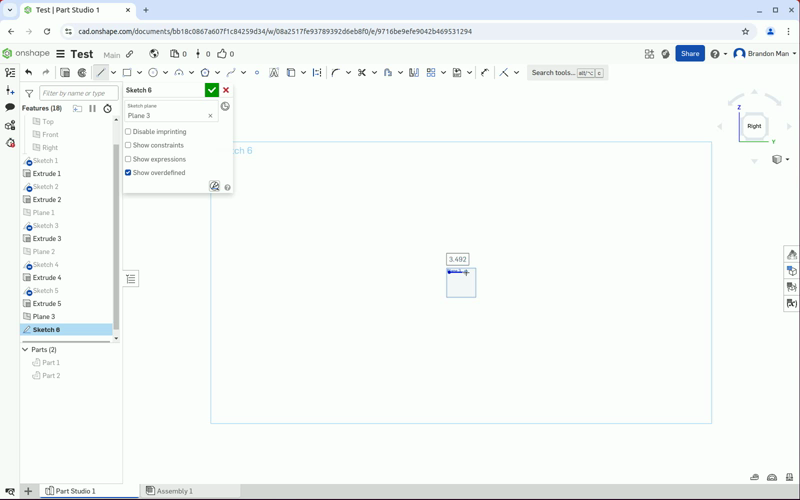
mouse_move(496, 272)
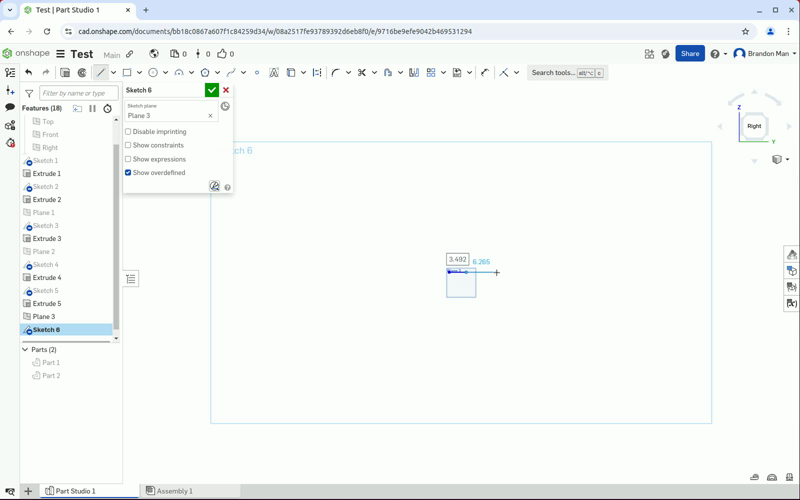
mouse_move(466, 249)
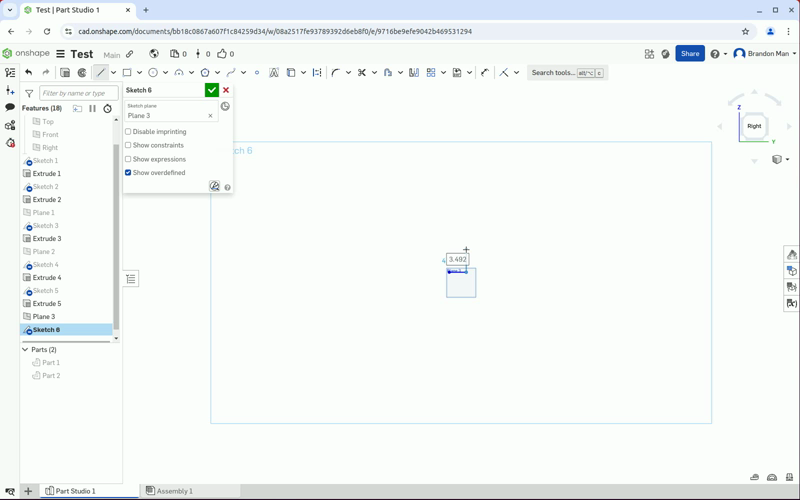
click(466, 249)
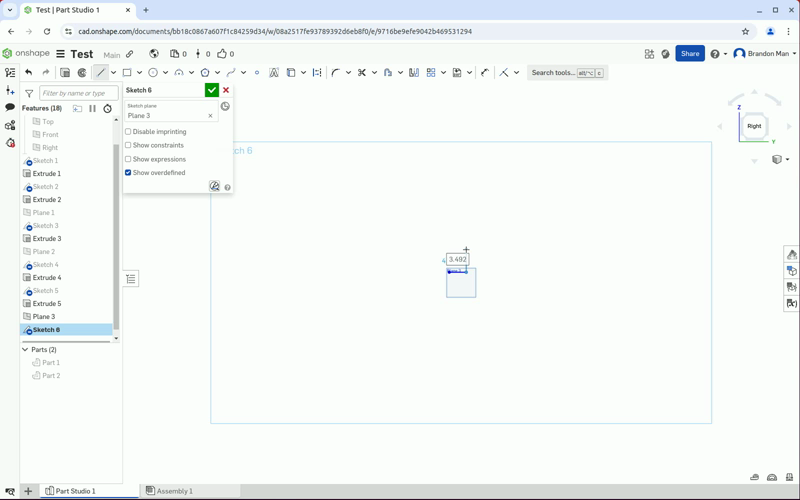
key_up(shift)
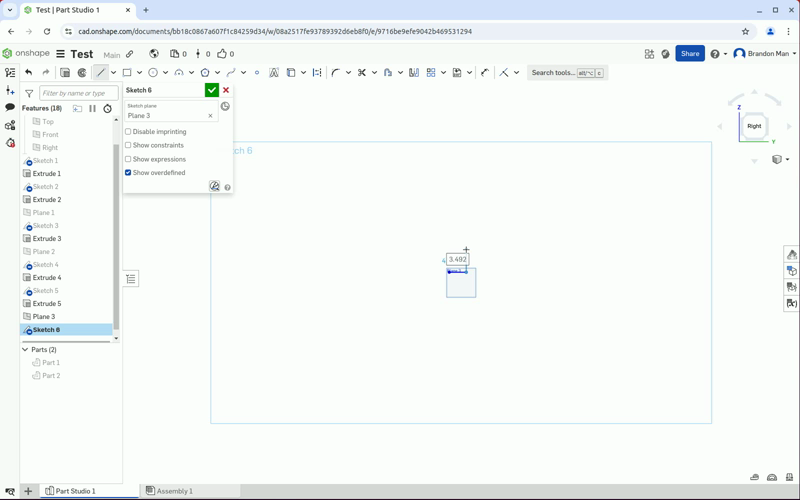
mouse_move(496, 249)
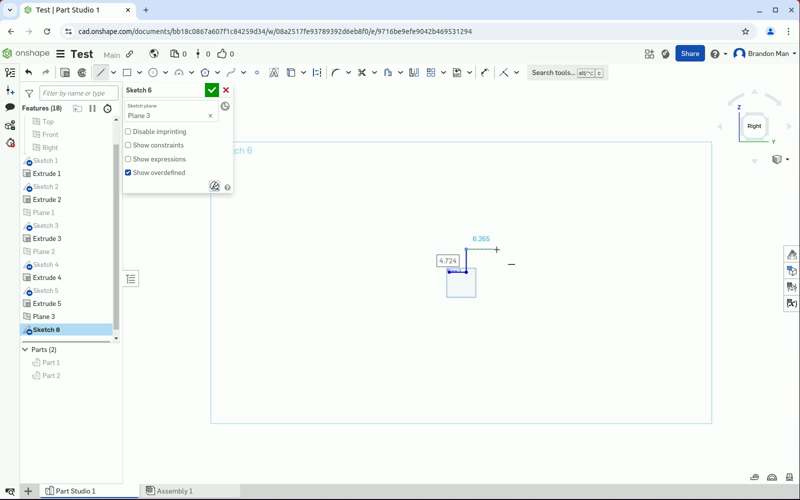
key_down(shift)
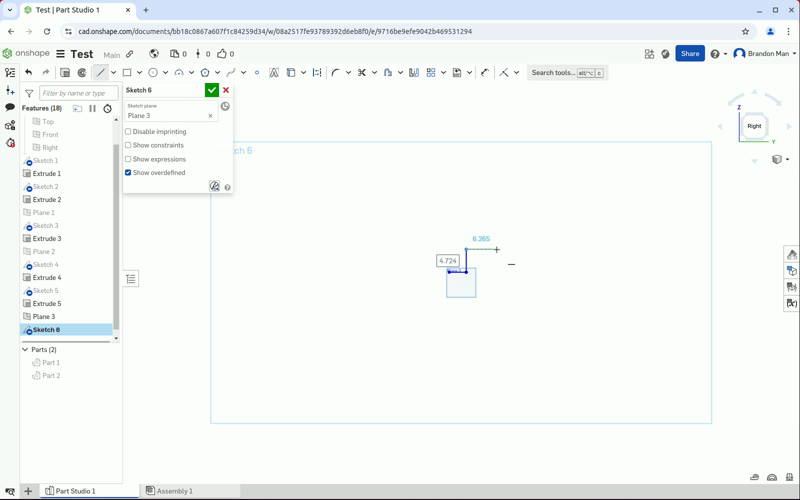
mouse_move(449, 272)
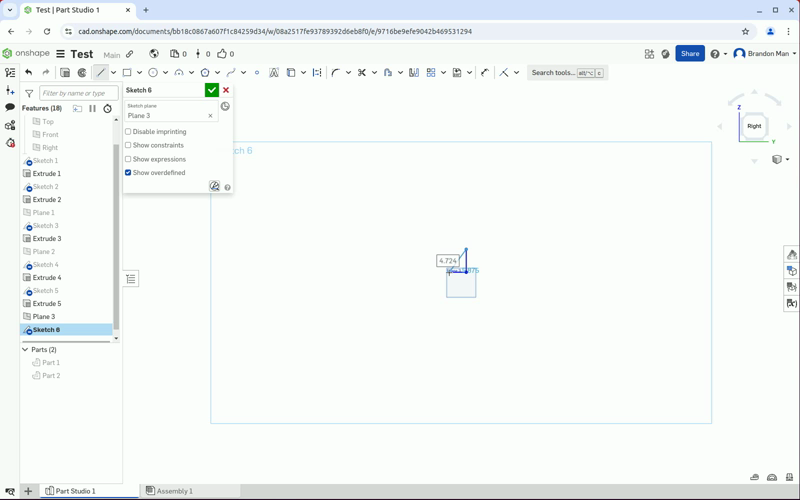
key_up(shift)
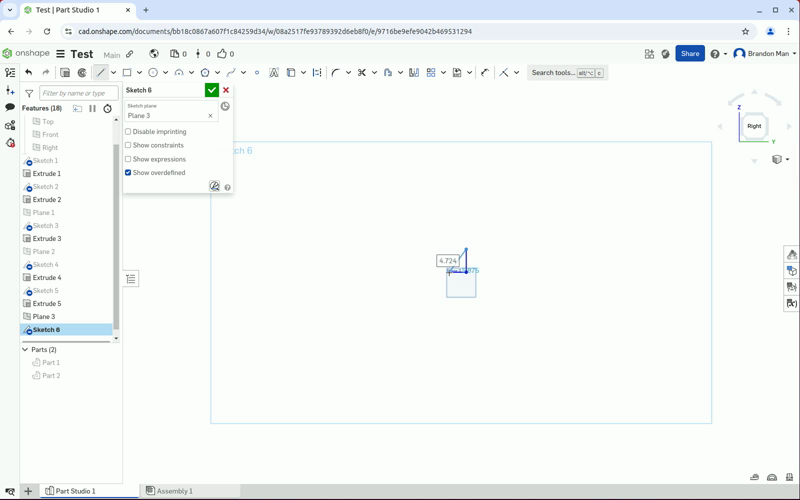
click(449, 272)
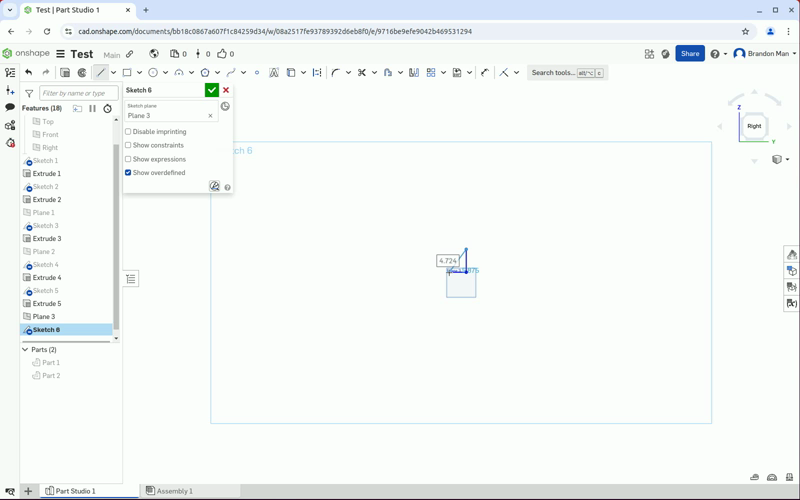
key(esc)
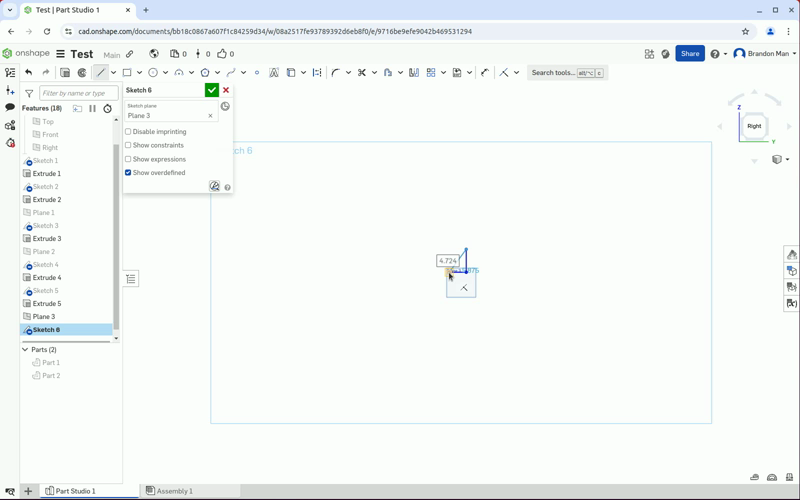
mouse_move(463, 271)
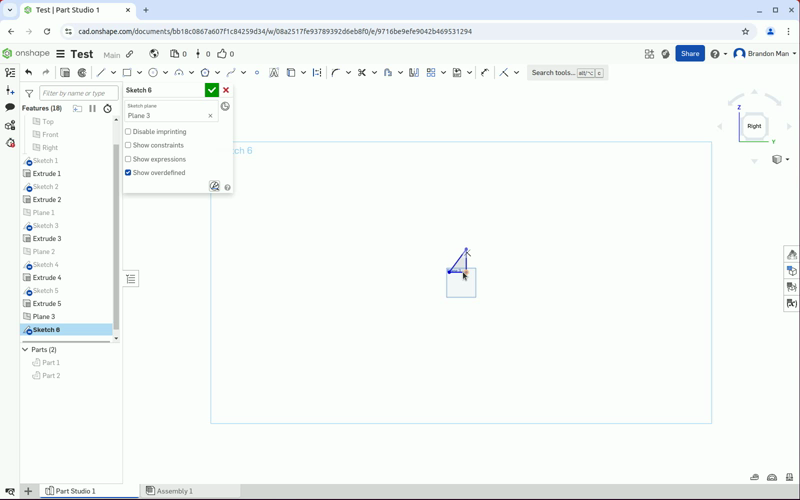
scroll(6)
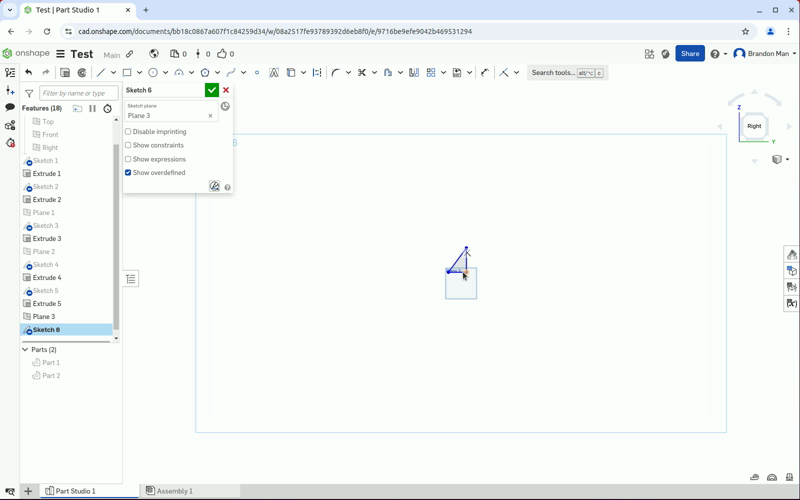
scroll(6)
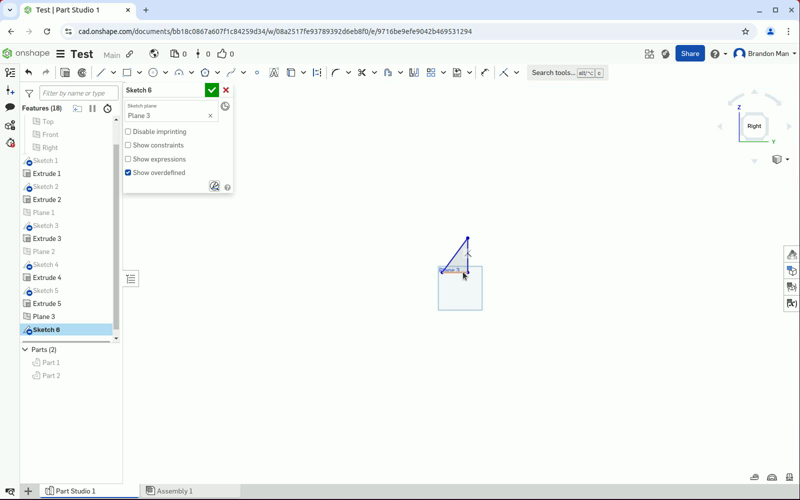
scroll(6)
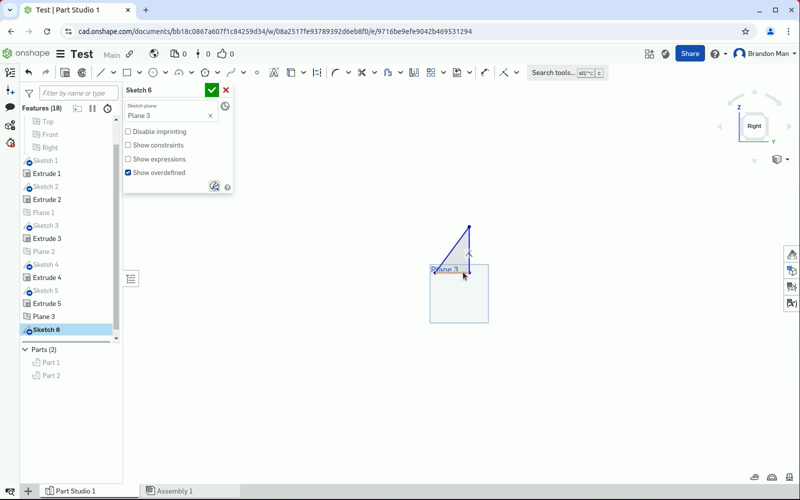
scroll(6)
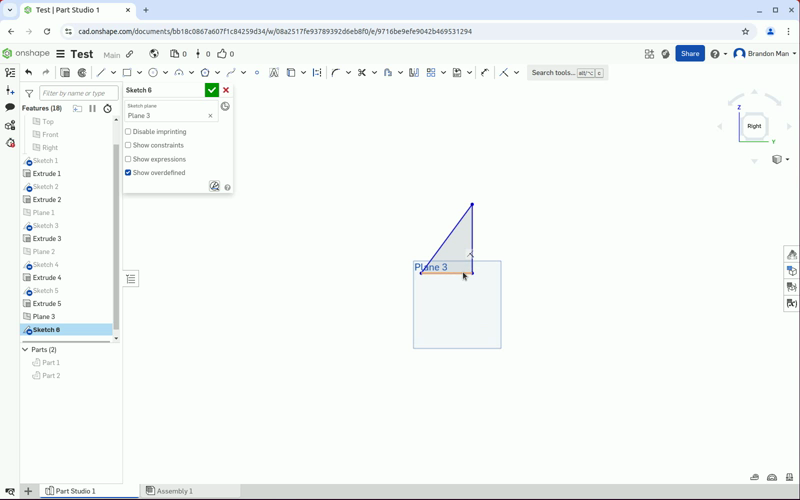
scroll(6)
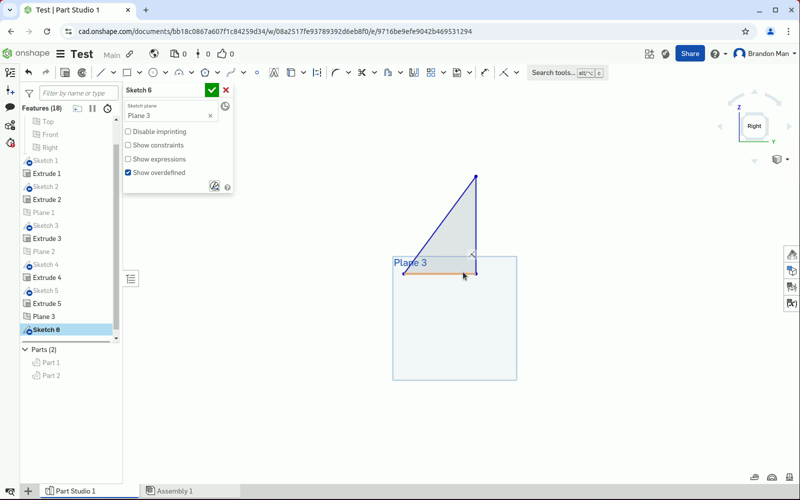
scroll(6)
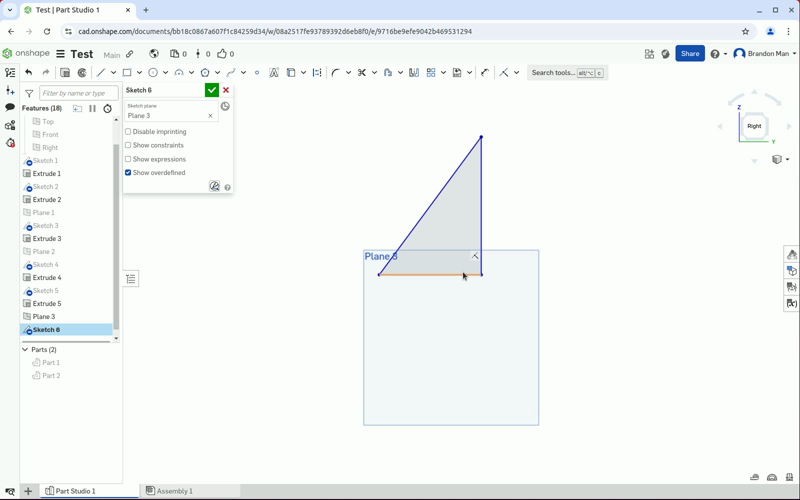
scroll(6)
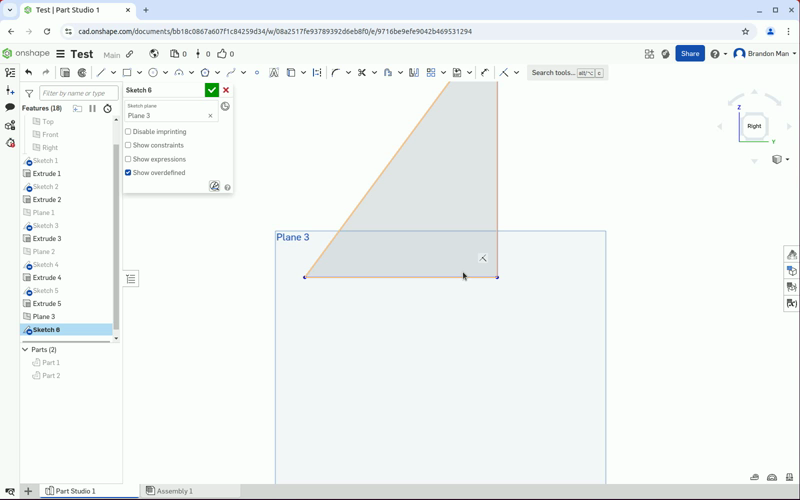
click(463, 271)
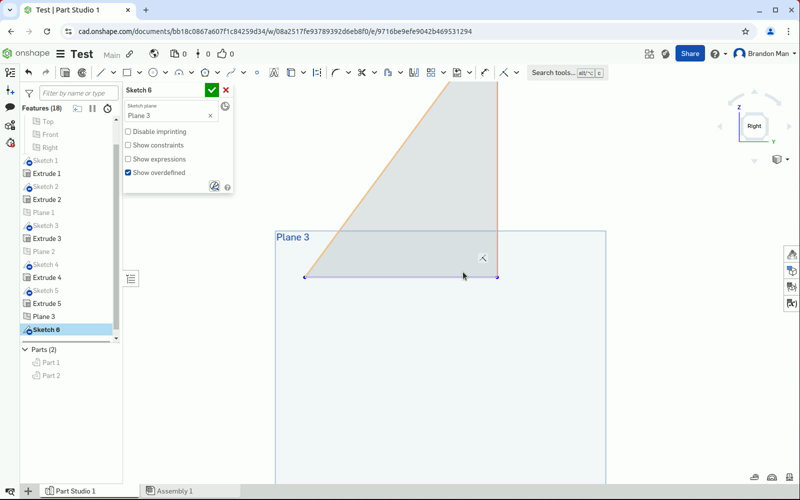
scroll(-6)
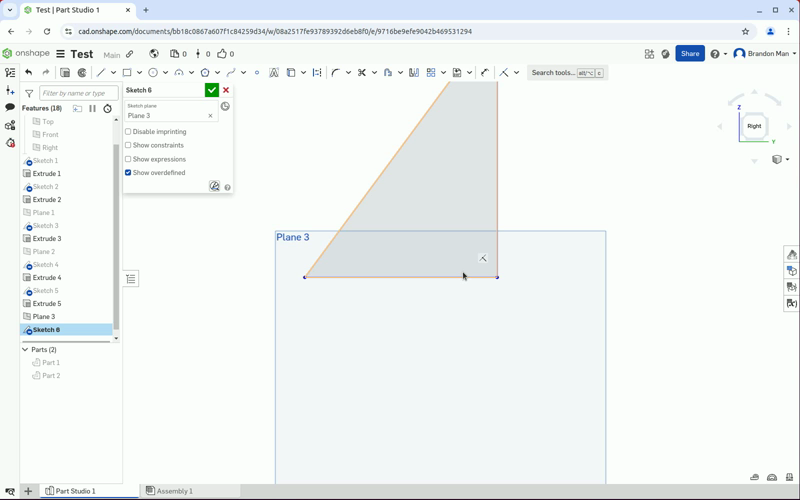
scroll(-6)
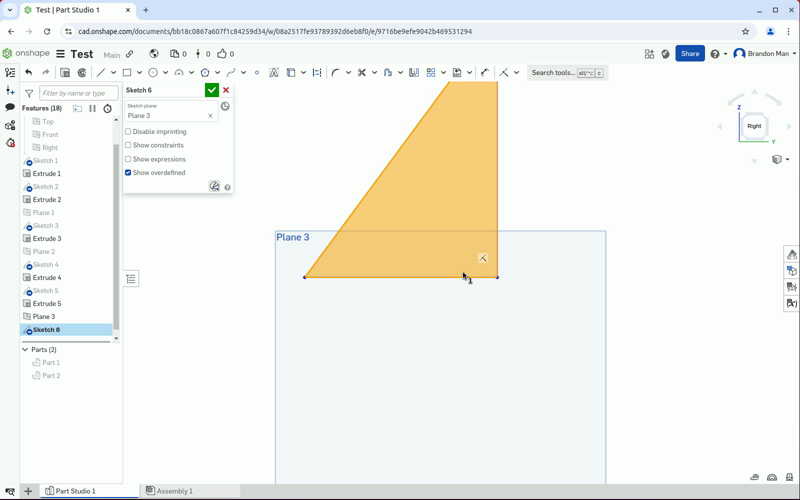
scroll(-6)
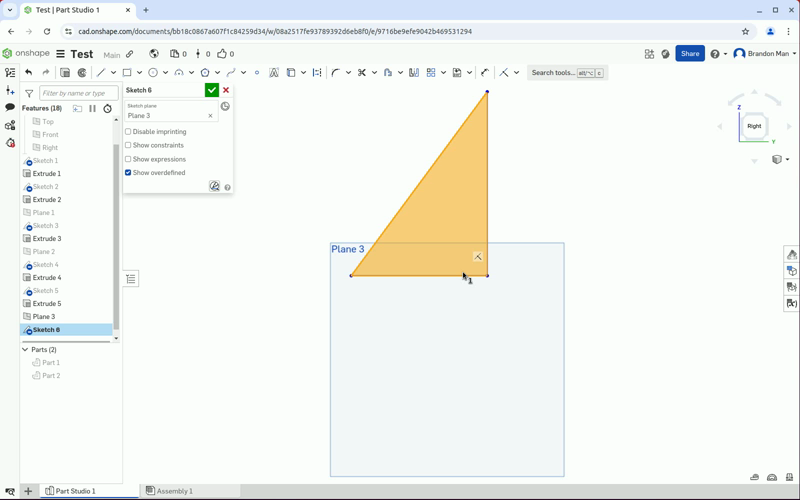
scroll(-6)
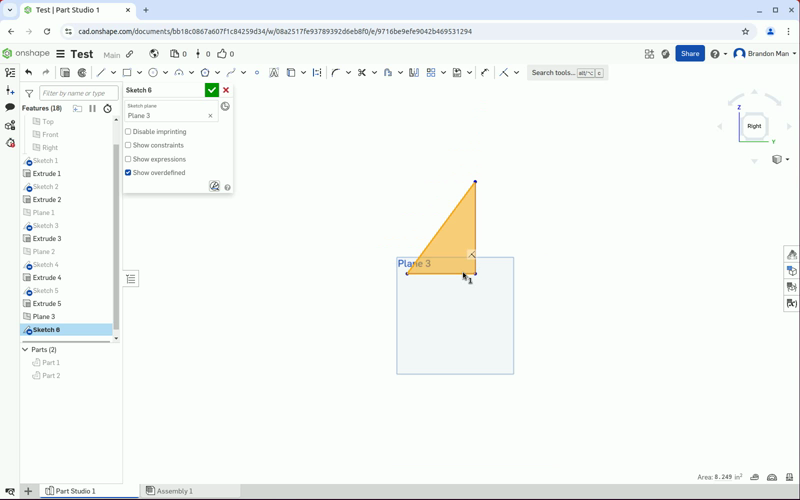
scroll(-6)
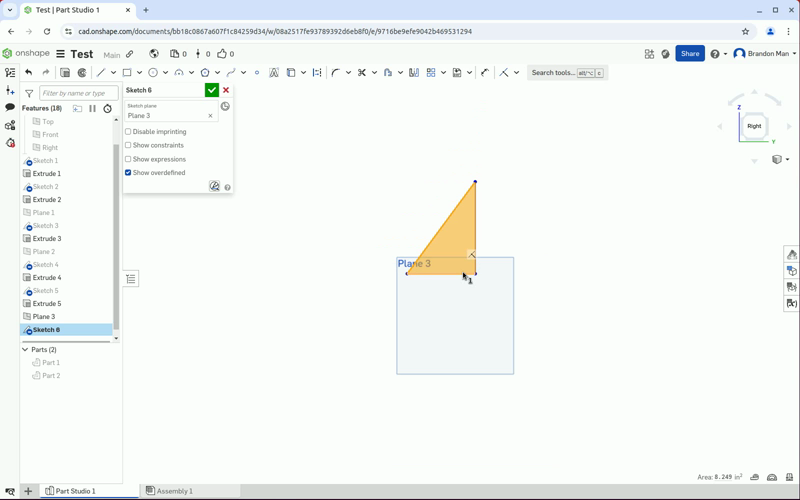
scroll(-6)
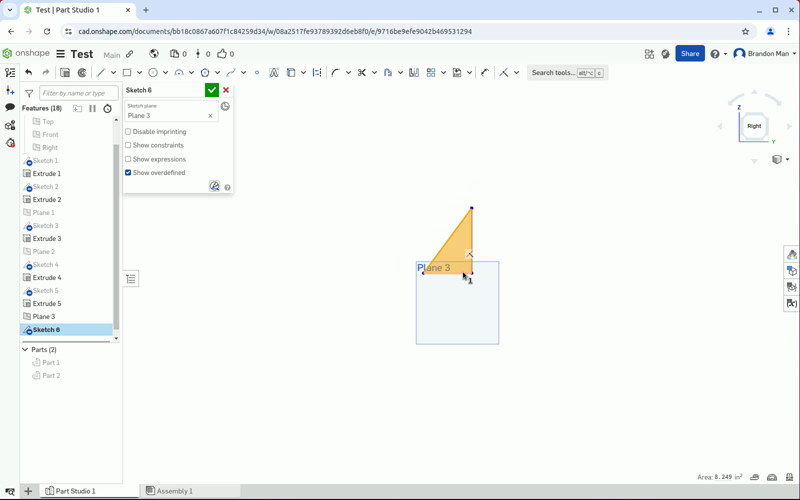
scroll(-6)
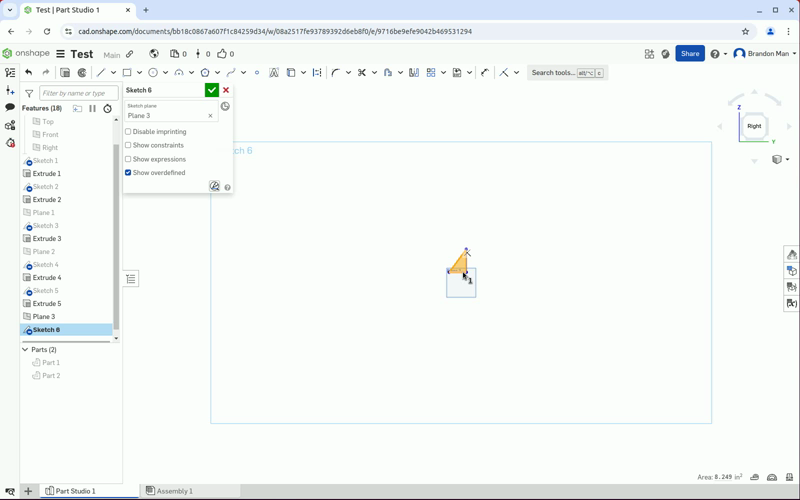
mouse_move(73, 352)
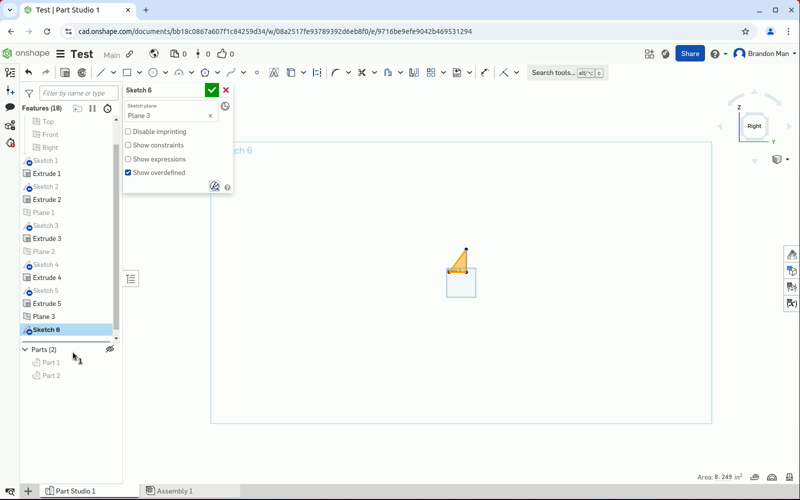
key(shift+y)
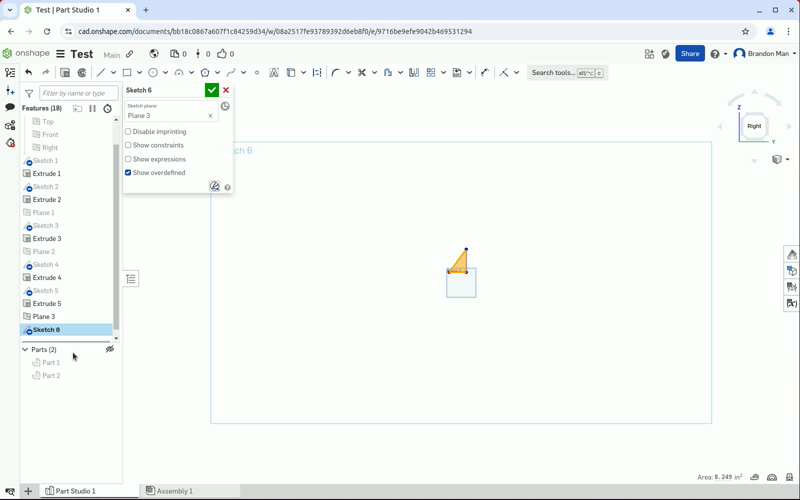
key(shift+e)
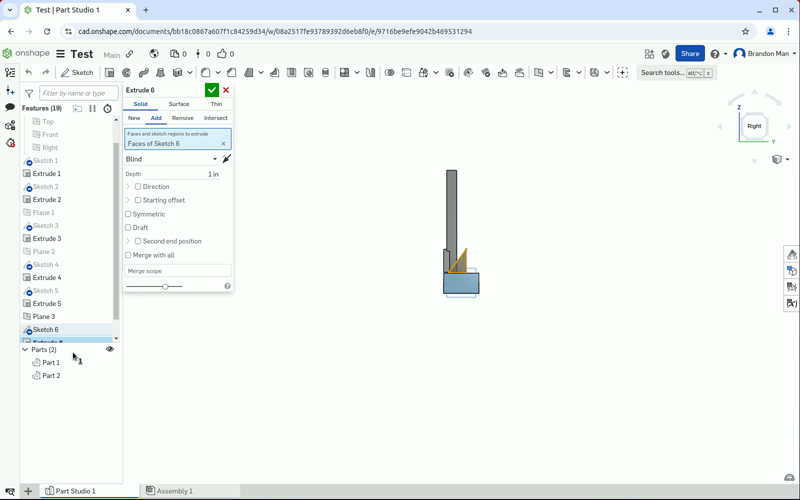
mouse_move(143, 106)
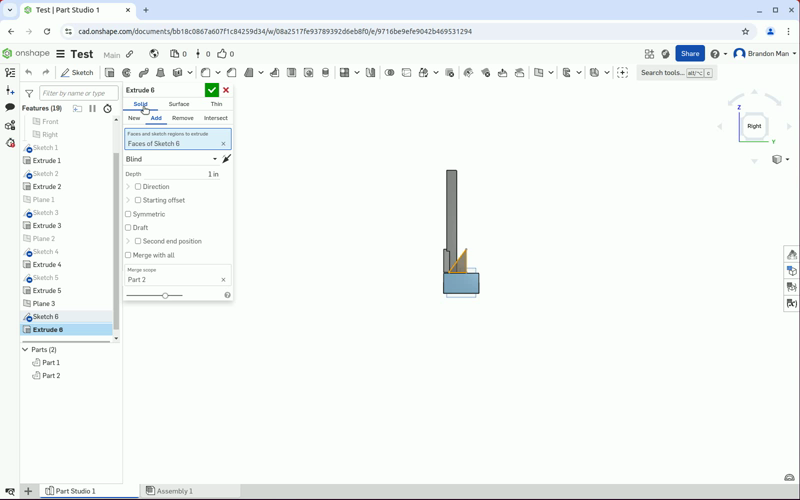
click(143, 106)
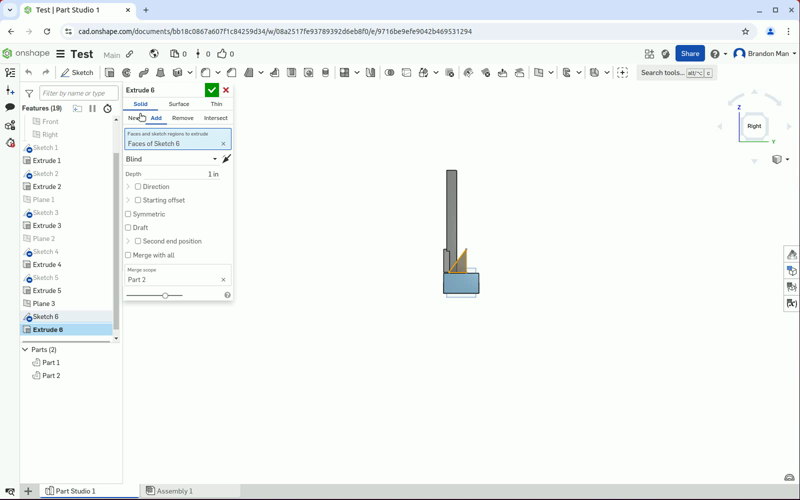
mouse_move(137, 120)
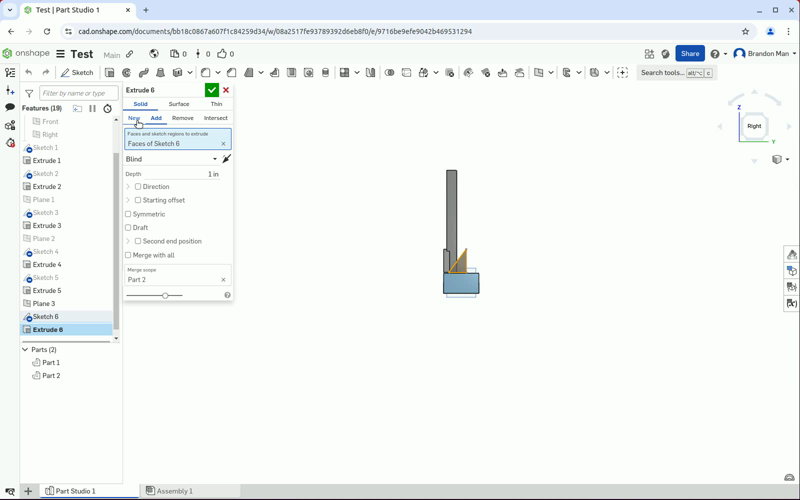
click(137, 120)
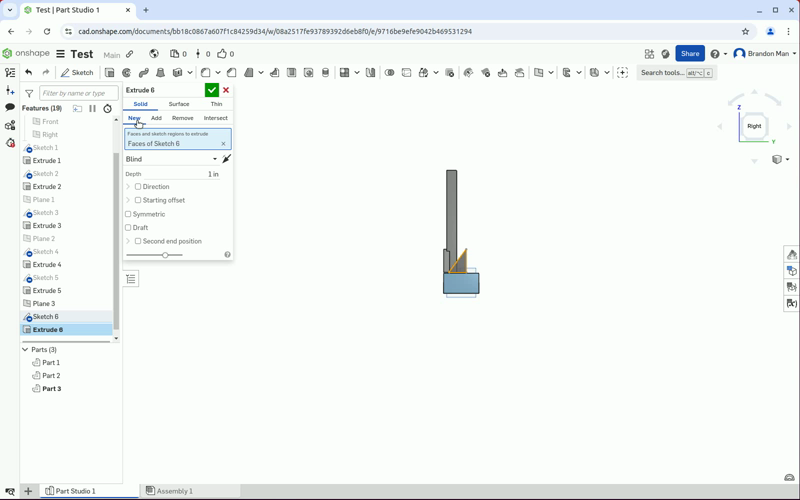
key(tab, 4)
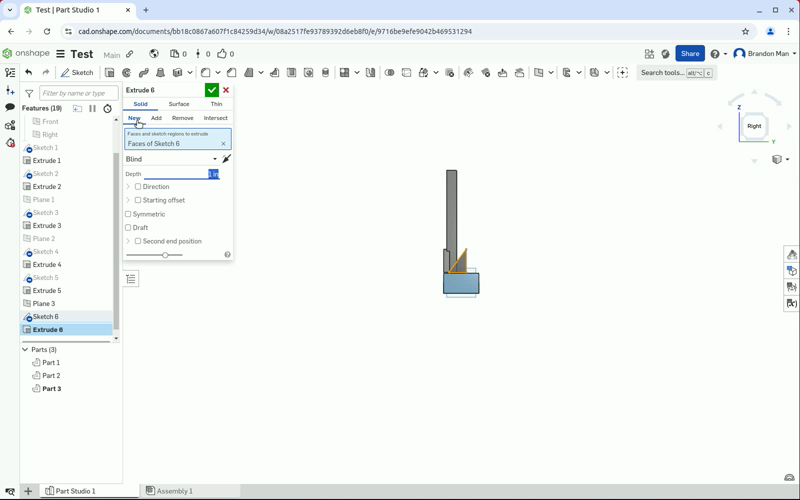
text(-0.481)
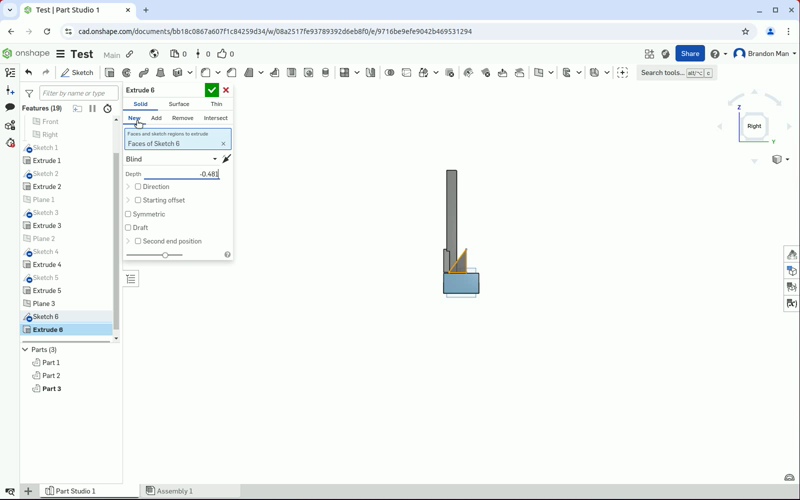
key(enter)
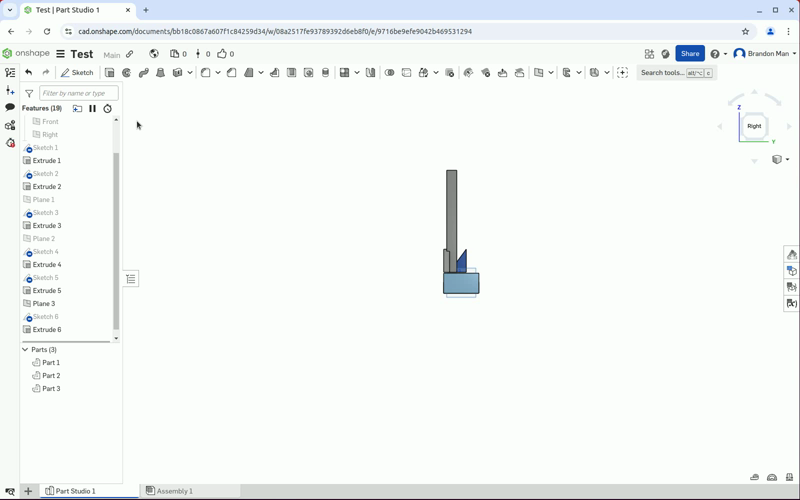
key(shift+h)
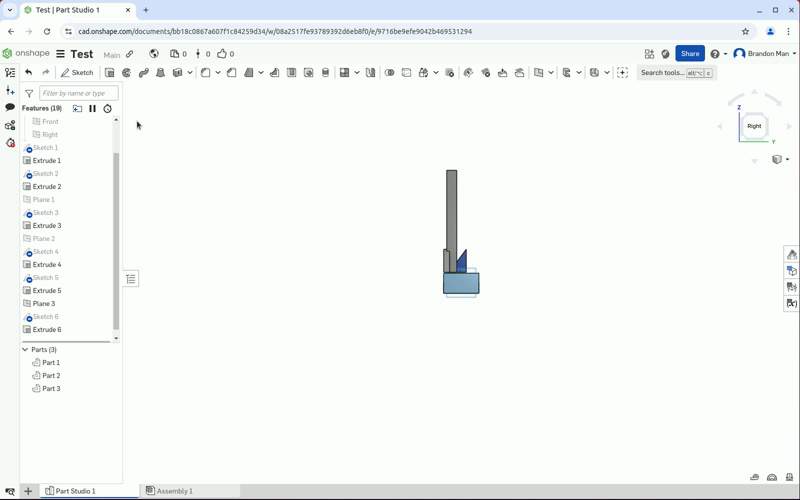
key(shift+h)
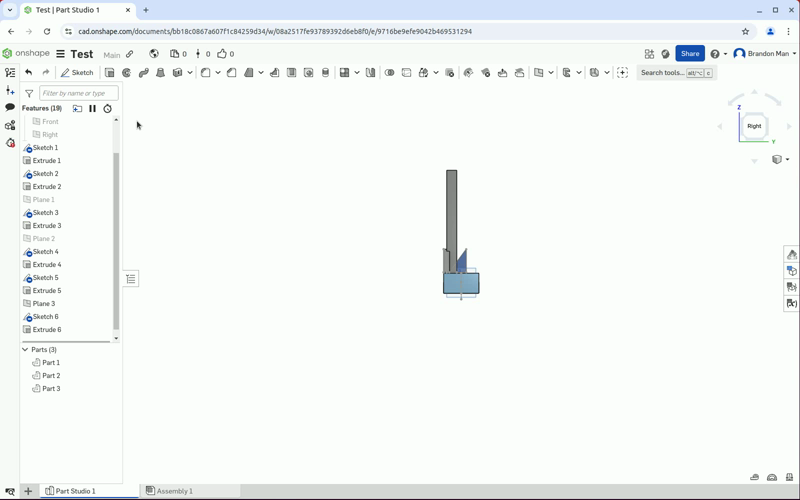
key(shift+7)
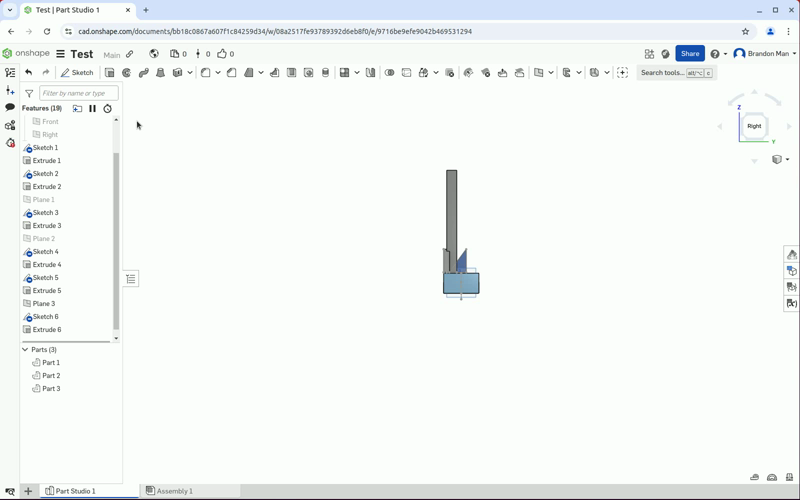
key(right, 2)
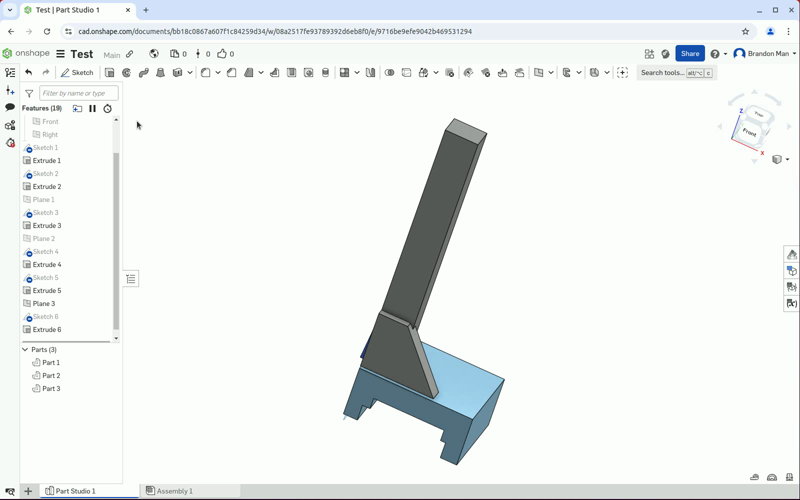
key(down, 2)
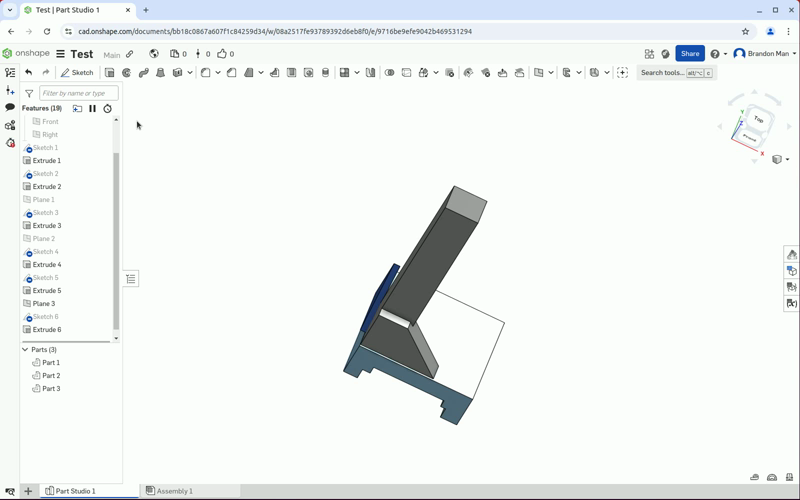
key(up, 2)
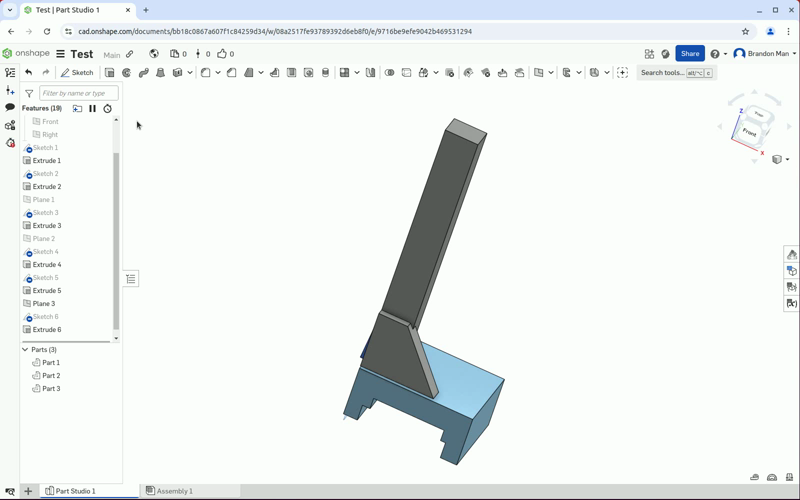
key(left, 2)
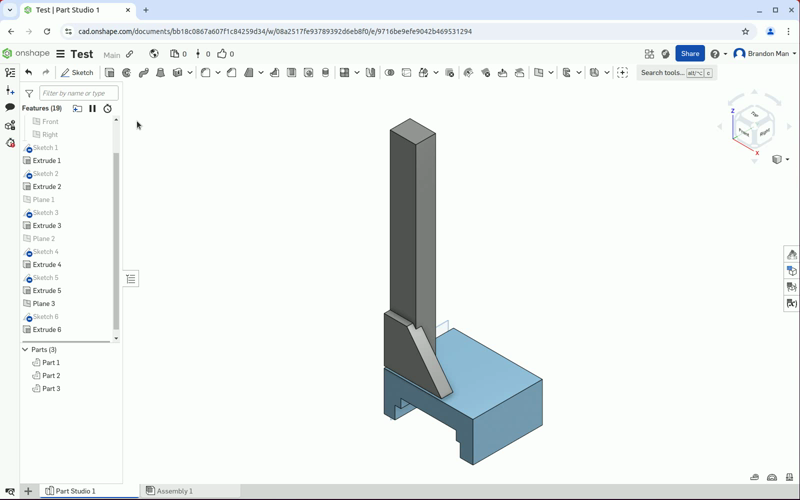
mouse_move(69, 150)
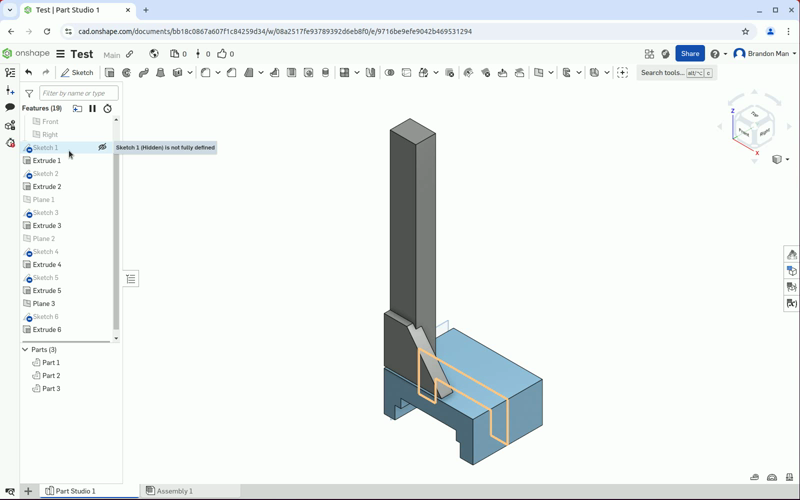
click(69, 150)